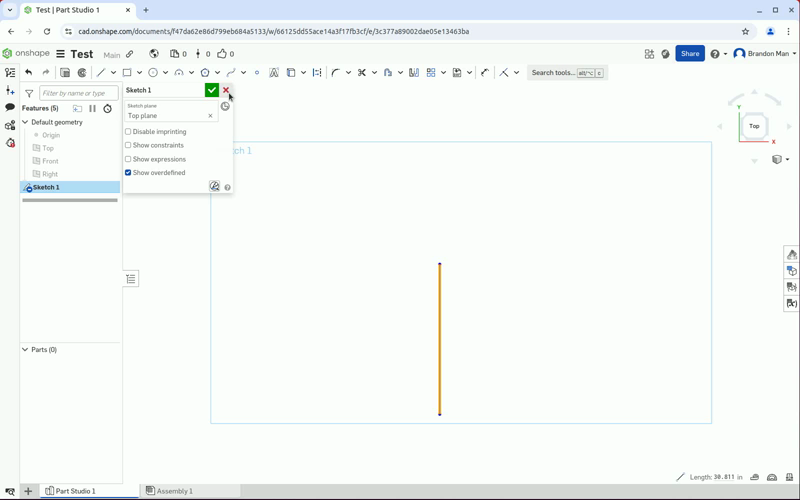
key(shift+h)
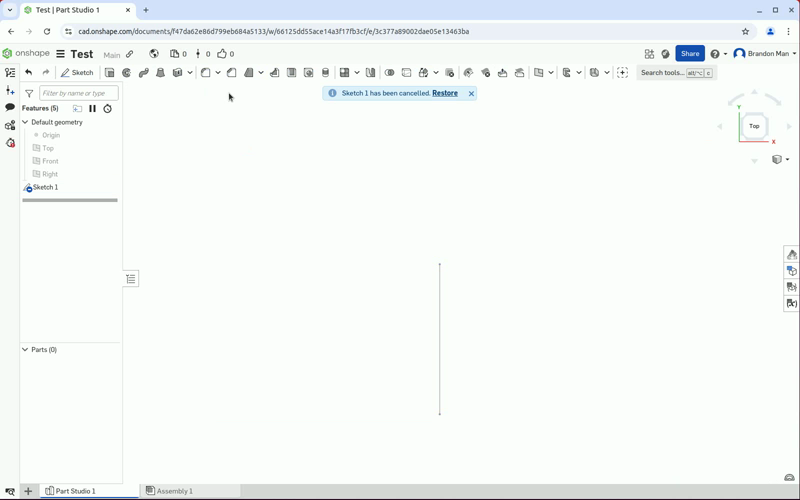
key(shift+s)
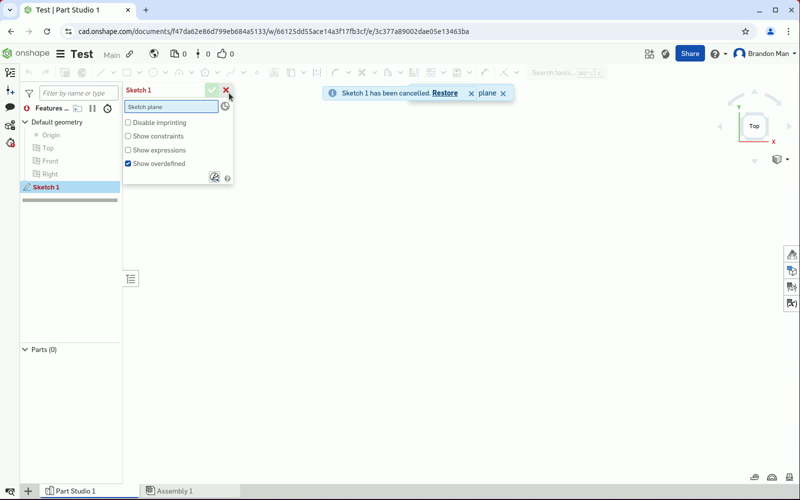
mouse_move(73, 150)
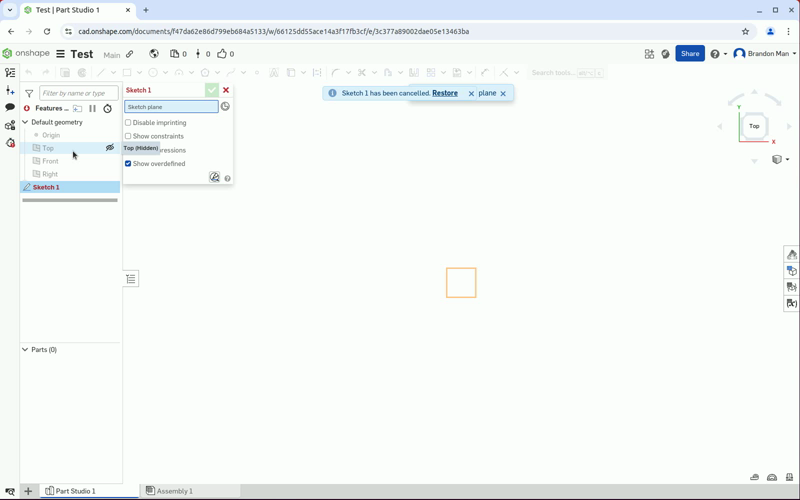
click(73, 150)
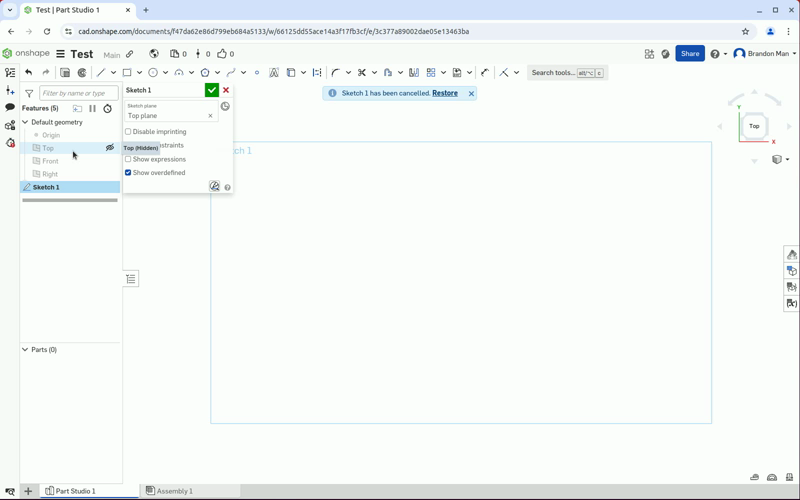
mouse_move(73, 352)
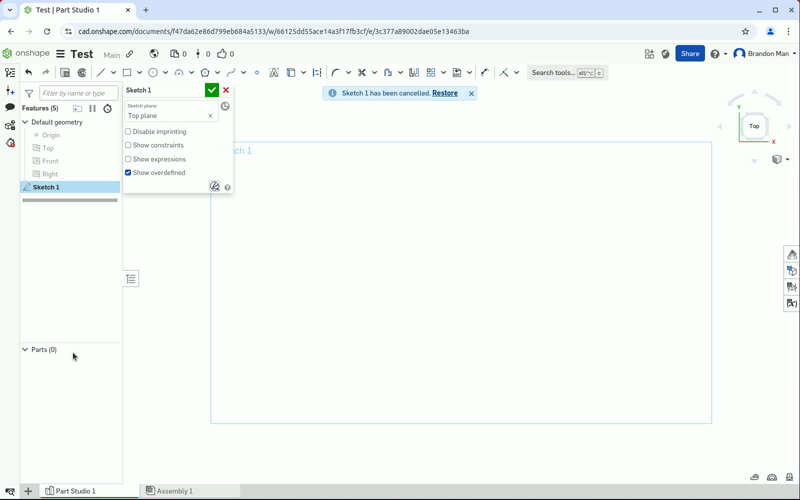
key(y)
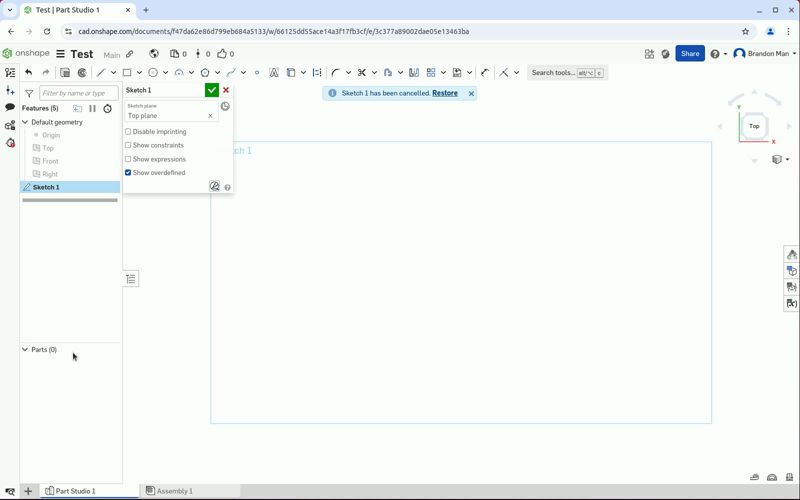
key(l)
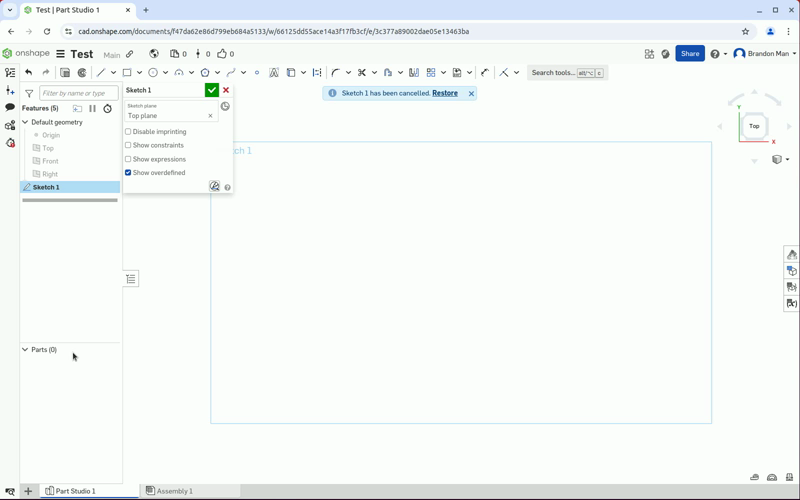
key_down(shift)
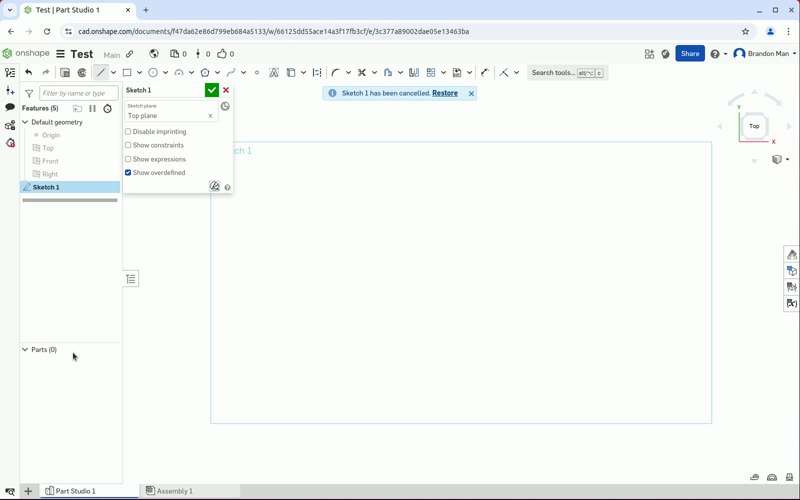
mouse_move(403, 262)
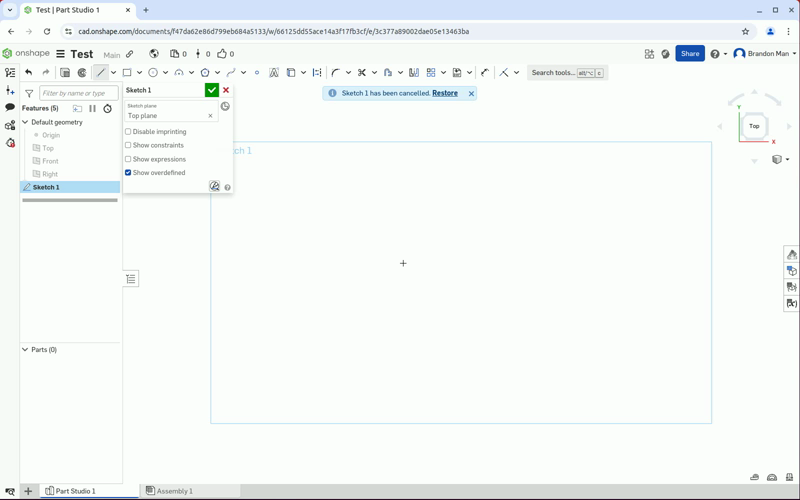
click(403, 262)
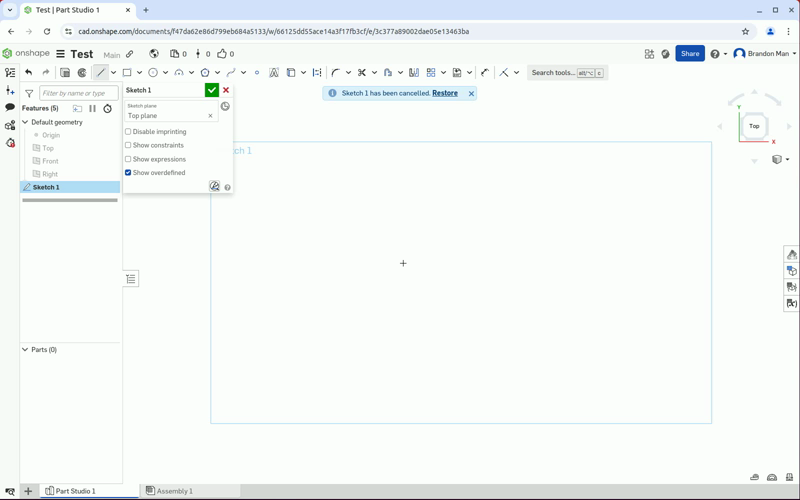
key_up(shift)
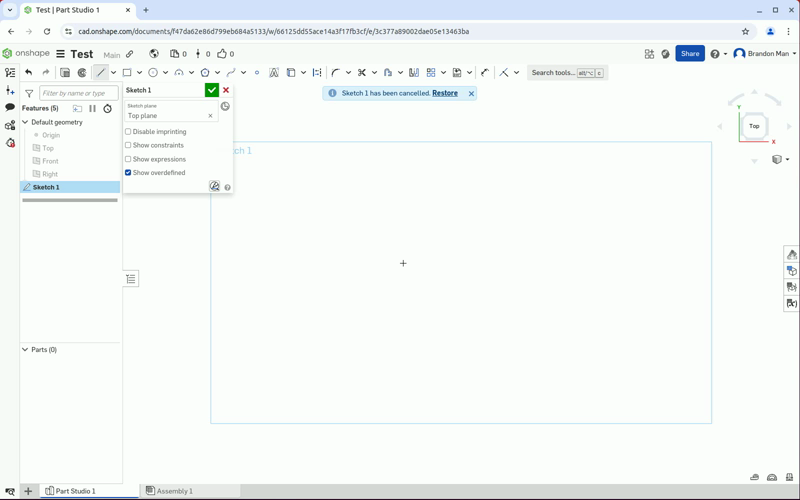
key_down(shift)
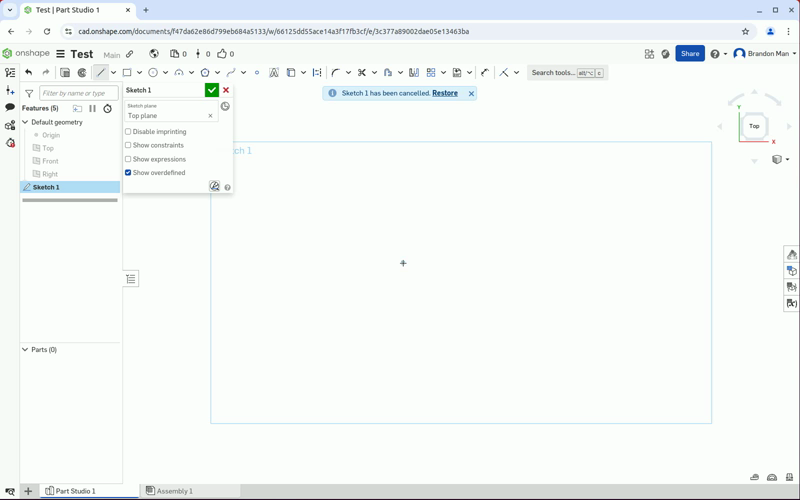
mouse_move(433, 262)
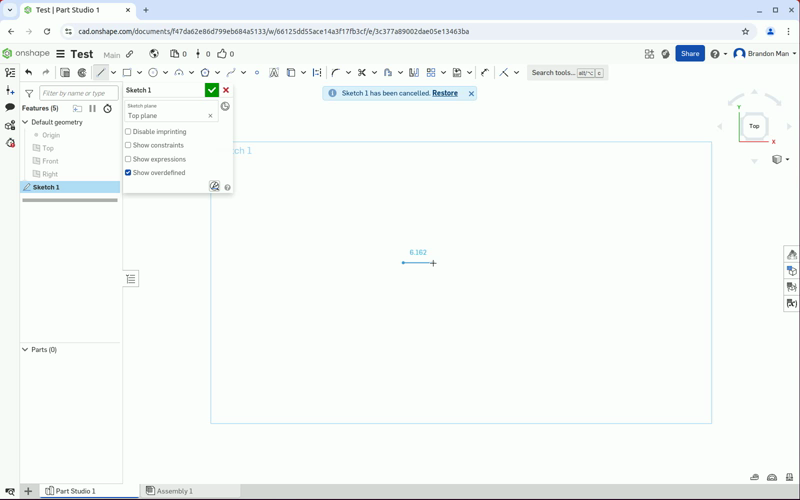
mouse_move(403, 258)
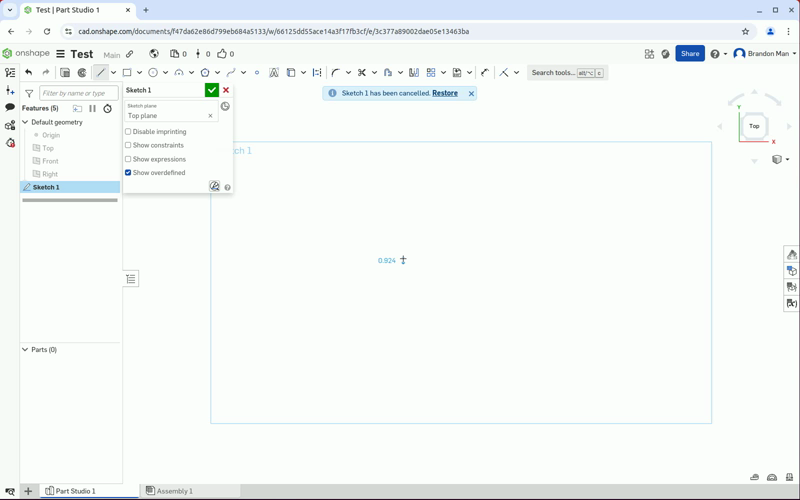
scroll(6)
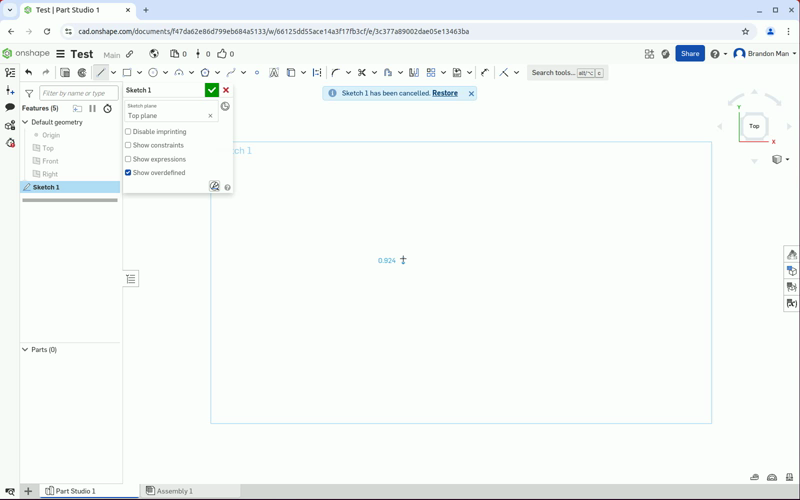
scroll(6)
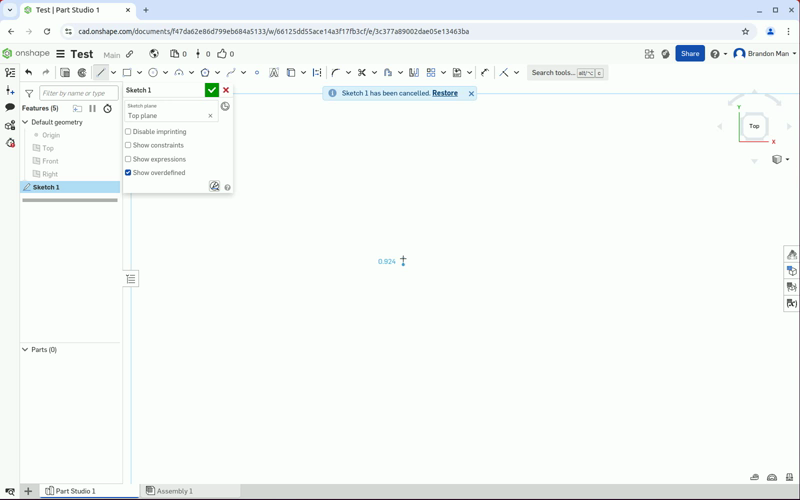
scroll(6)
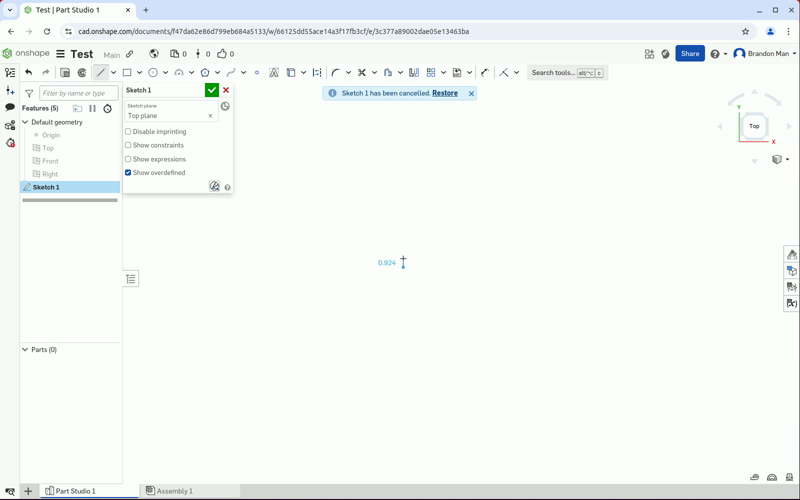
scroll(6)
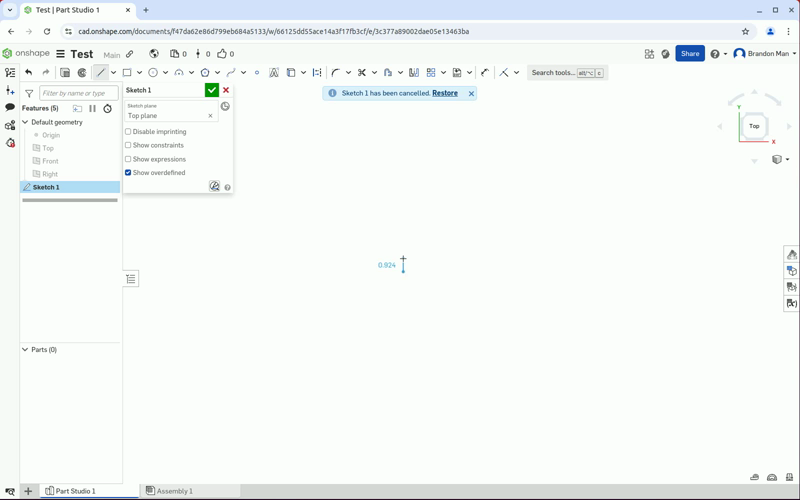
scroll(6)
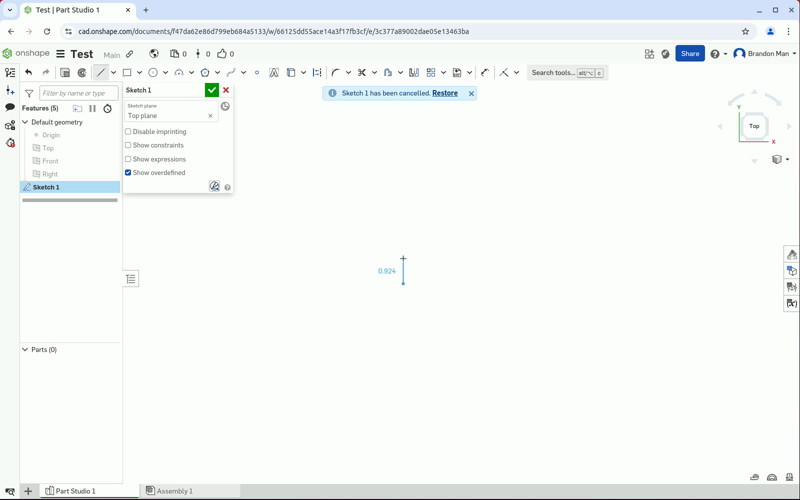
scroll(6)
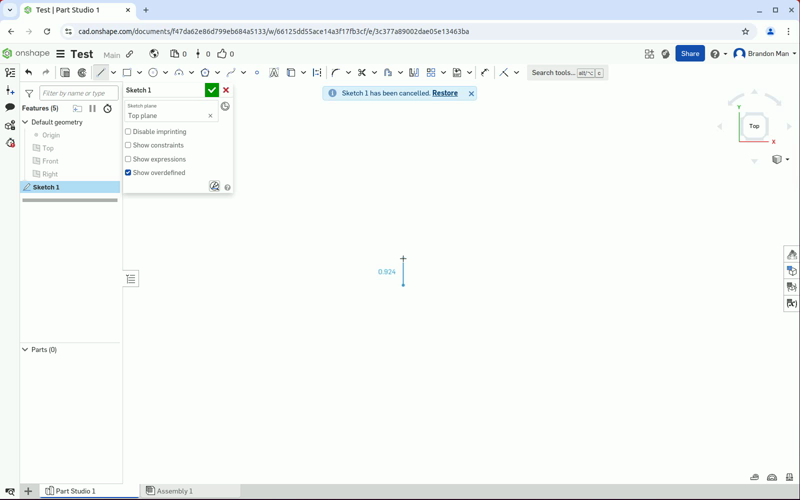
scroll(6)
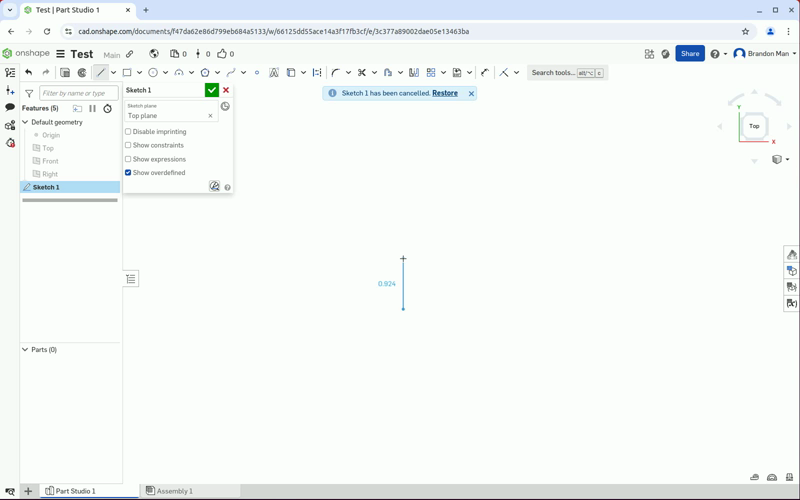
click(403, 258)
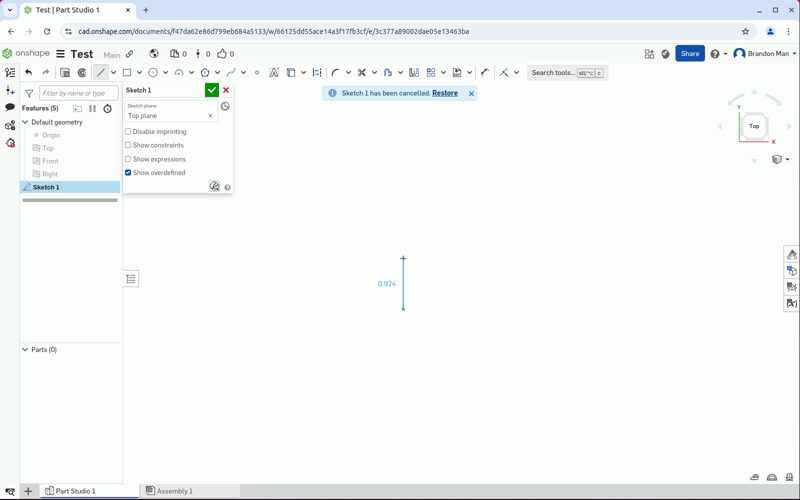
scroll(-6)
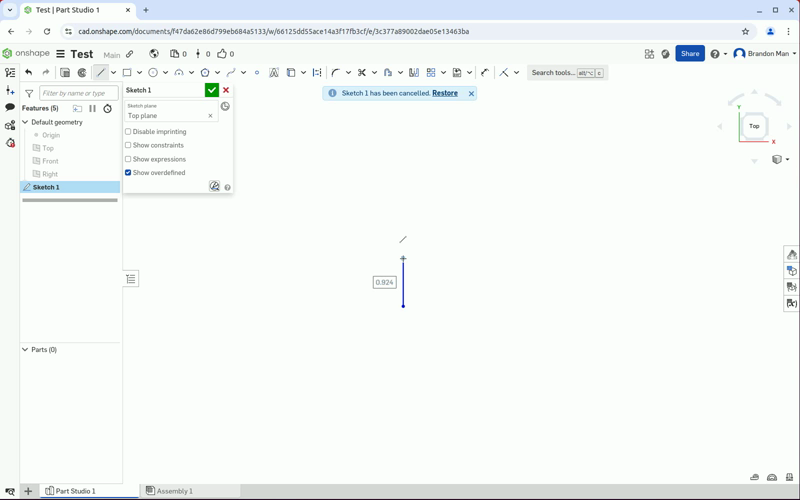
scroll(-6)
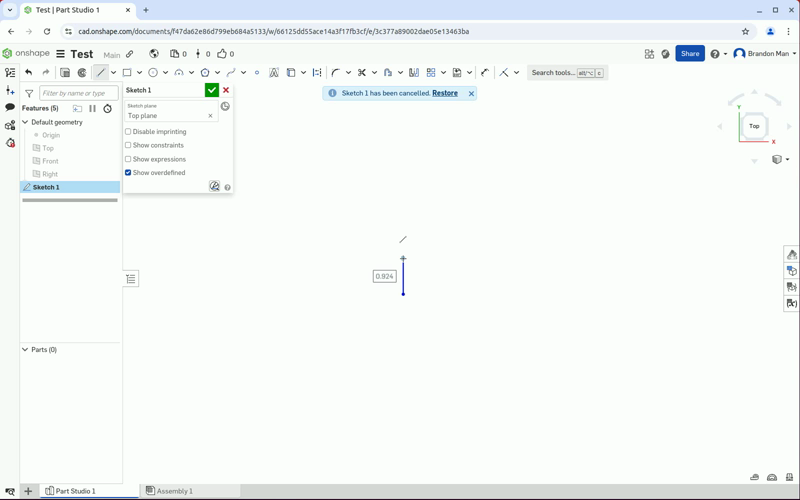
scroll(-6)
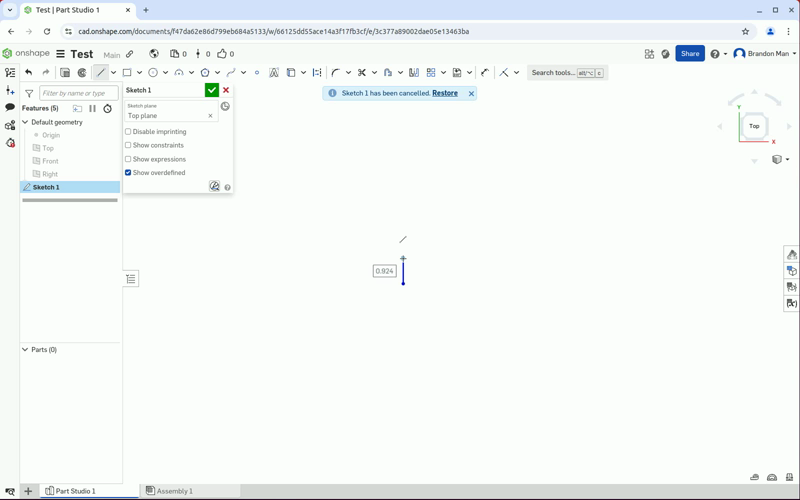
scroll(-6)
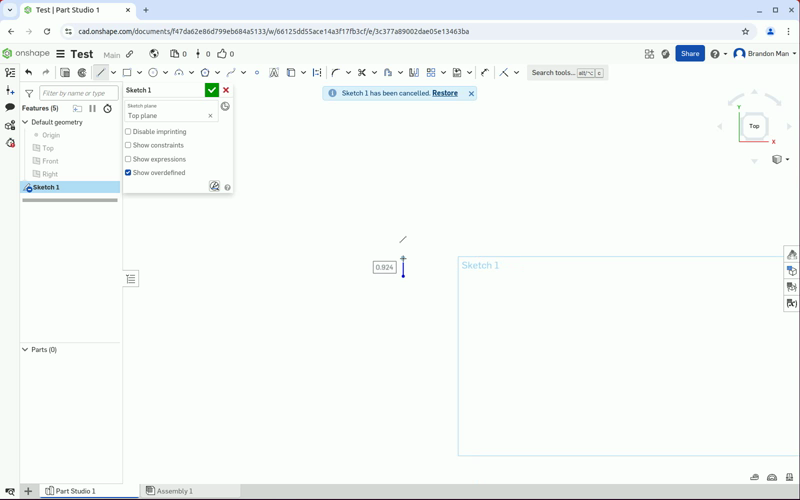
scroll(-6)
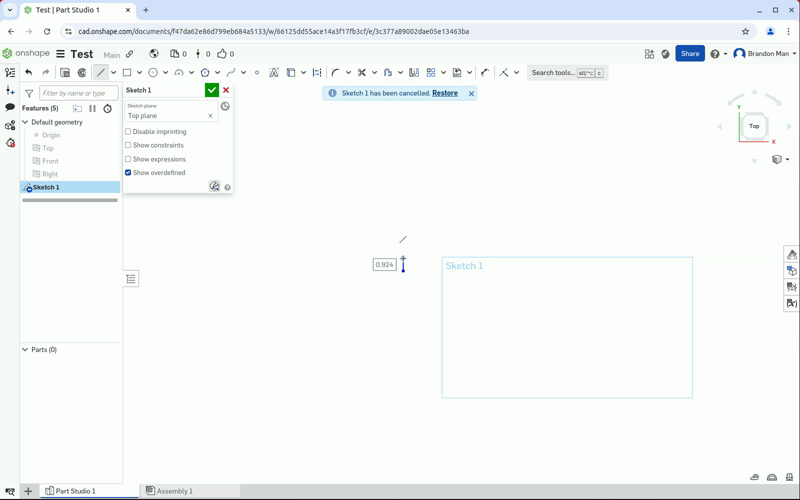
scroll(-6)
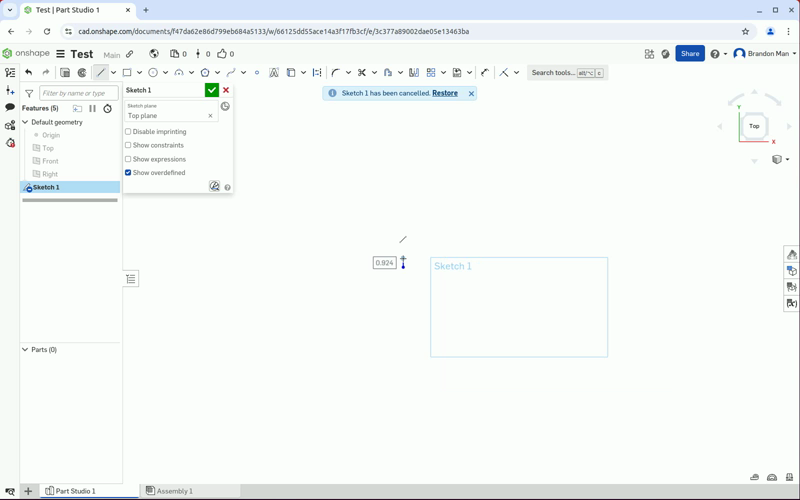
scroll(-6)
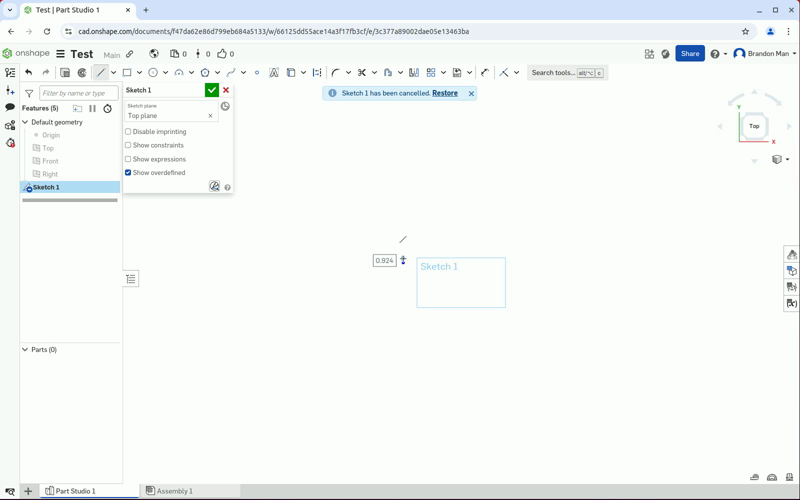
key_up(shift)
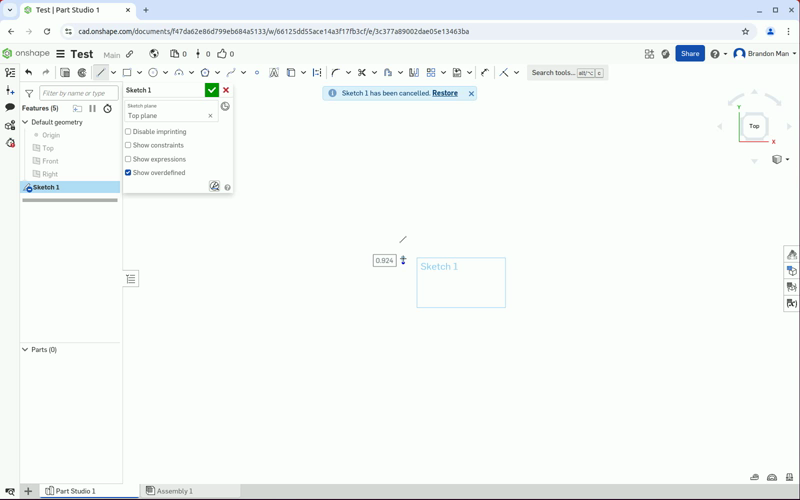
key(esc)
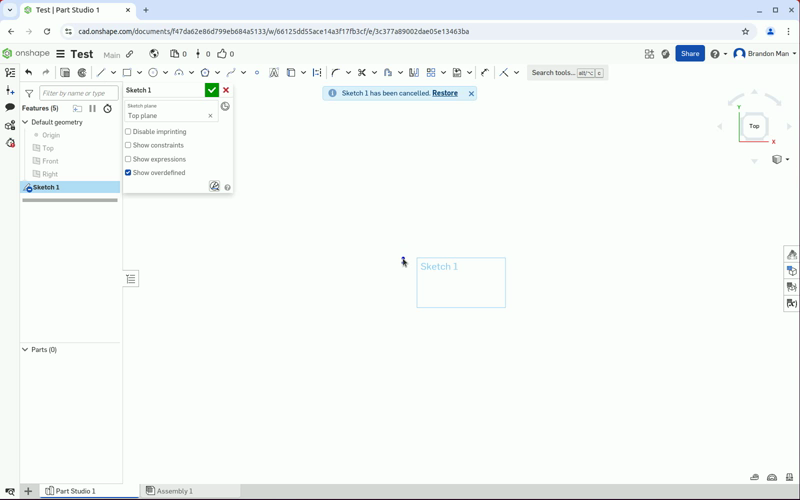
key(a)
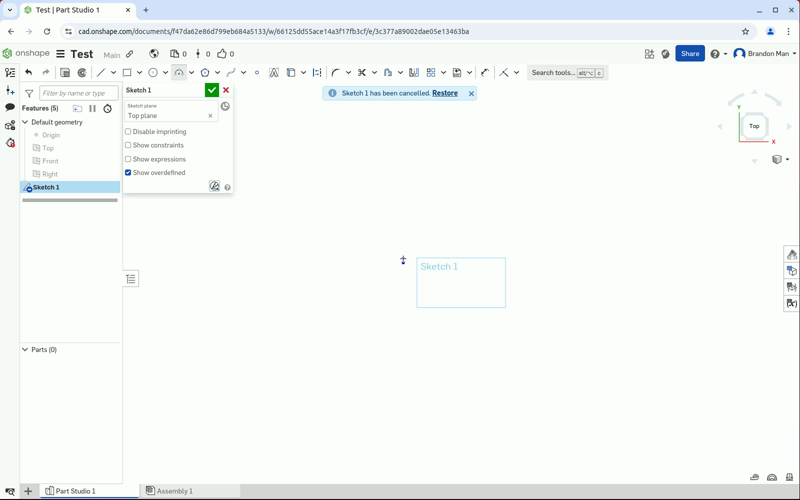
mouse_move(403, 258)
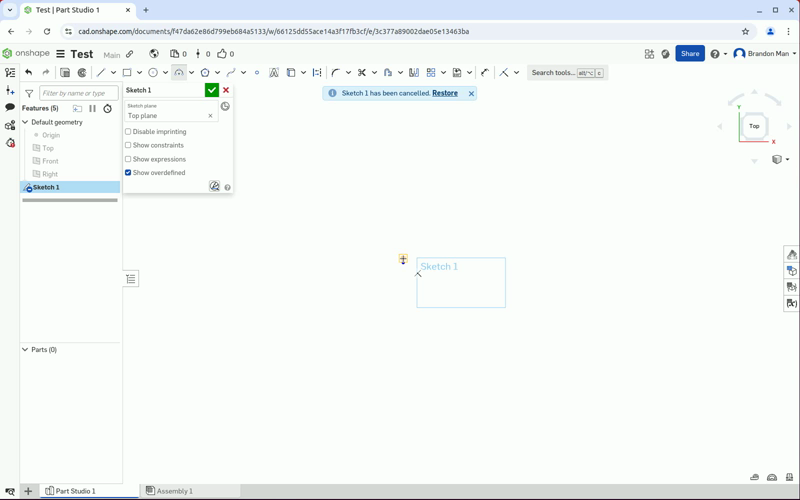
click(403, 258)
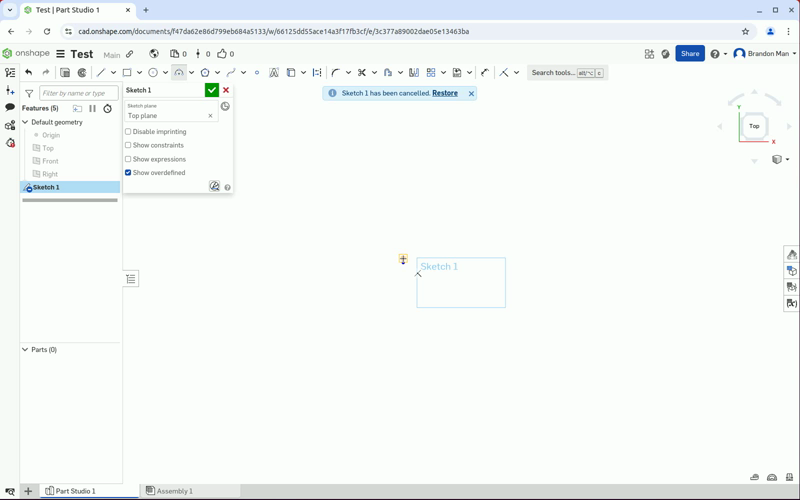
mouse_move(403, 262)
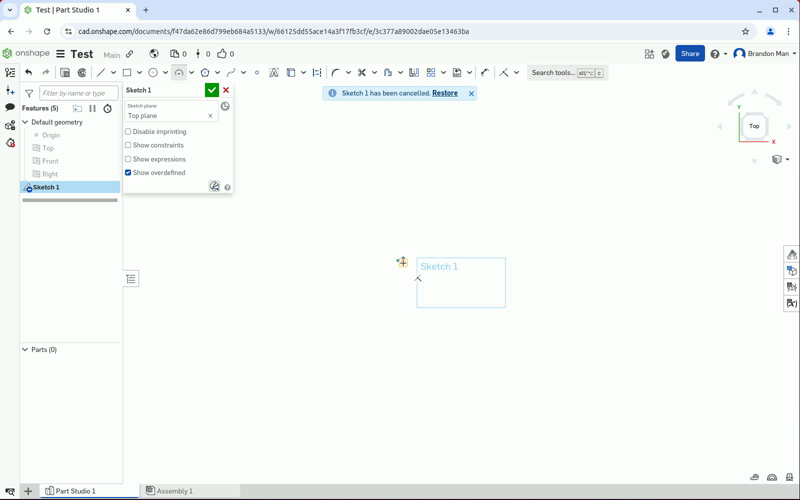
scroll(6)
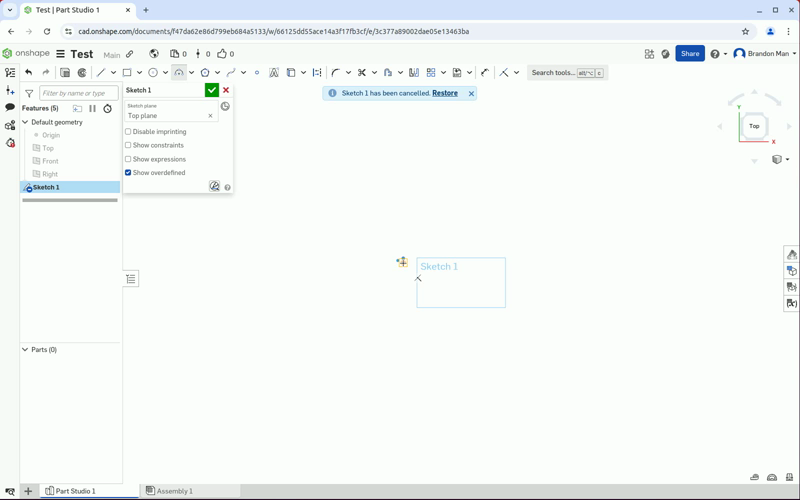
scroll(6)
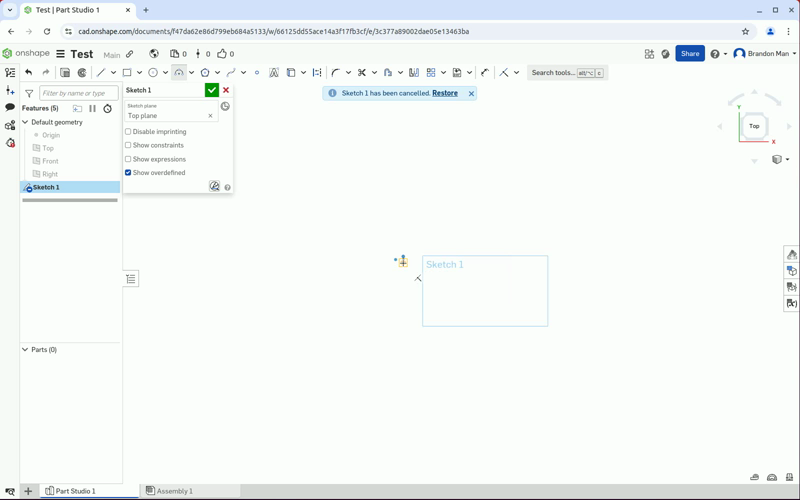
scroll(6)
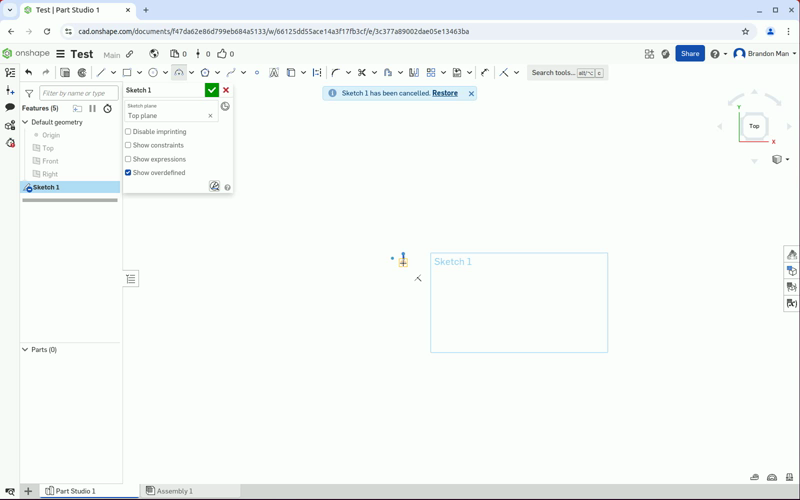
scroll(6)
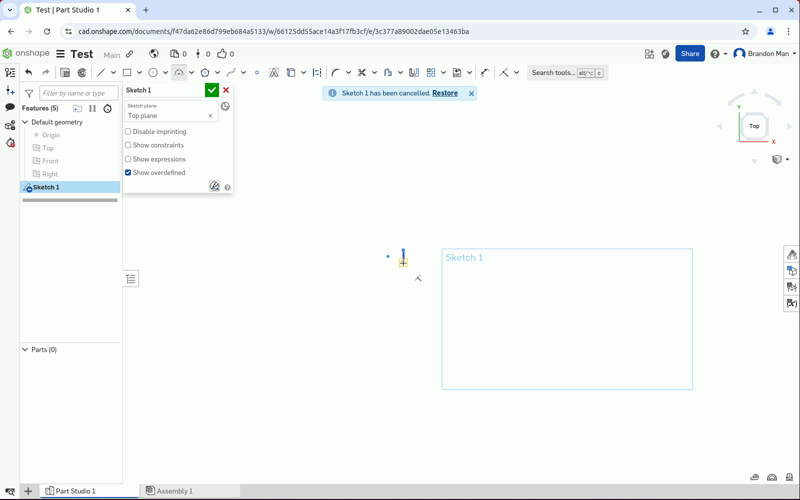
scroll(6)
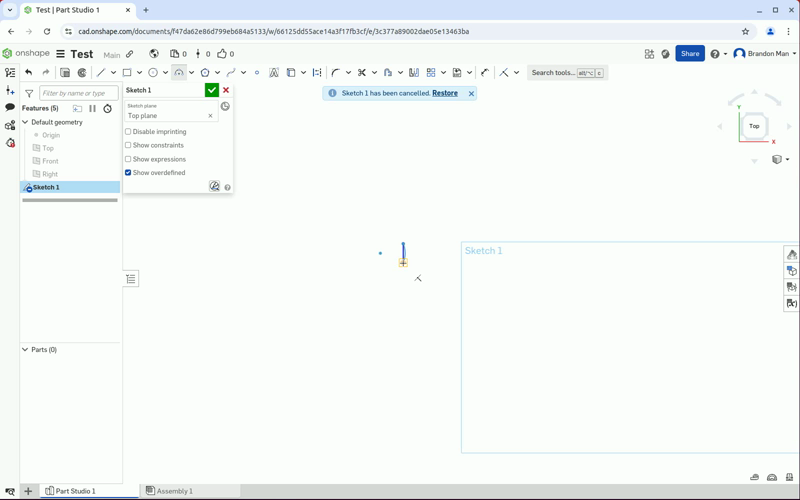
scroll(6)
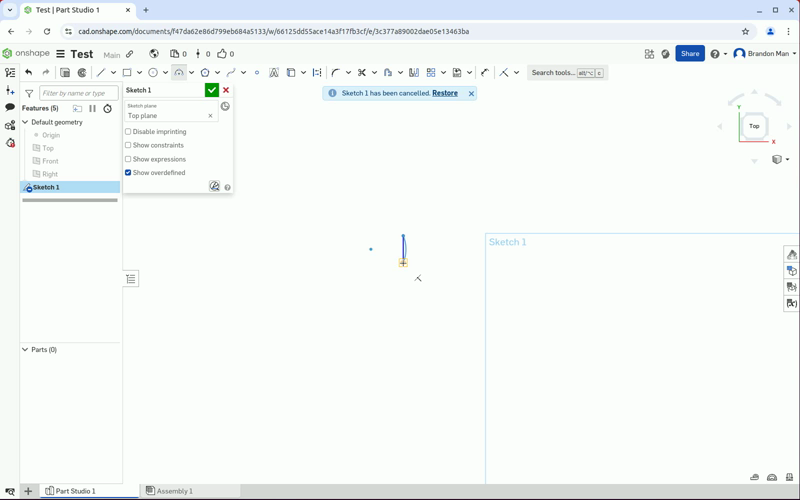
scroll(6)
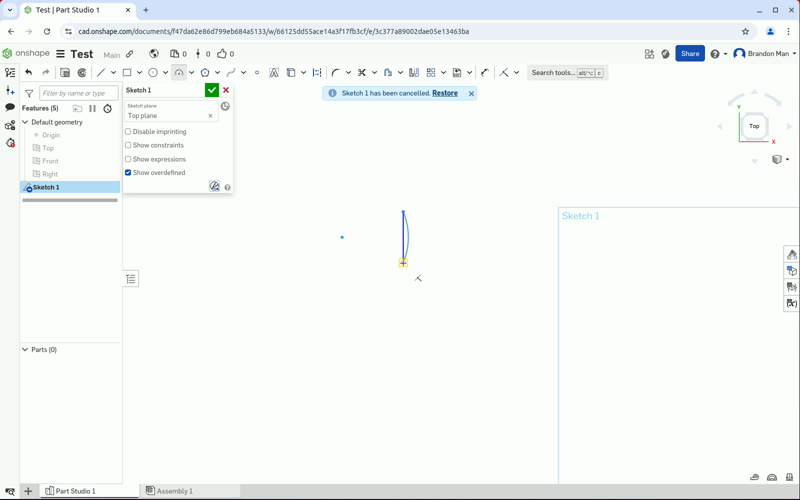
click(403, 262)
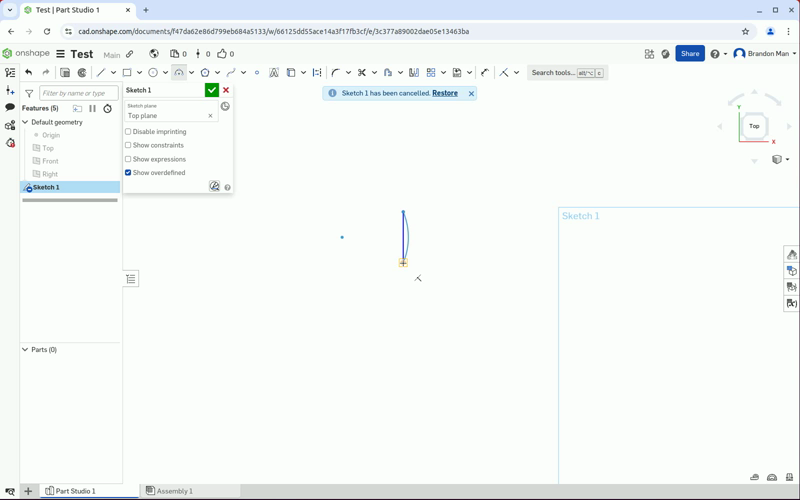
scroll(-6)
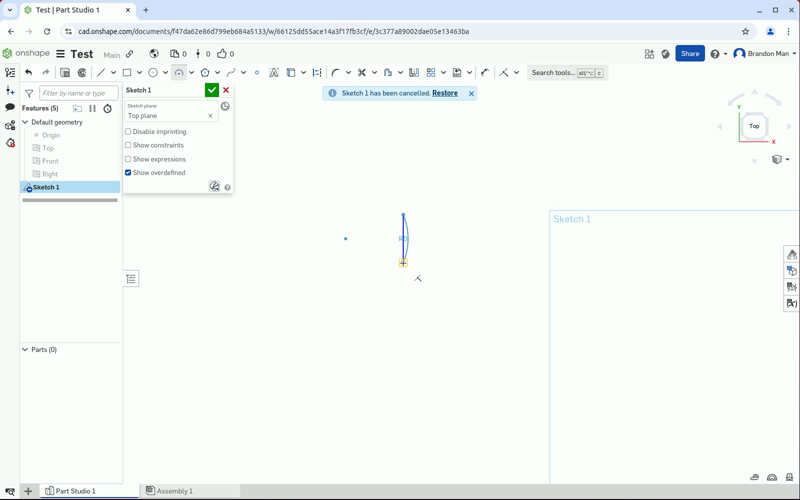
scroll(-6)
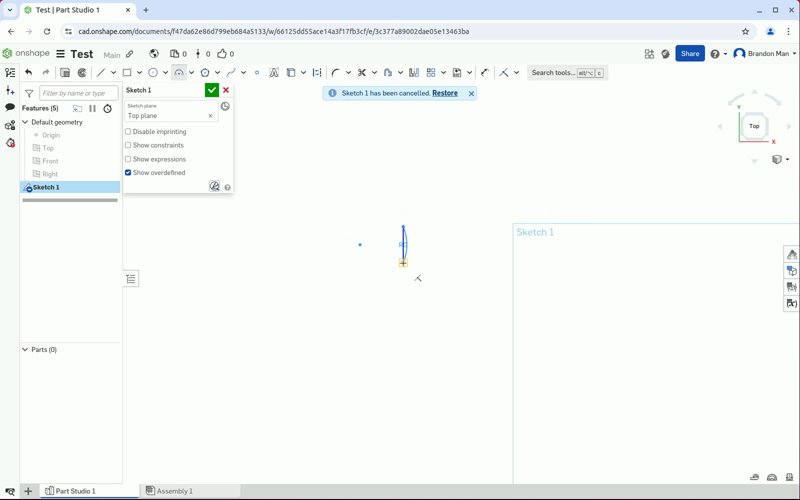
scroll(-6)
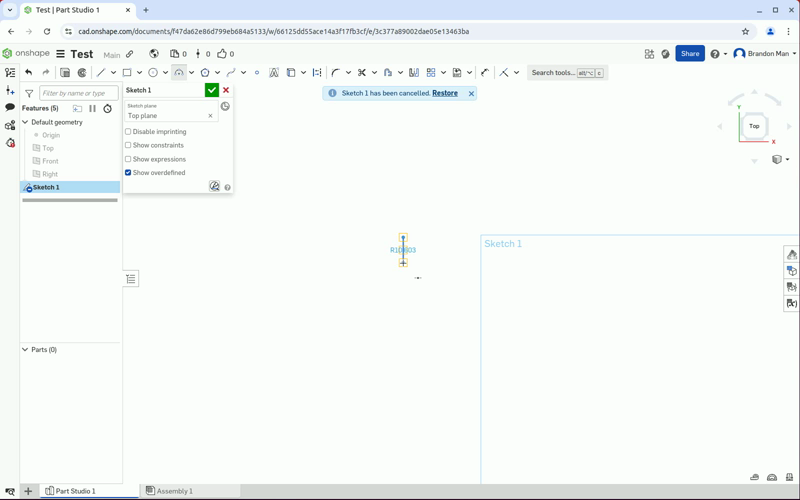
scroll(-6)
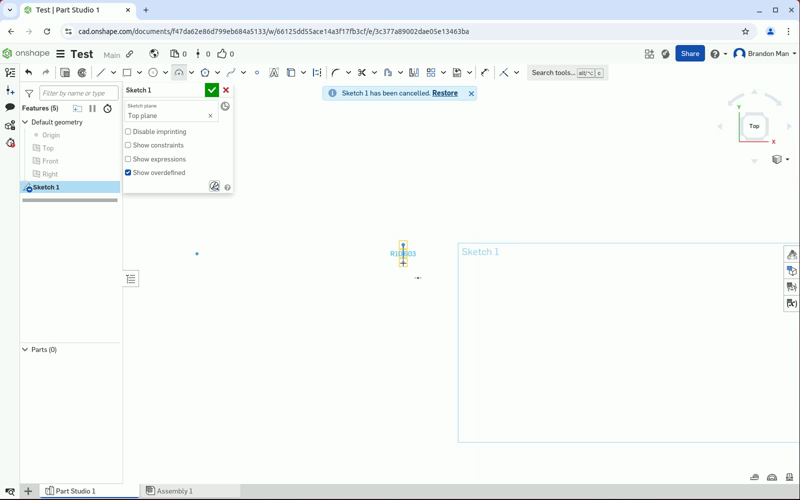
scroll(-6)
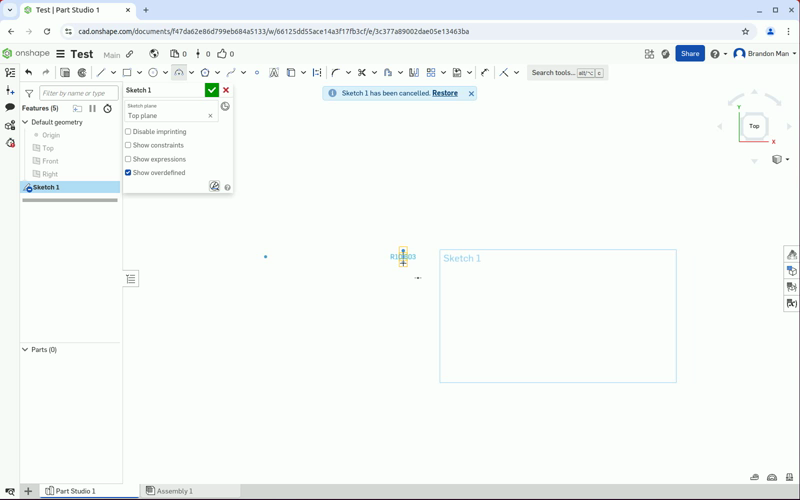
scroll(-6)
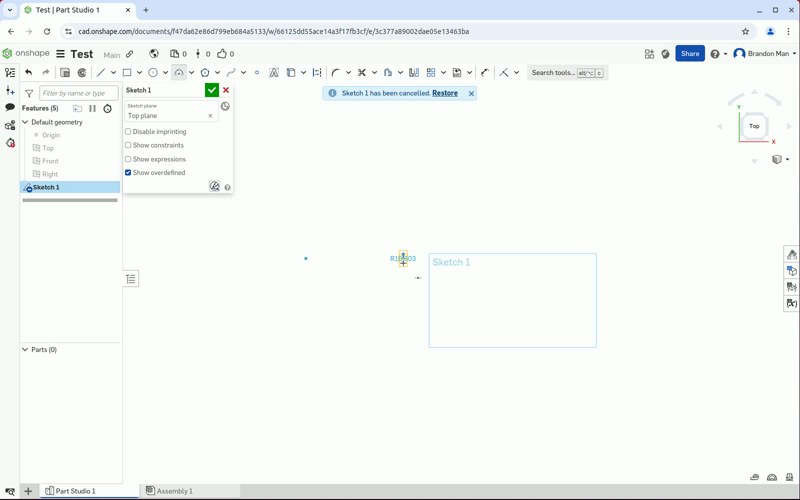
scroll(-6)
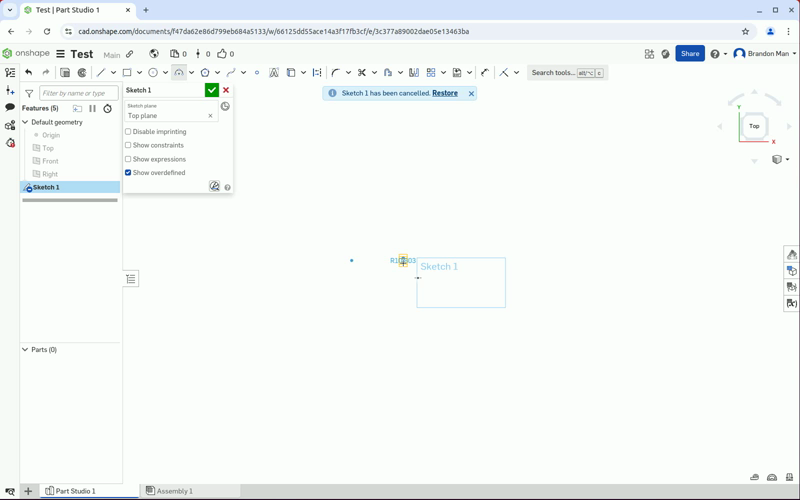
key_down(shift)
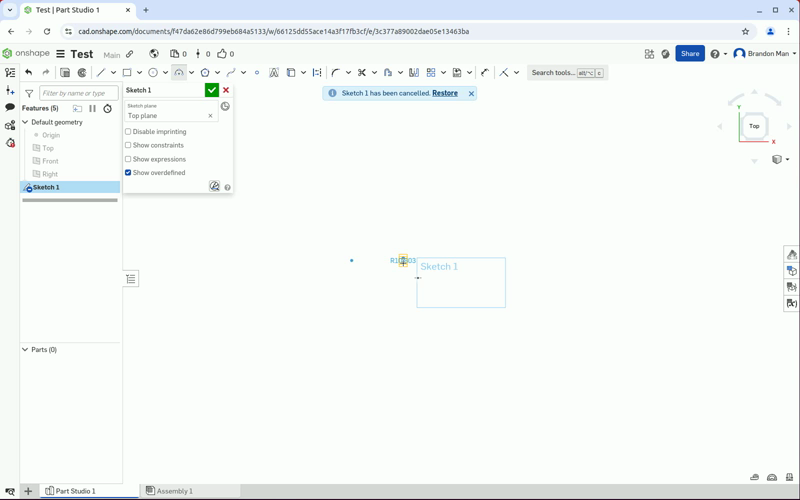
mouse_move(402, 260)
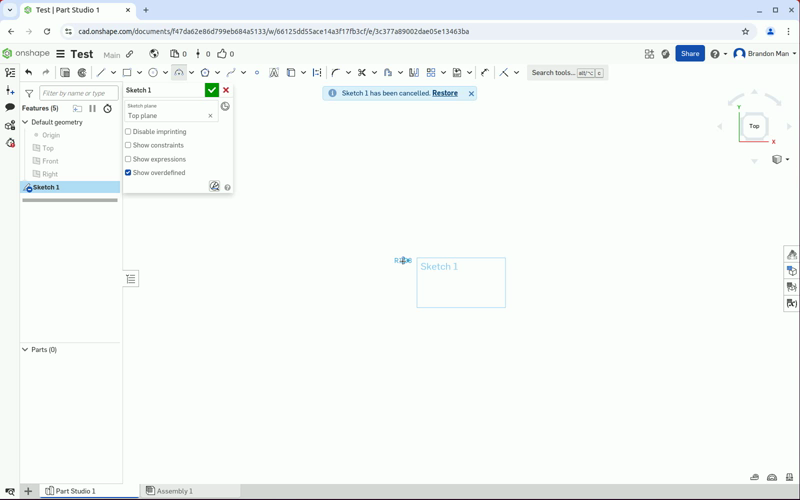
scroll(6)
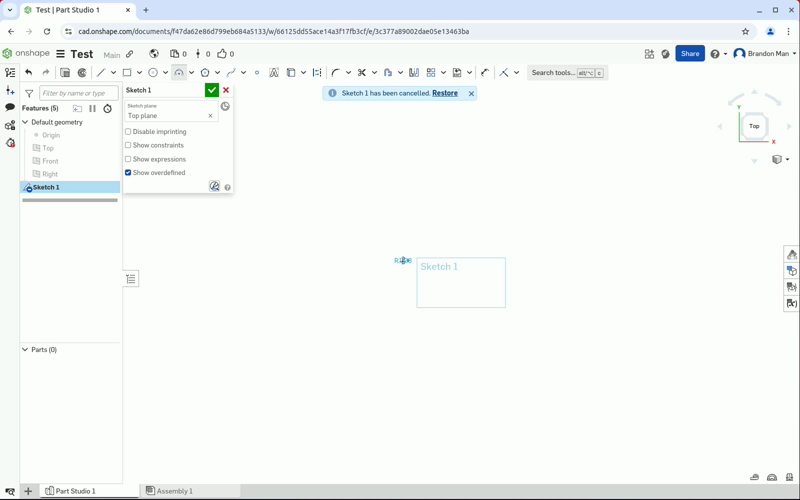
scroll(6)
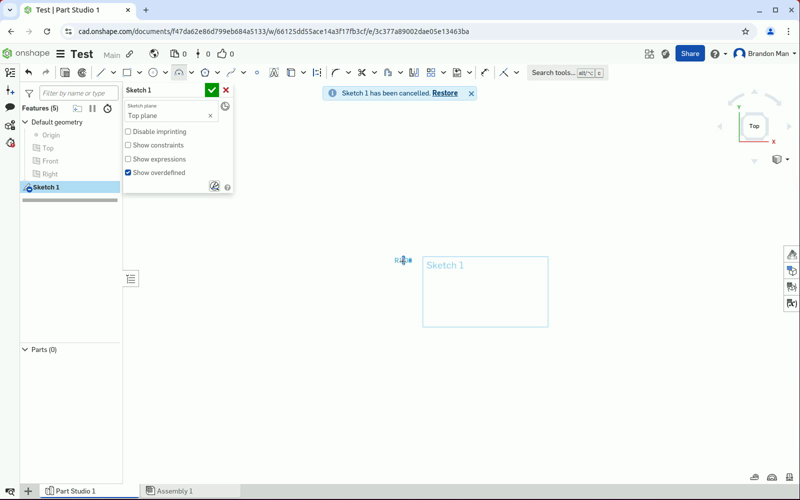
scroll(6)
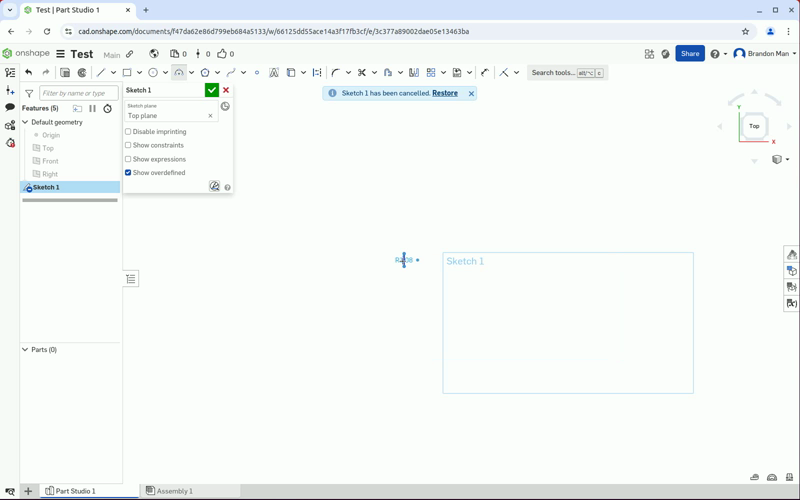
scroll(6)
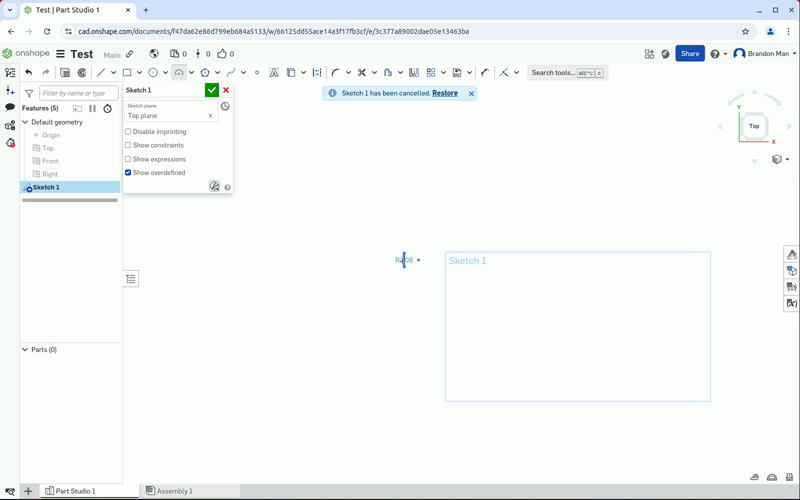
scroll(6)
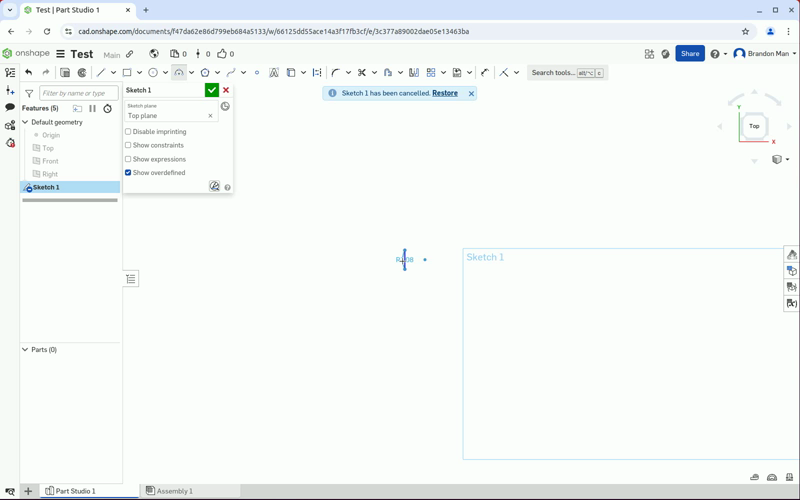
scroll(6)
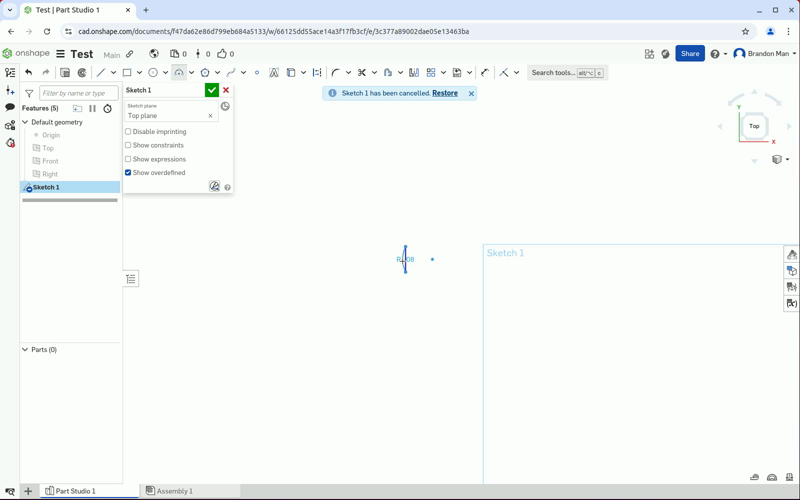
scroll(6)
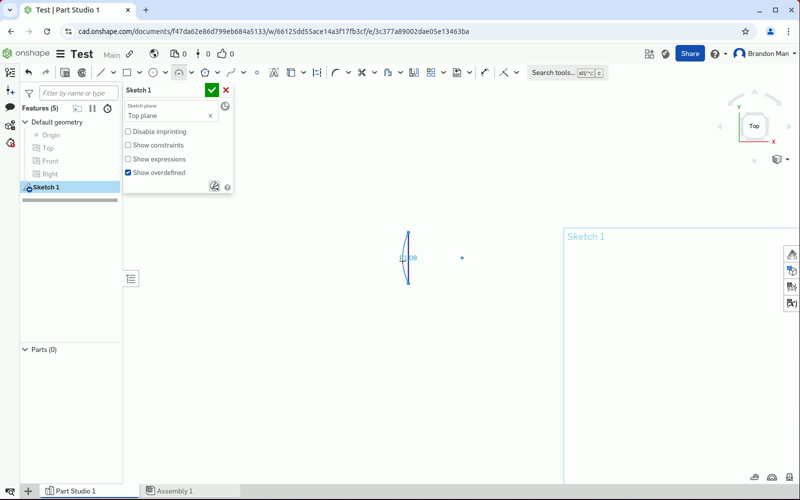
click(402, 260)
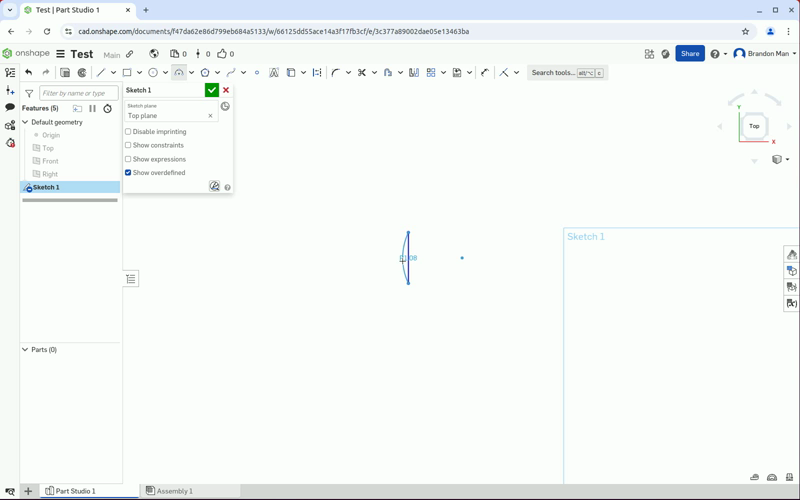
scroll(-6)
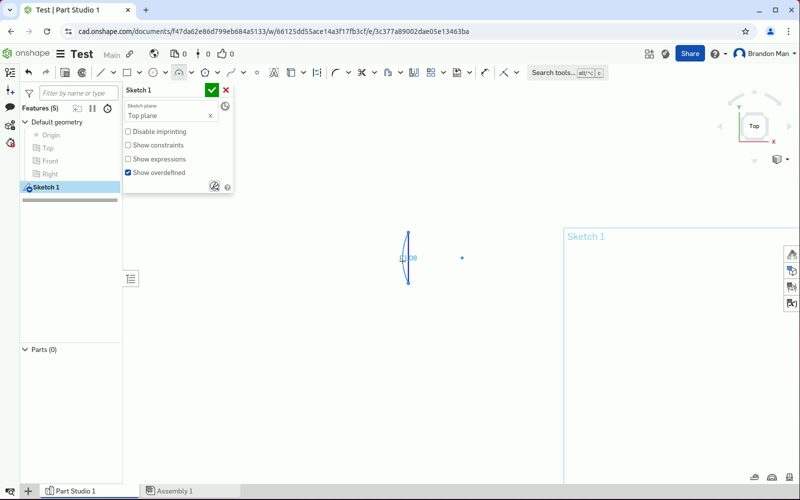
scroll(-6)
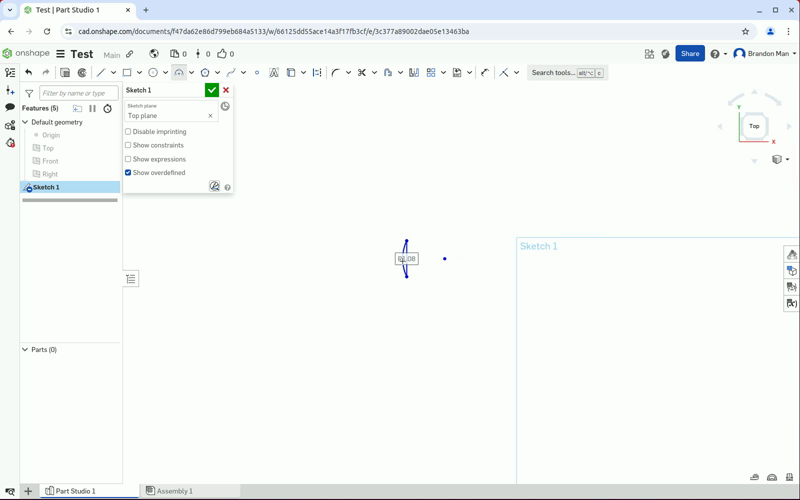
scroll(-6)
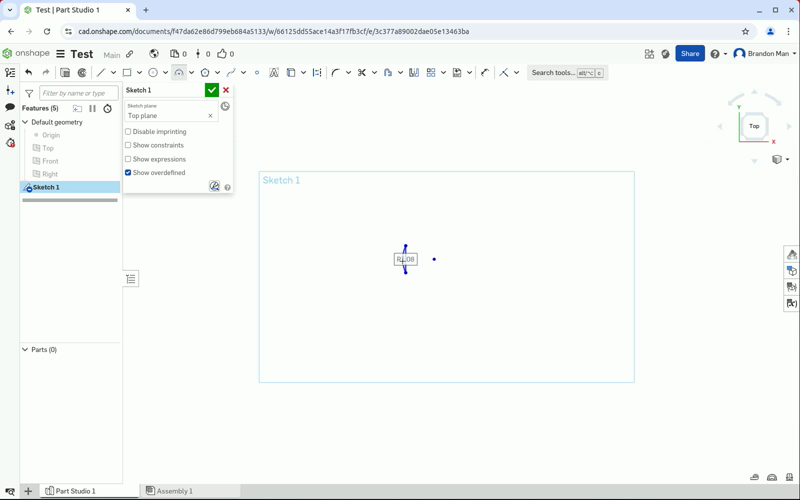
scroll(-6)
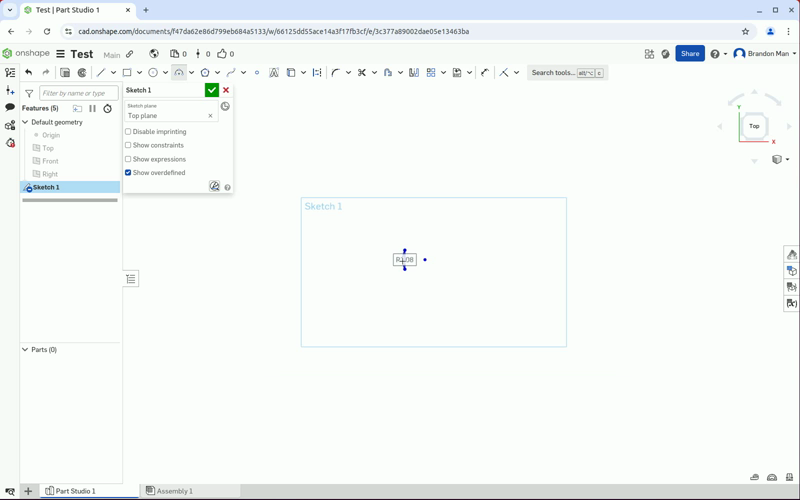
scroll(-6)
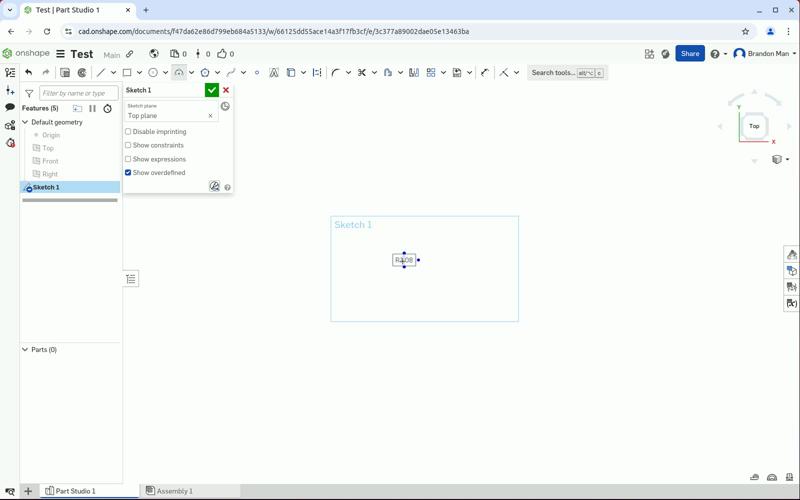
scroll(-6)
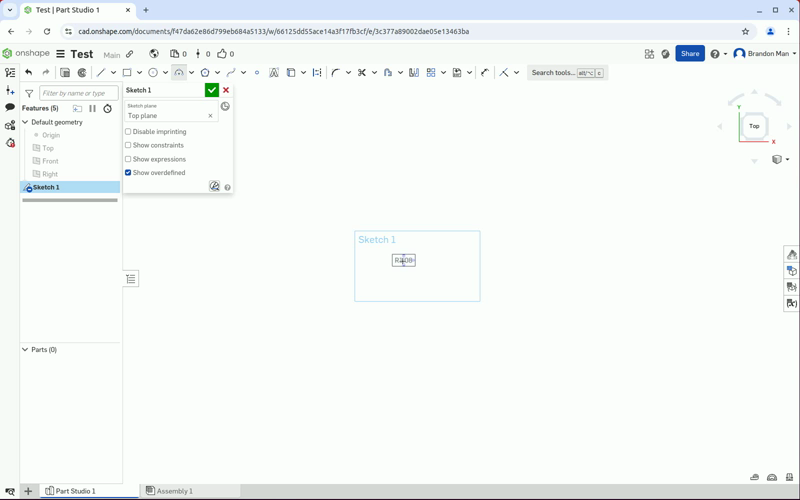
scroll(-6)
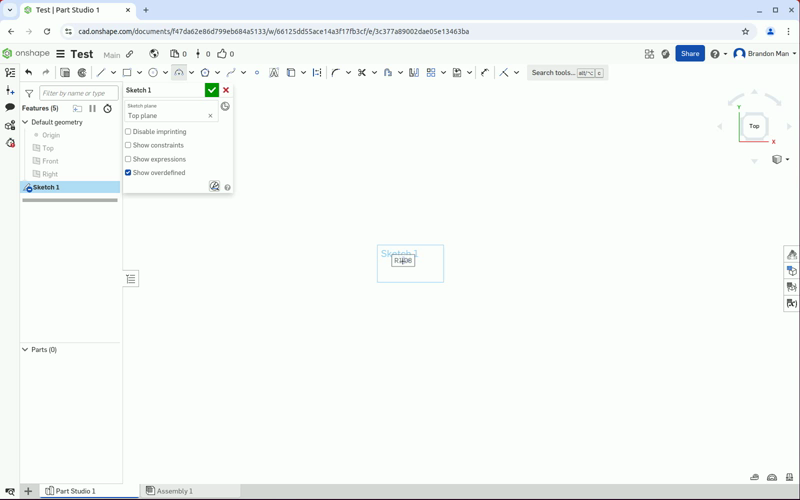
key_up(shift)
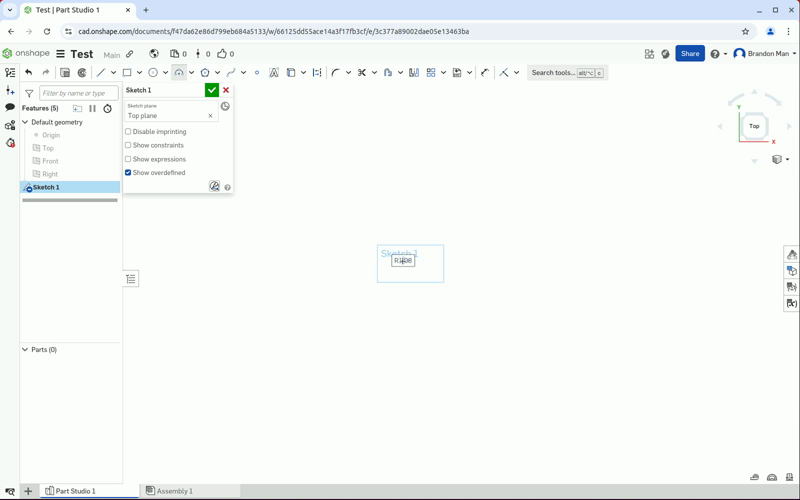
key(esc)
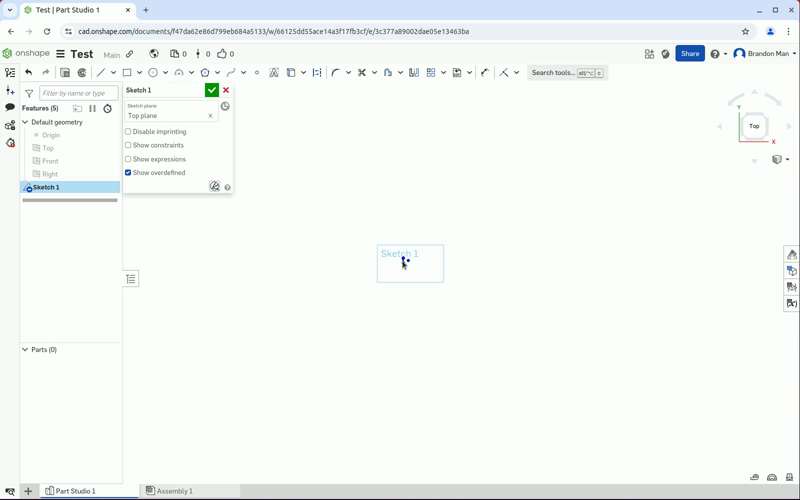
mouse_move(403, 260)
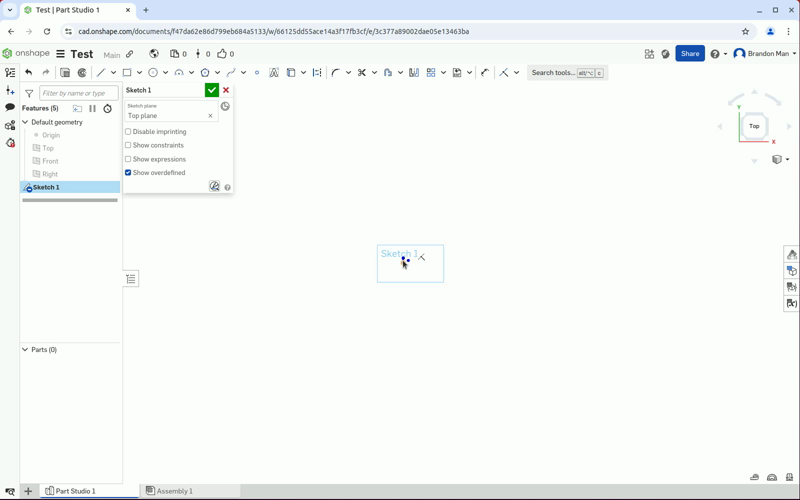
scroll(6)
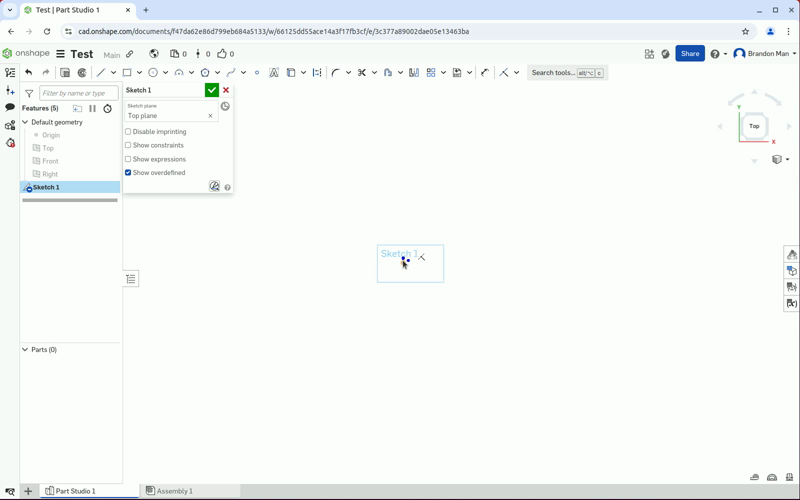
scroll(6)
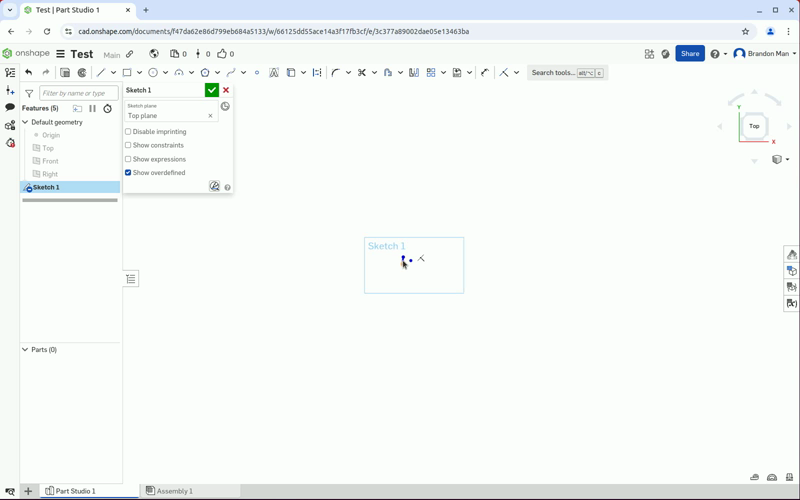
scroll(6)
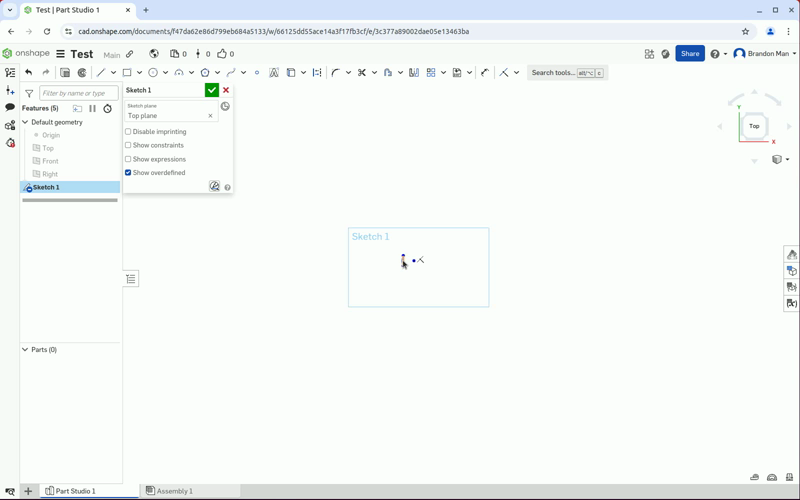
scroll(6)
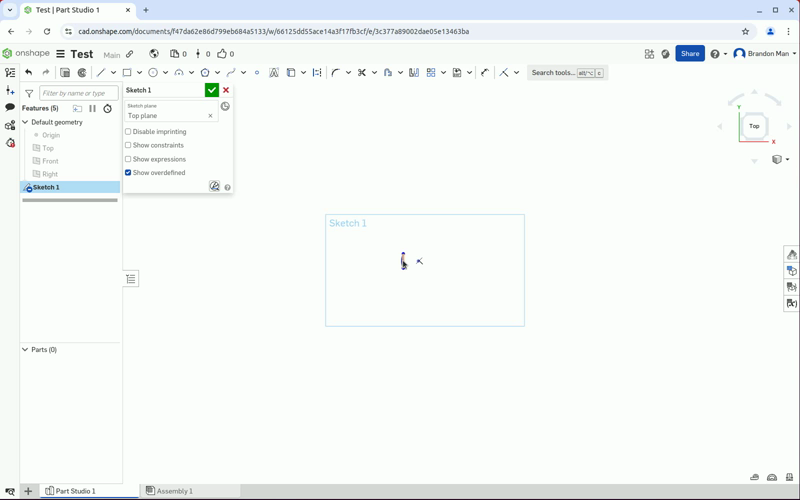
scroll(6)
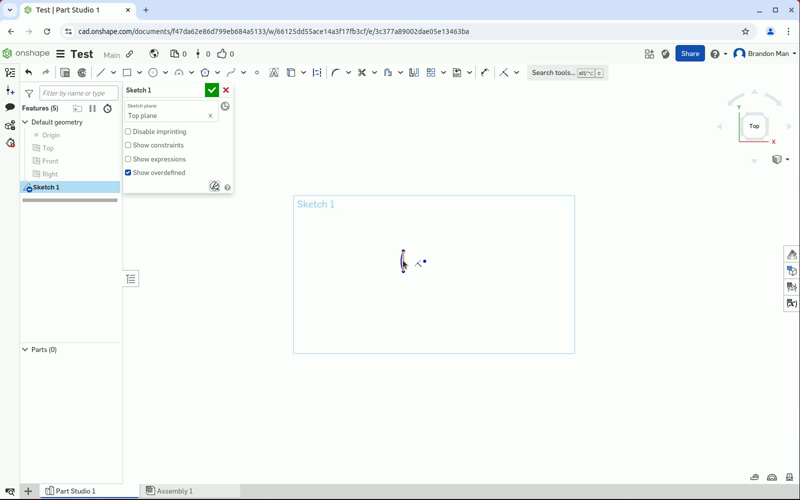
scroll(6)
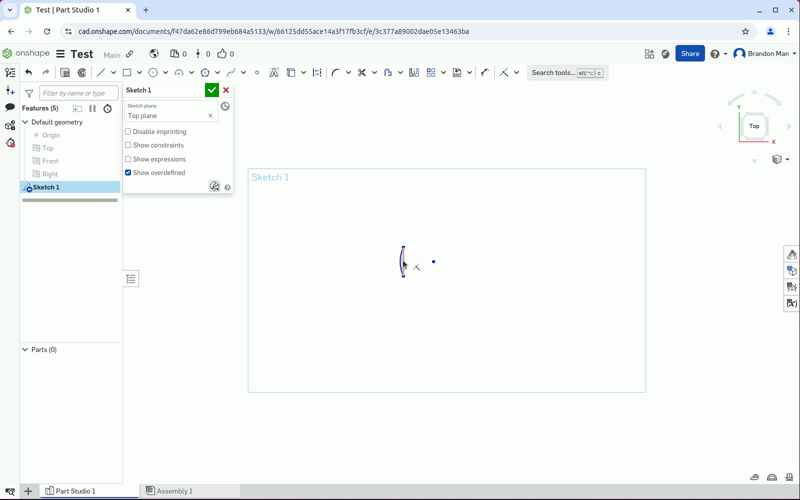
scroll(6)
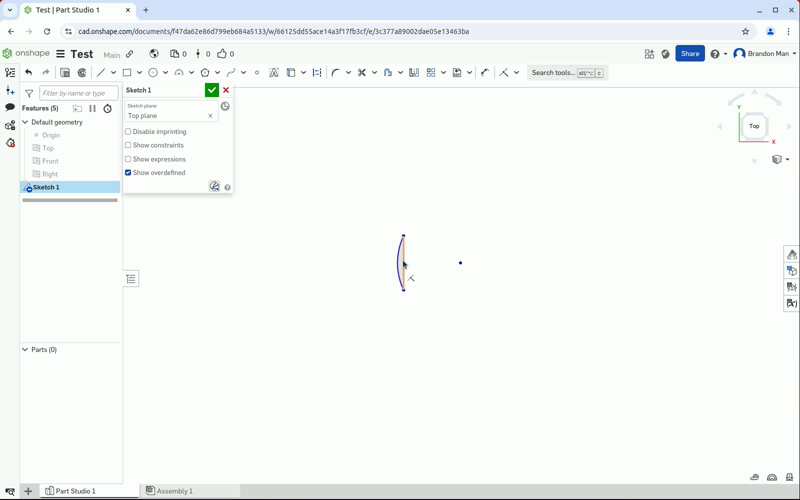
click(403, 260)
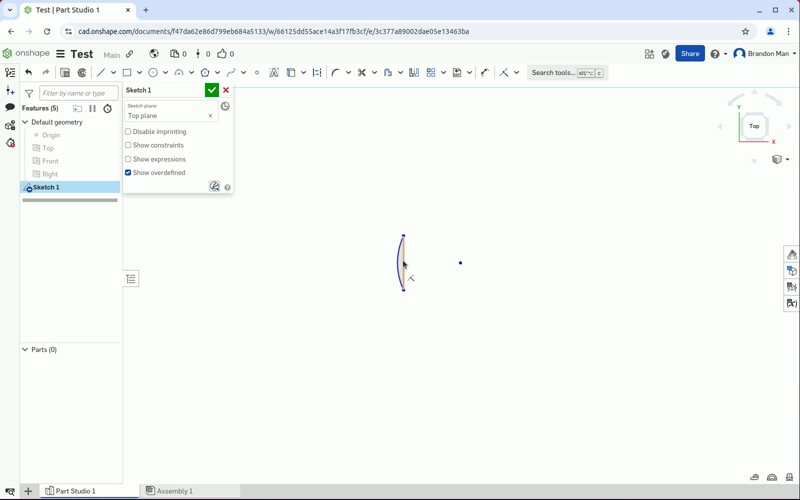
scroll(-6)
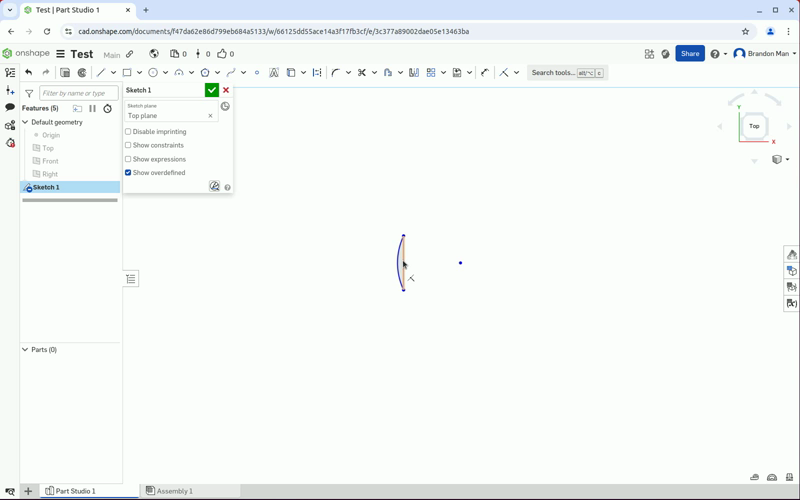
scroll(-6)
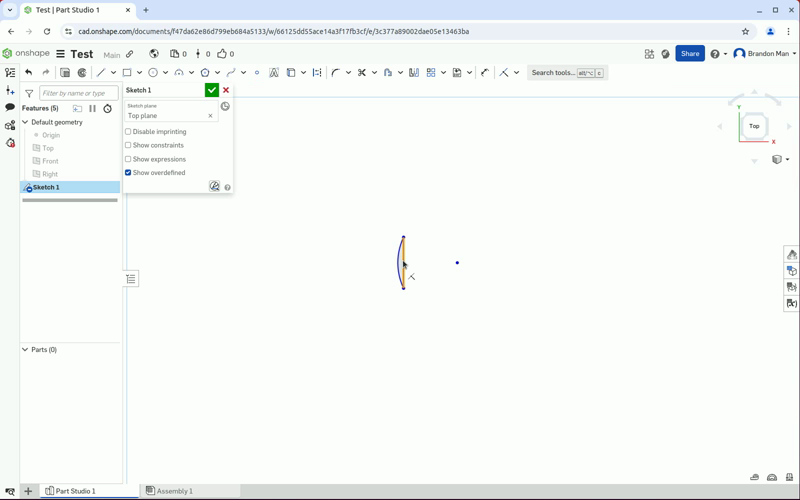
scroll(-6)
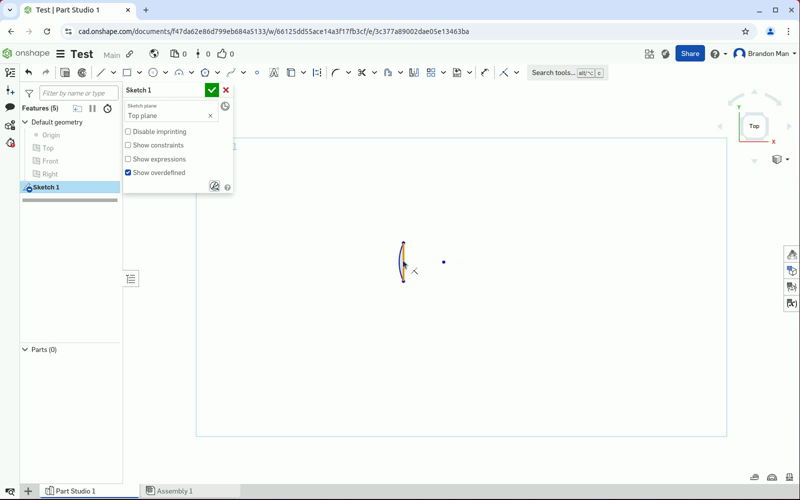
scroll(-6)
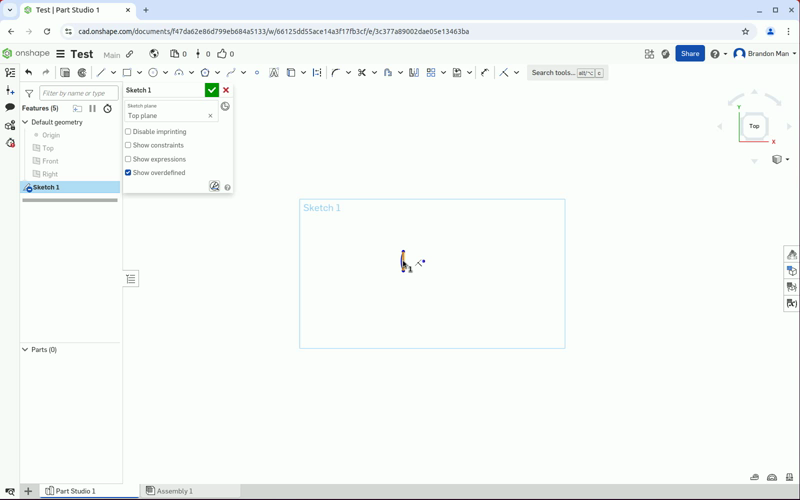
scroll(-6)
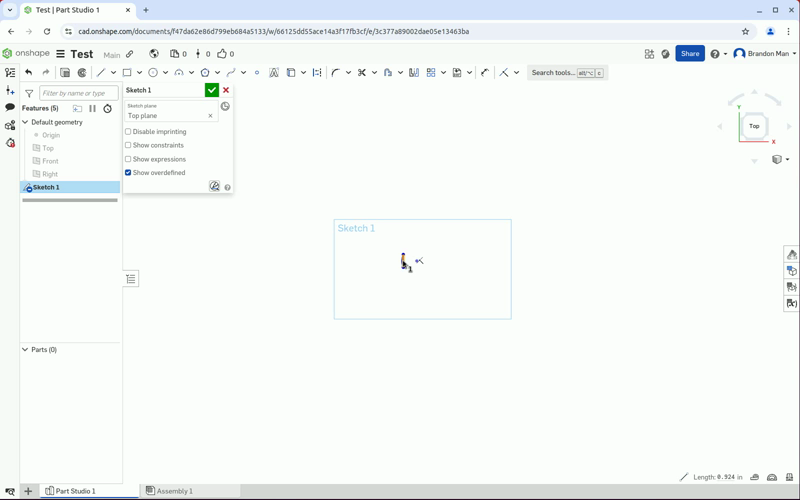
scroll(-6)
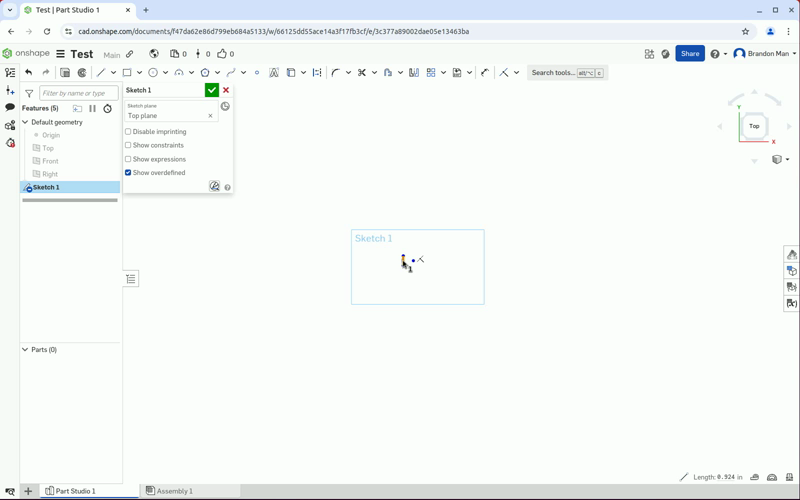
scroll(-6)
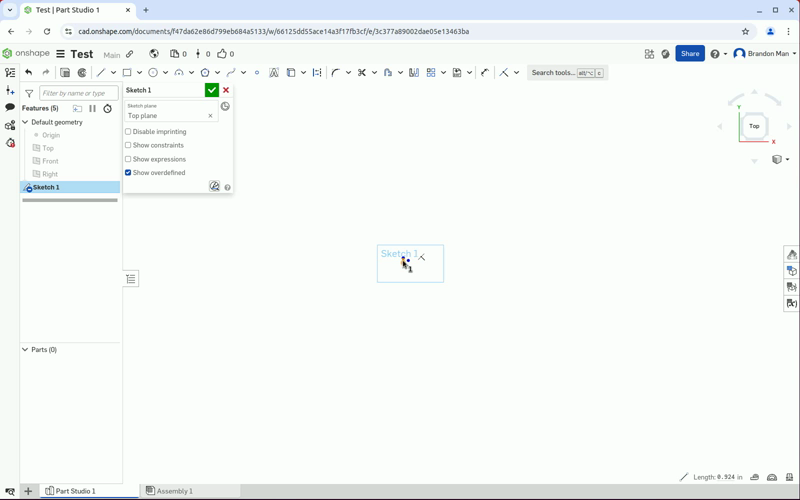
mouse_move(73, 352)
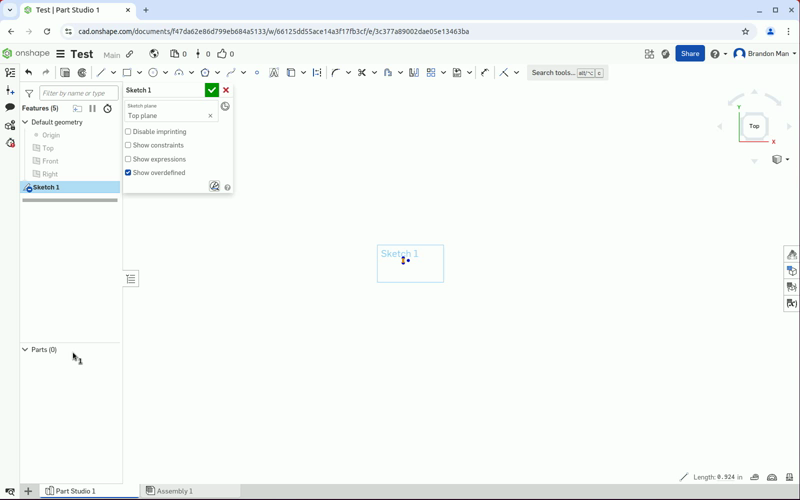
key(shift+y)
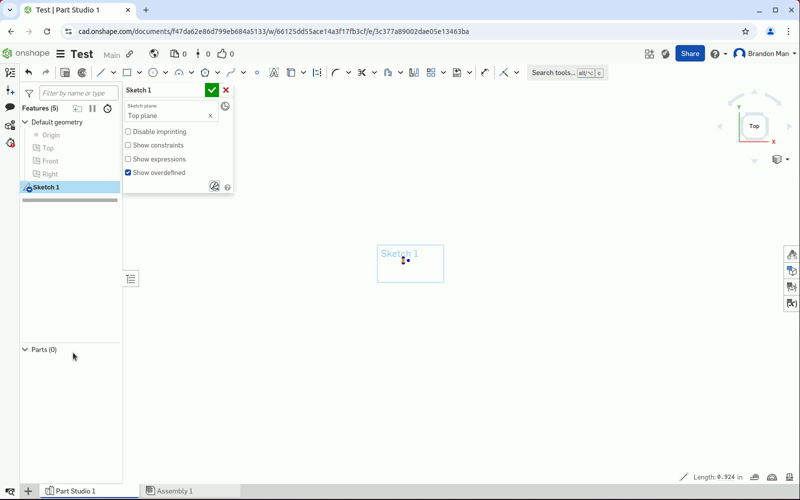
key(shift+e)
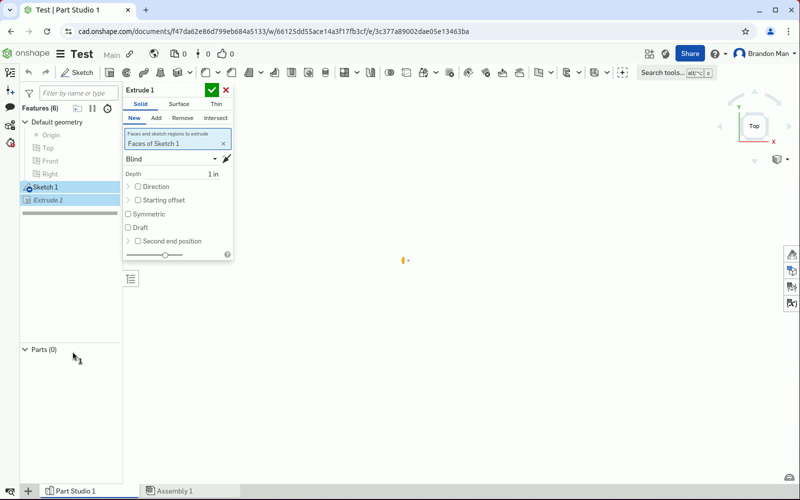
mouse_move(143, 106)
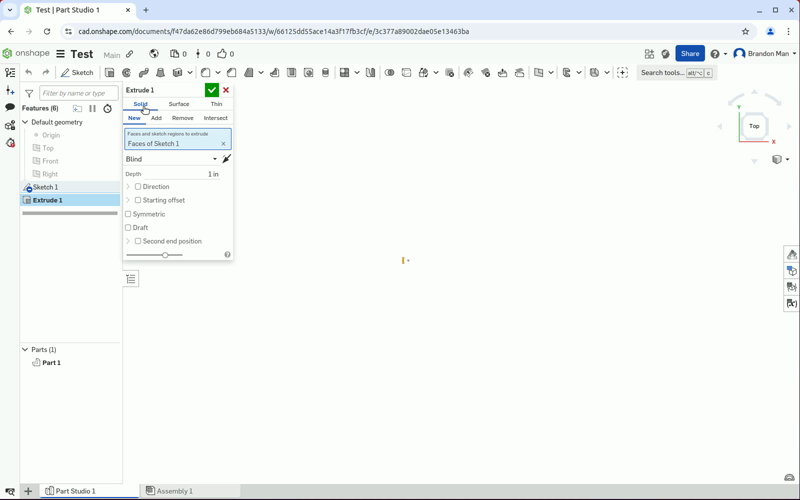
click(143, 106)
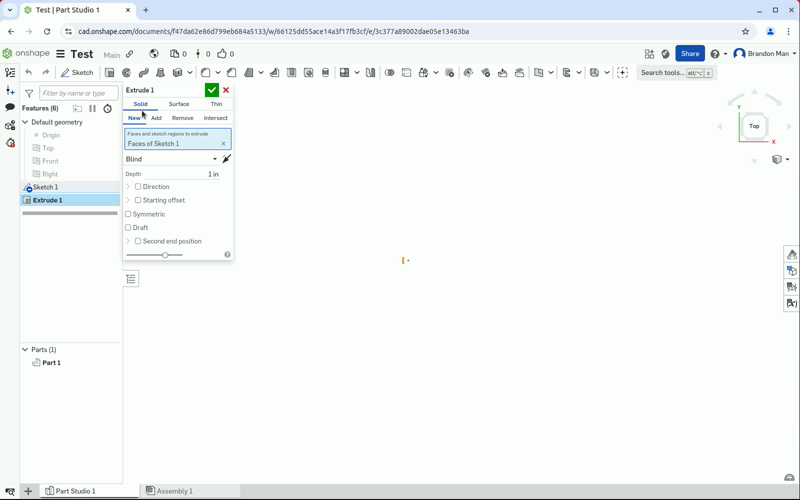
mouse_move(137, 120)
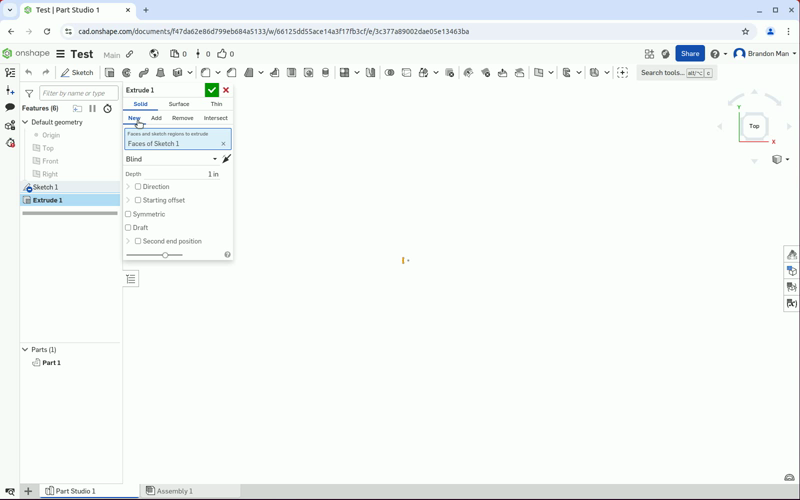
click(137, 120)
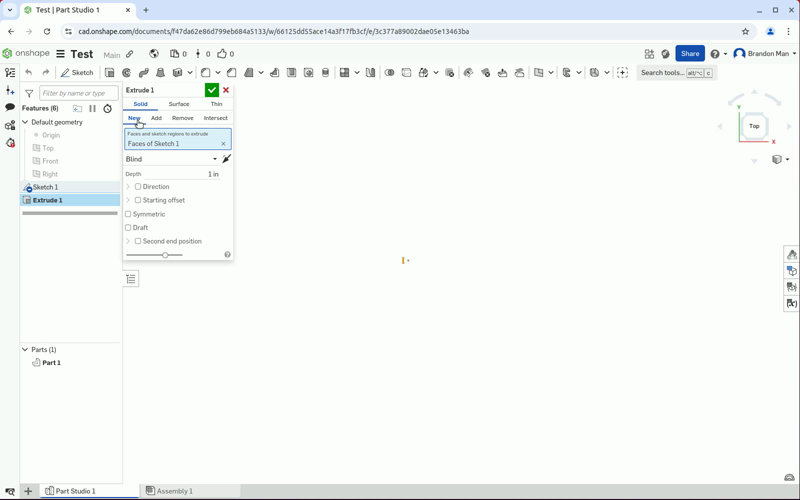
key(tab, 4)
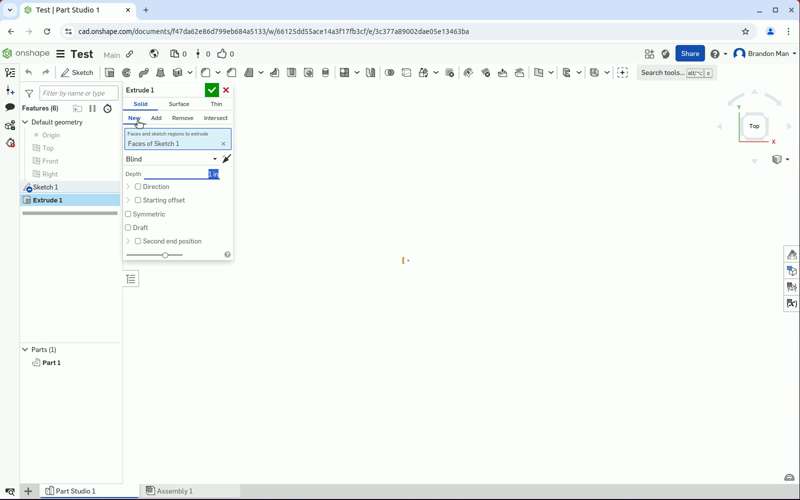
text(1.685)
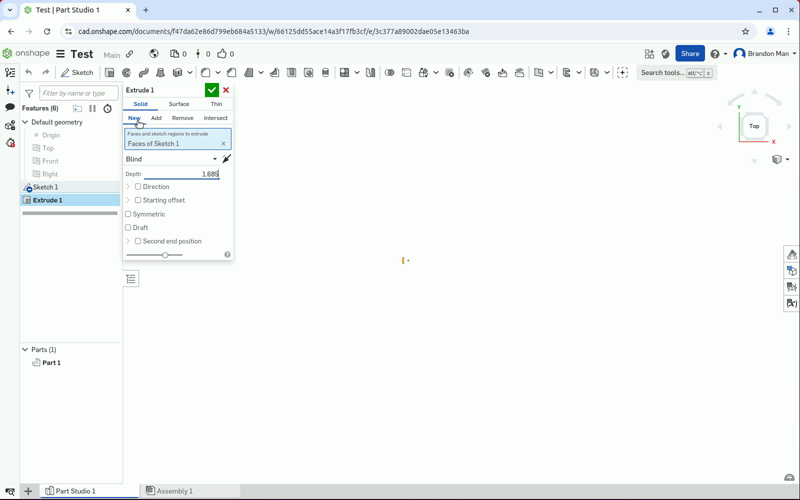
key(enter)
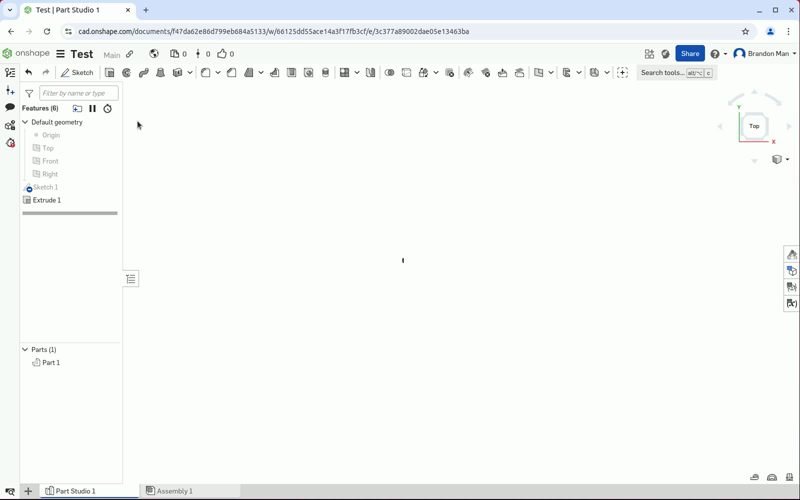
key(shift+h)
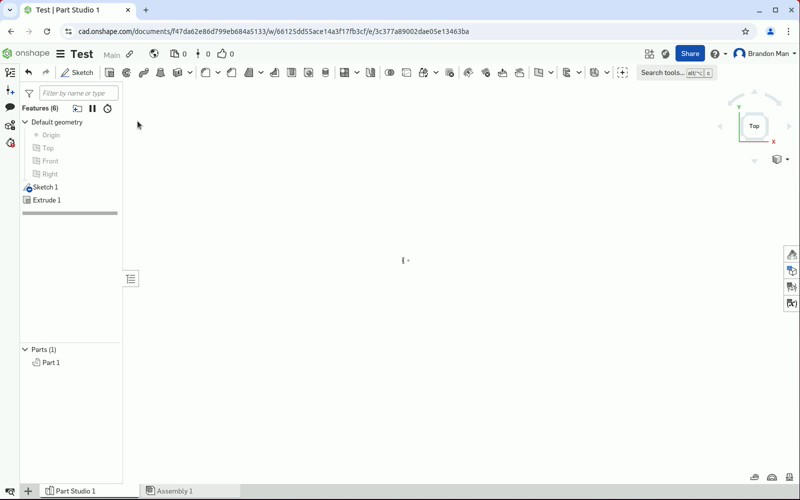
key(shift+h)
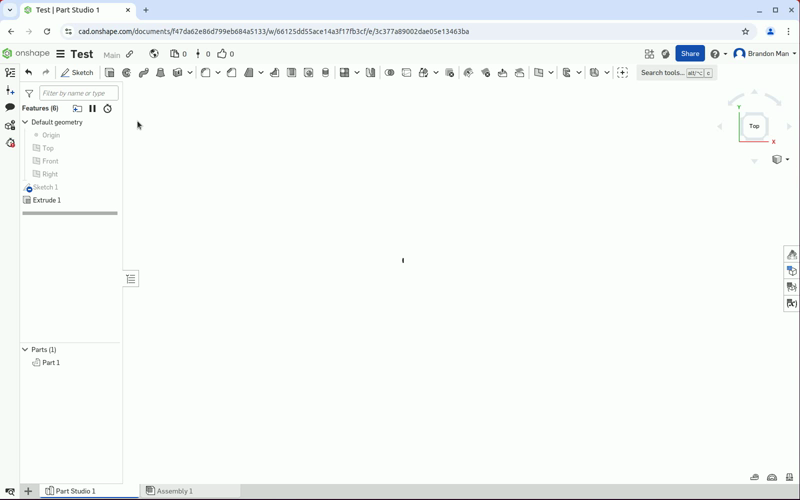
mouse_move(73, 189)
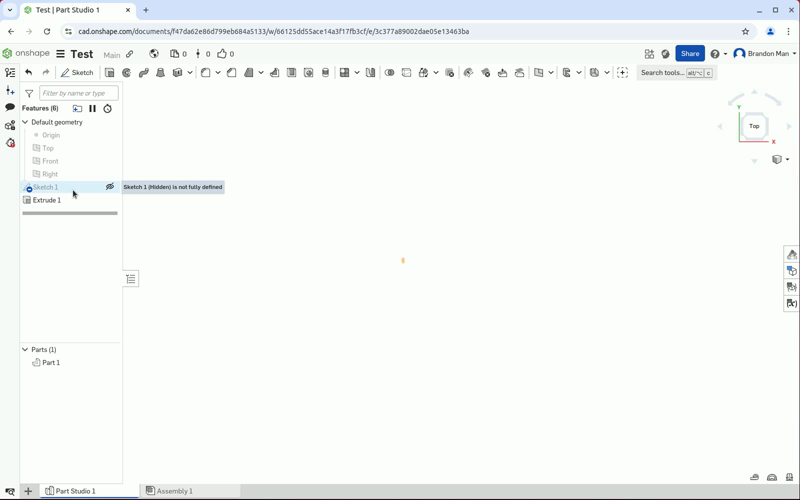
click(73, 189)
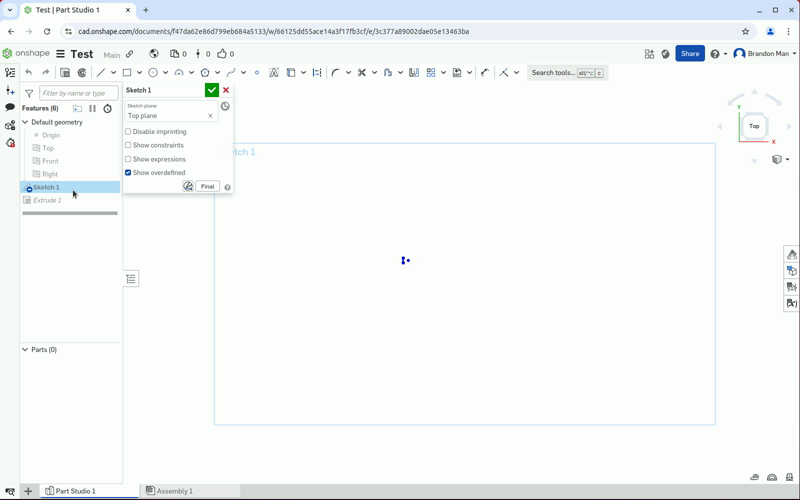
mouse_move(229, 92)
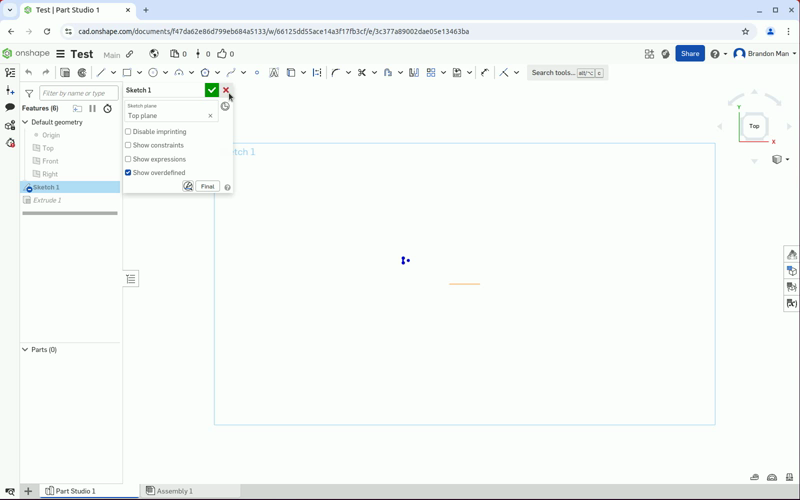
click(229, 92)
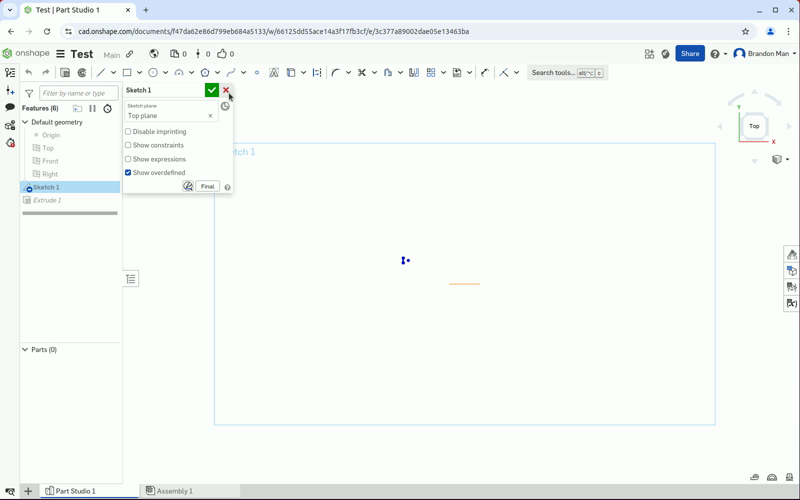
key(shift+s)
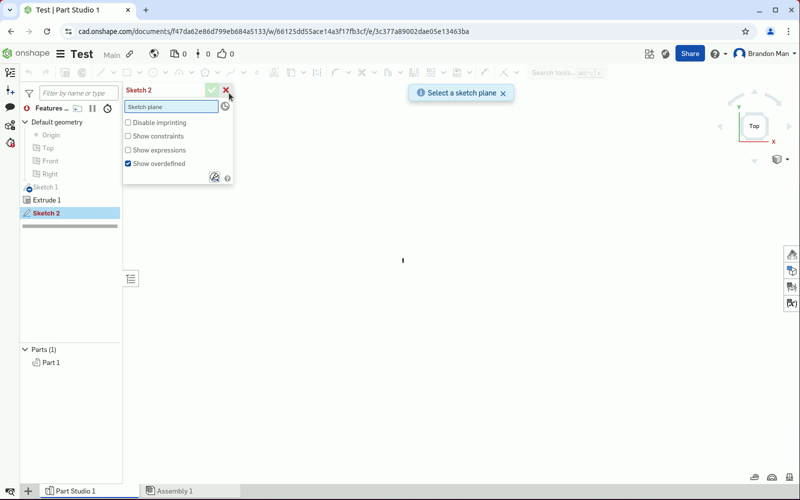
mouse_move(73, 150)
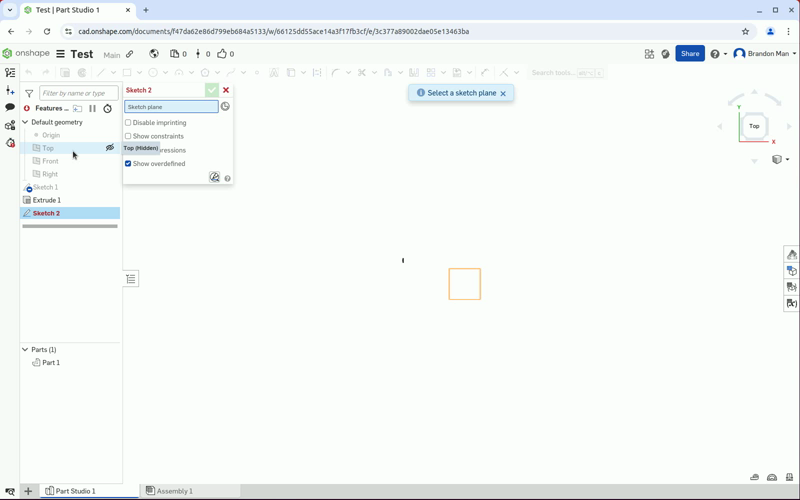
click(73, 150)
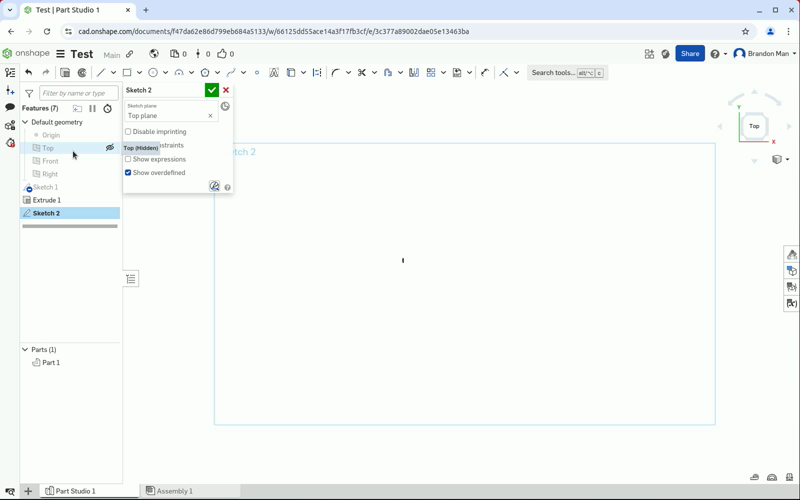
mouse_move(73, 352)
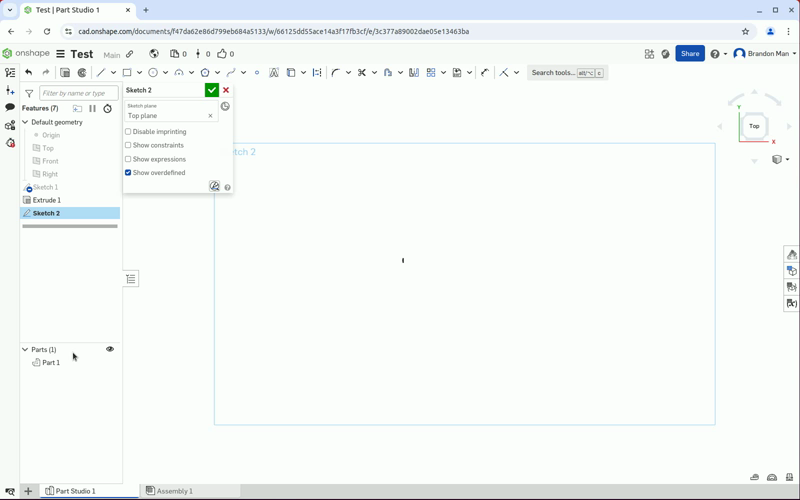
key(y)
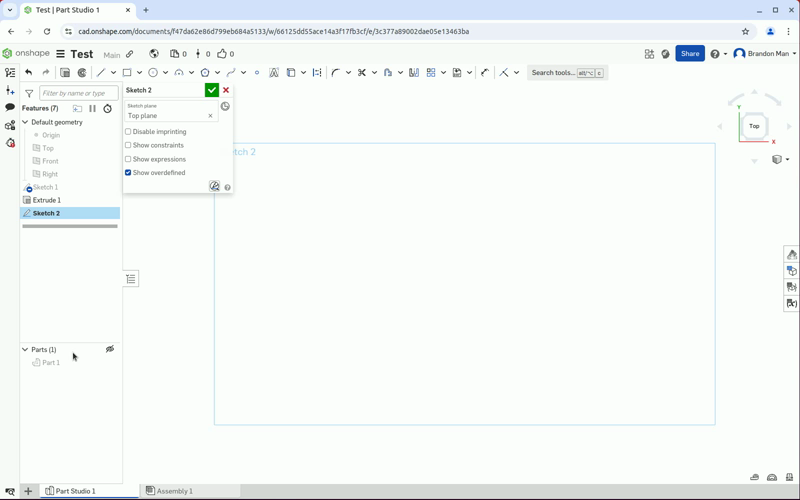
key(l)
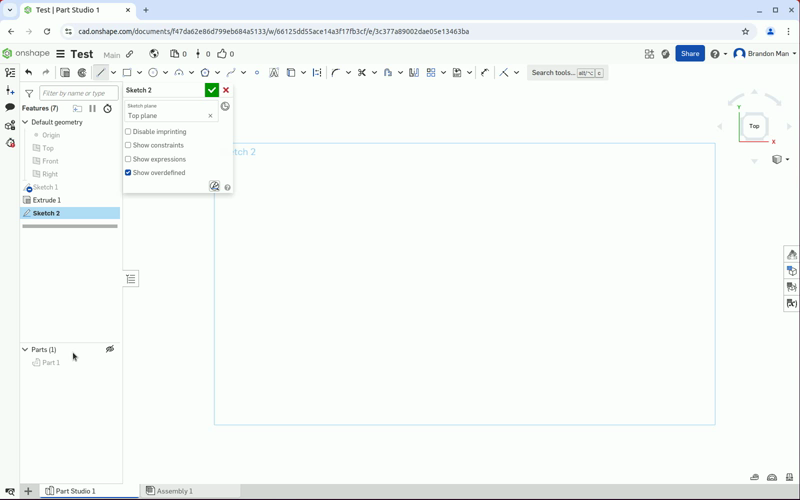
key_down(shift)
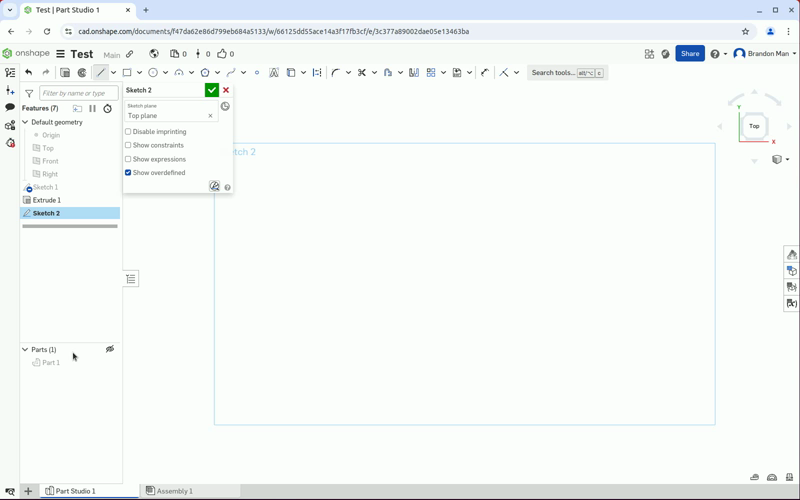
mouse_move(403, 305)
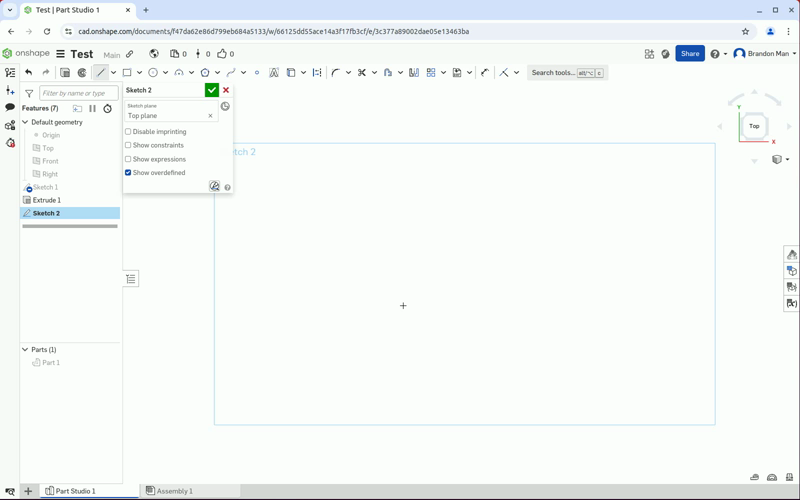
click(403, 305)
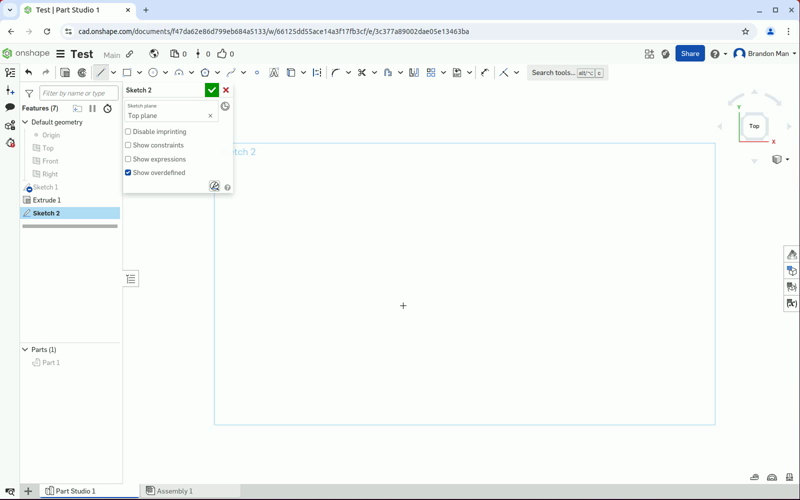
key_up(shift)
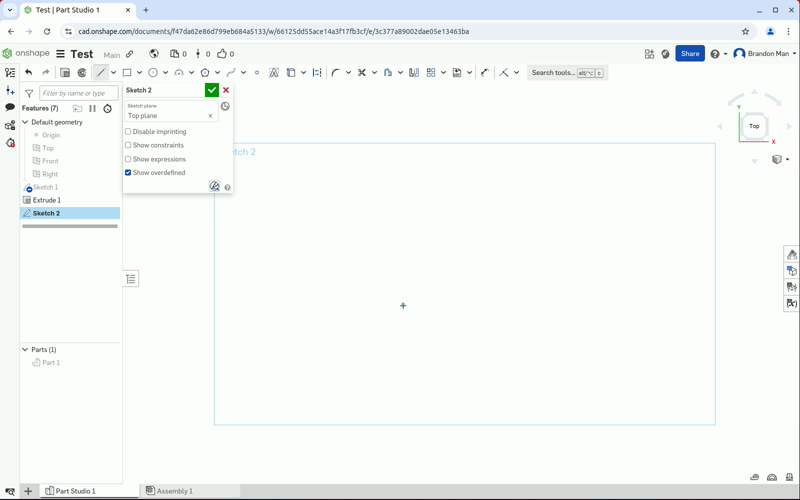
key_down(shift)
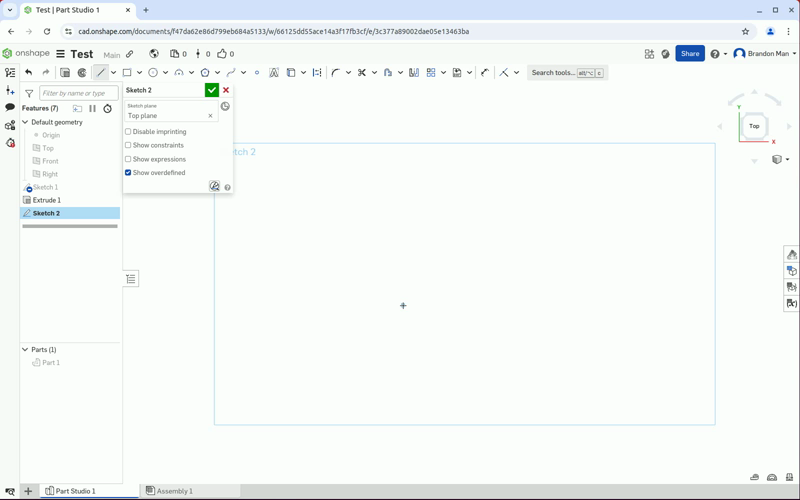
mouse_move(433, 305)
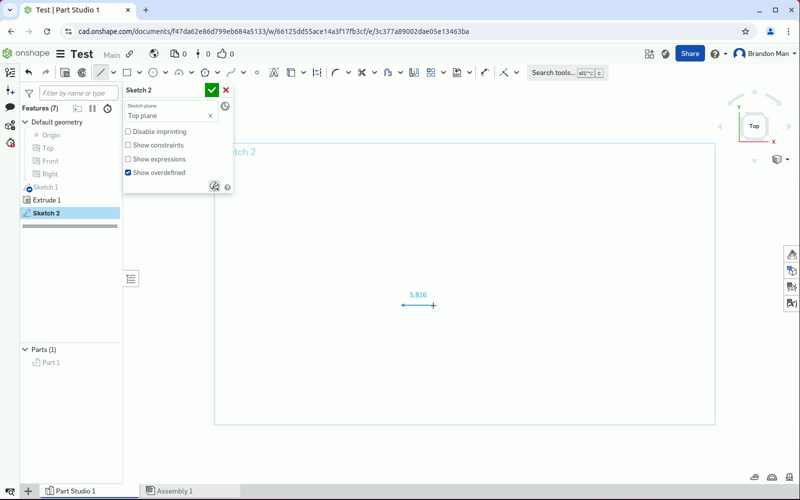
mouse_move(403, 300)
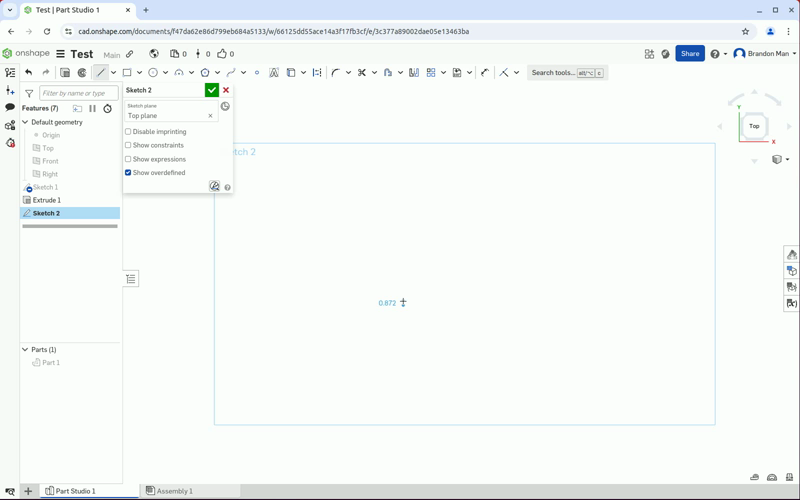
scroll(6)
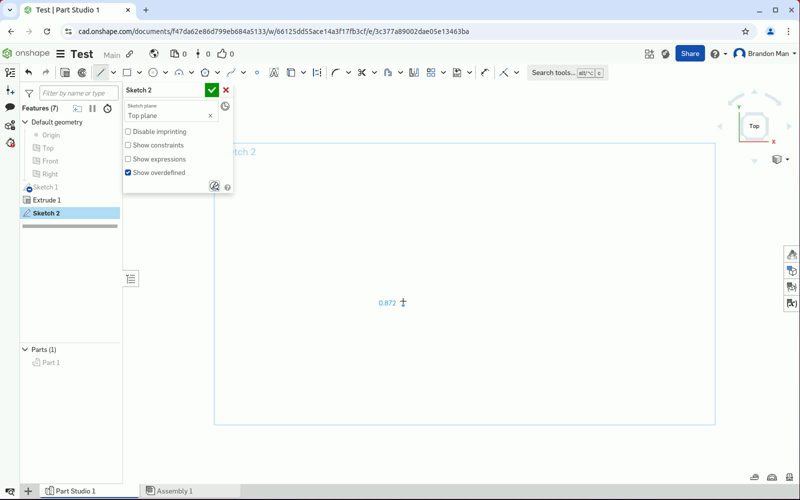
scroll(6)
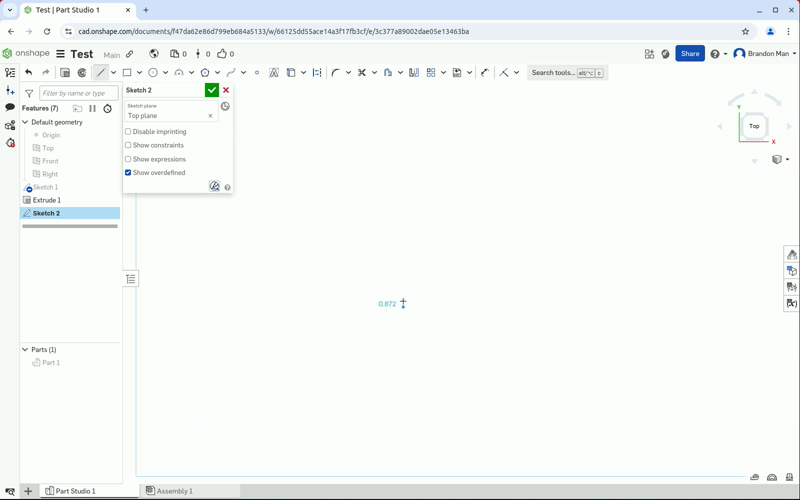
scroll(6)
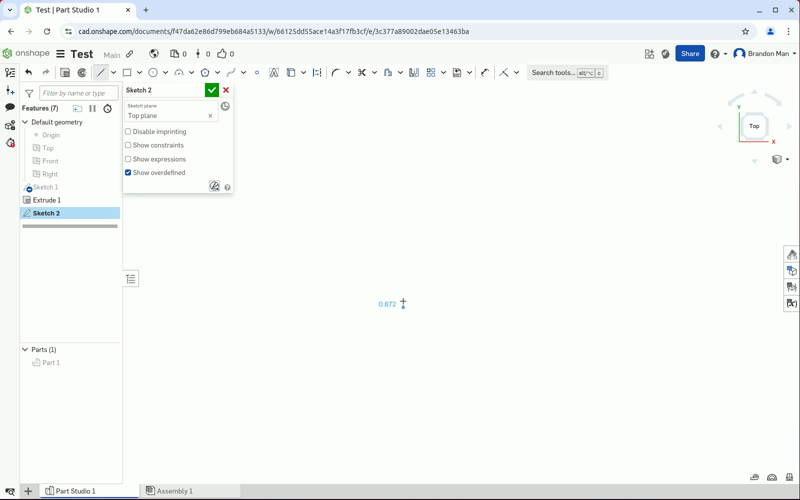
scroll(6)
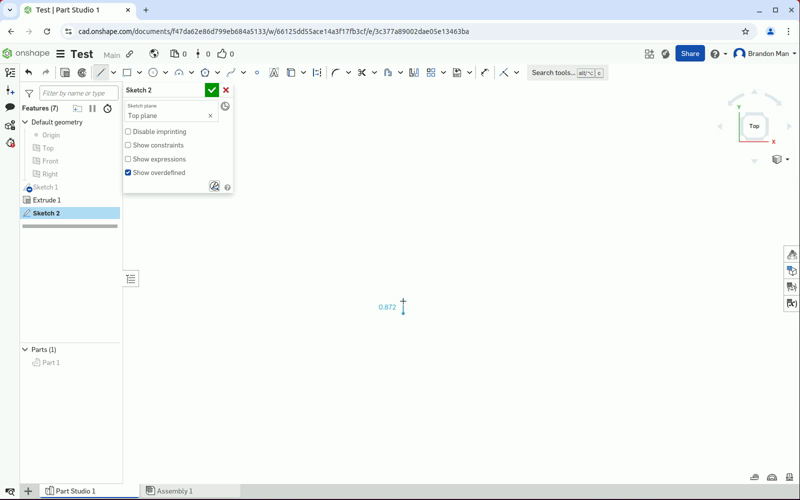
scroll(6)
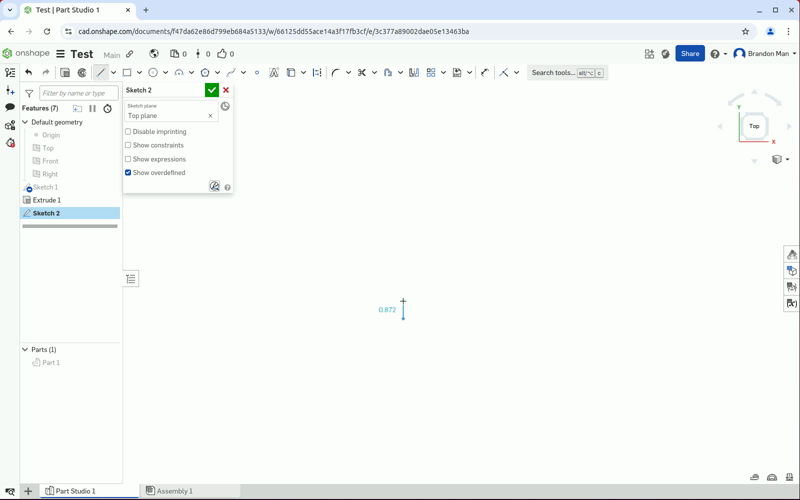
scroll(6)
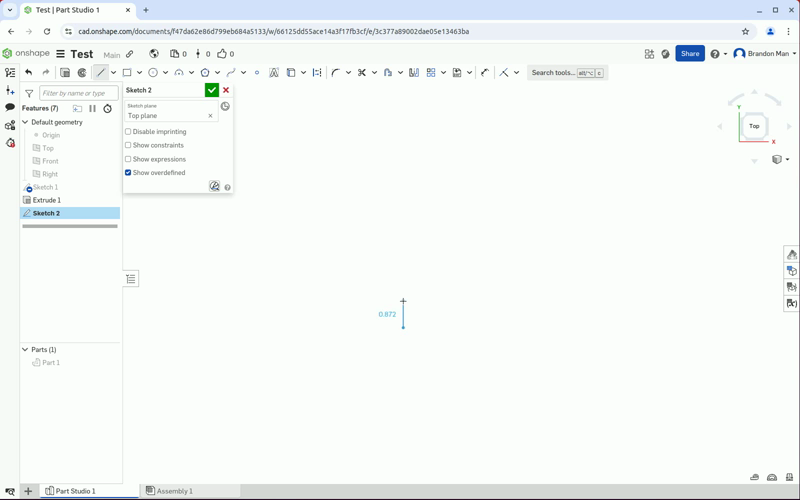
scroll(6)
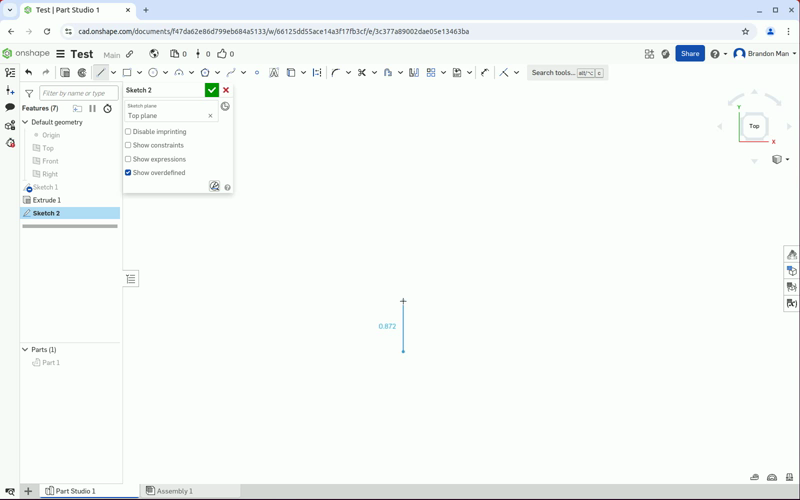
click(403, 300)
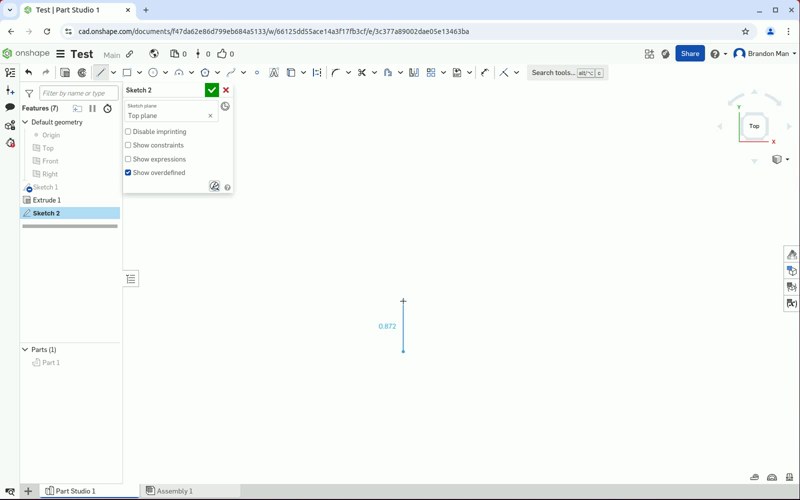
scroll(-6)
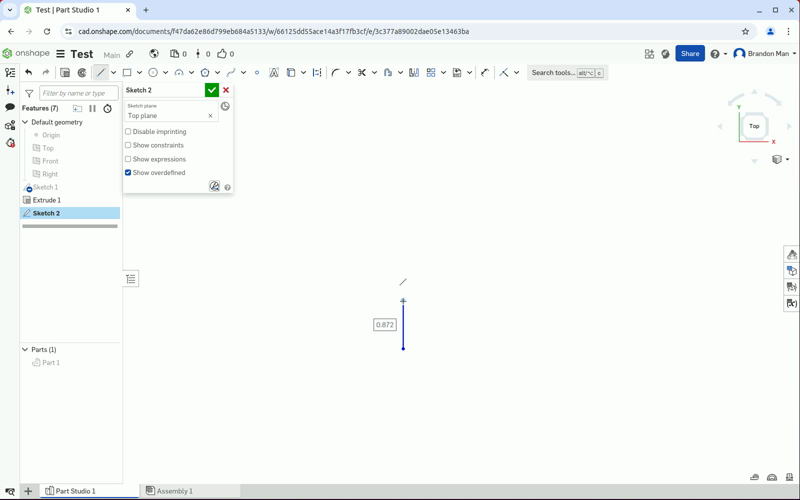
scroll(-6)
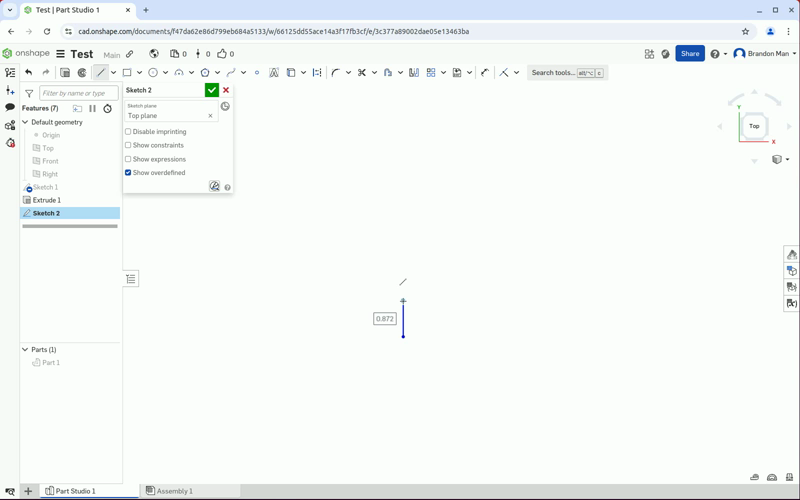
scroll(-6)
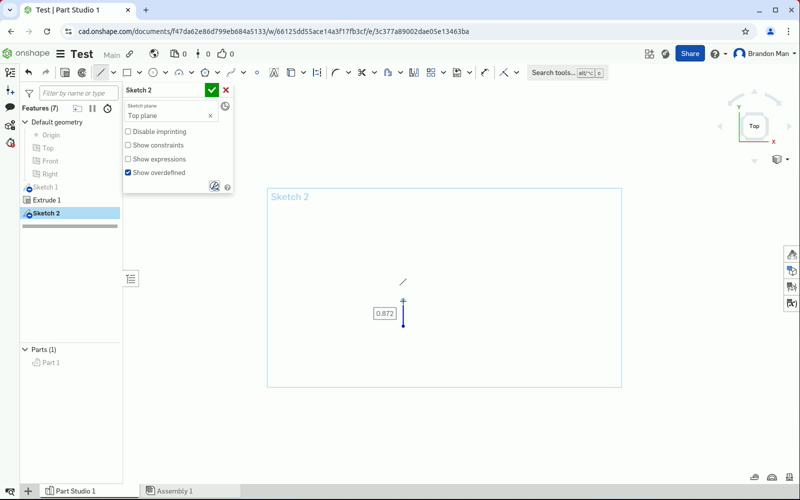
scroll(-6)
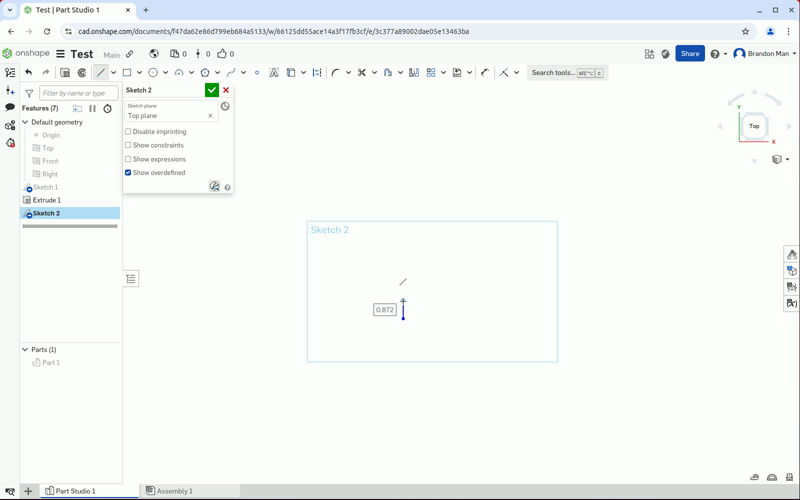
scroll(-6)
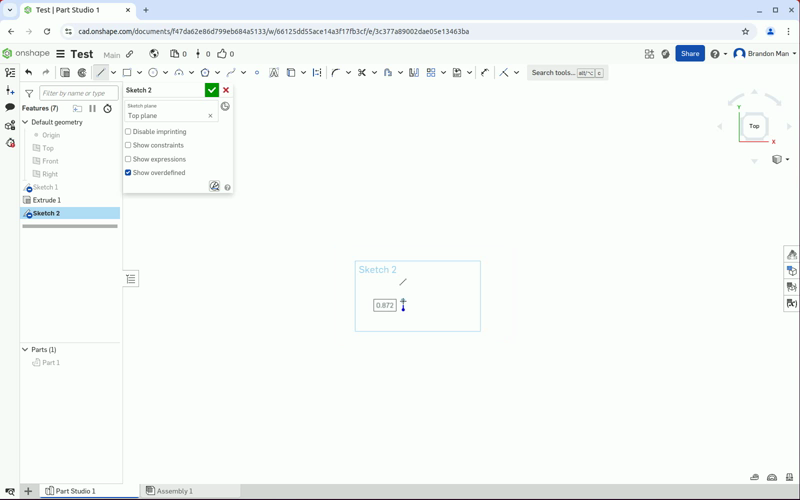
scroll(-6)
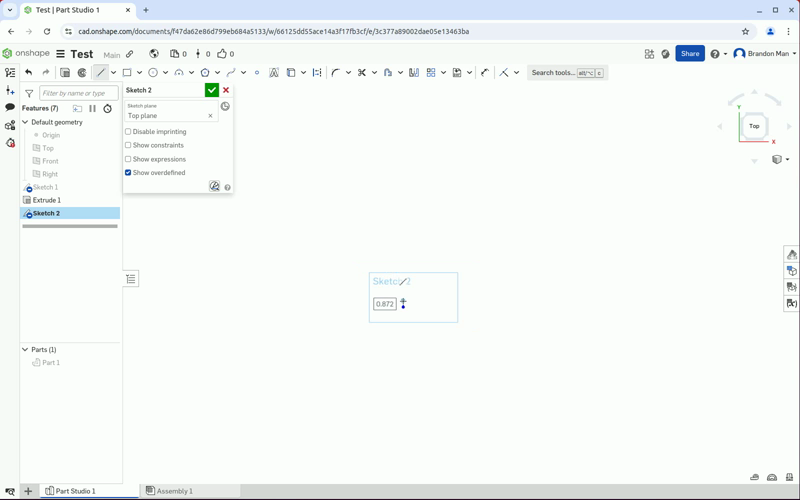
scroll(-6)
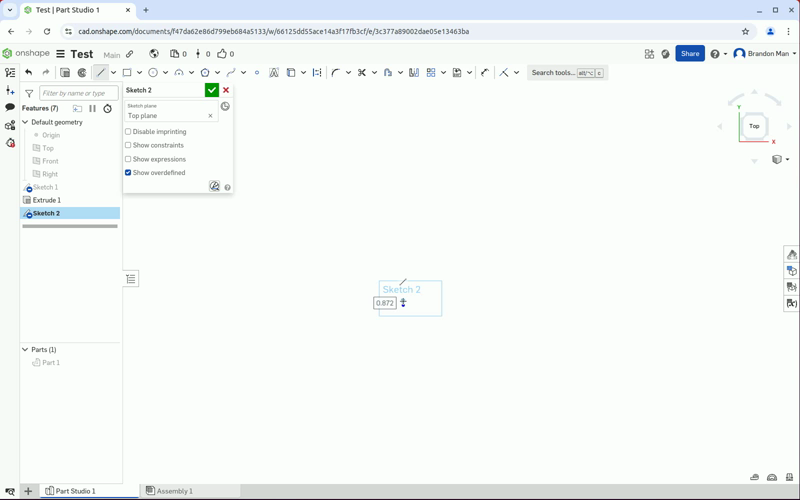
key_up(shift)
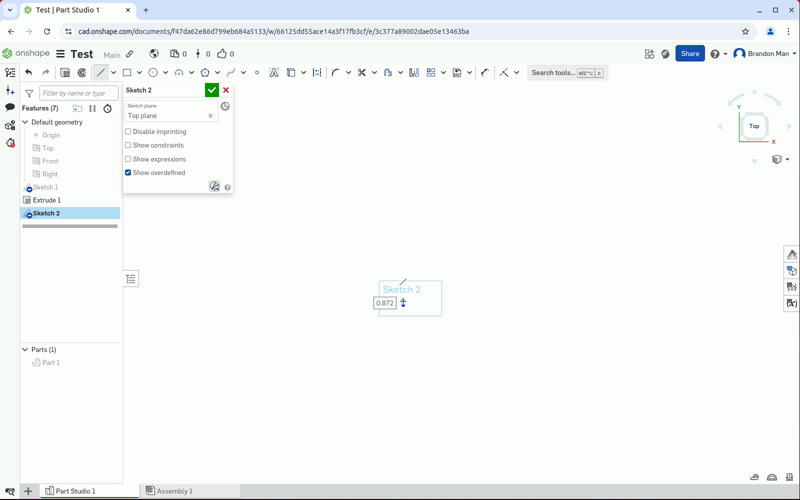
key(esc)
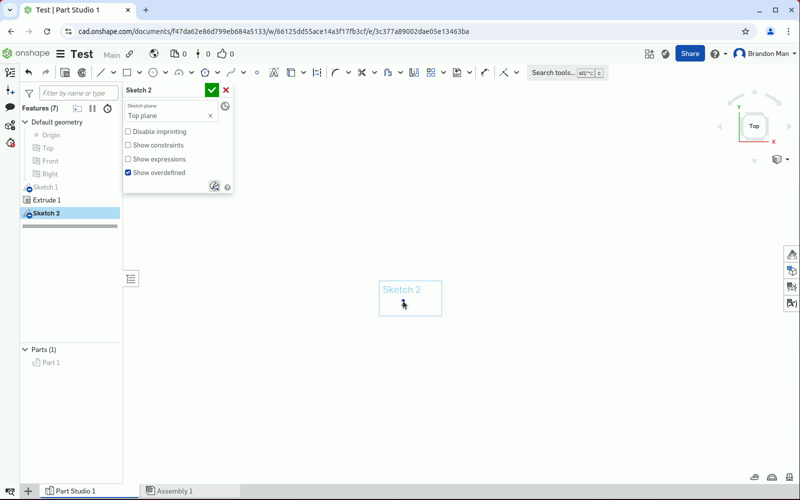
key(a)
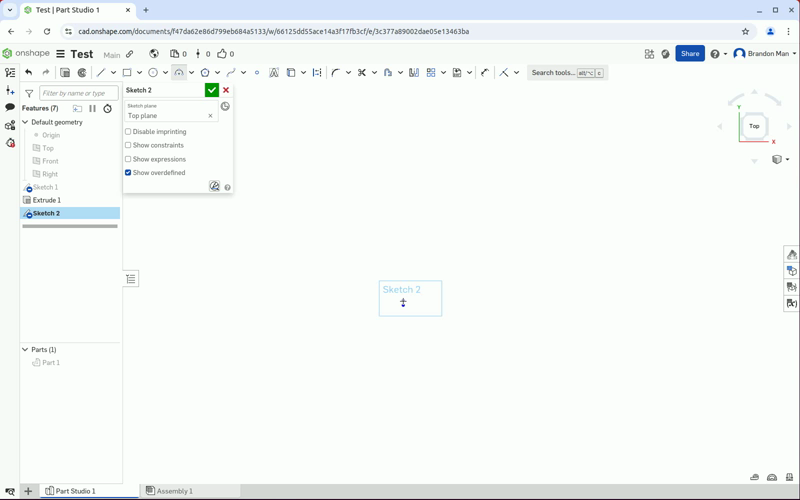
mouse_move(403, 300)
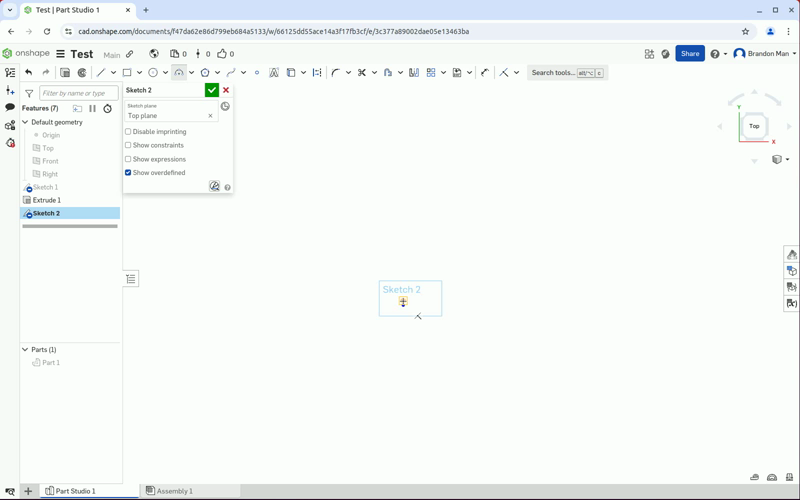
click(403, 300)
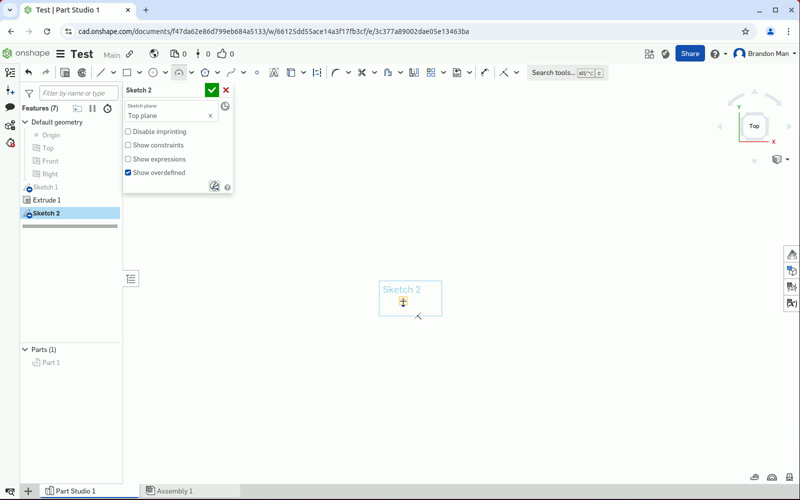
mouse_move(403, 305)
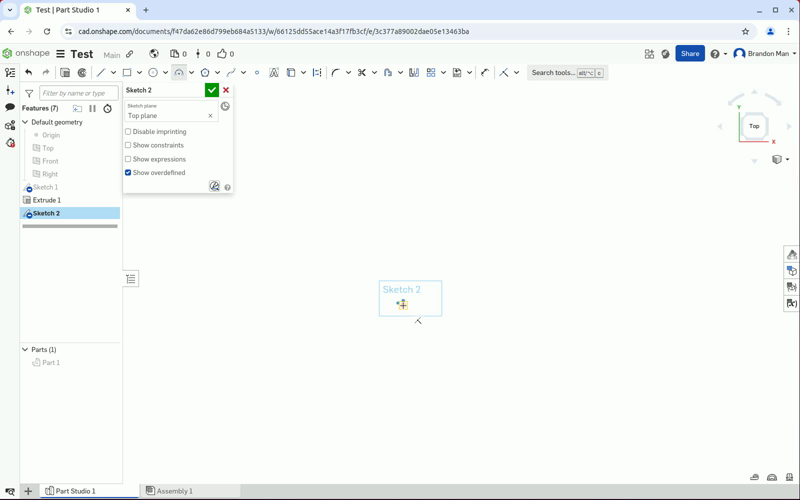
scroll(6)
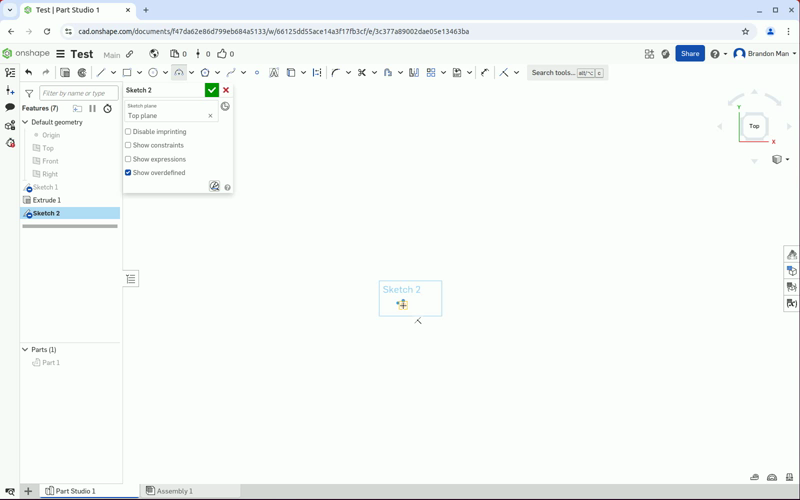
scroll(6)
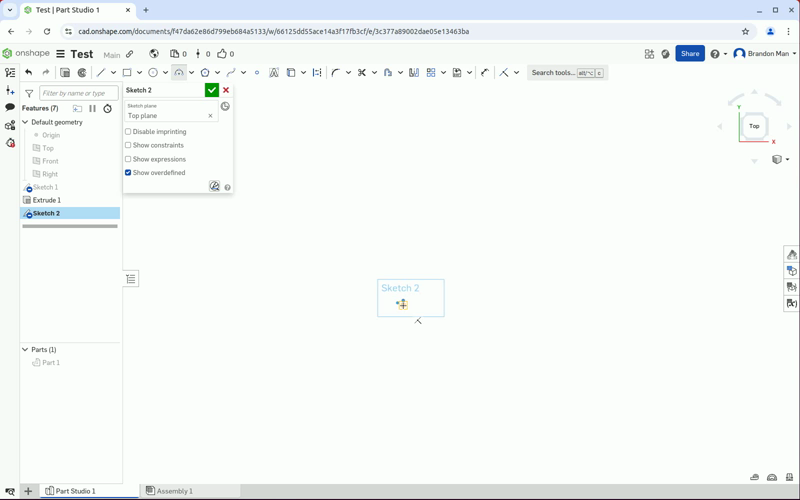
scroll(6)
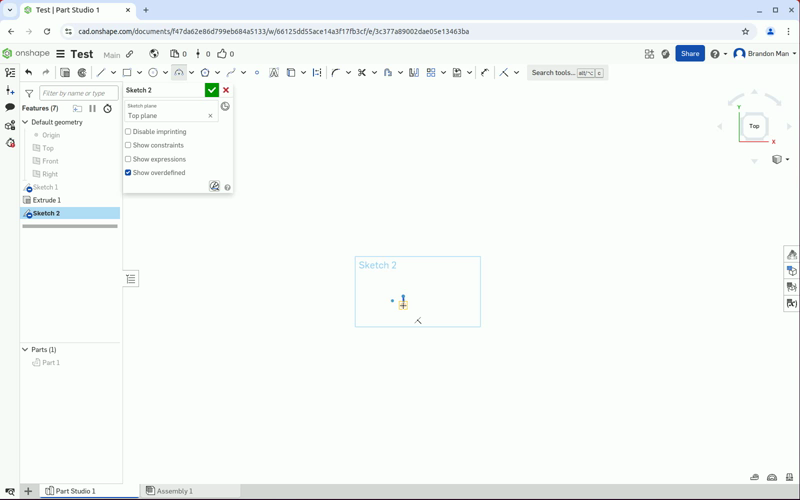
scroll(6)
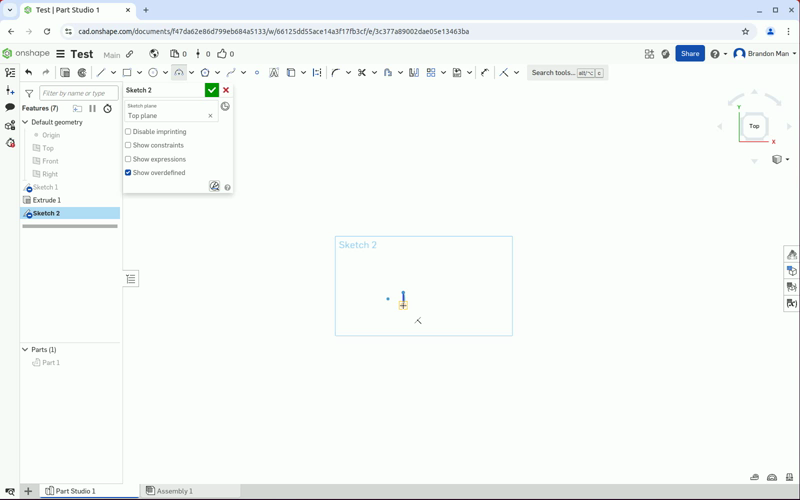
scroll(6)
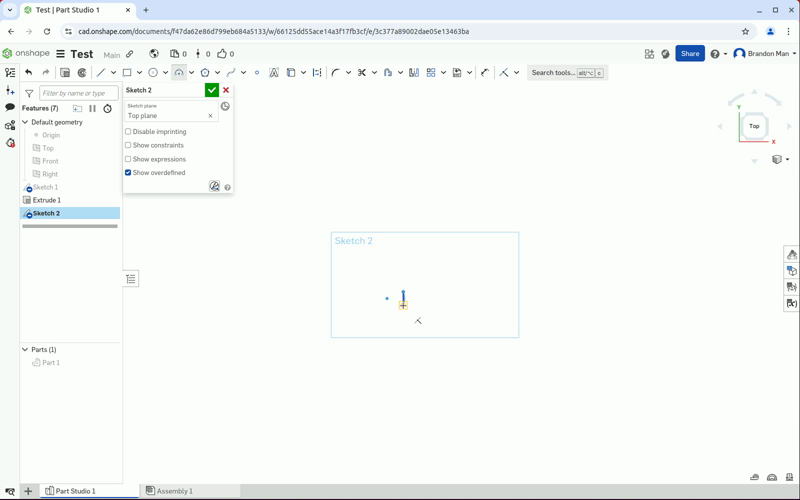
scroll(6)
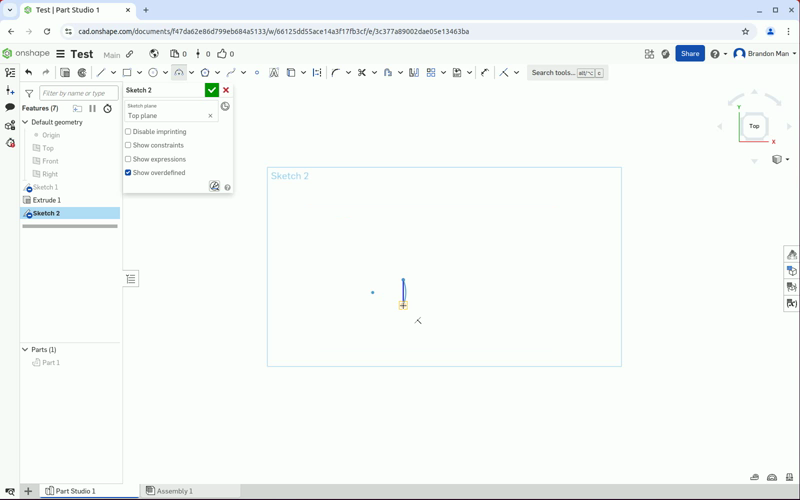
scroll(6)
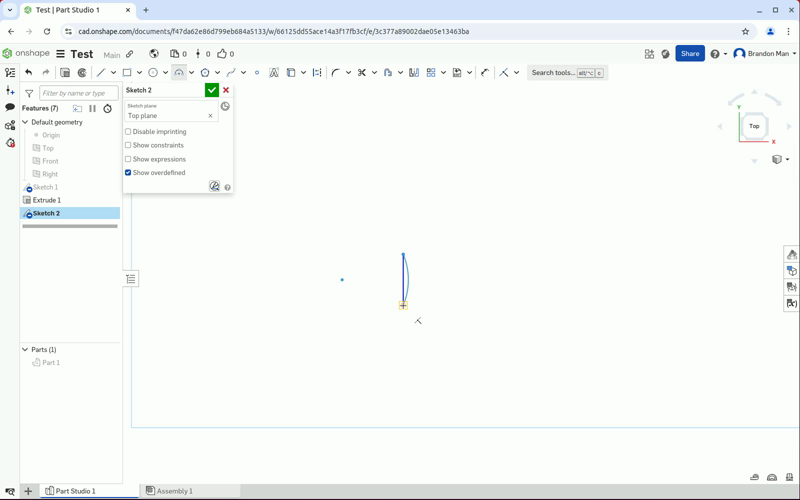
click(403, 305)
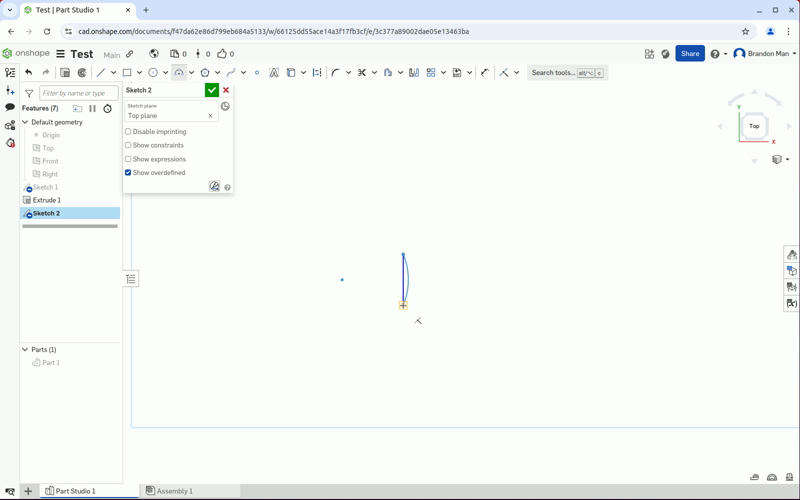
scroll(-6)
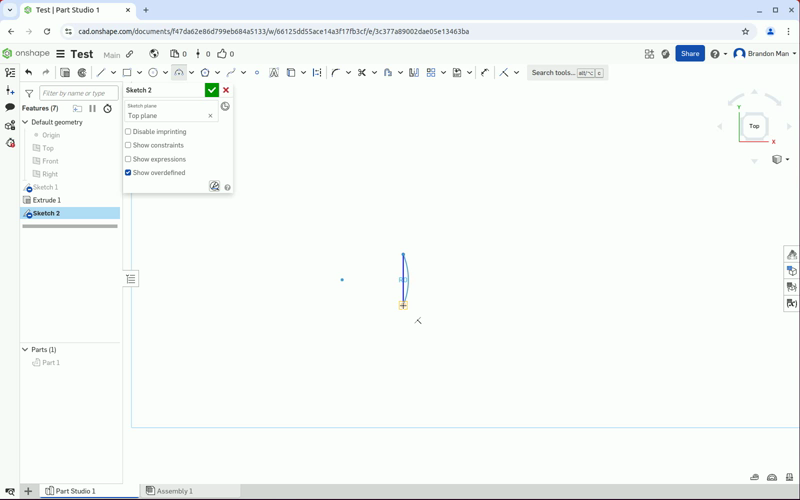
scroll(-6)
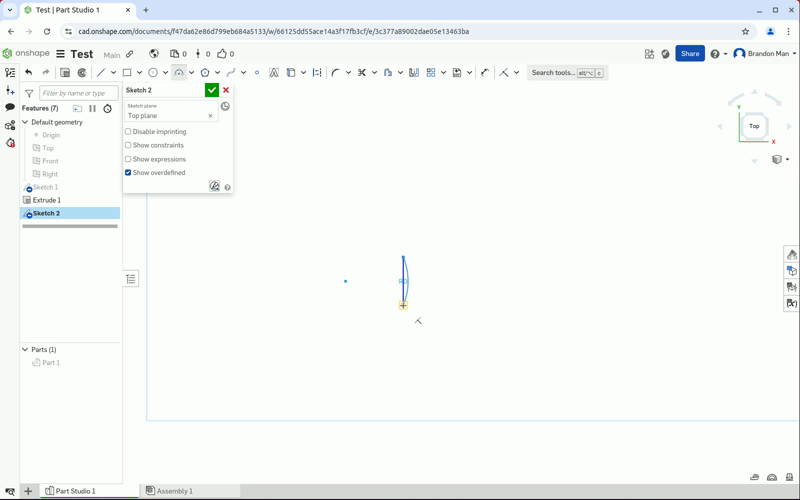
scroll(-6)
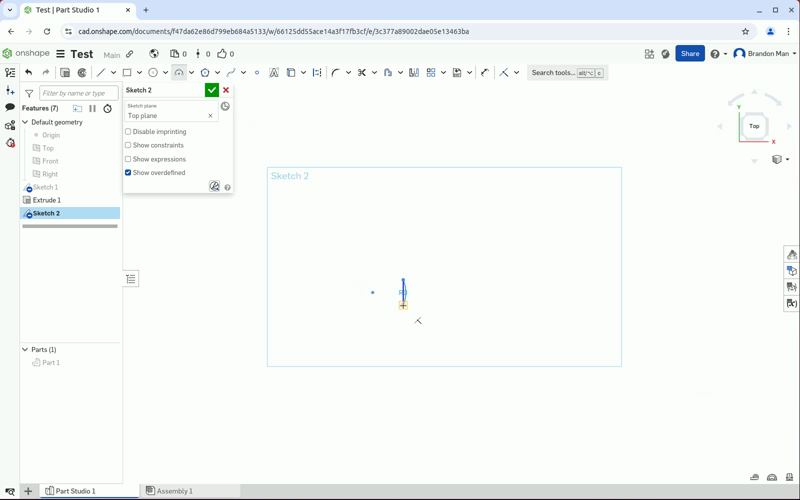
scroll(-6)
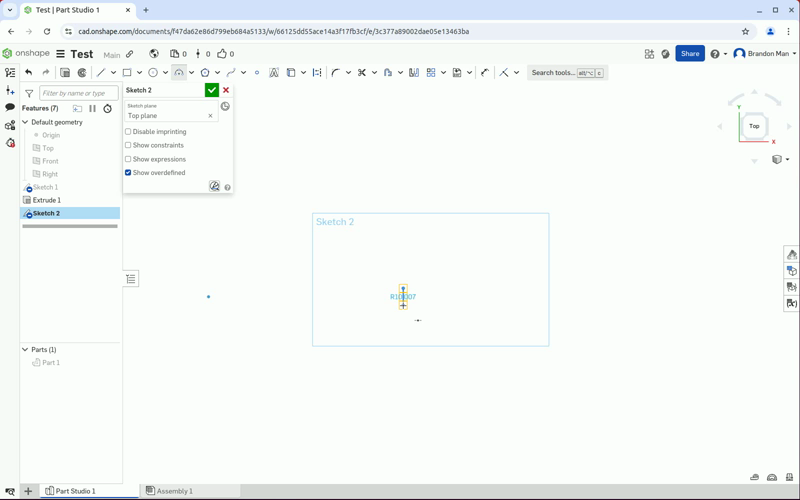
scroll(-6)
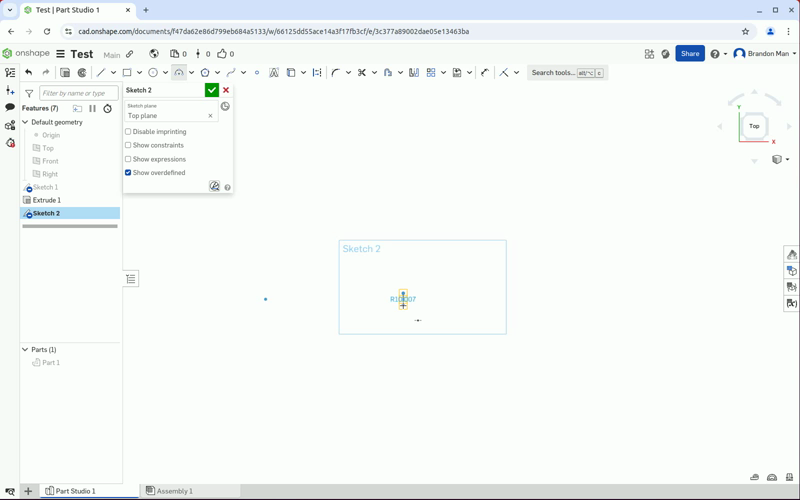
scroll(-6)
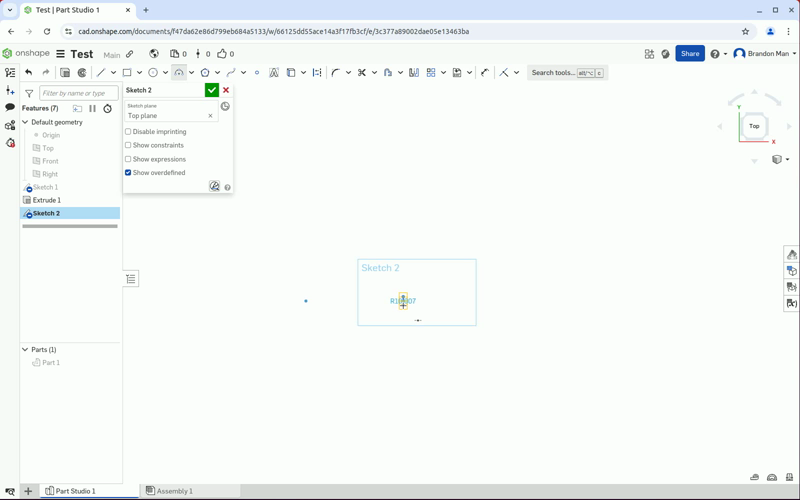
scroll(-6)
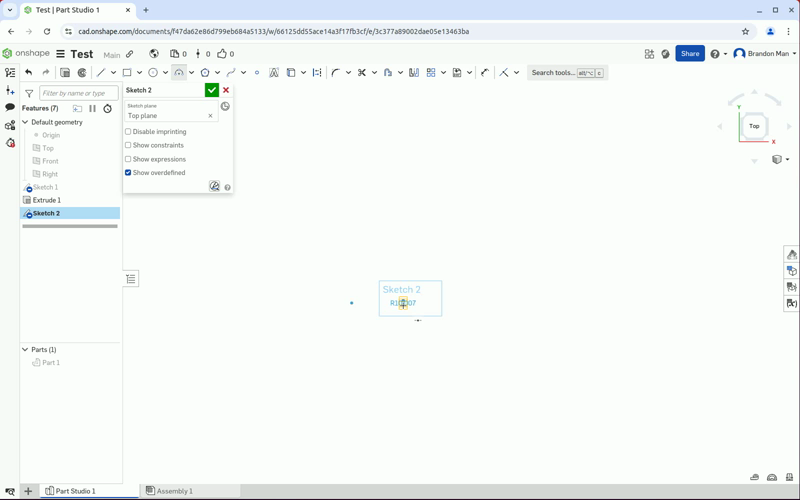
key_down(shift)
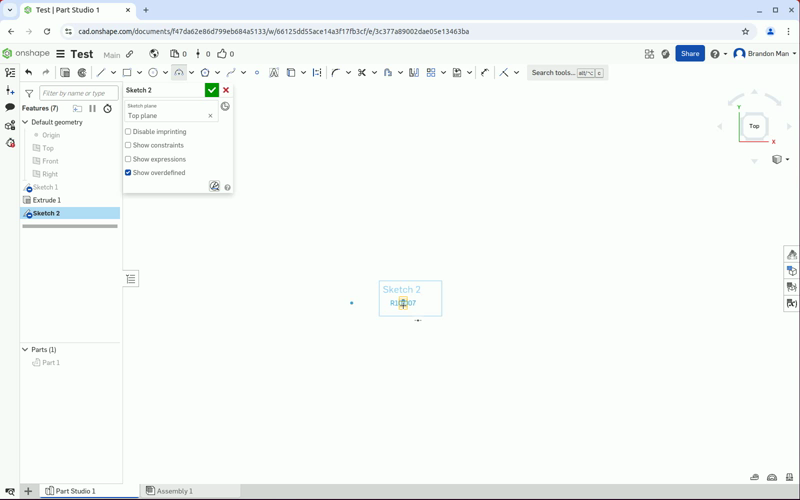
mouse_move(402, 302)
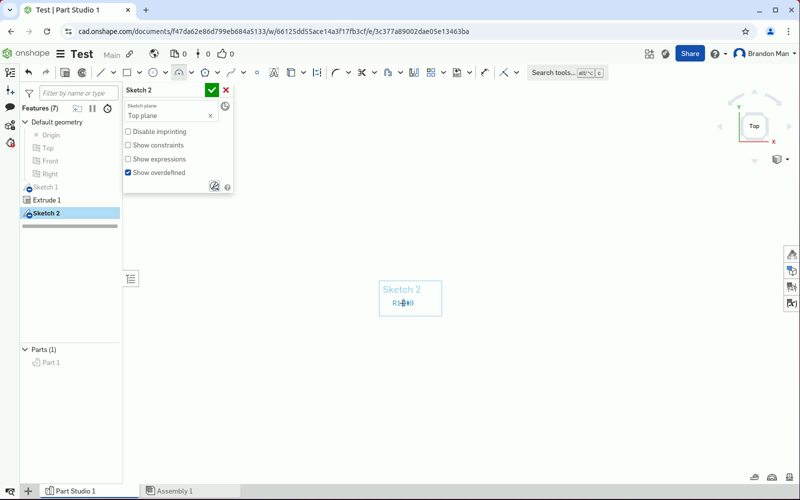
scroll(6)
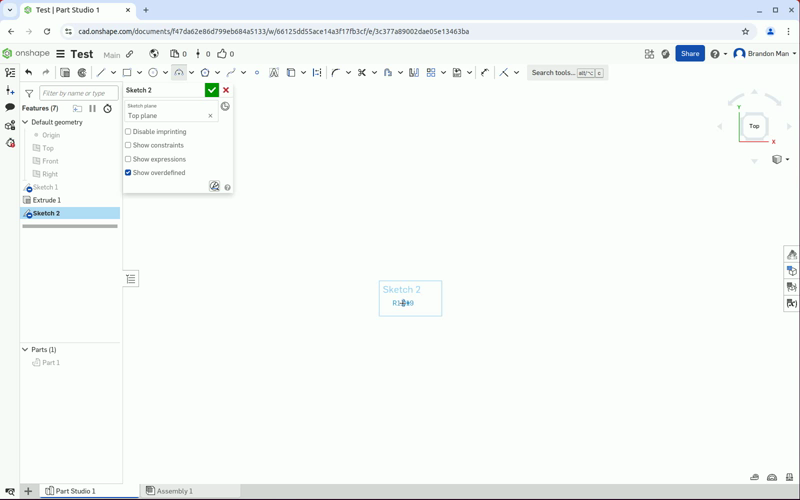
scroll(6)
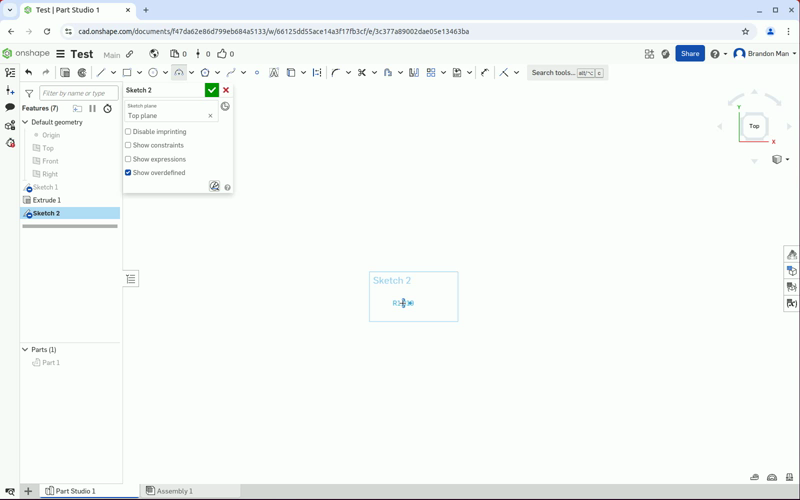
scroll(6)
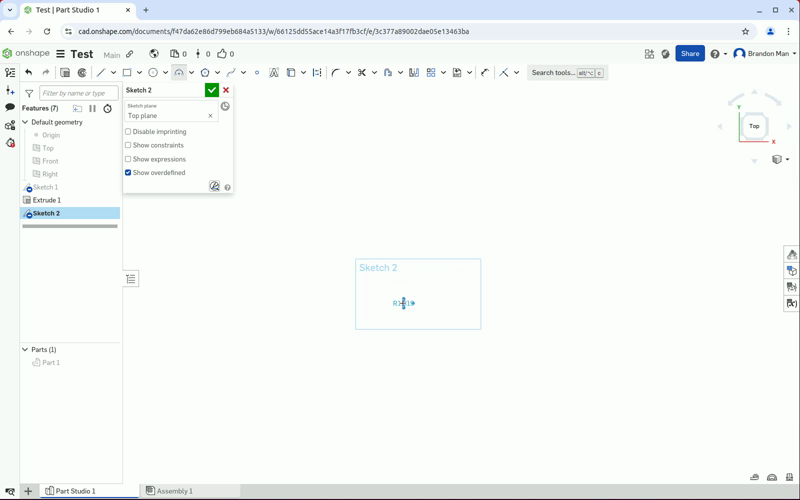
scroll(6)
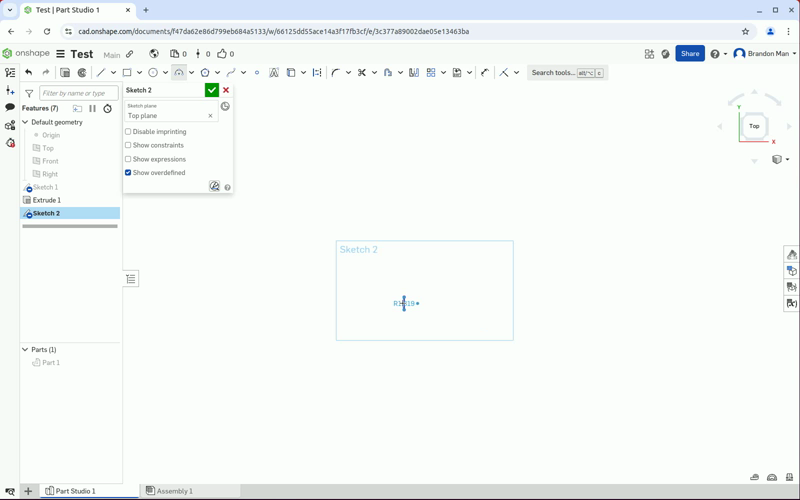
scroll(6)
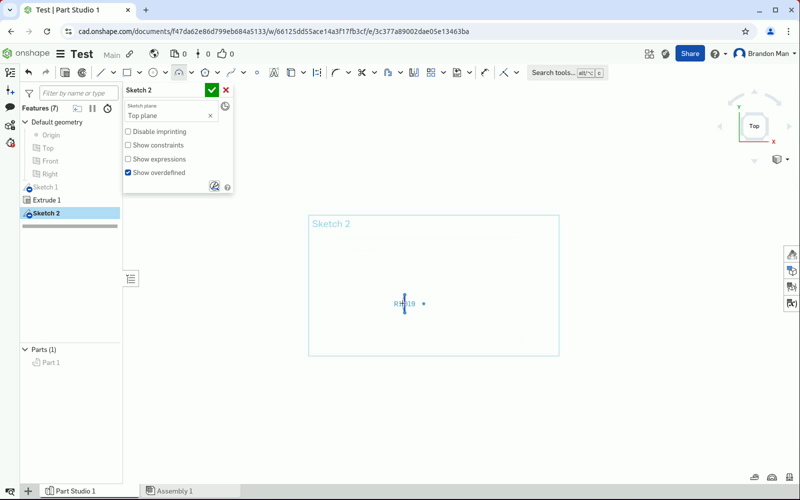
scroll(6)
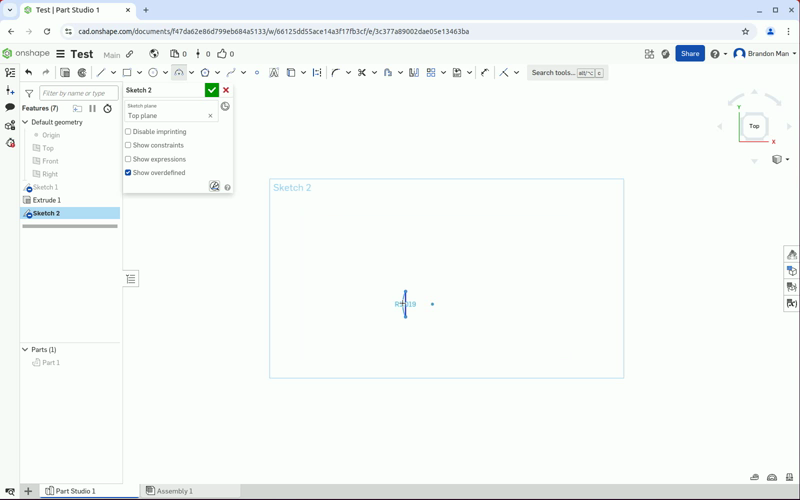
scroll(6)
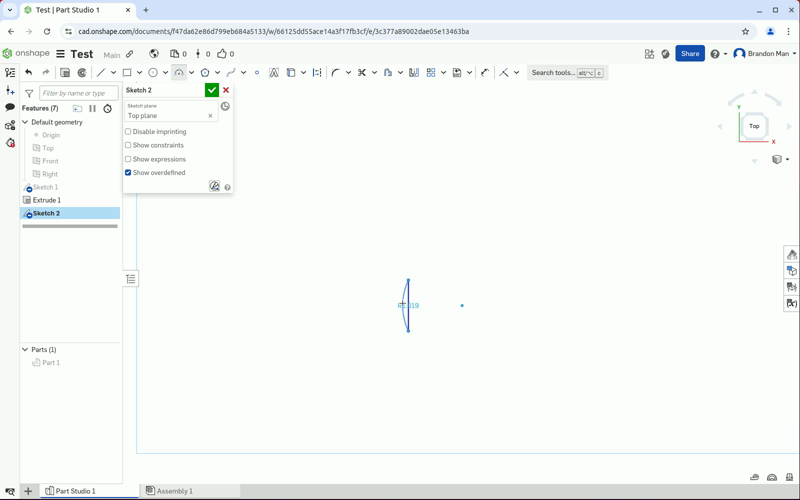
click(402, 302)
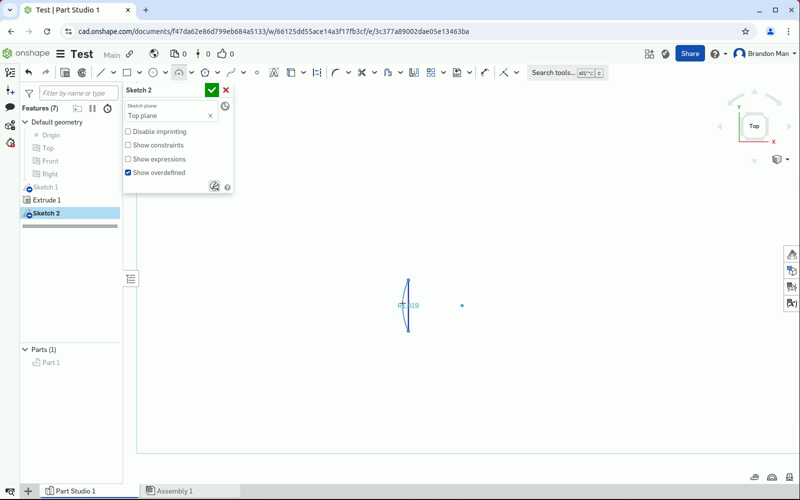
scroll(-6)
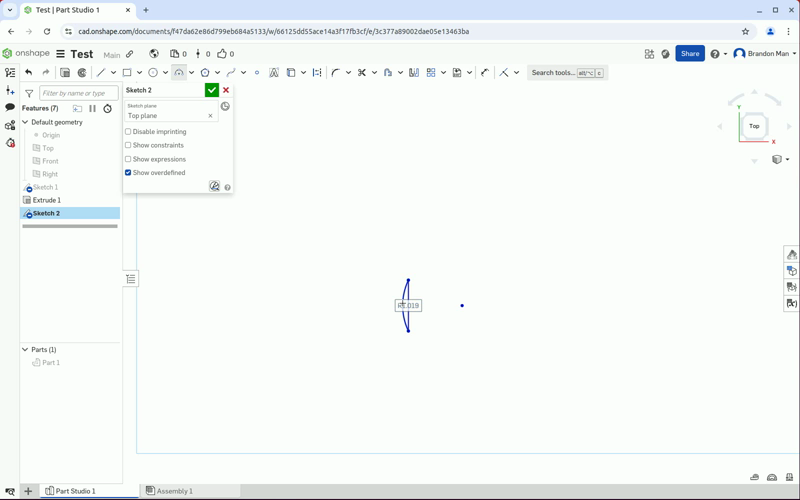
scroll(-6)
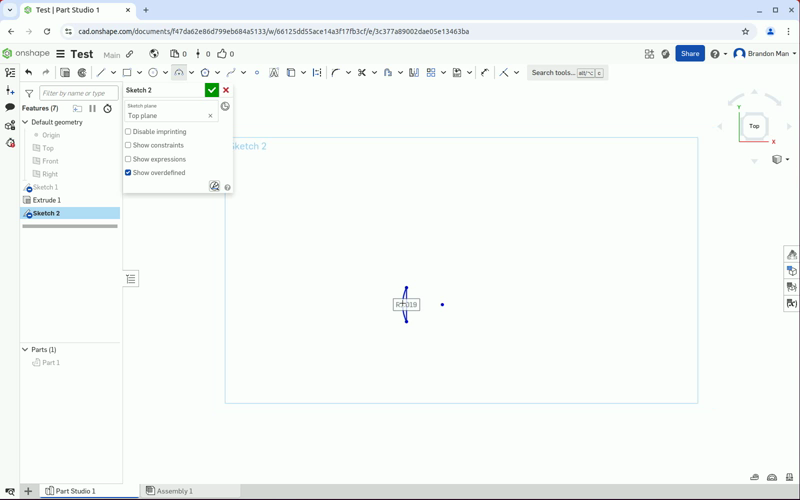
scroll(-6)
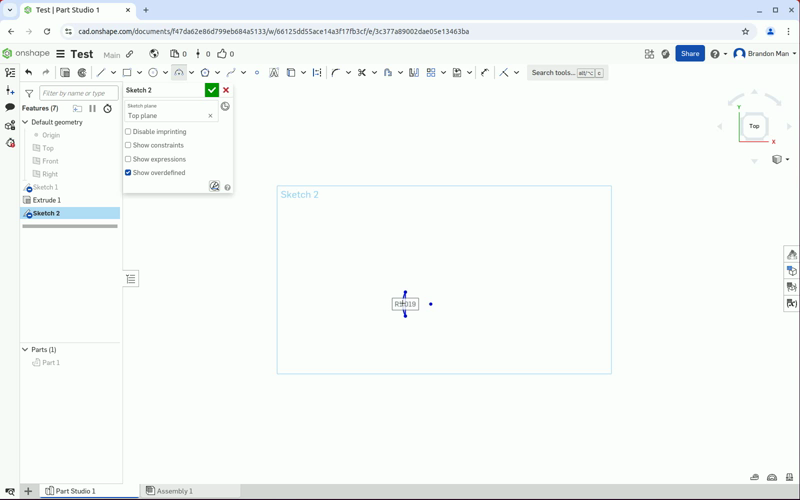
scroll(-6)
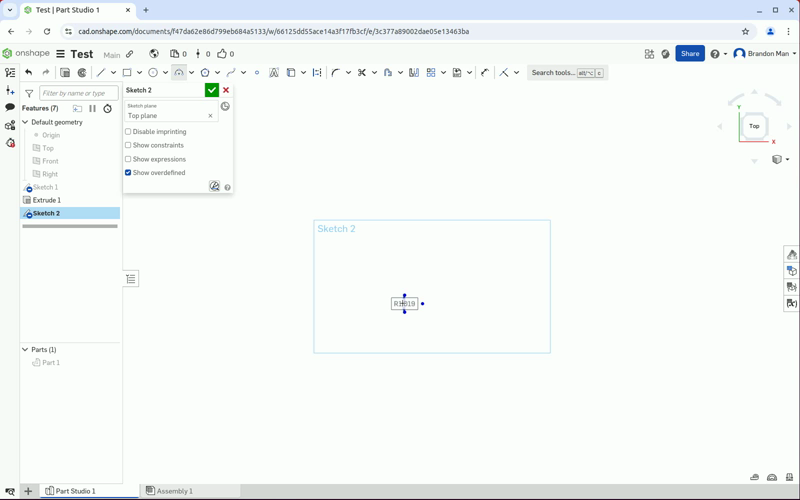
scroll(-6)
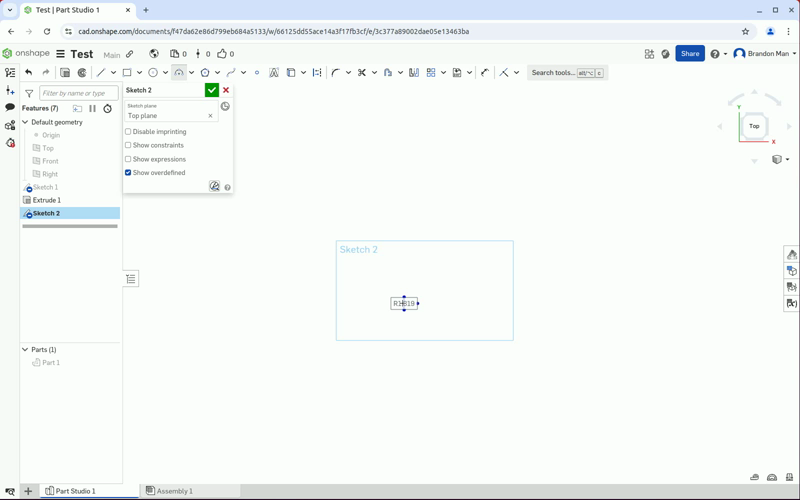
scroll(-6)
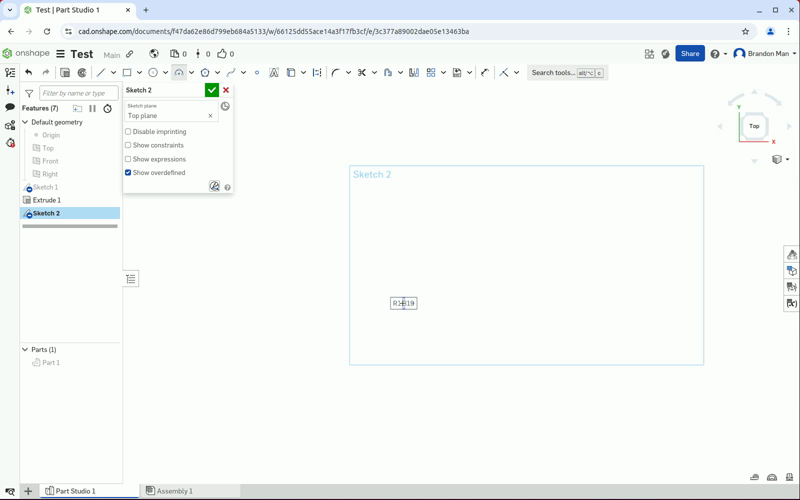
scroll(-6)
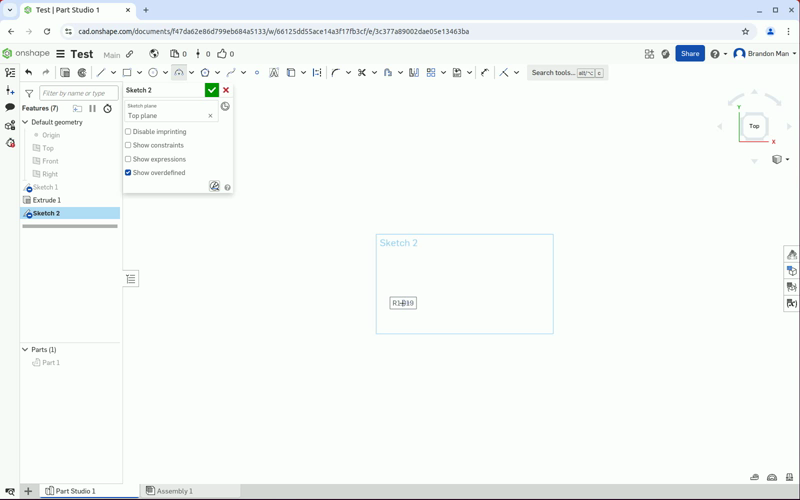
key_up(shift)
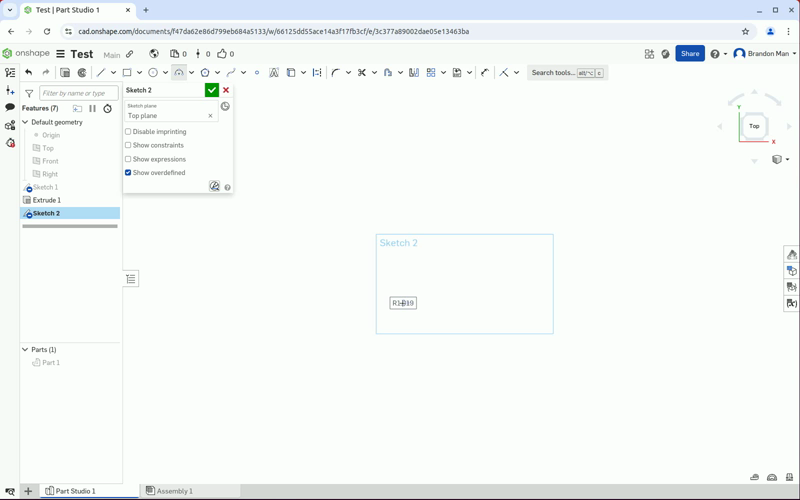
key(esc)
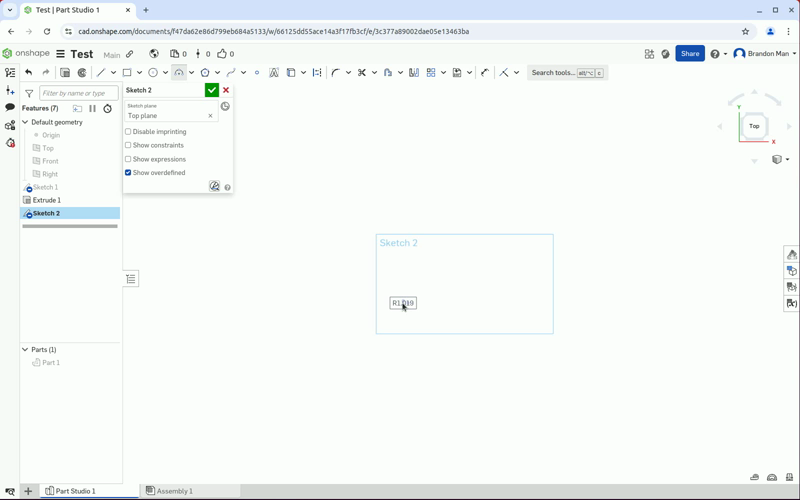
mouse_move(403, 301)
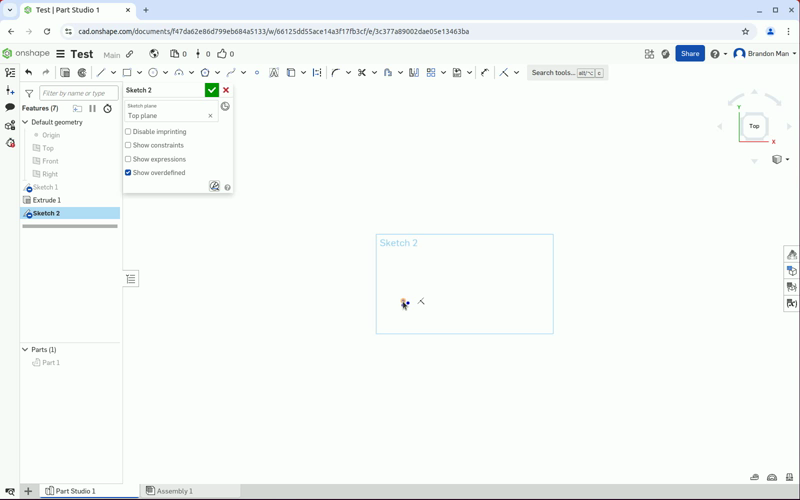
scroll(6)
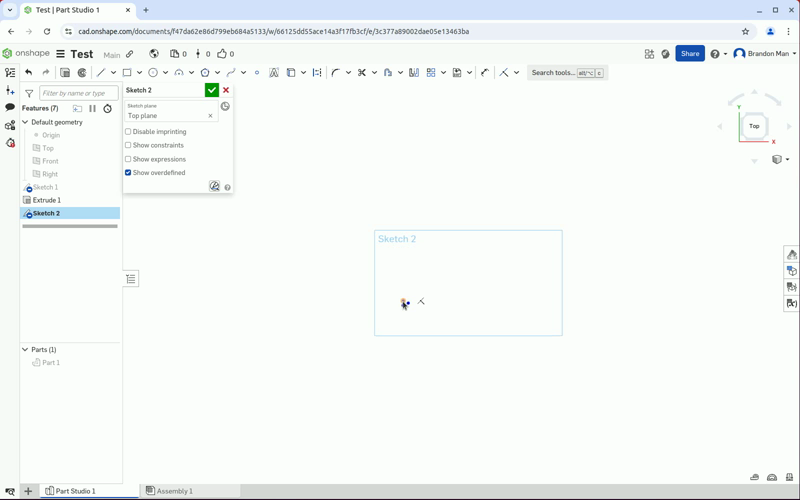
scroll(6)
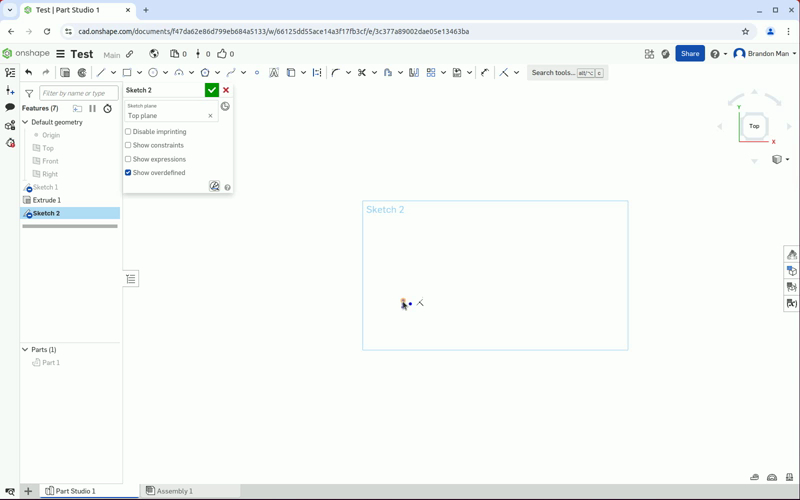
scroll(6)
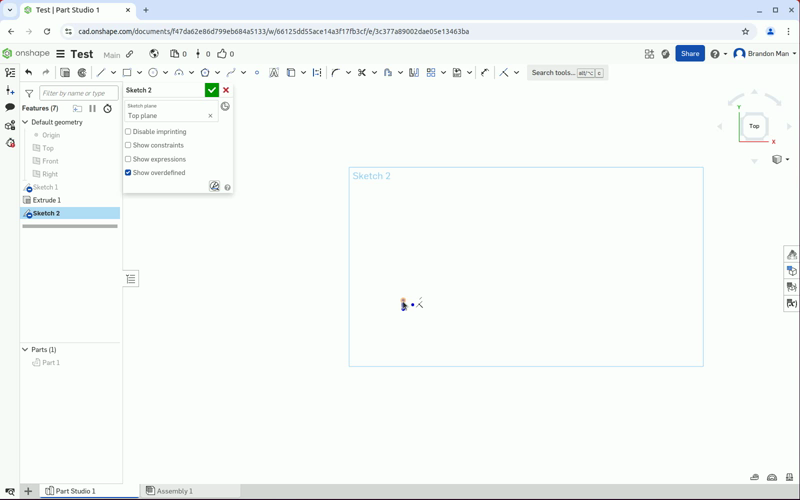
scroll(6)
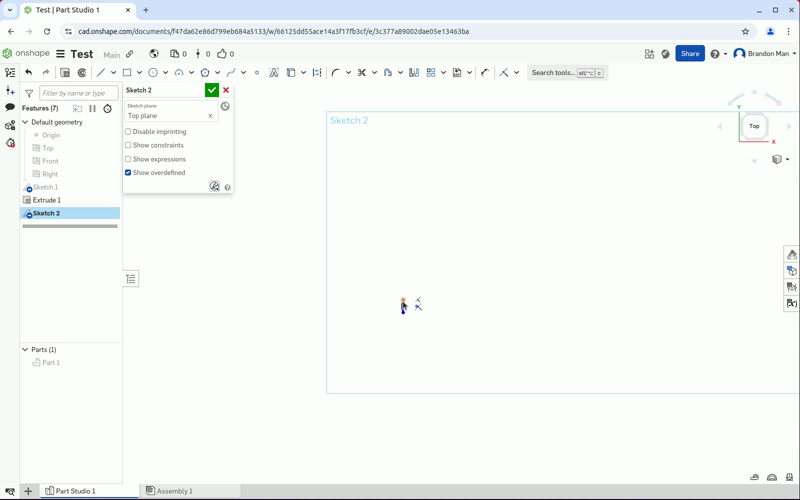
scroll(6)
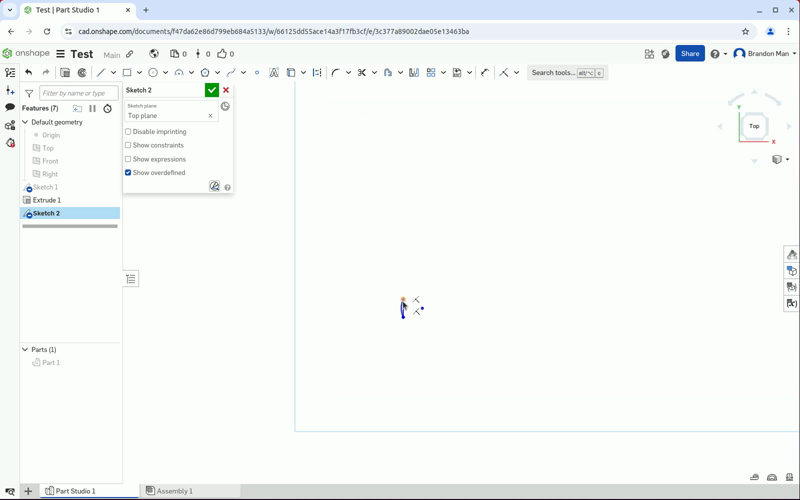
scroll(6)
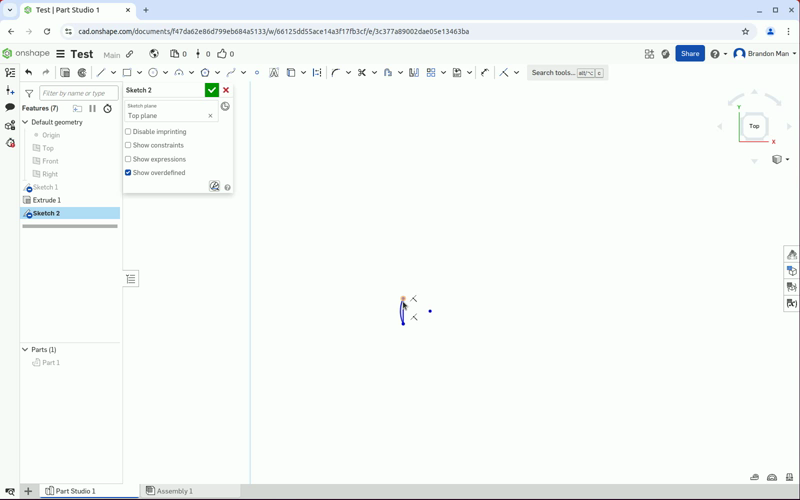
scroll(6)
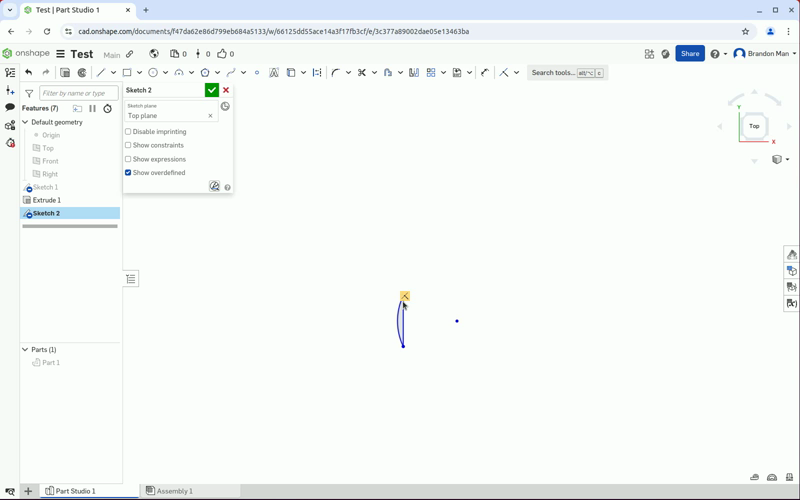
click(403, 301)
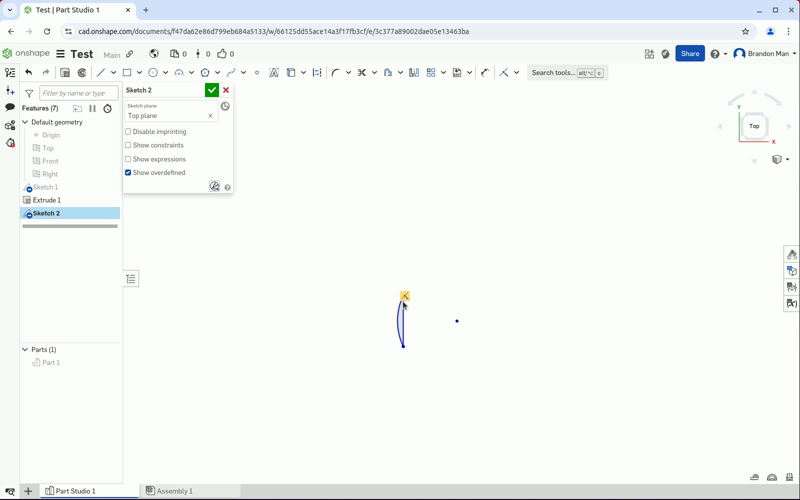
scroll(-6)
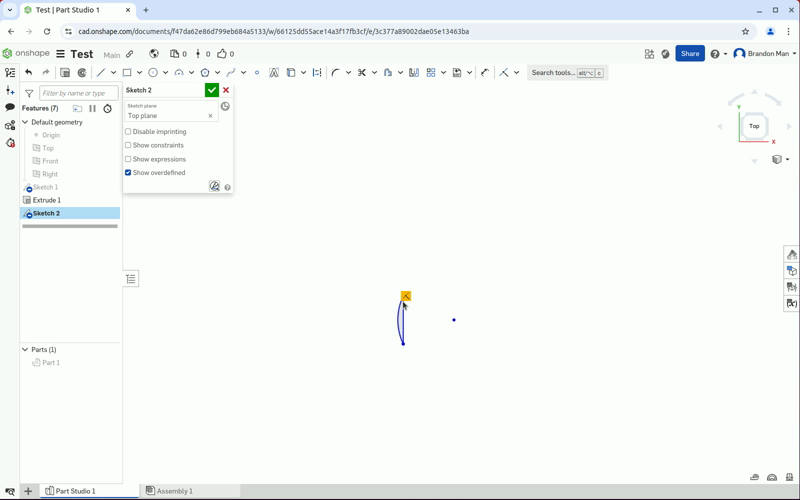
scroll(-6)
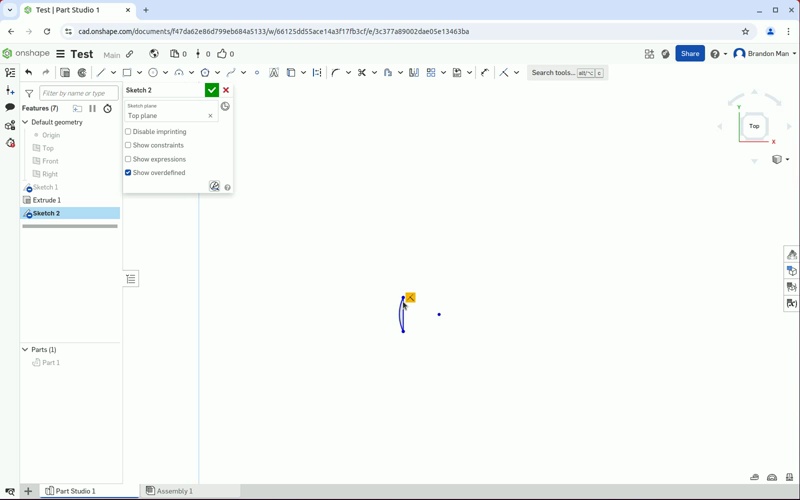
scroll(-6)
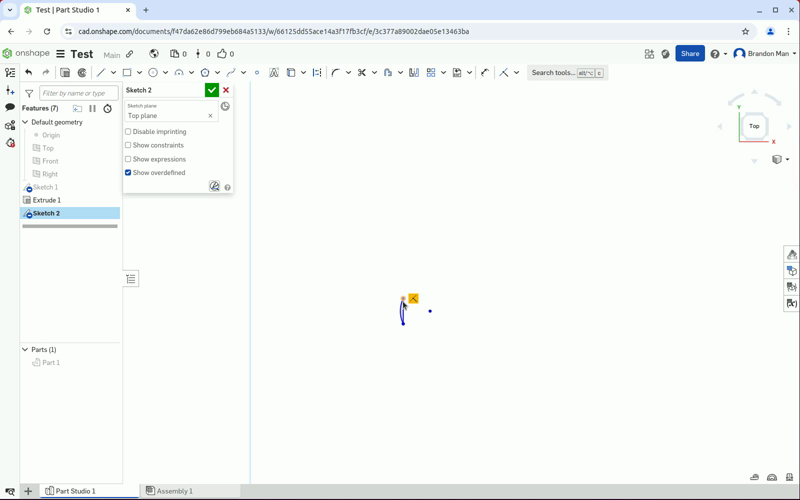
scroll(-6)
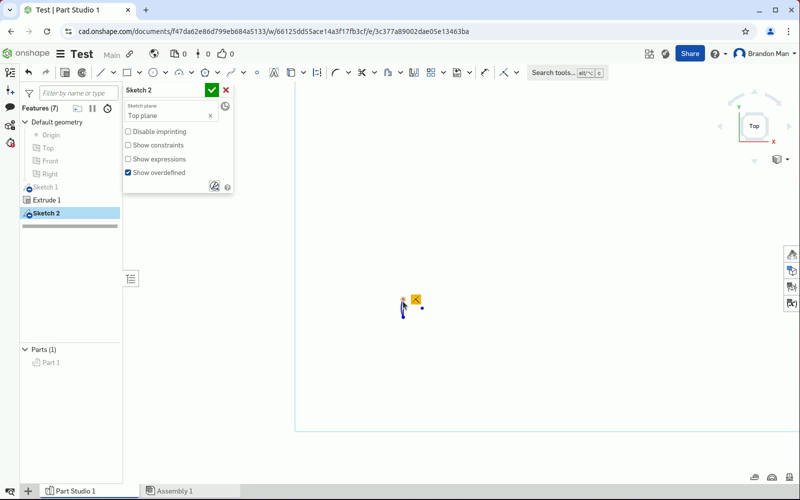
scroll(-6)
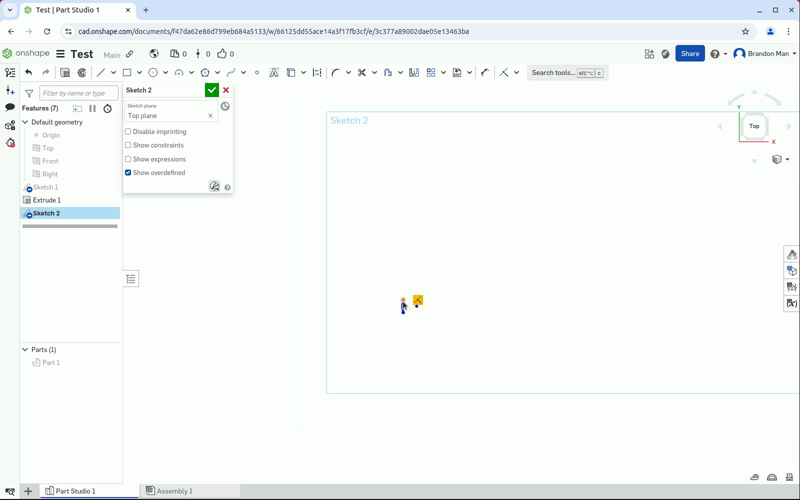
scroll(-6)
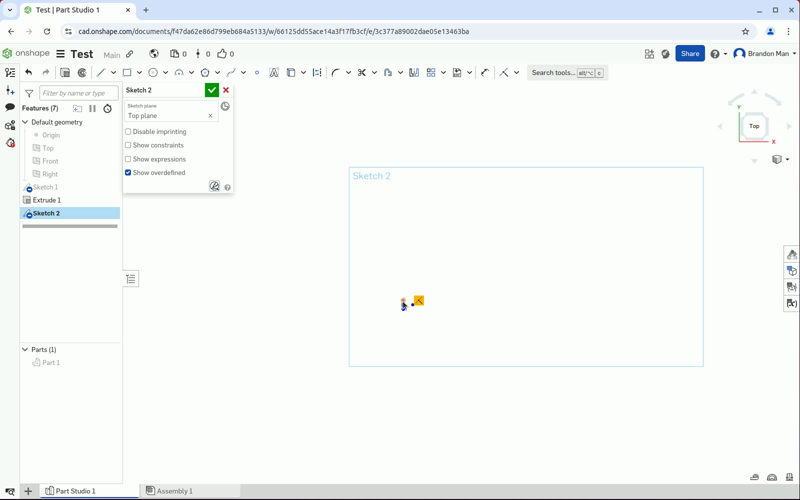
scroll(-6)
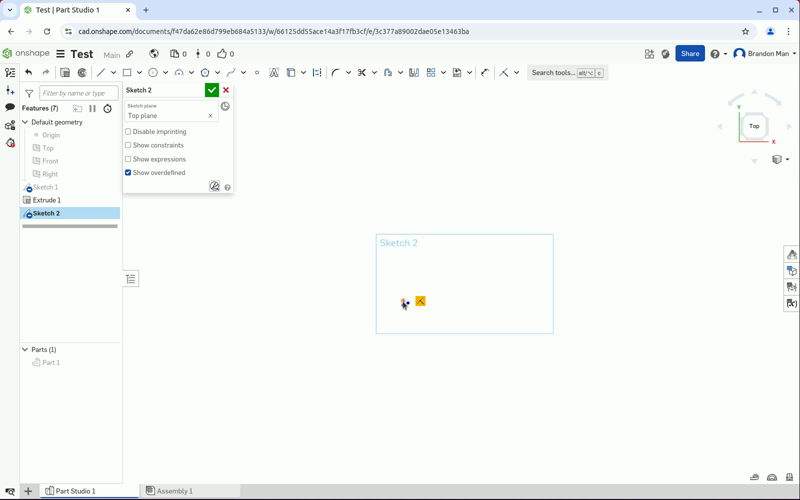
mouse_move(73, 352)
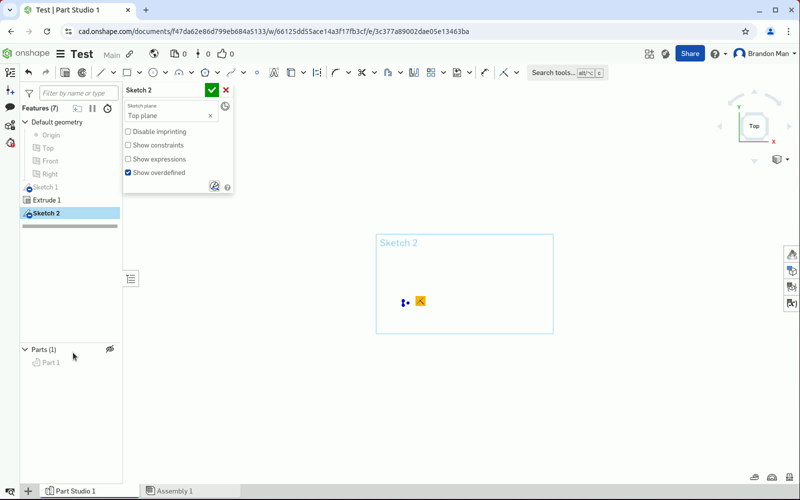
key(shift+y)
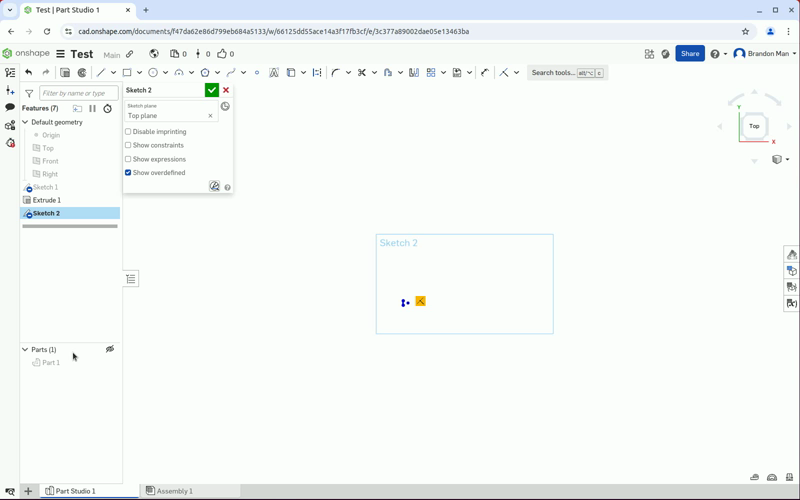
key(shift+e)
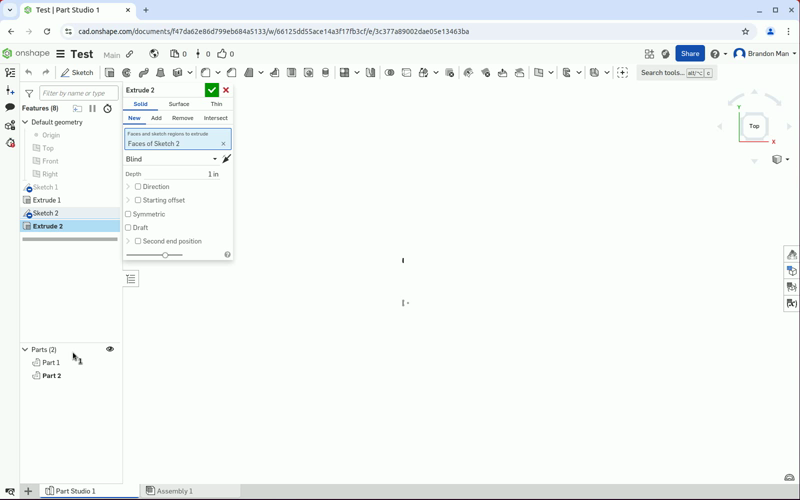
mouse_move(143, 106)
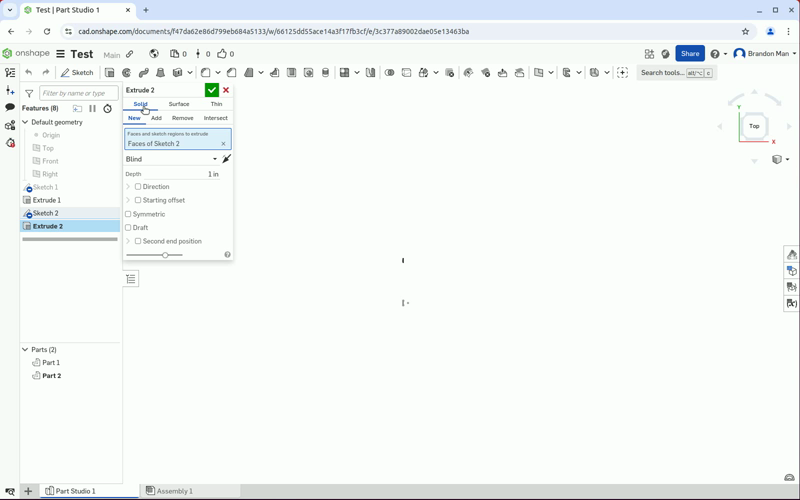
click(143, 106)
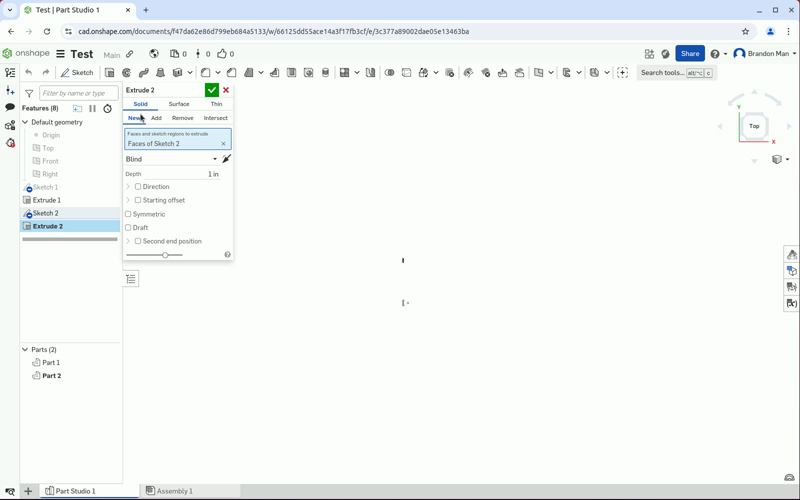
mouse_move(137, 120)
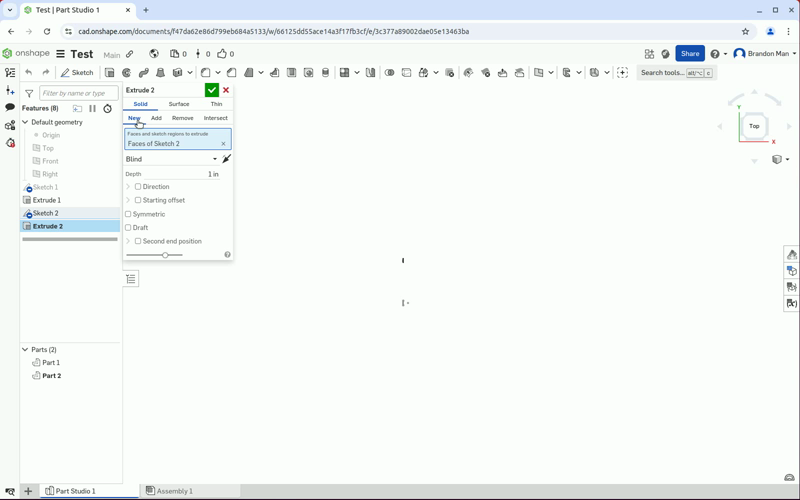
click(137, 120)
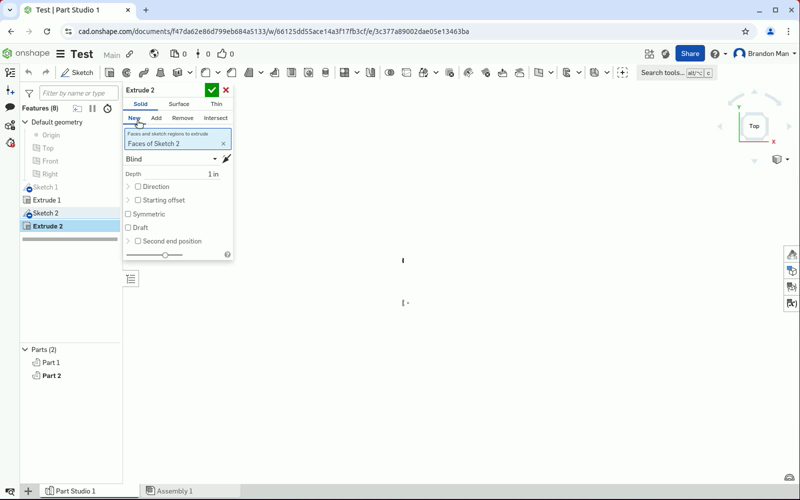
key(tab, 4)
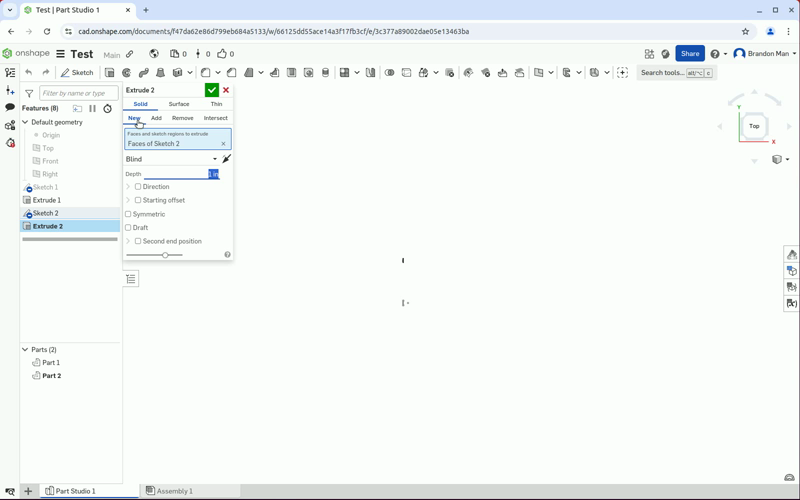
text(1.685)
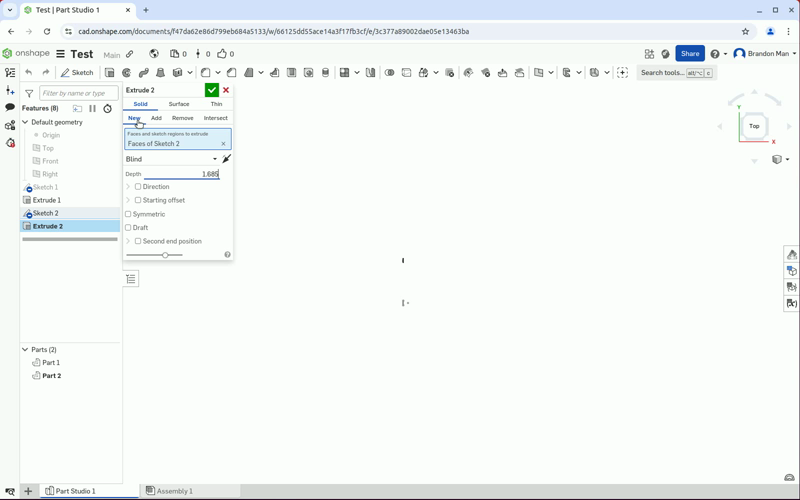
key(enter)
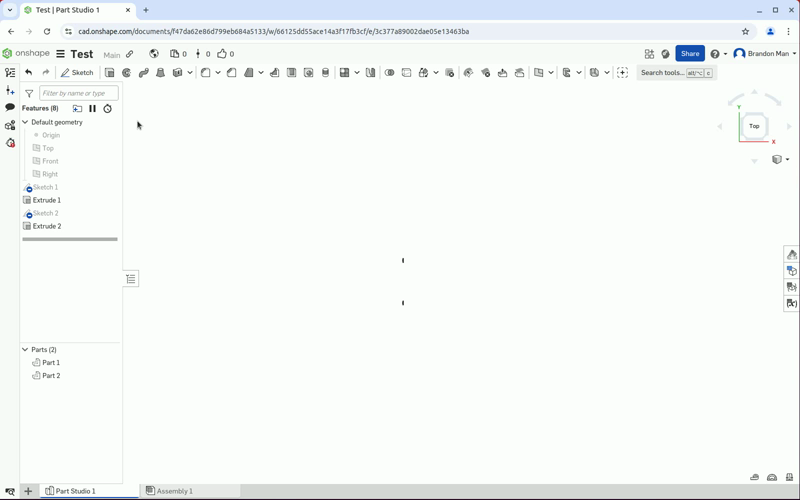
key(shift+h)
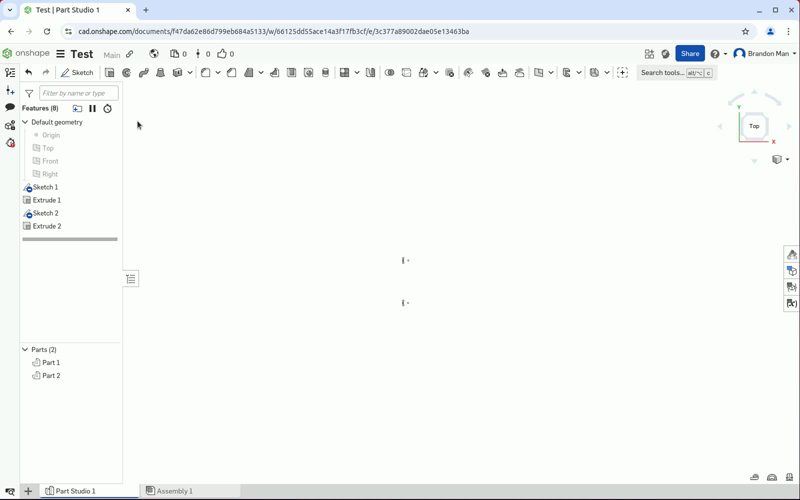
key(shift+h)
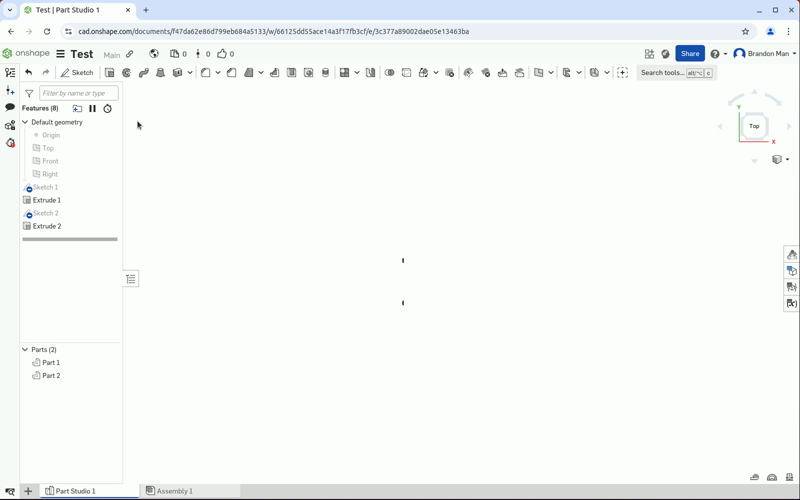
mouse_move(73, 189)
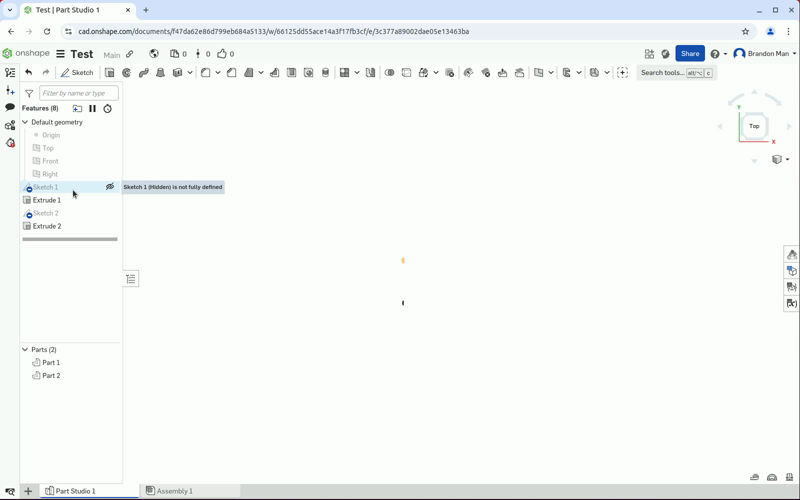
click(73, 189)
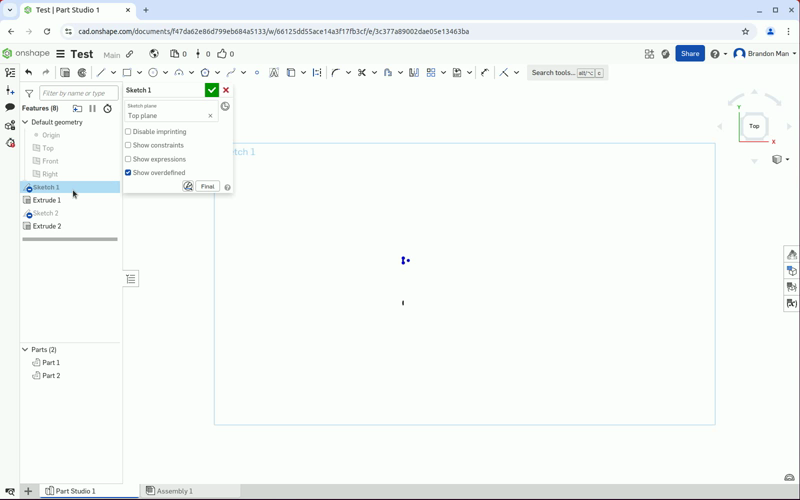
mouse_move(229, 92)
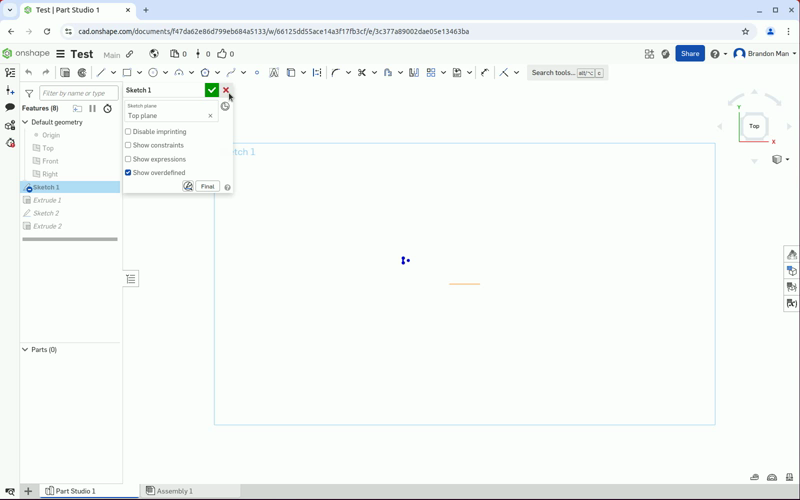
click(229, 92)
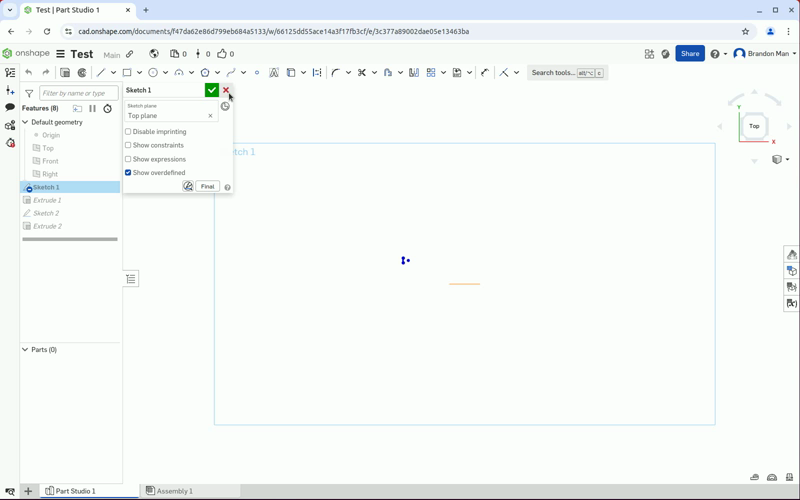
key(shift+s)
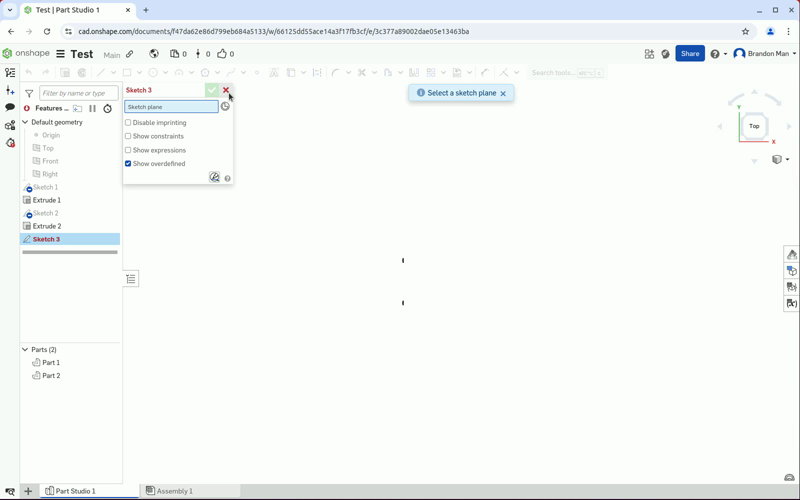
mouse_move(73, 150)
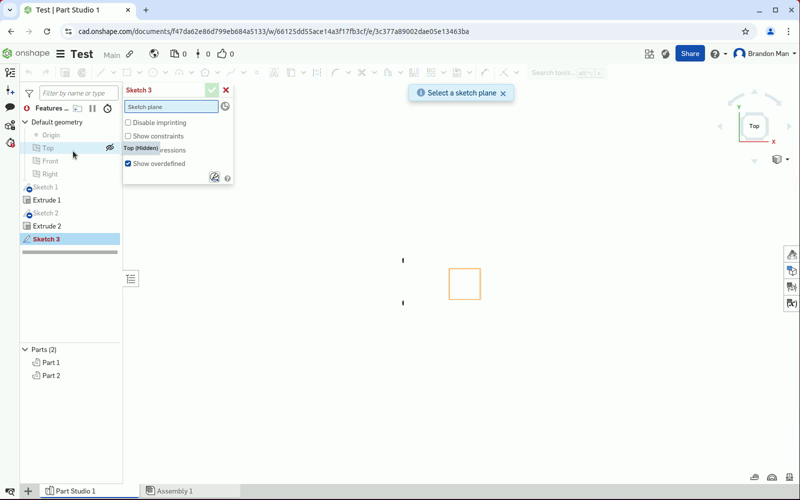
click(73, 150)
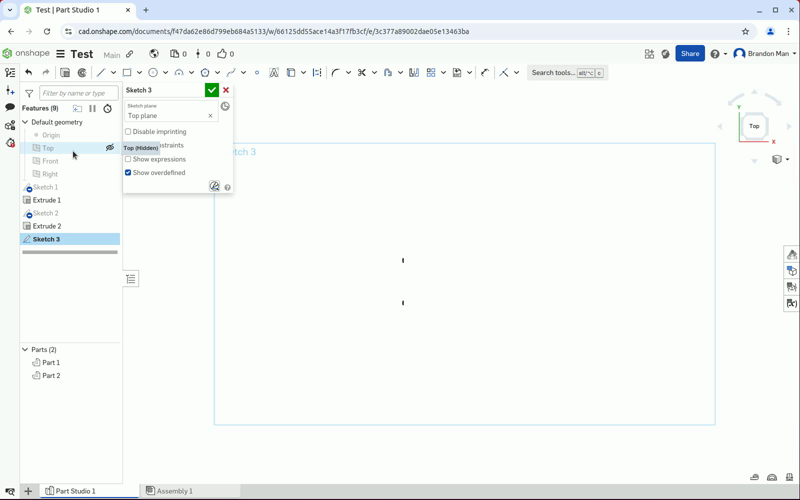
mouse_move(73, 352)
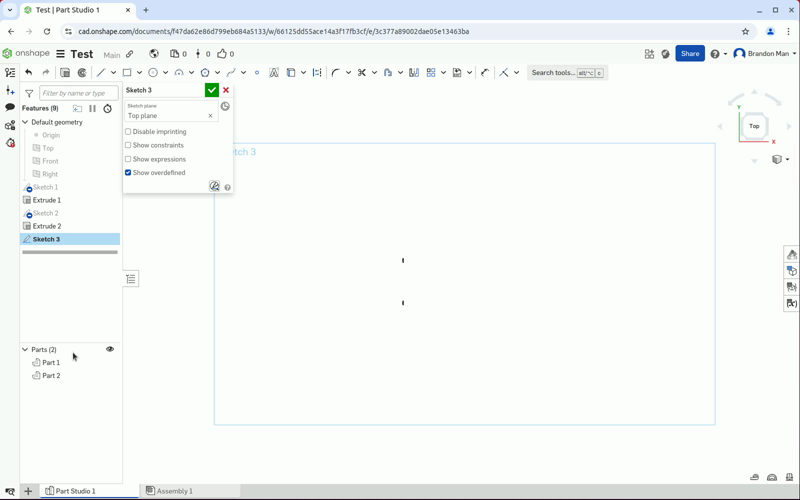
key(y)
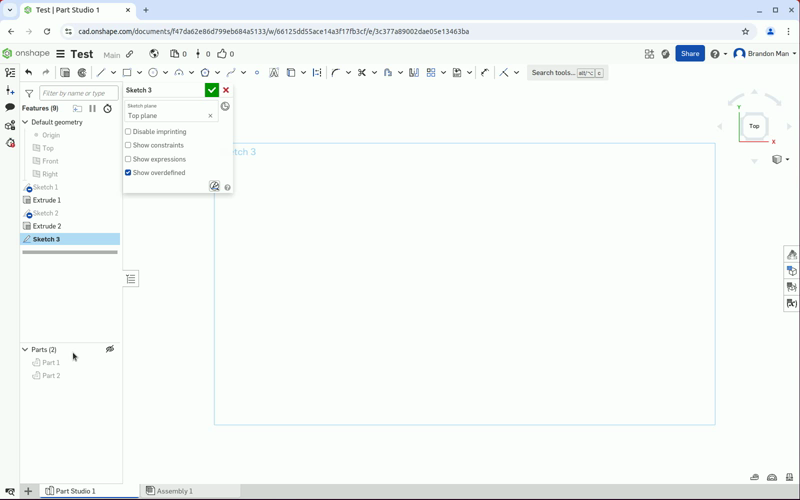
key(a)
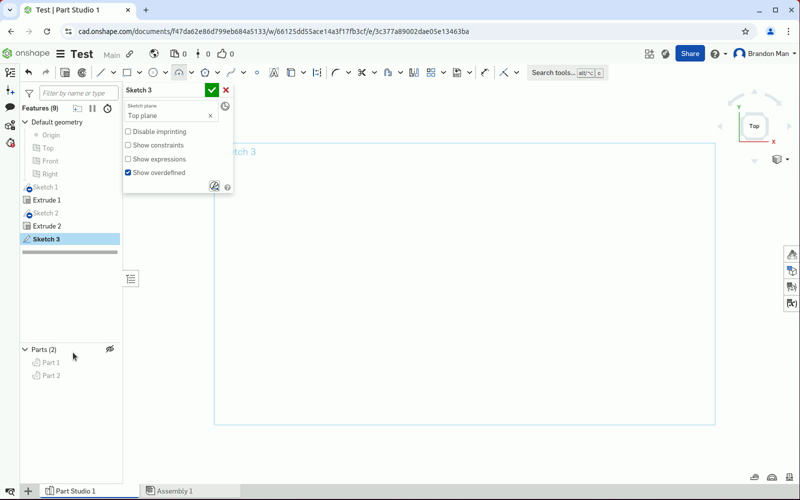
key_down(shift)
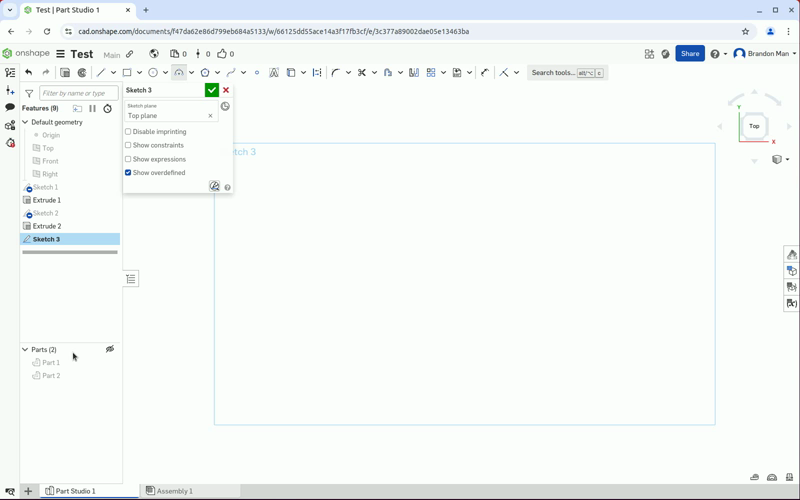
mouse_move(457, 267)
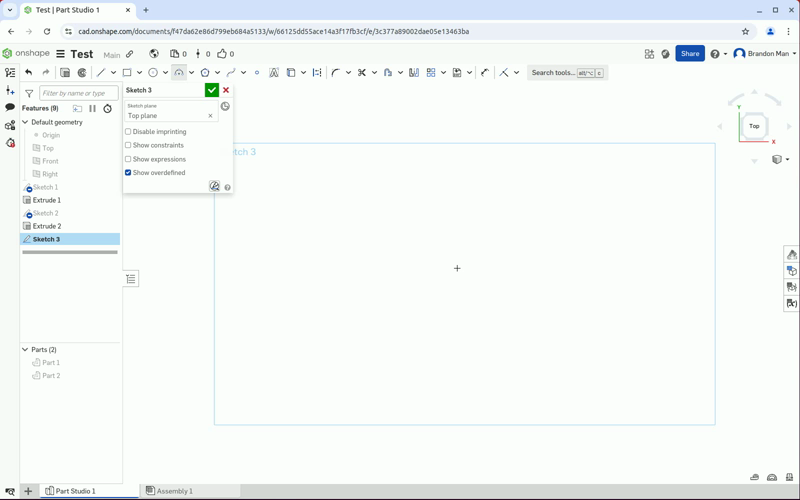
click(457, 267)
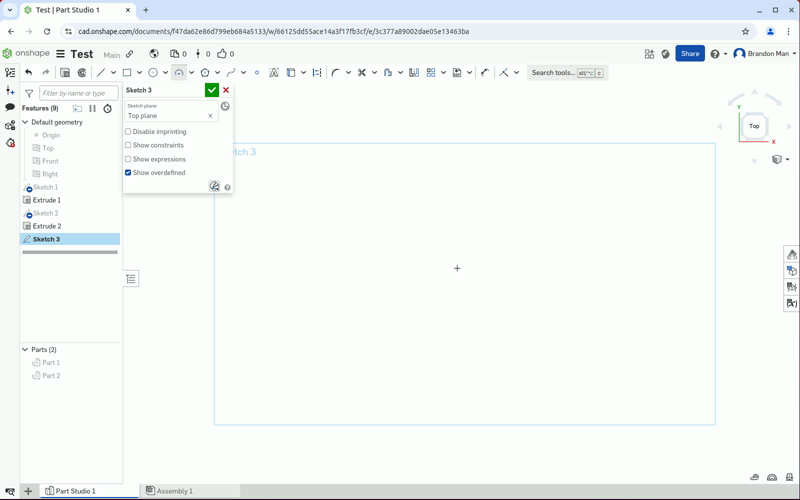
key_up(shift)
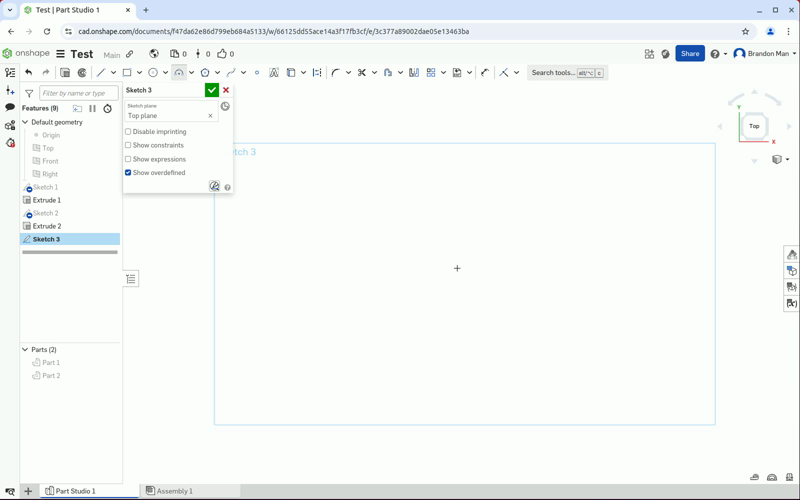
key_down(shift)
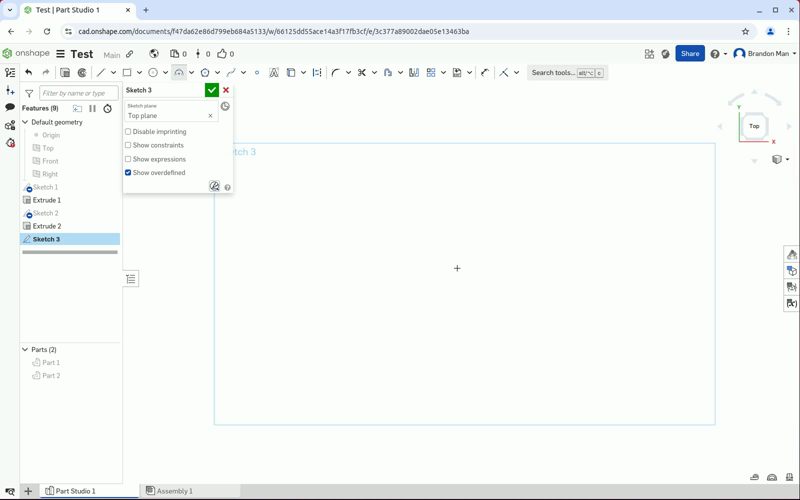
mouse_move(467, 268)
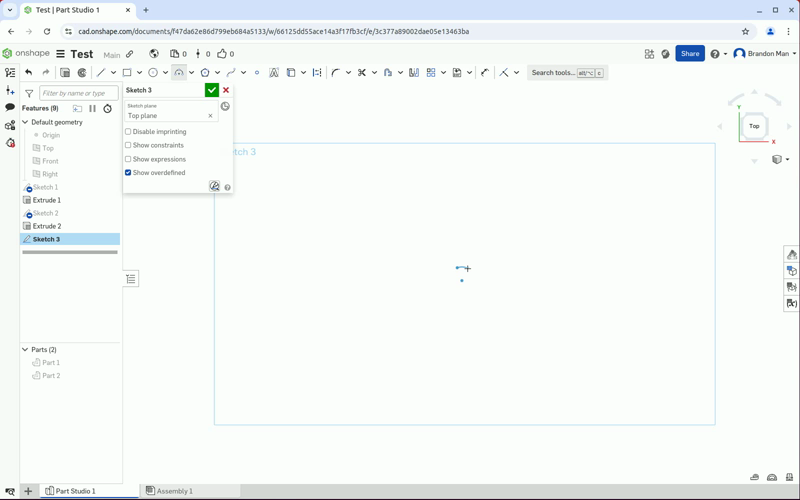
click(467, 268)
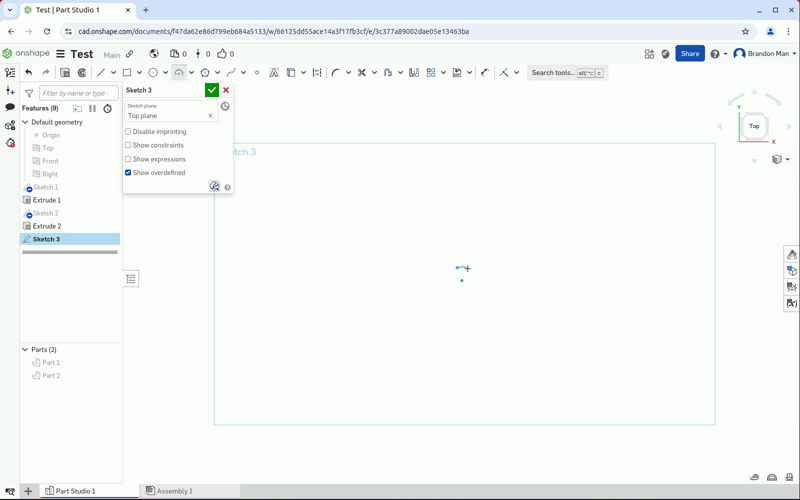
mouse_move(462, 268)
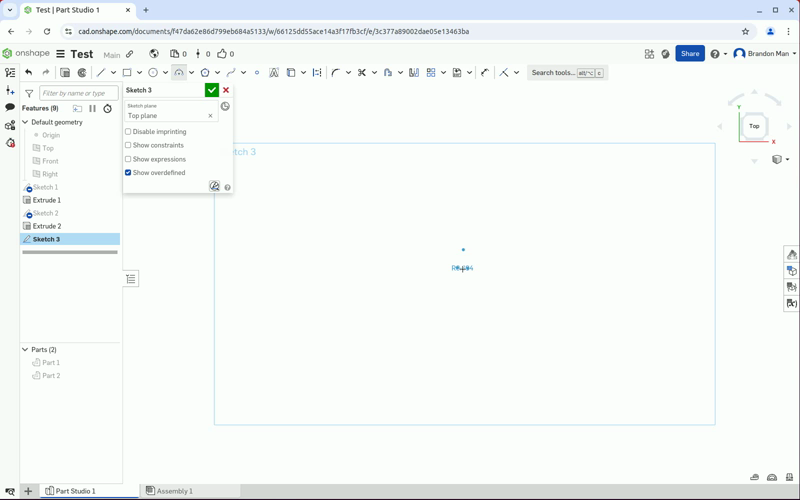
click(462, 268)
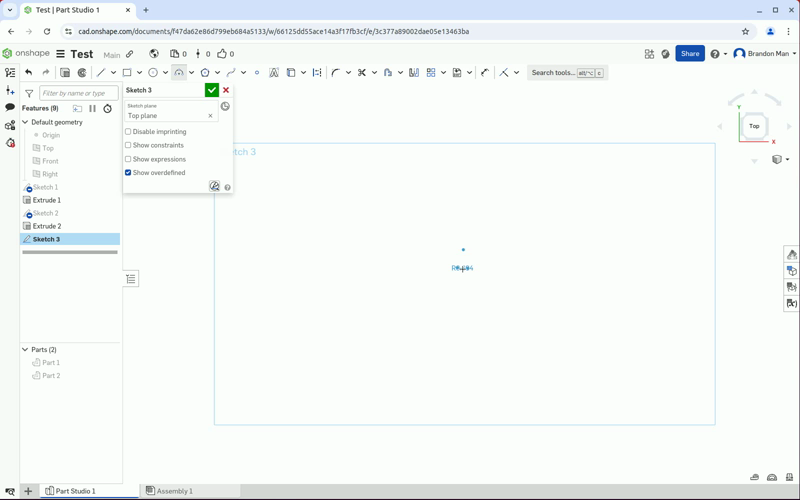
key_up(shift)
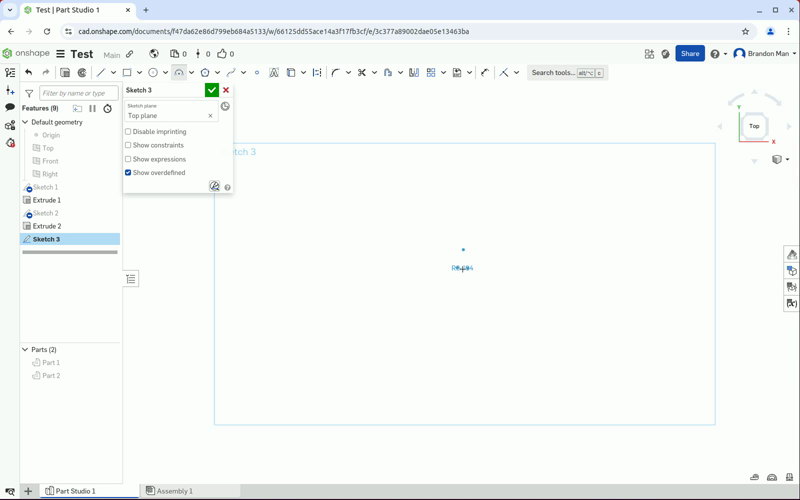
mouse_move(467, 268)
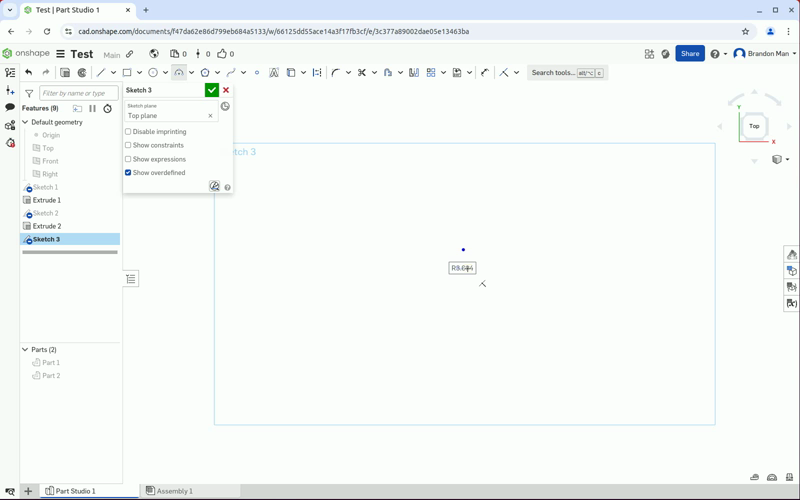
click(467, 268)
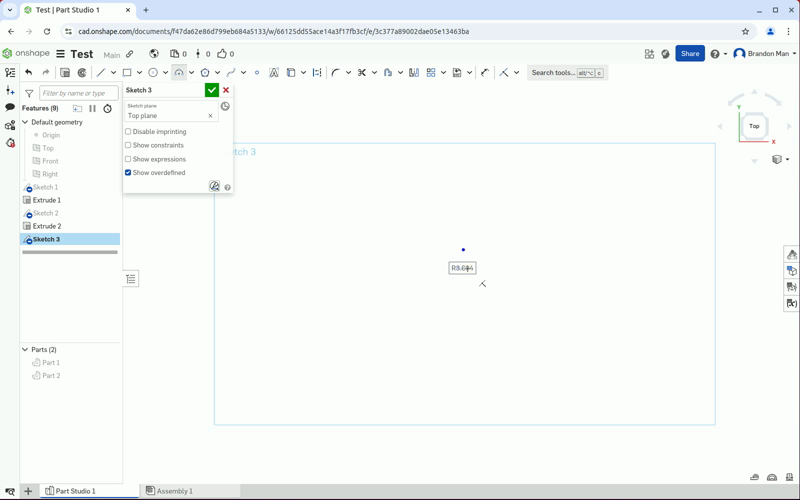
mouse_move(457, 267)
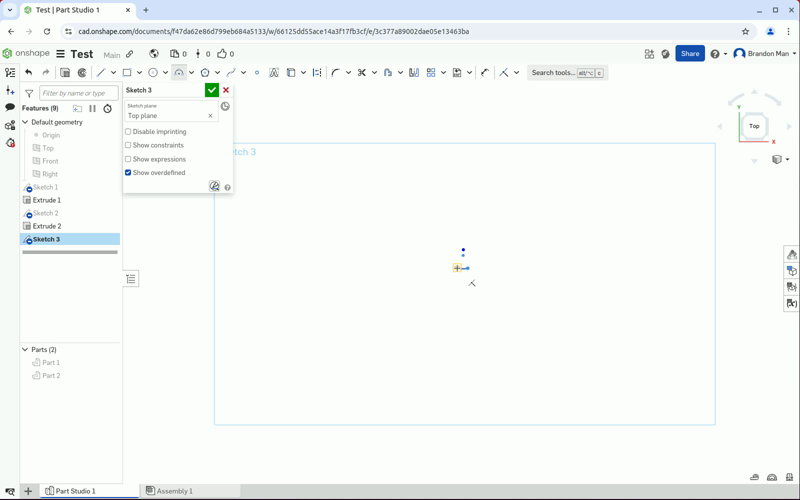
click(457, 267)
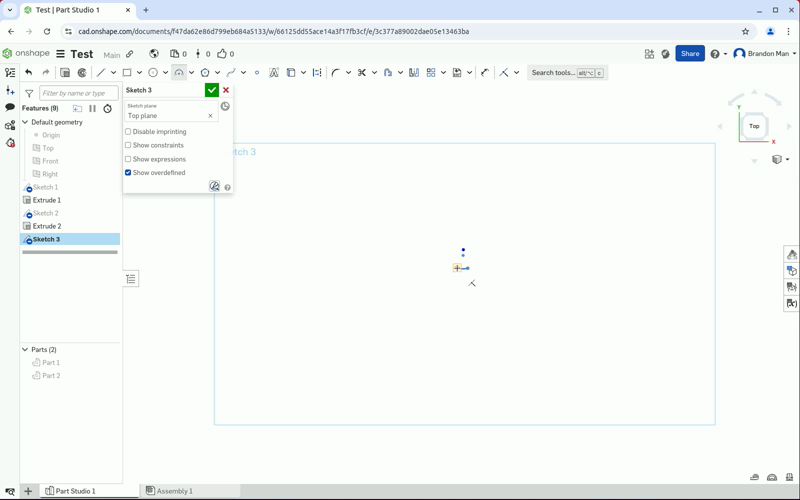
key_down(shift)
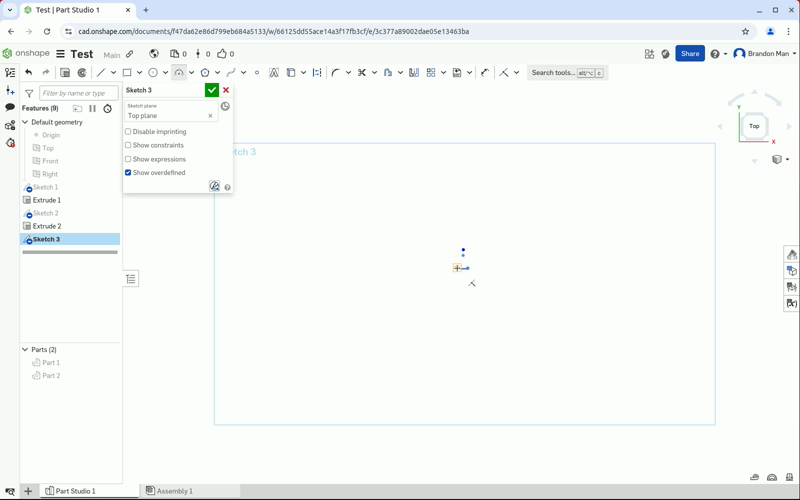
mouse_move(462, 267)
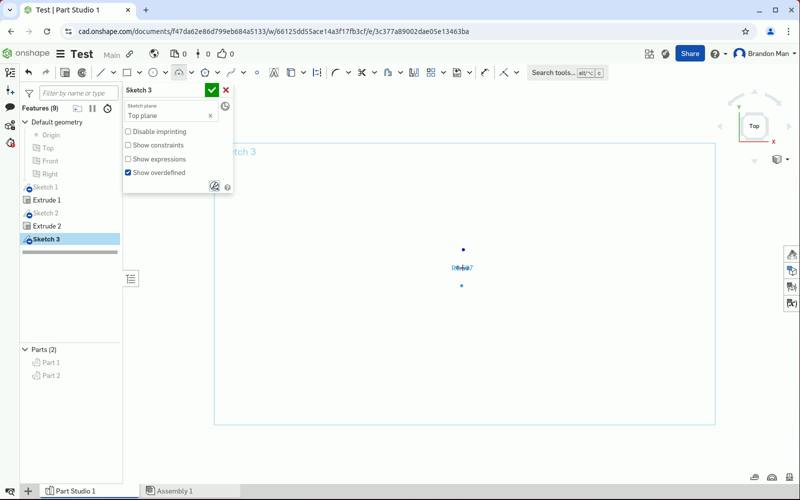
scroll(6)
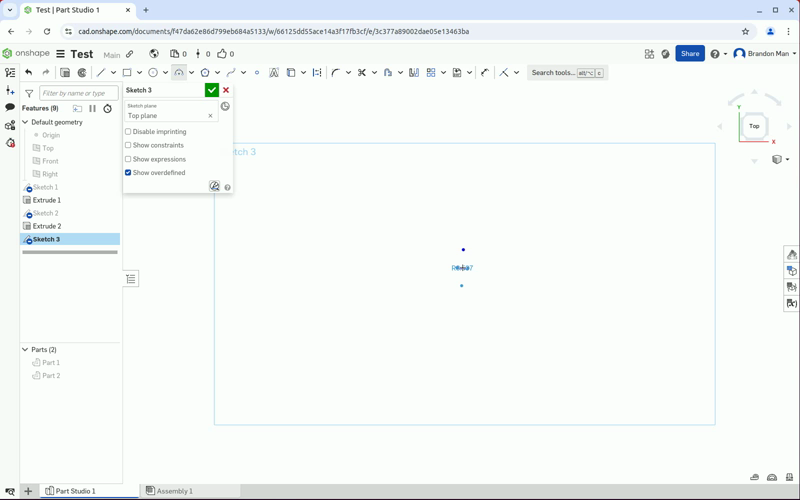
scroll(6)
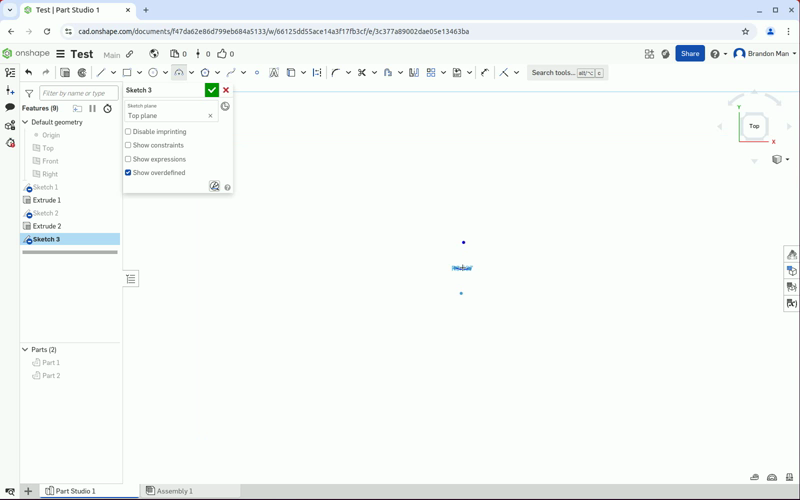
scroll(6)
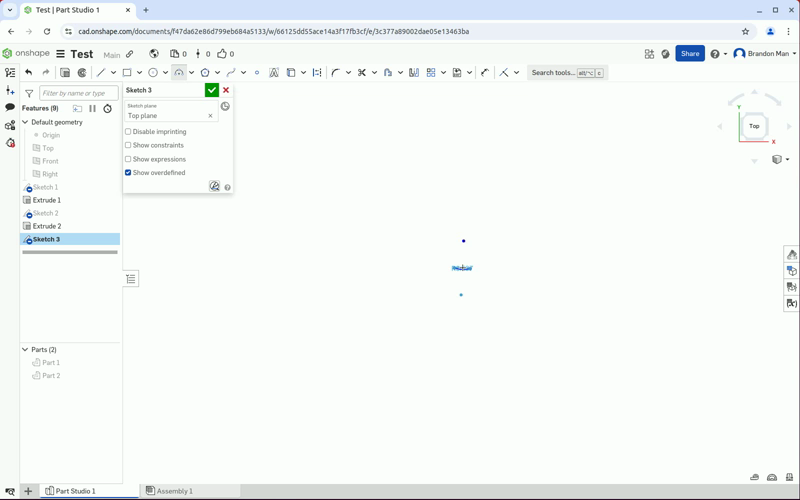
scroll(6)
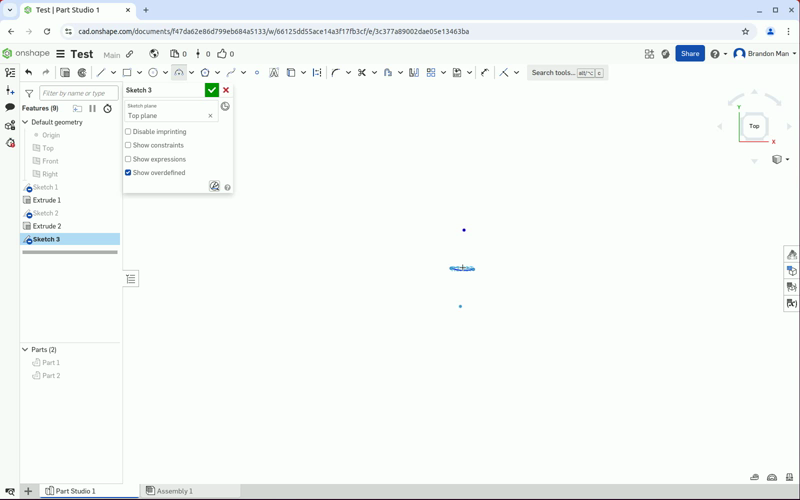
scroll(6)
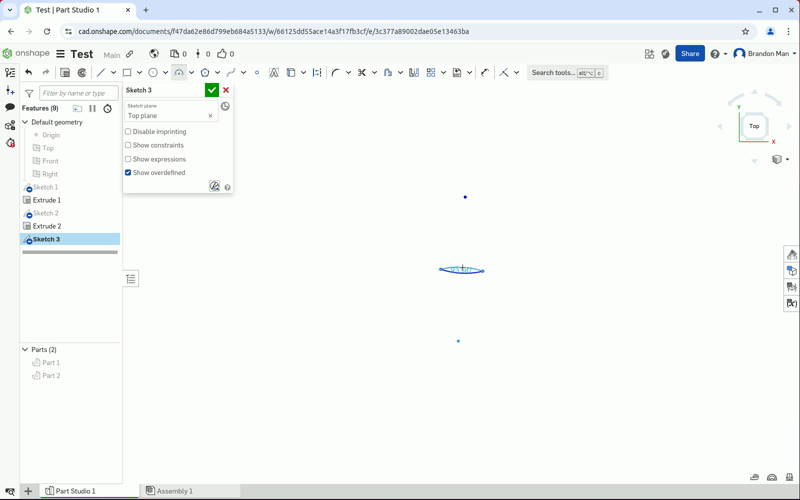
scroll(6)
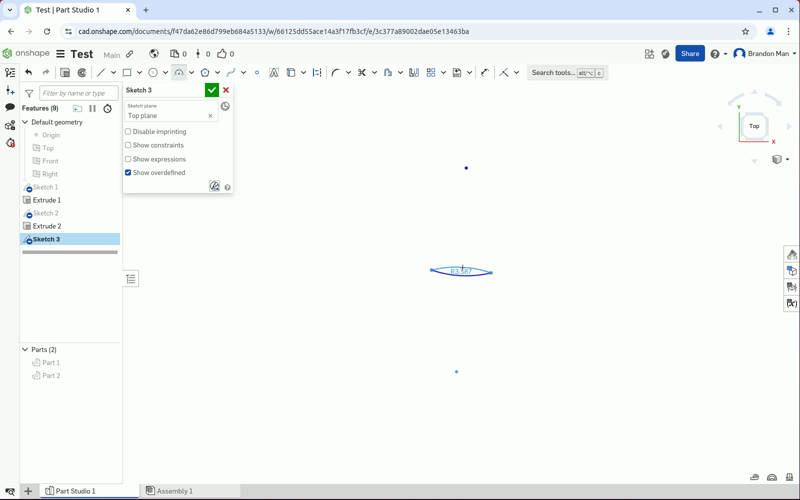
scroll(6)
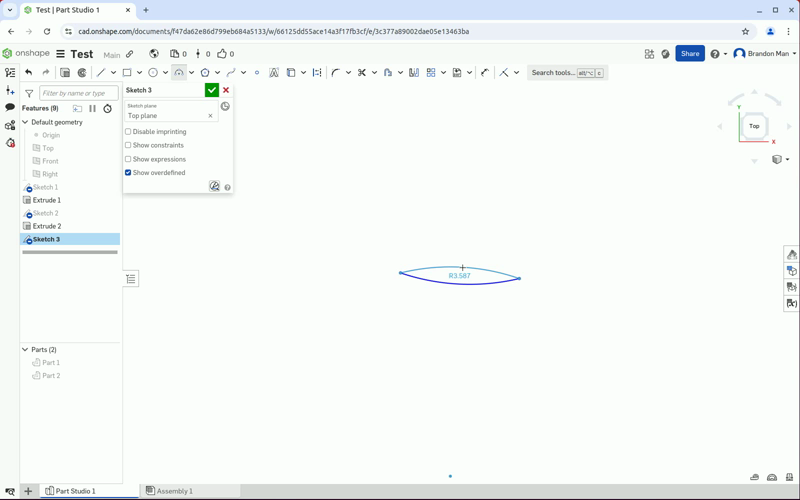
click(462, 267)
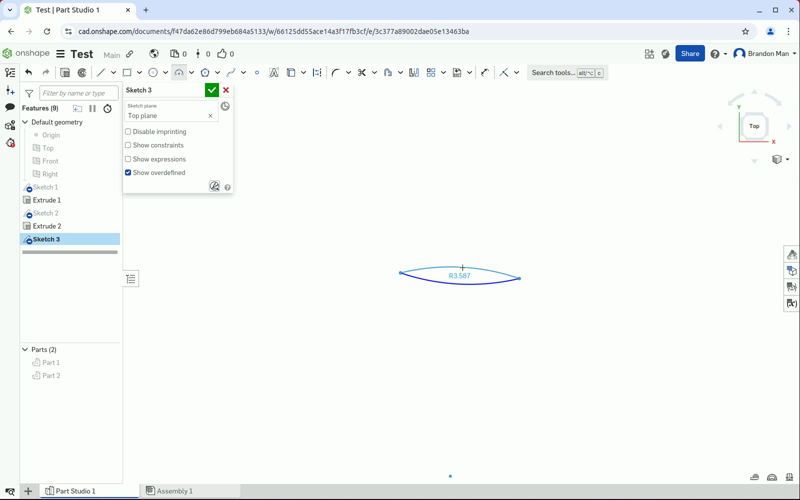
scroll(-6)
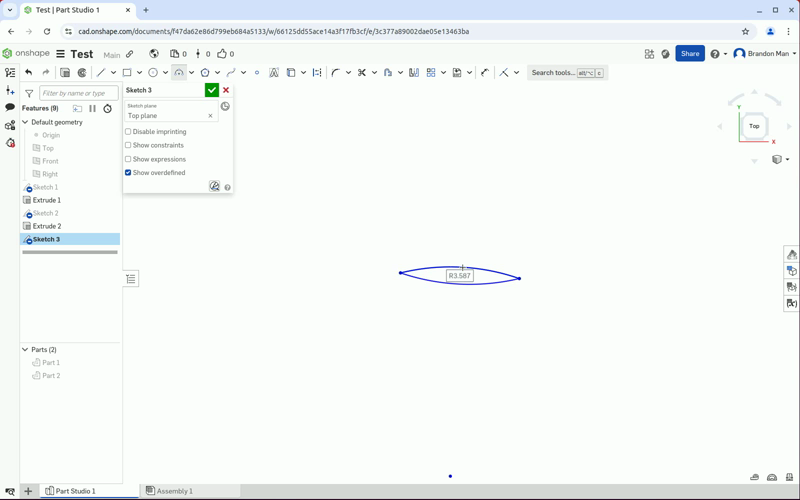
scroll(-6)
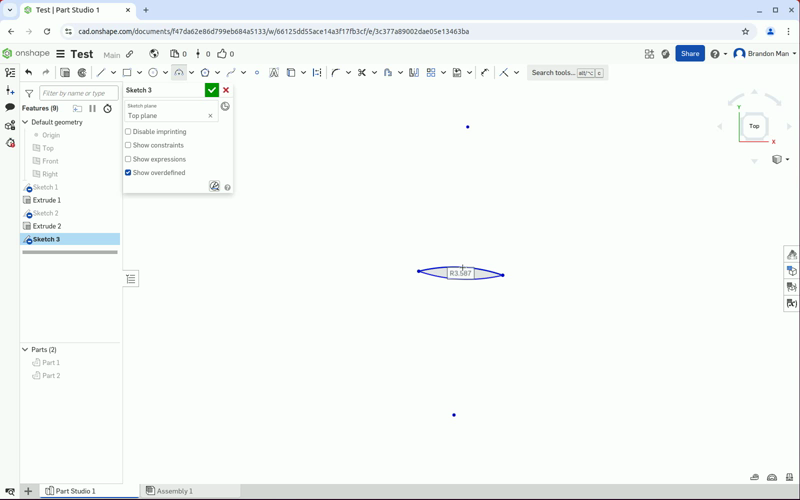
scroll(-6)
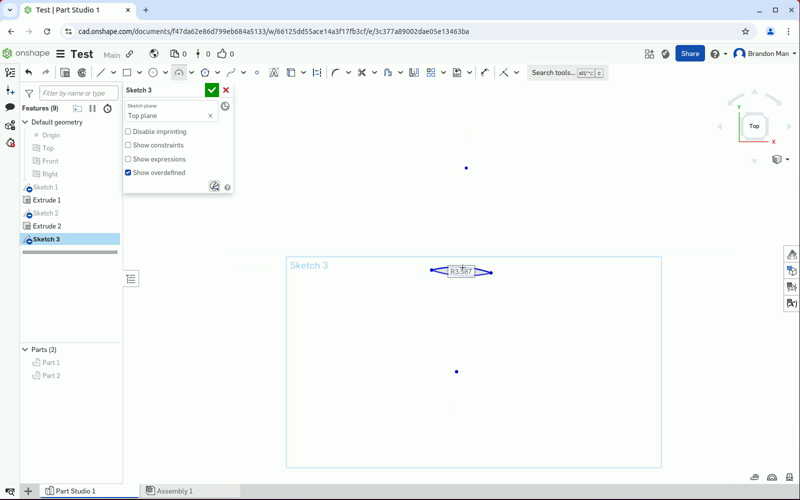
scroll(-6)
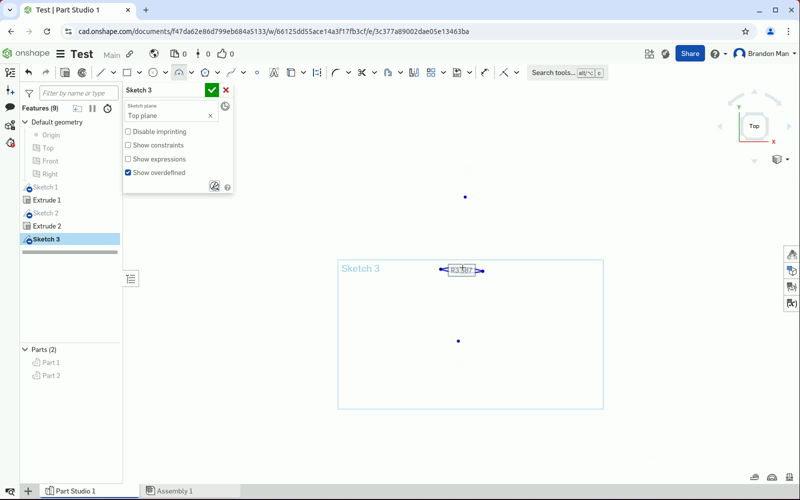
scroll(-6)
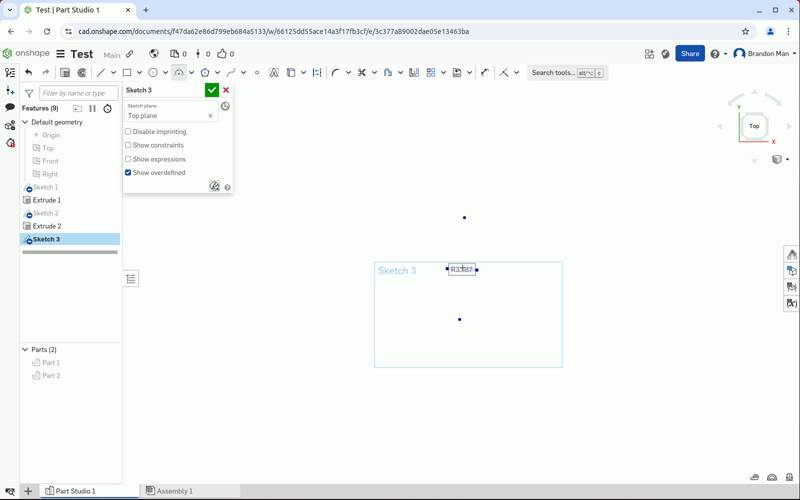
scroll(-6)
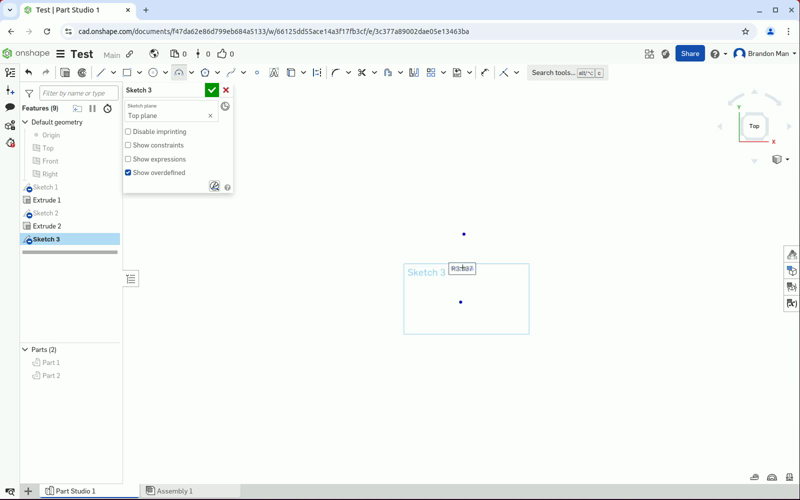
scroll(-6)
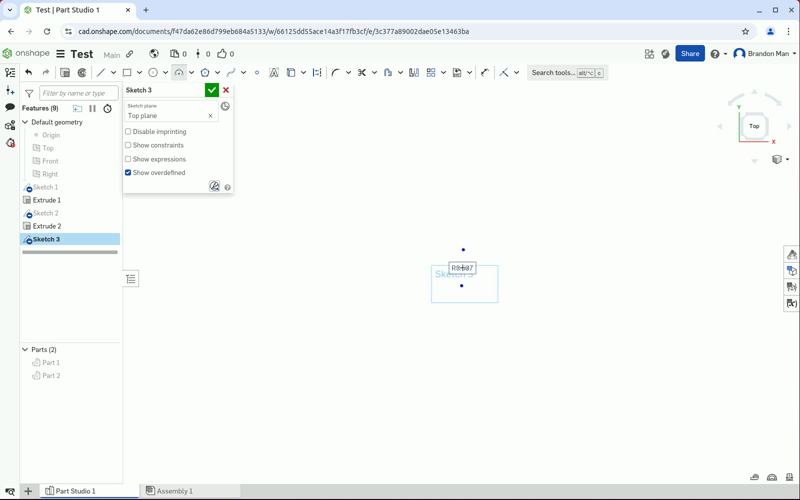
key_up(shift)
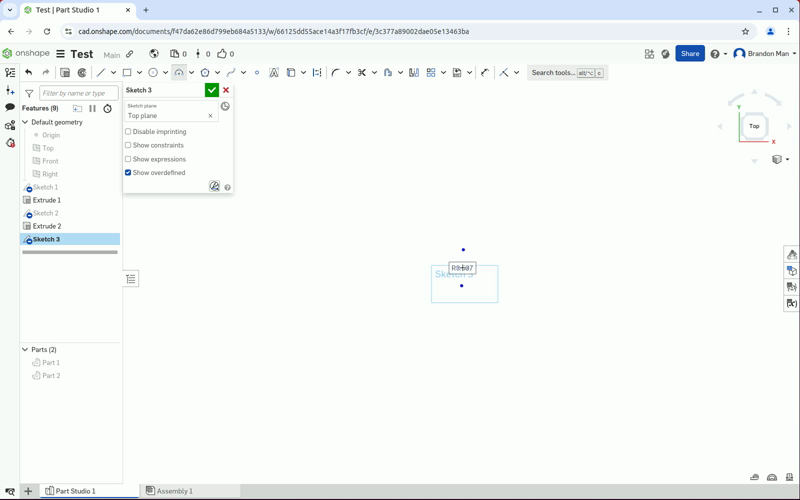
key(esc)
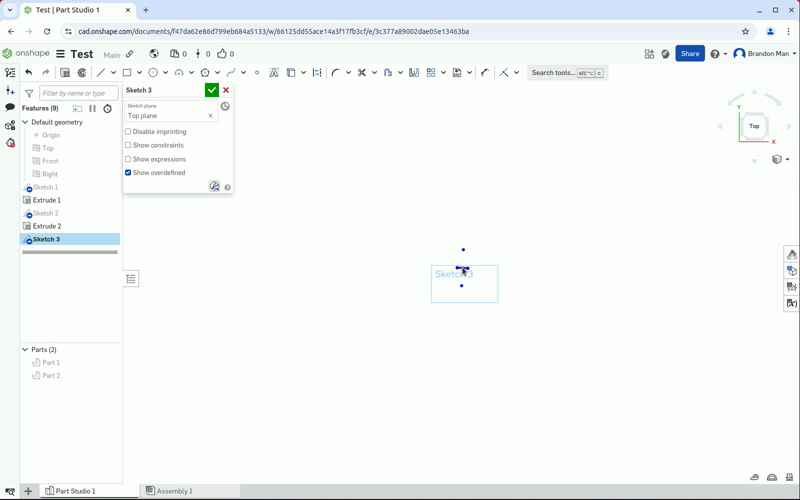
mouse_move(462, 267)
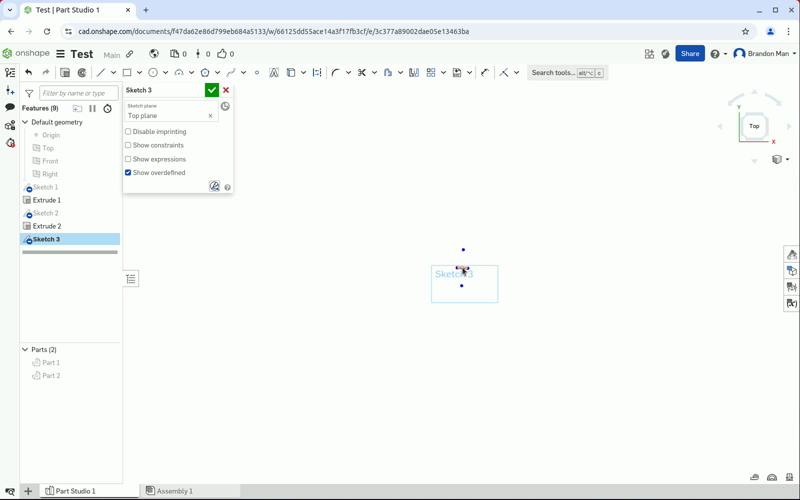
scroll(6)
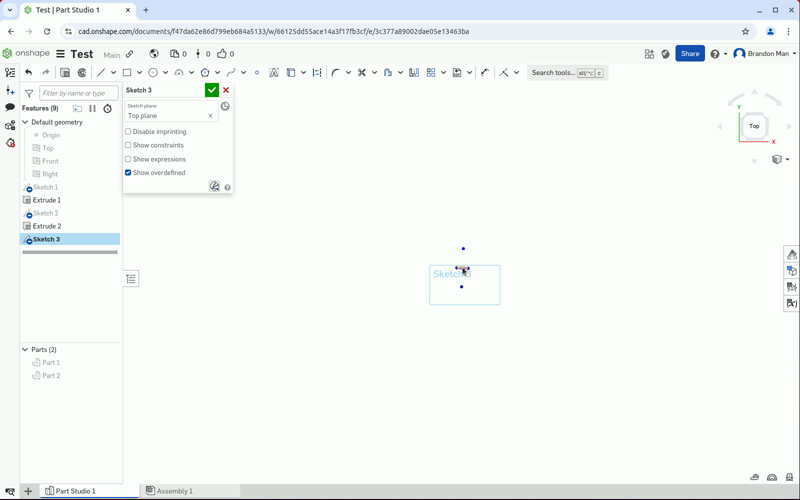
scroll(6)
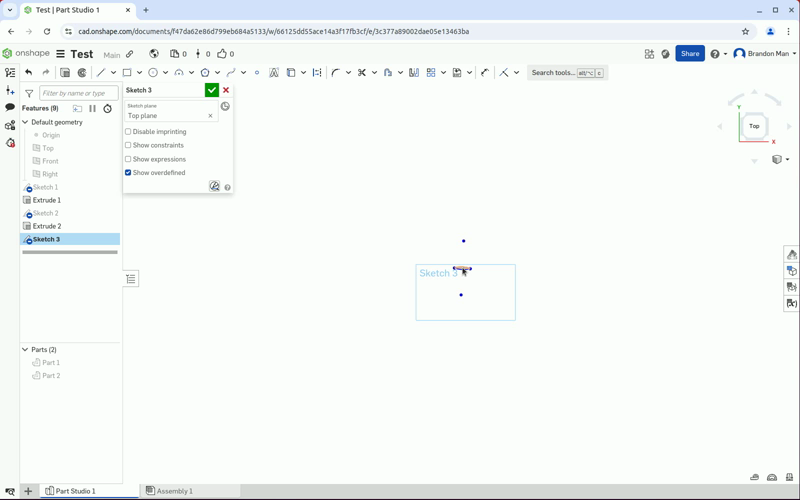
scroll(6)
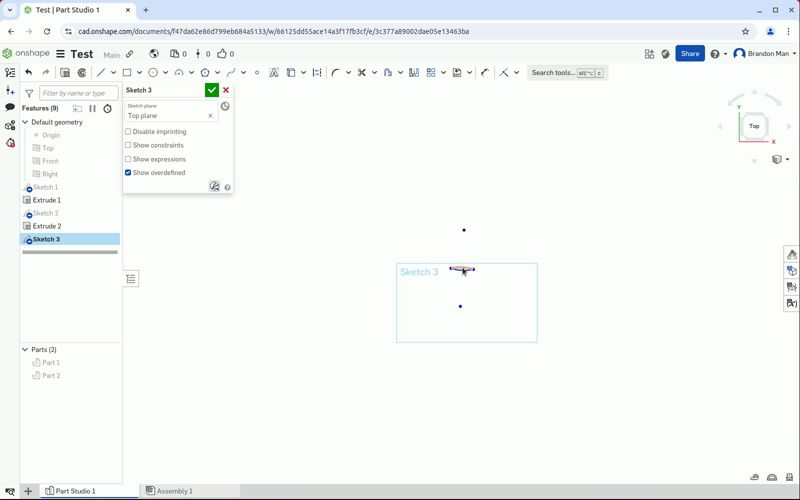
scroll(6)
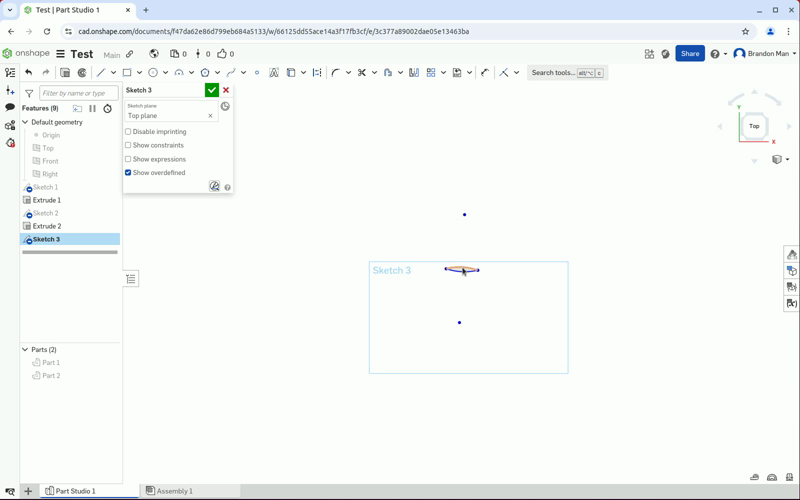
scroll(6)
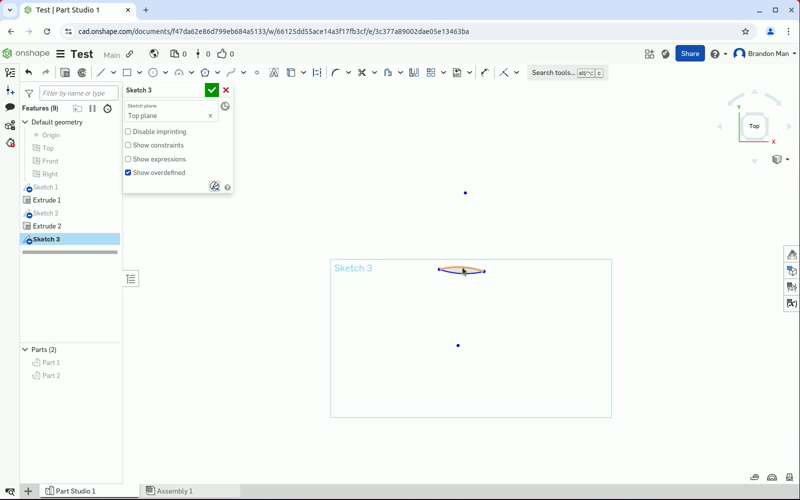
scroll(6)
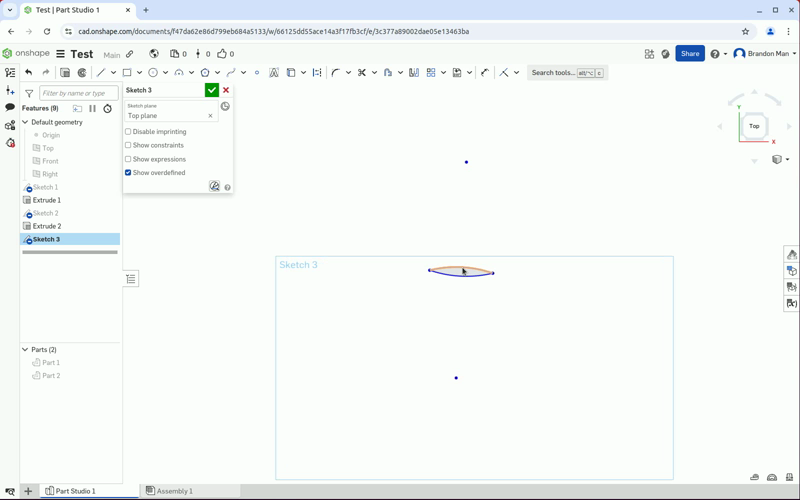
scroll(6)
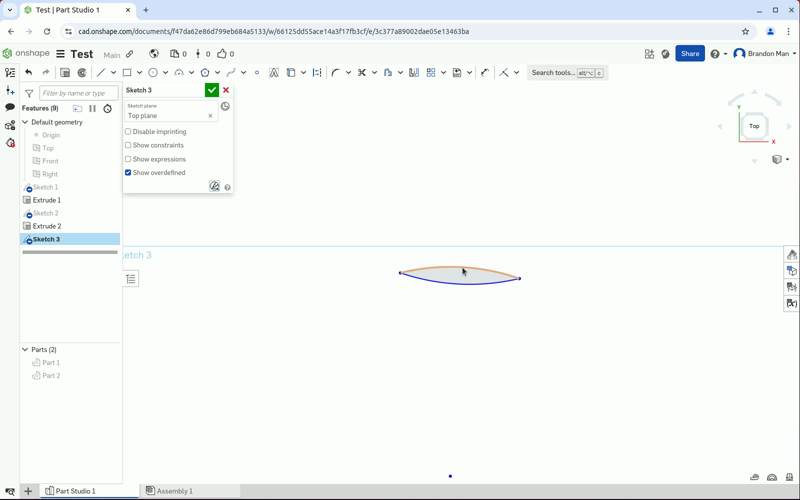
click(462, 267)
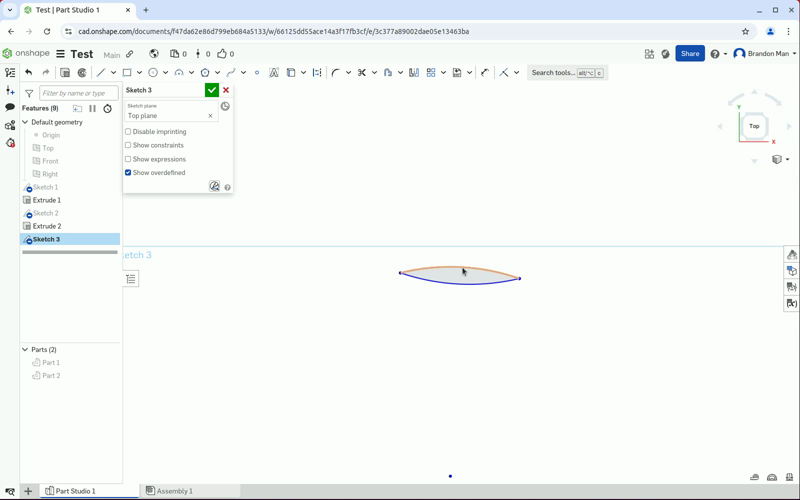
scroll(-6)
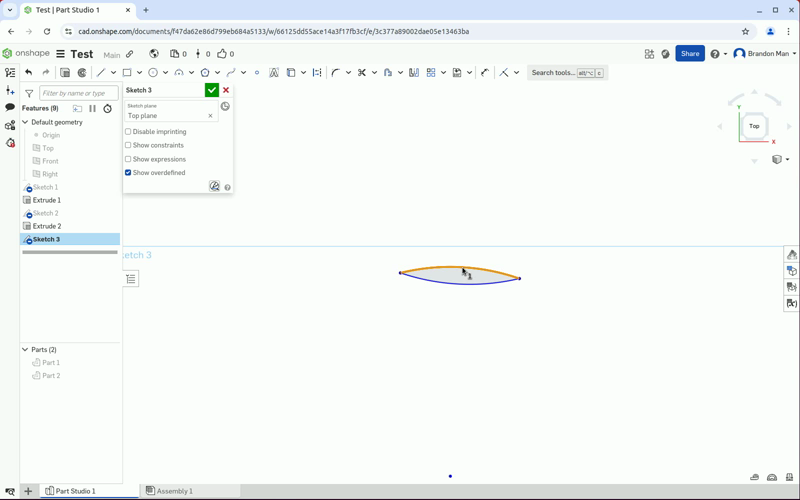
scroll(-6)
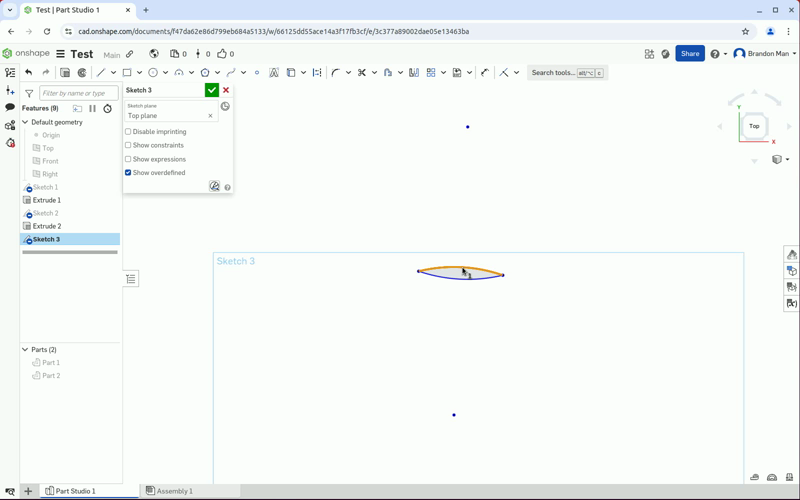
scroll(-6)
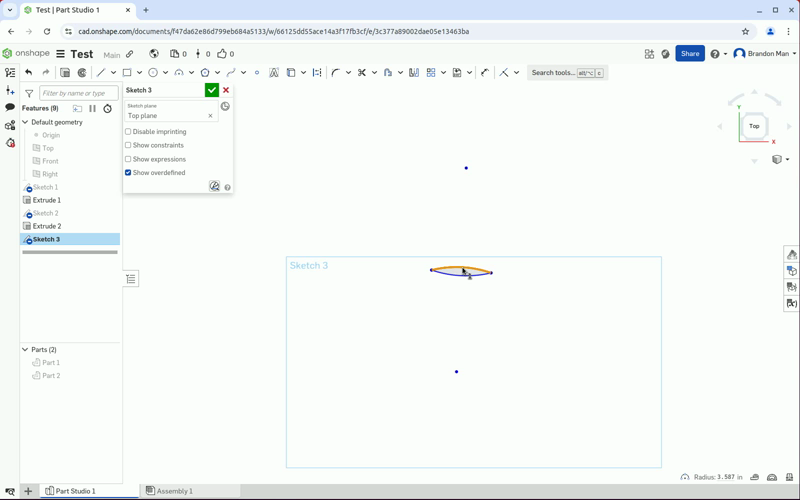
scroll(-6)
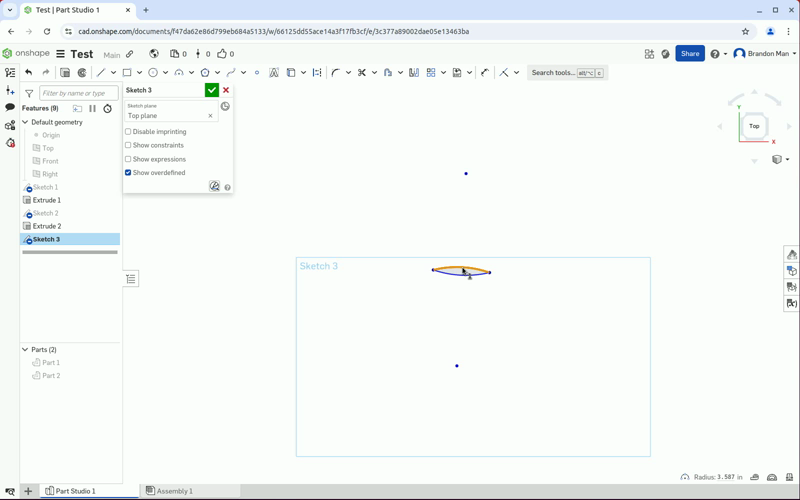
scroll(-6)
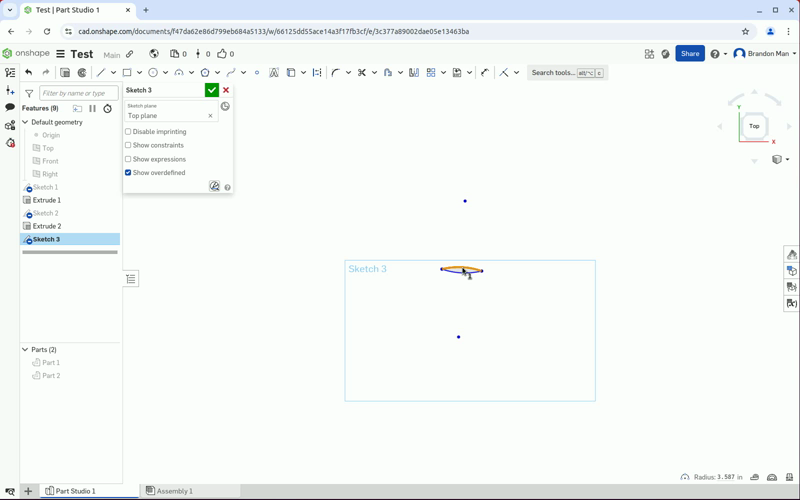
scroll(-6)
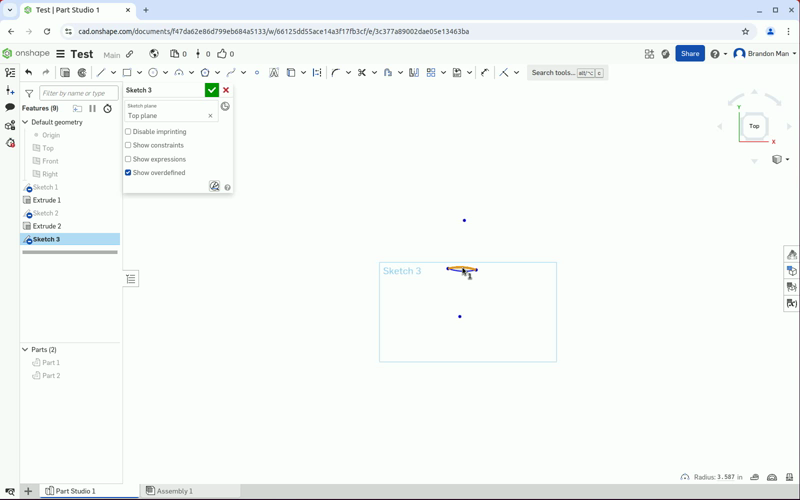
scroll(-6)
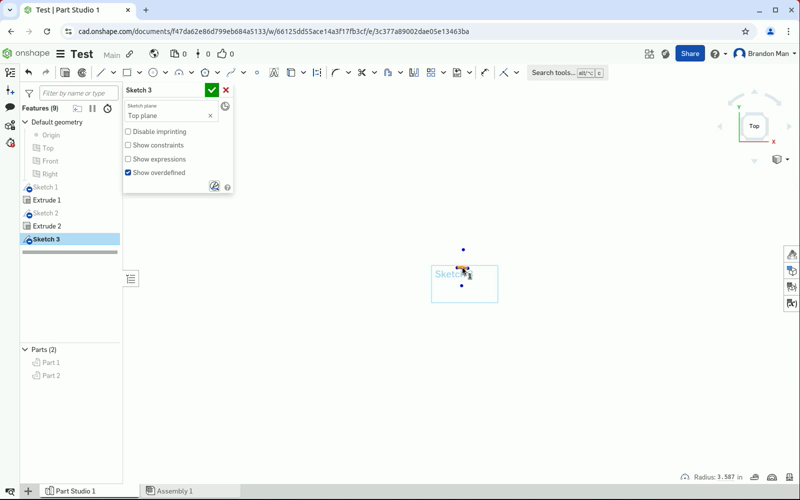
mouse_move(73, 352)
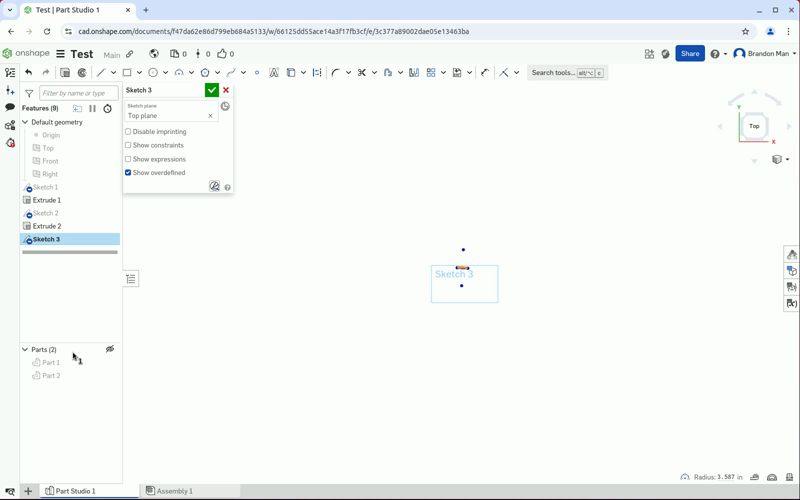
key(shift+y)
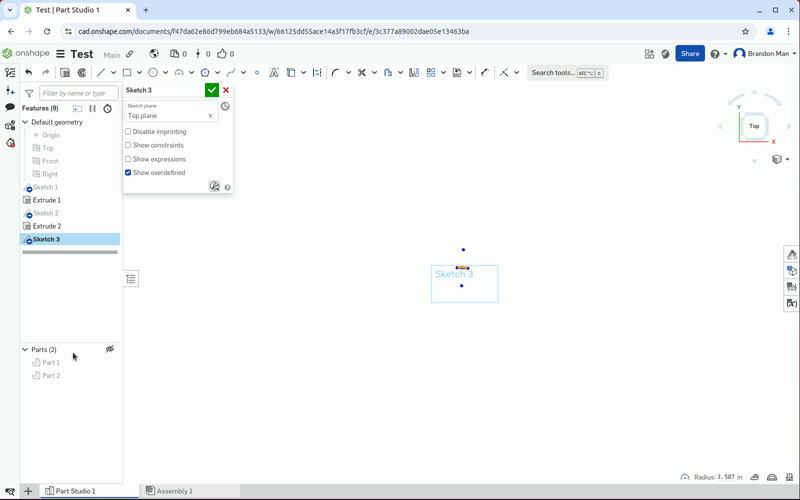
key(shift+e)
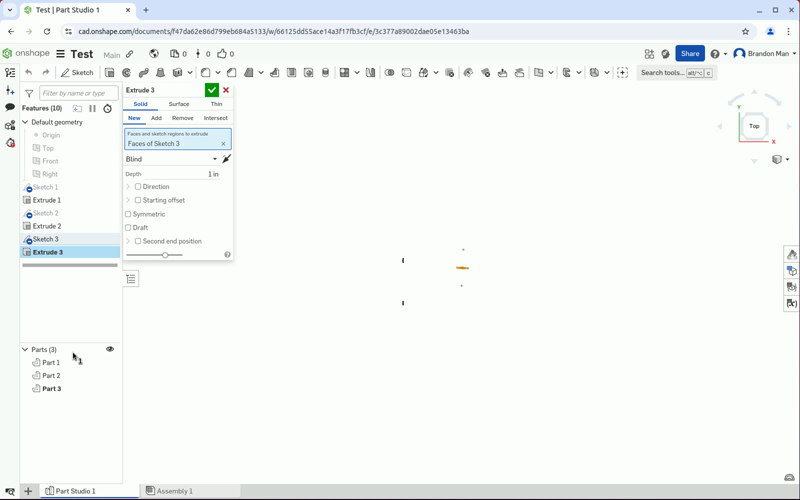
mouse_move(143, 106)
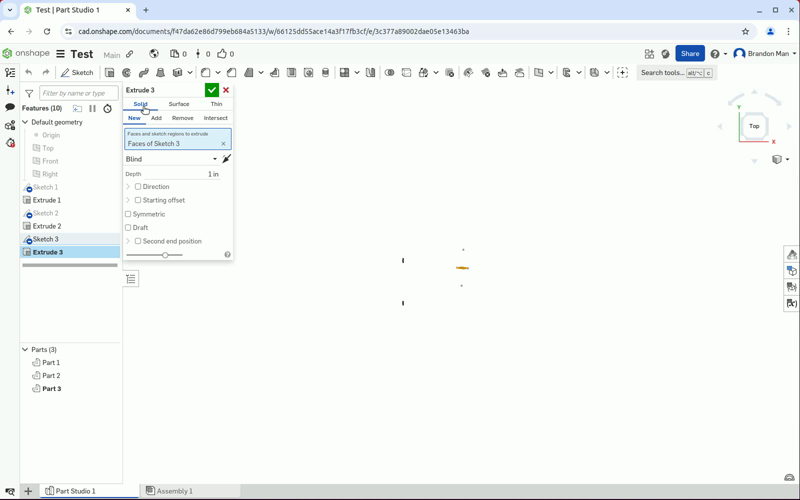
click(143, 106)
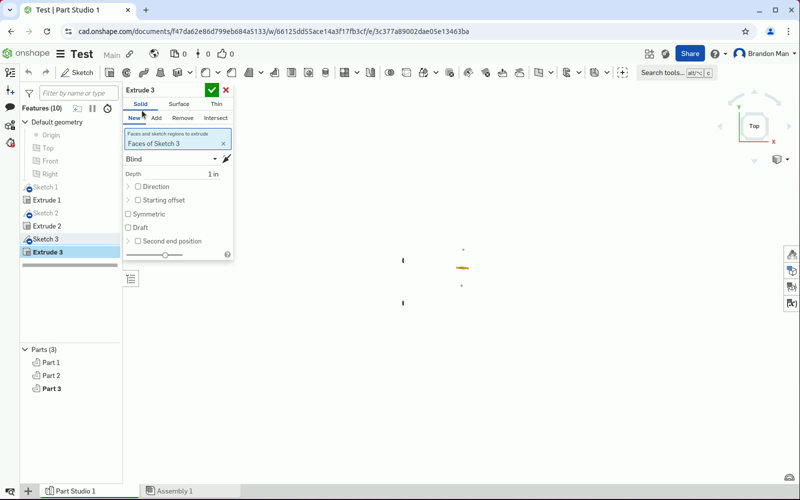
mouse_move(137, 120)
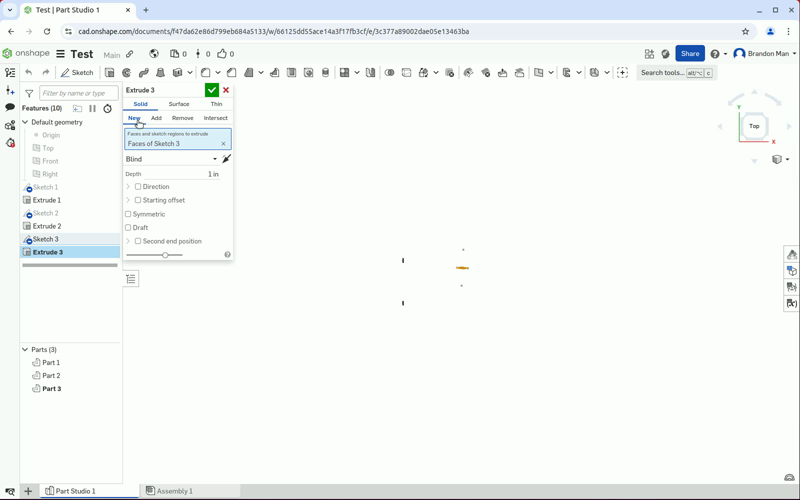
click(137, 120)
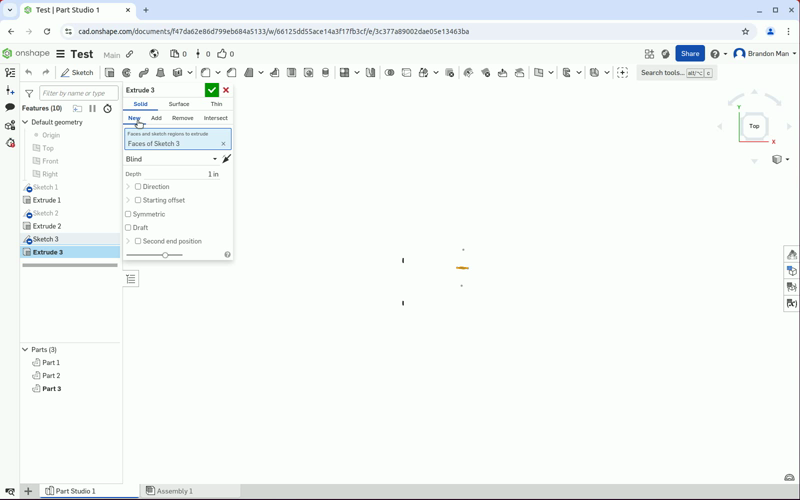
key(tab, 4)
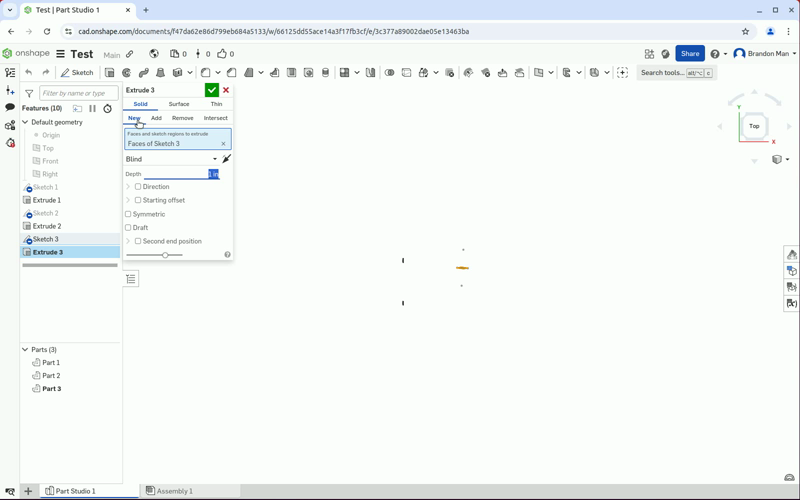
text(1.685)
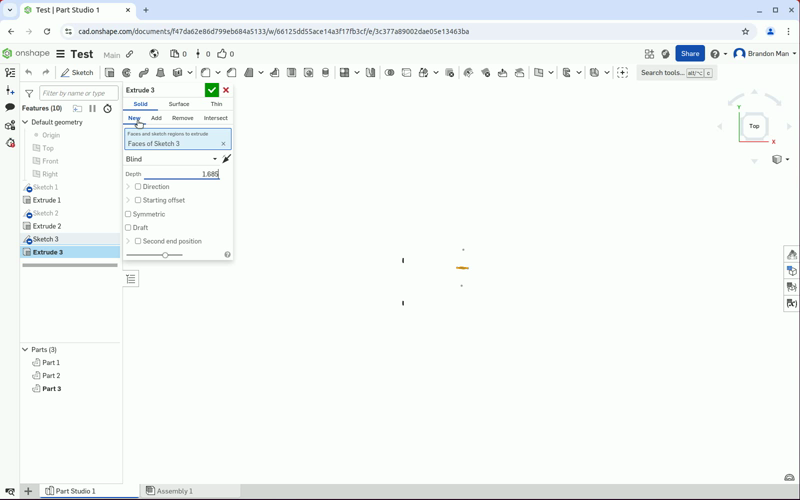
key(enter)
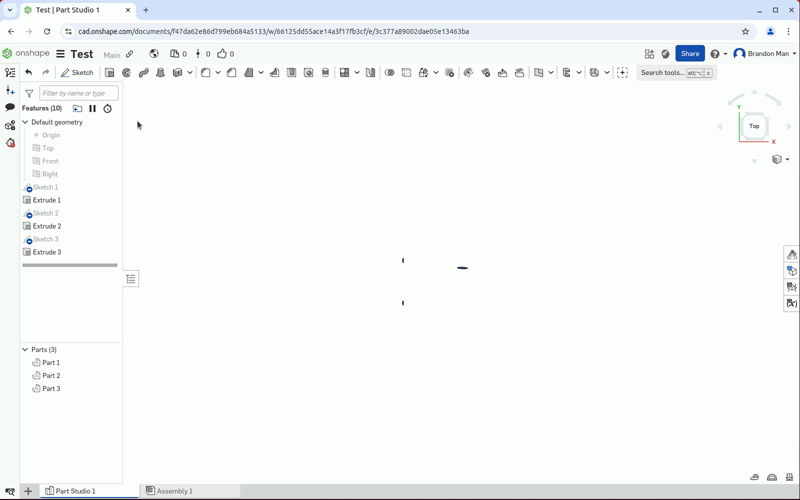
key(shift+h)
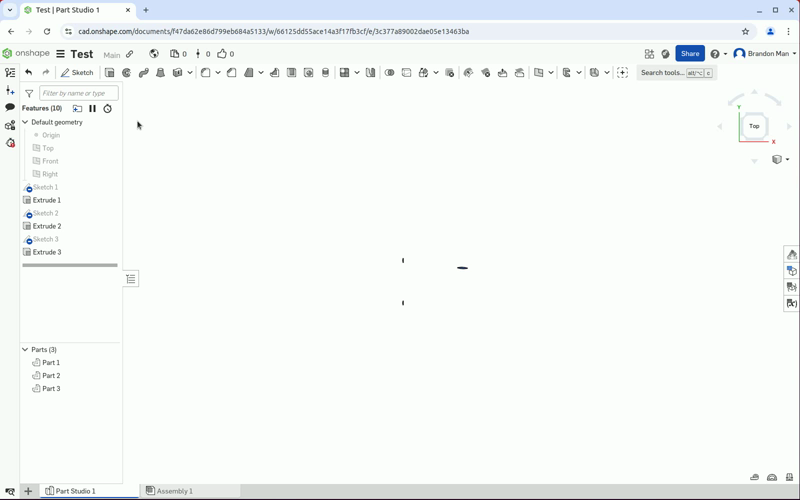
key(shift+h)
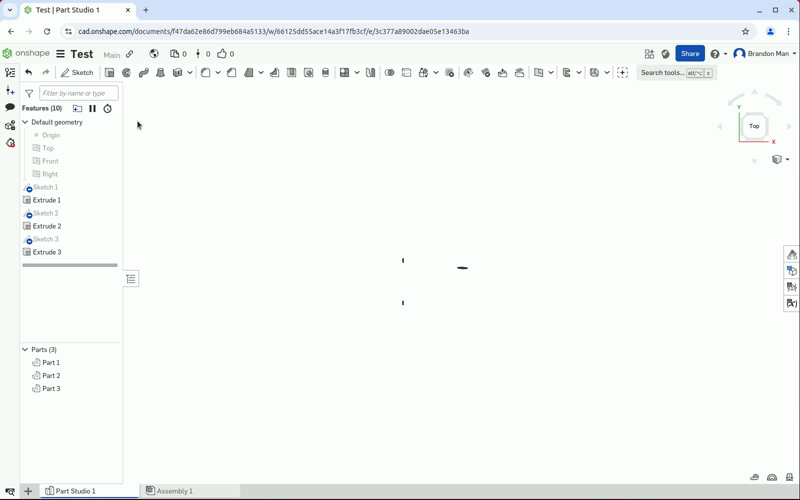
mouse_move(73, 189)
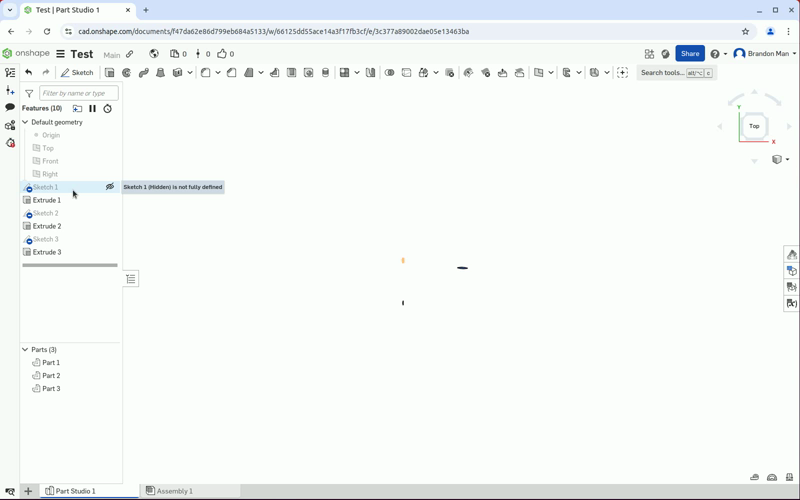
click(73, 189)
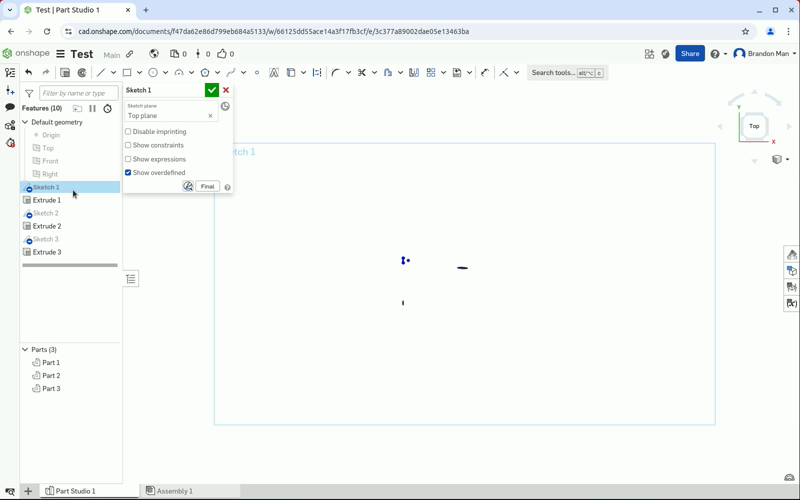
mouse_move(229, 92)
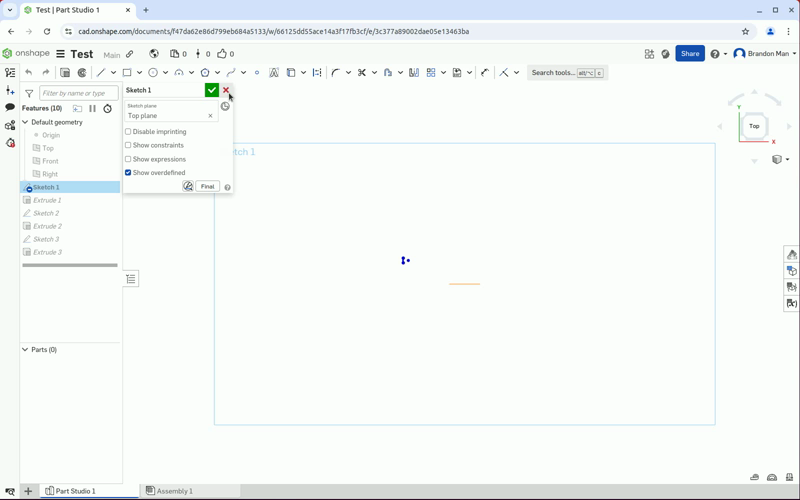
click(229, 92)
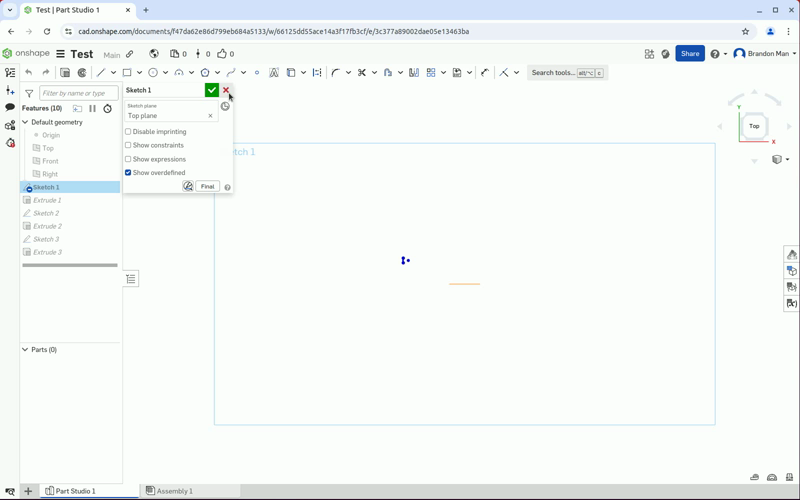
key(shift+s)
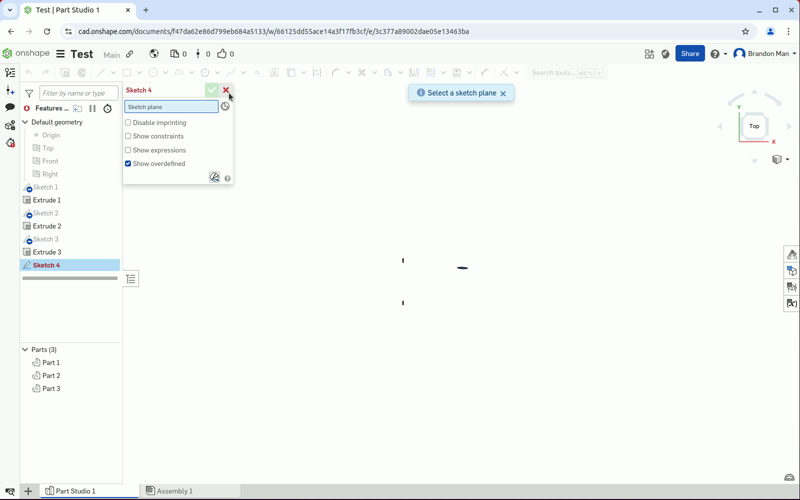
mouse_move(73, 150)
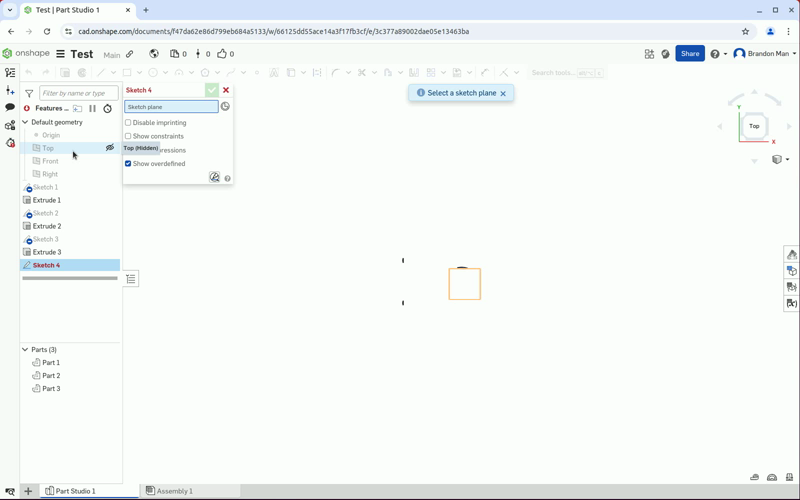
click(73, 150)
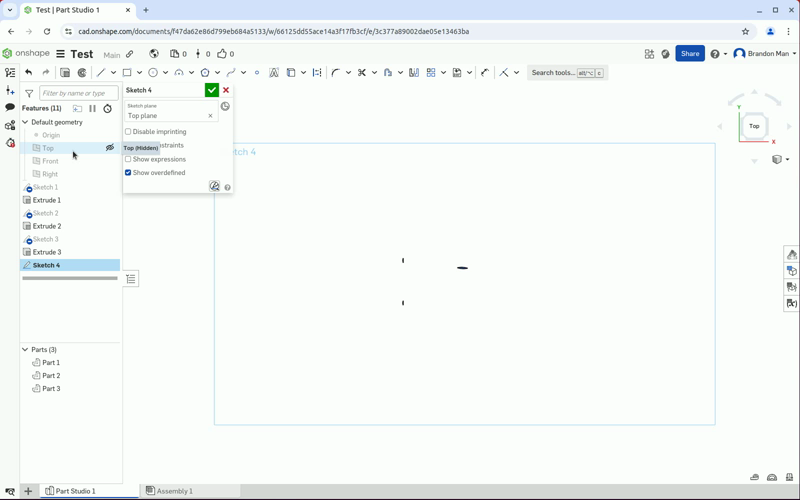
mouse_move(73, 352)
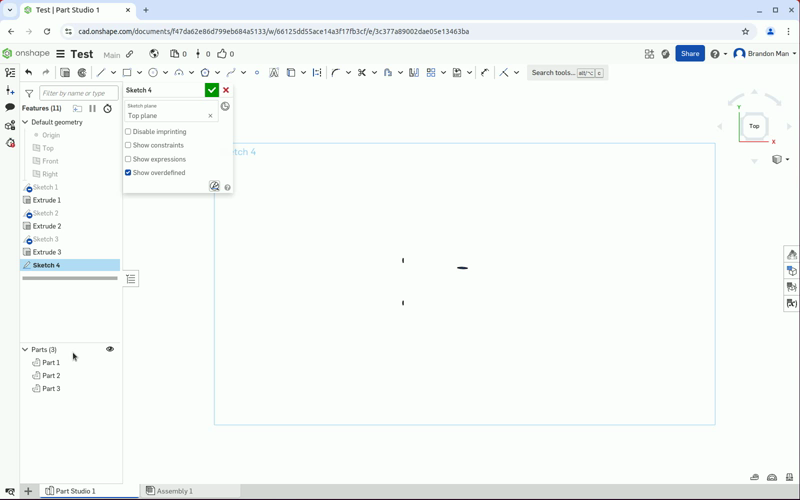
key(y)
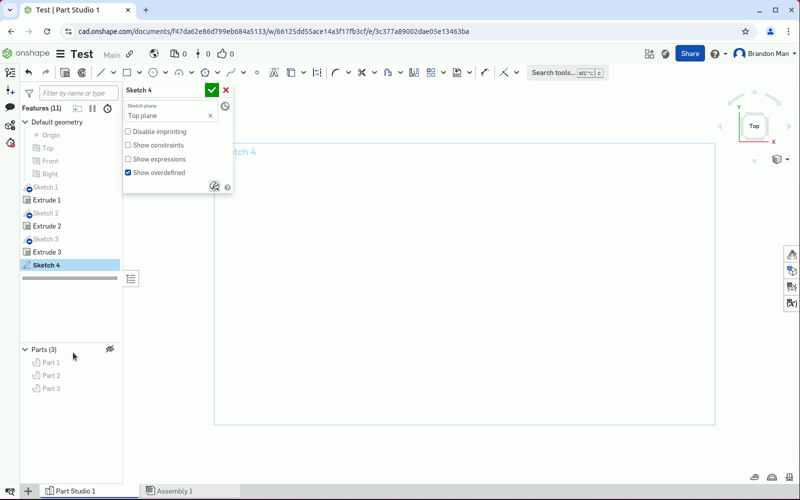
key(a)
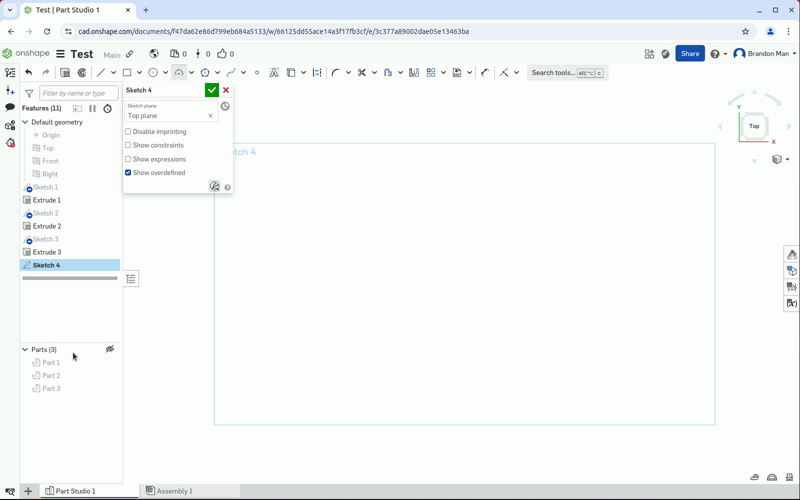
key_down(shift)
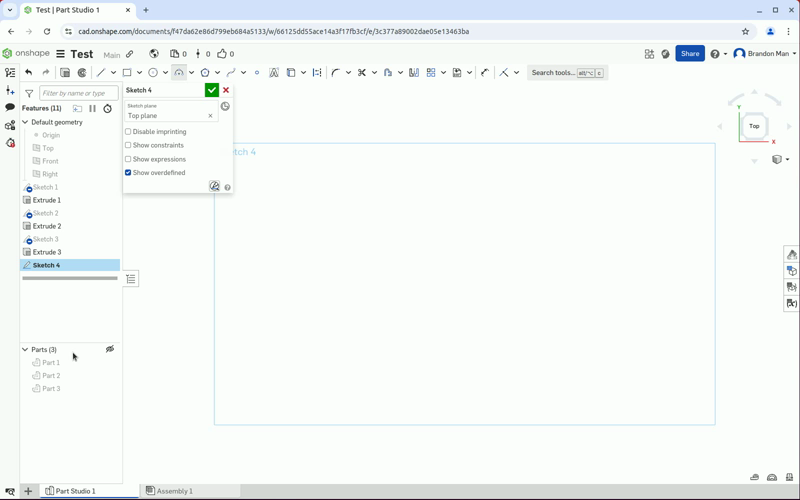
mouse_move(403, 305)
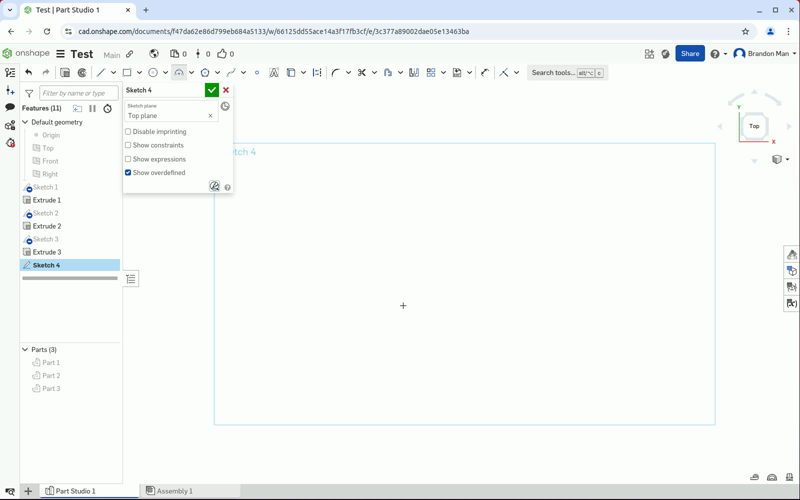
click(403, 305)
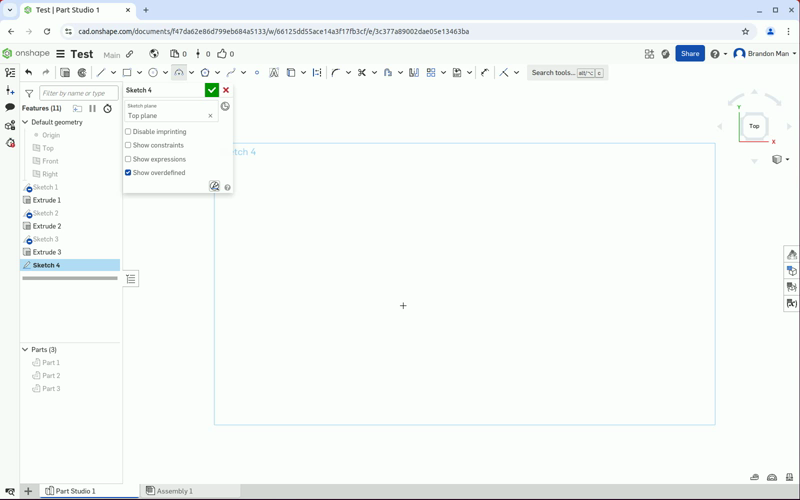
key_up(shift)
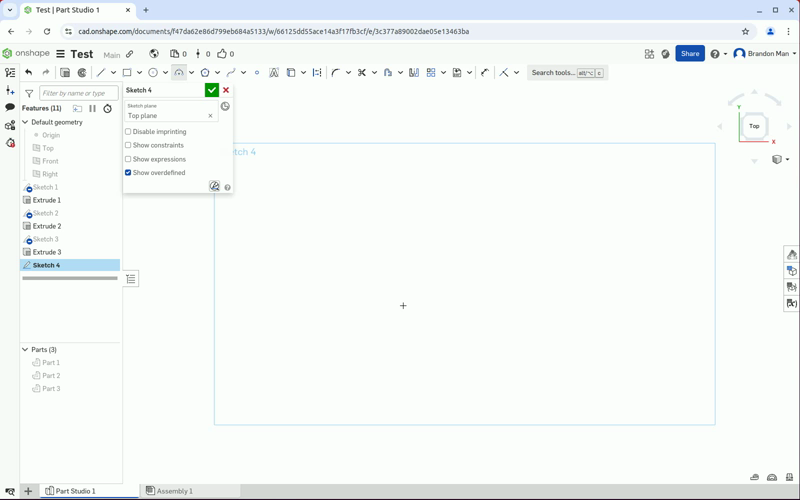
key_down(shift)
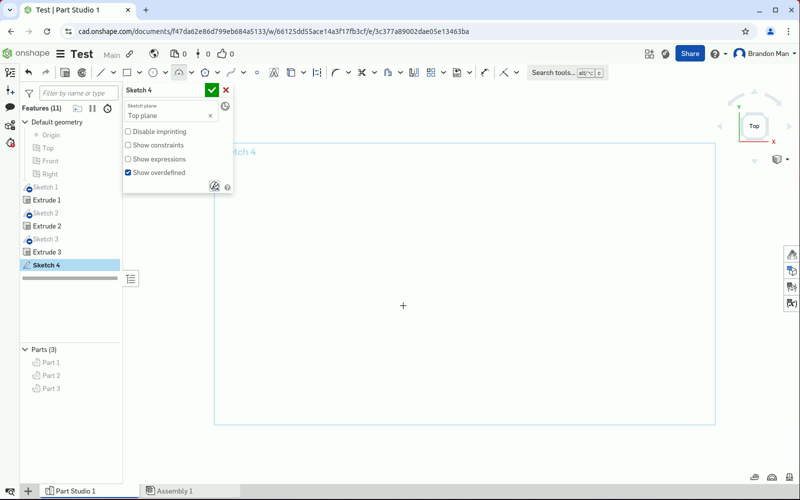
mouse_move(430, 313)
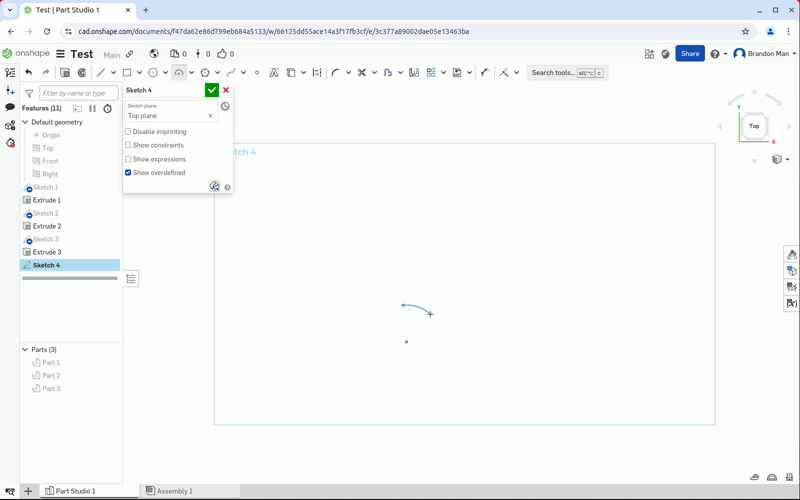
click(430, 313)
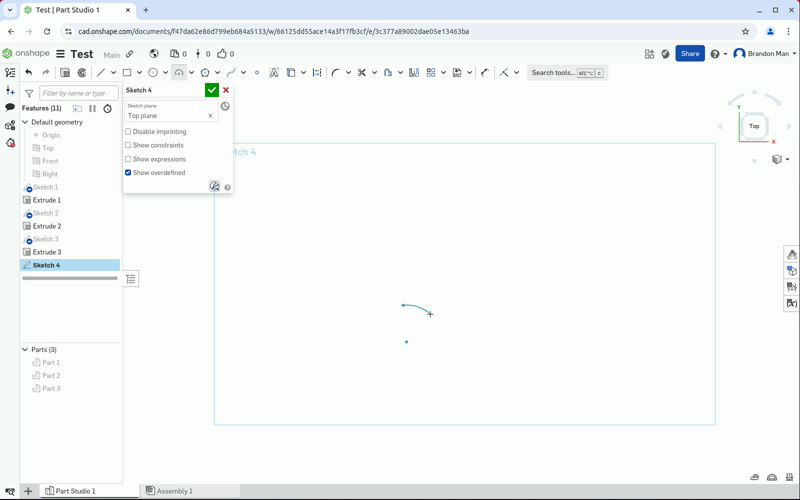
mouse_move(413, 318)
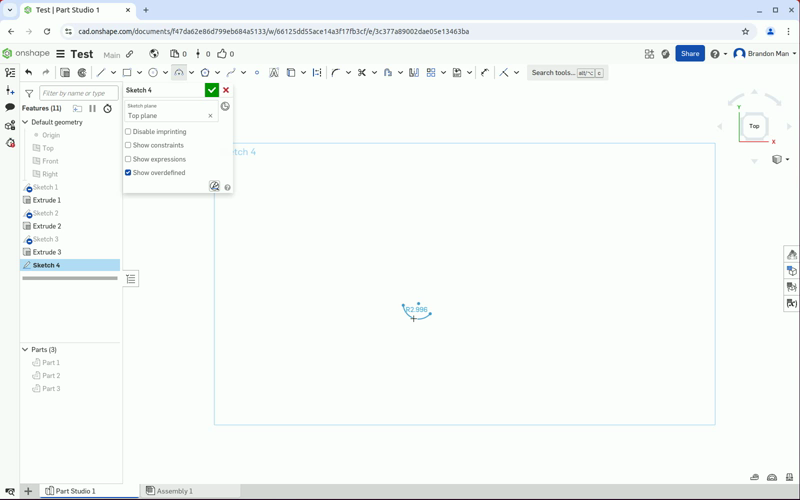
click(413, 318)
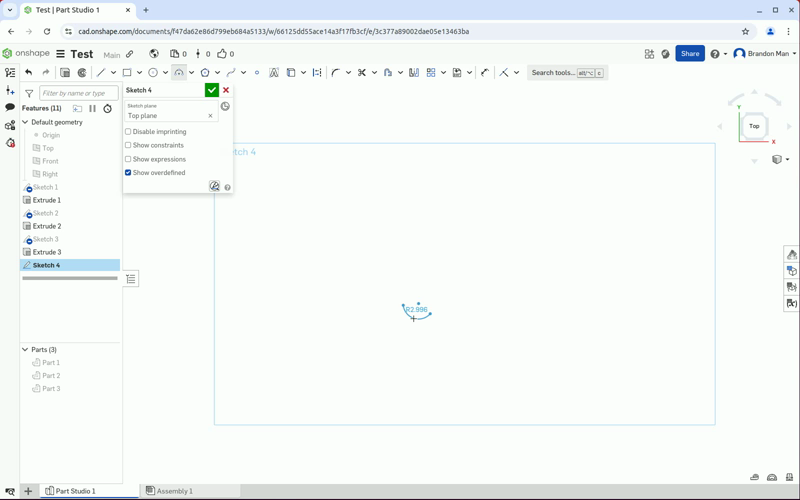
key_up(shift)
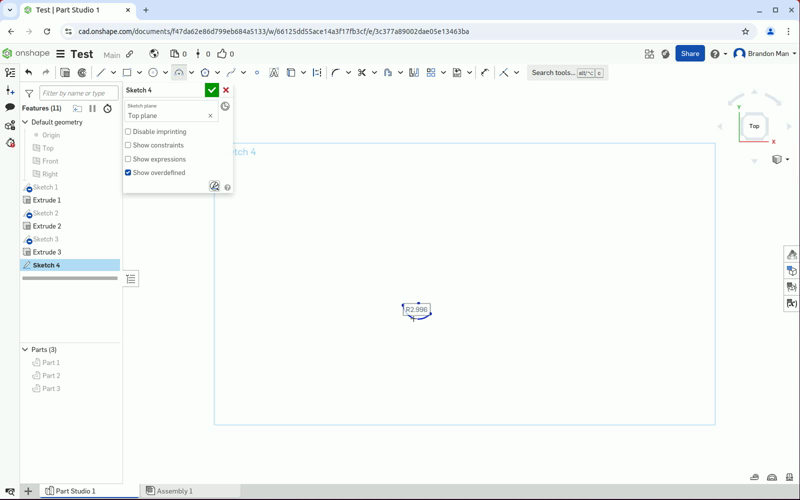
mouse_move(430, 313)
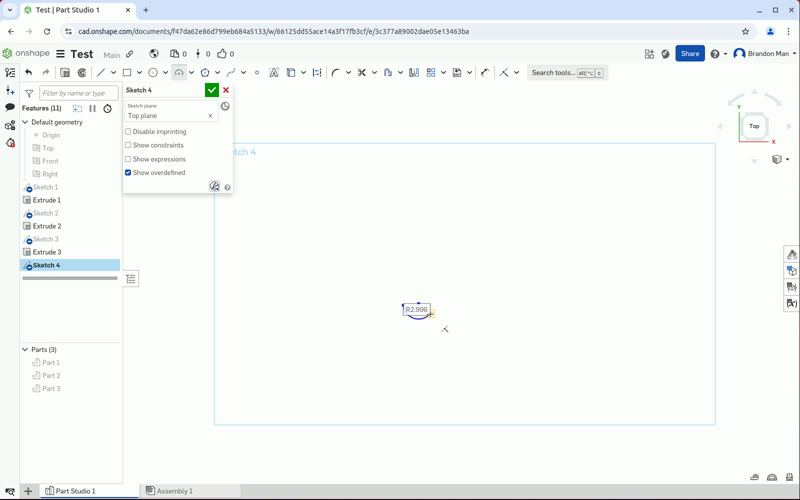
click(430, 313)
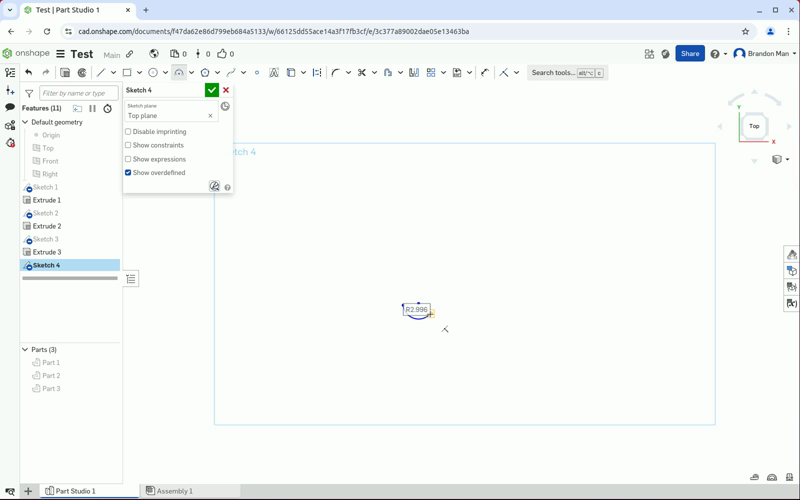
key_down(shift)
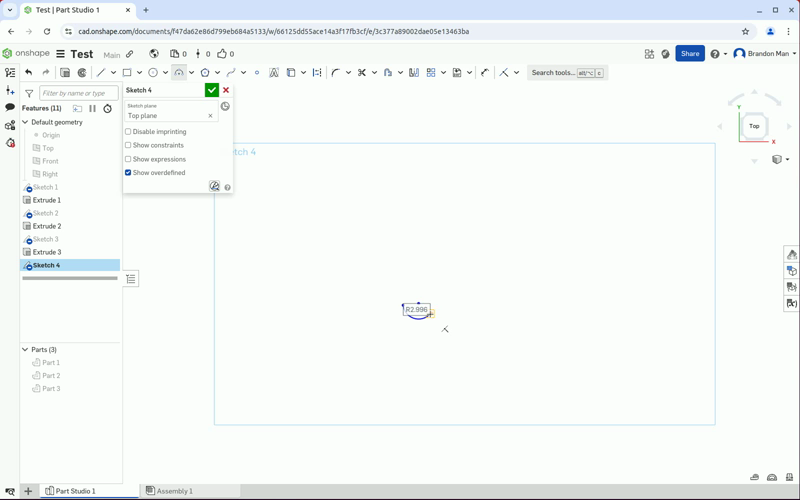
mouse_move(461, 297)
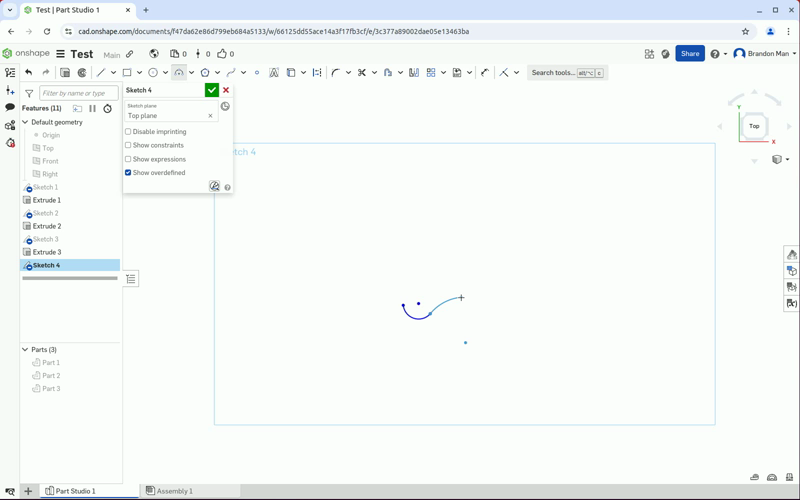
click(461, 297)
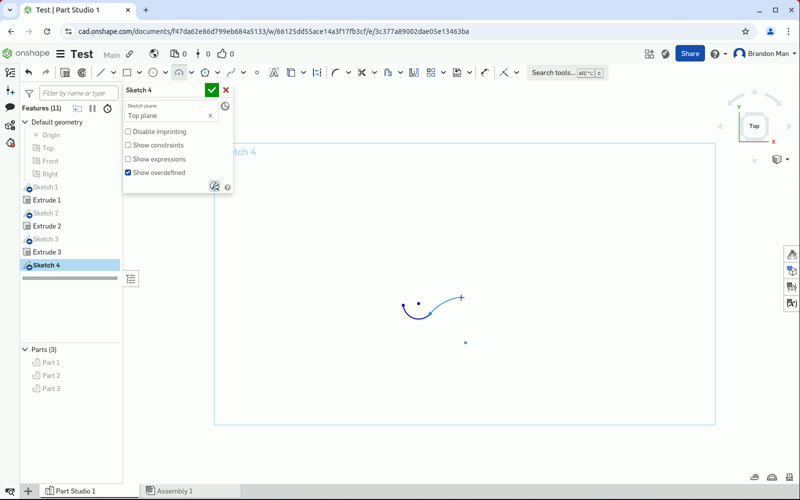
mouse_move(444, 302)
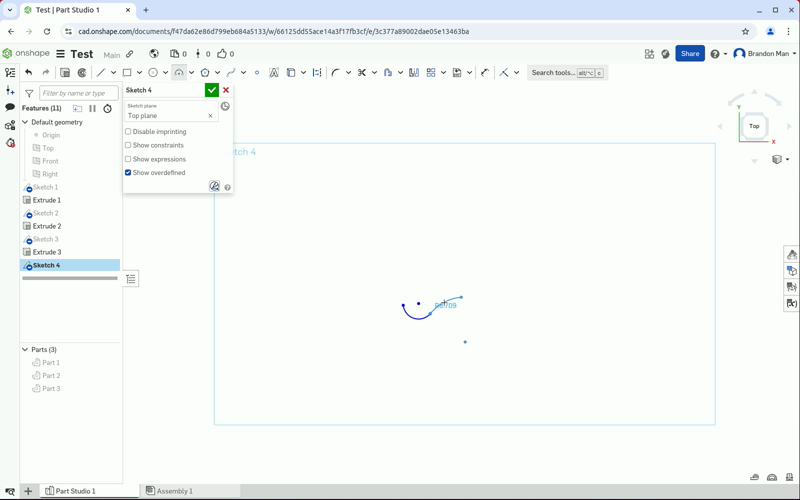
click(444, 302)
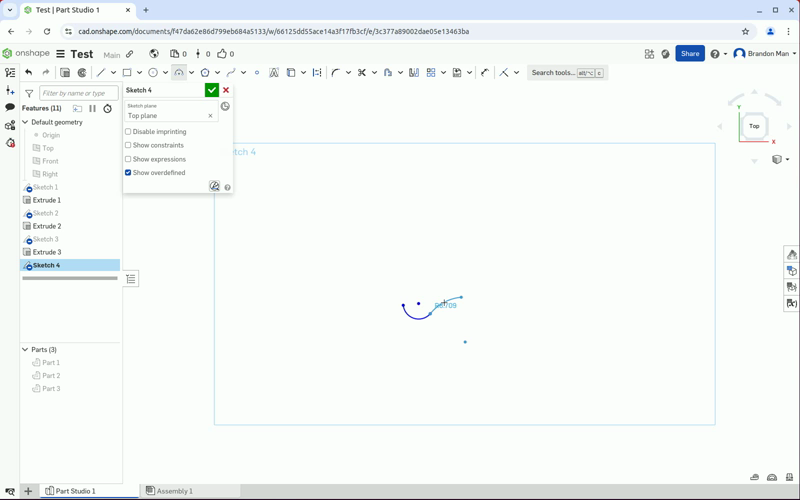
key_up(shift)
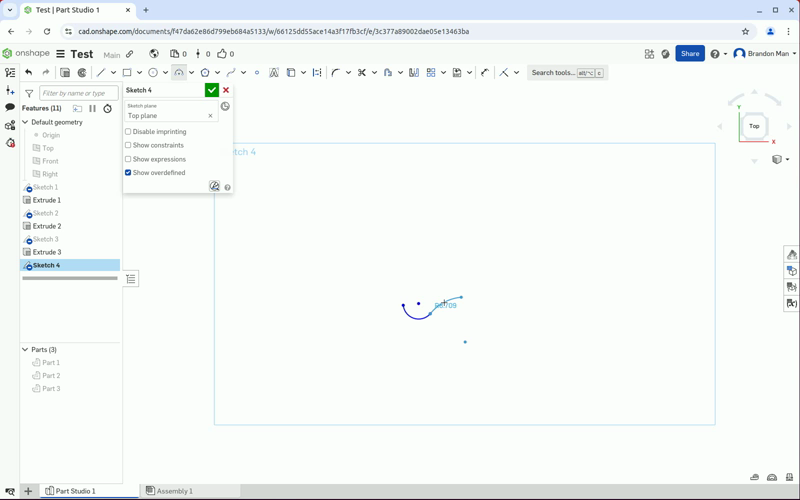
mouse_move(461, 297)
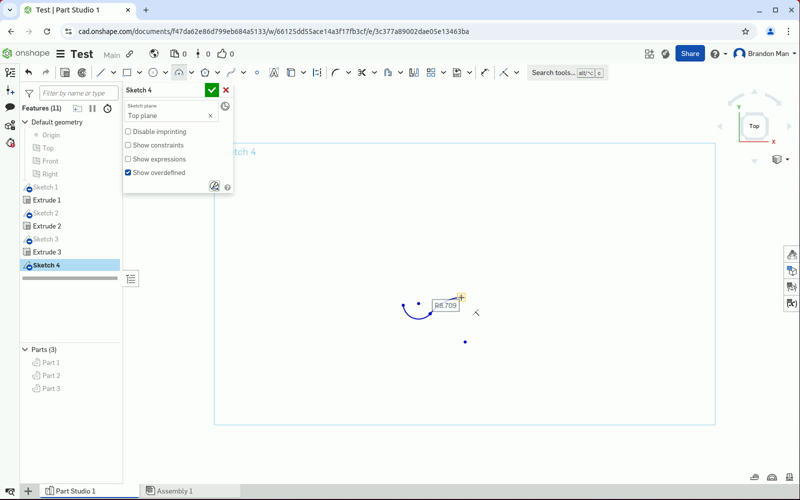
click(461, 297)
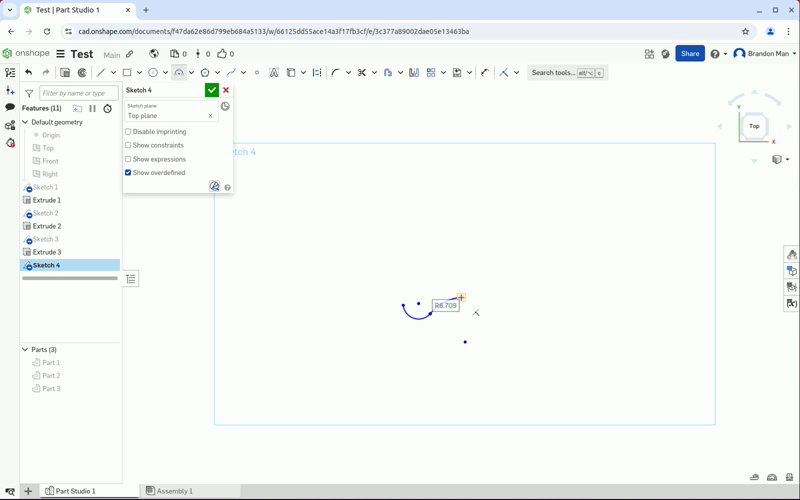
key_down(shift)
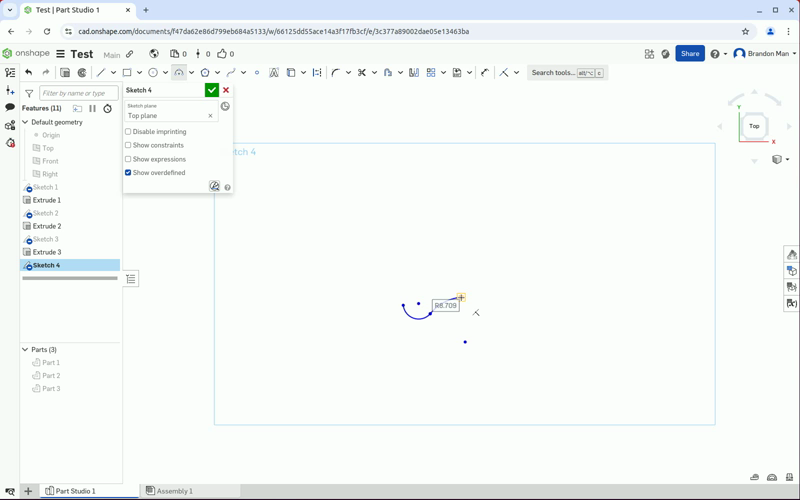
mouse_move(466, 268)
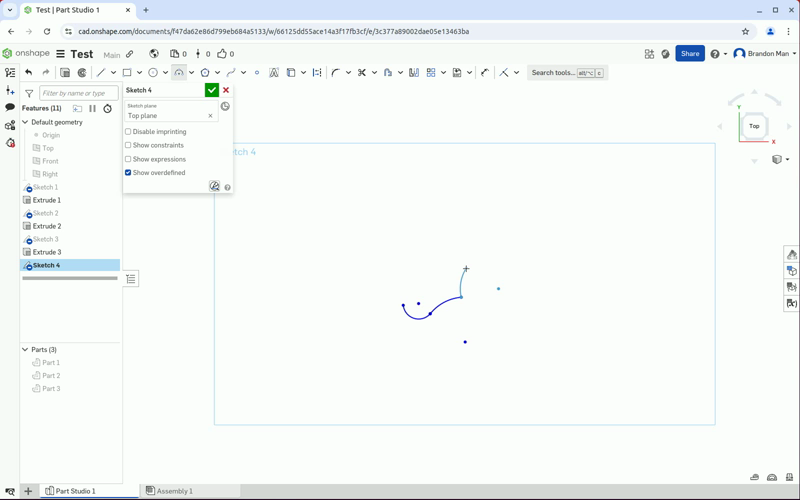
click(466, 268)
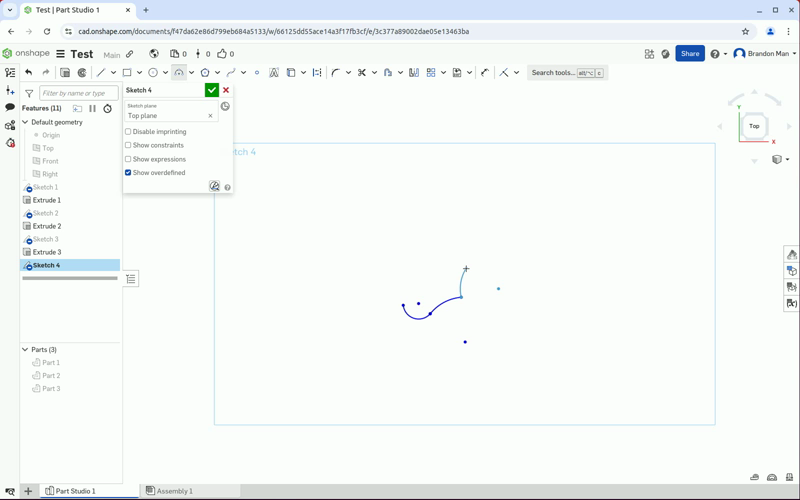
mouse_move(476, 285)
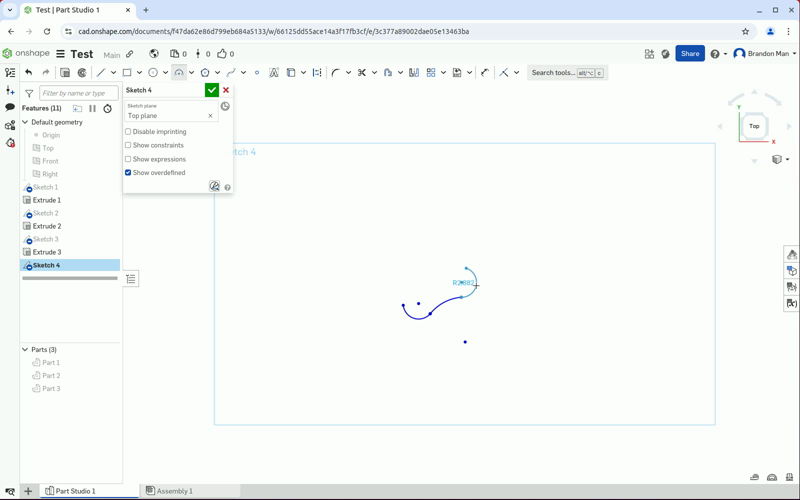
click(476, 285)
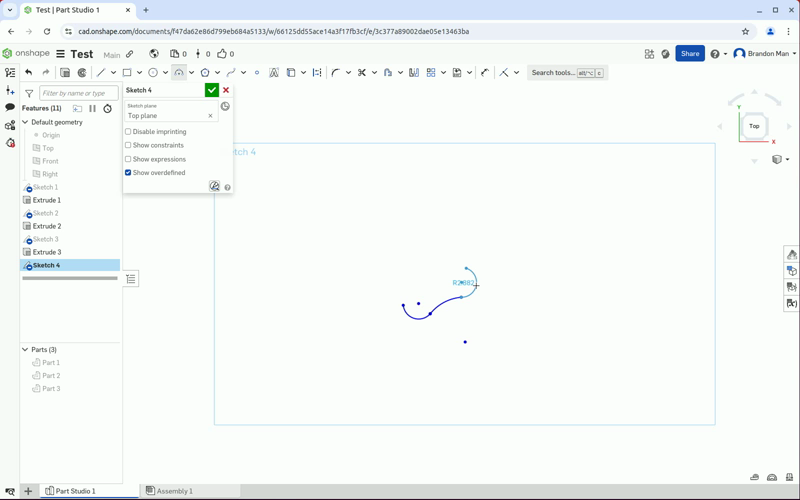
key_up(shift)
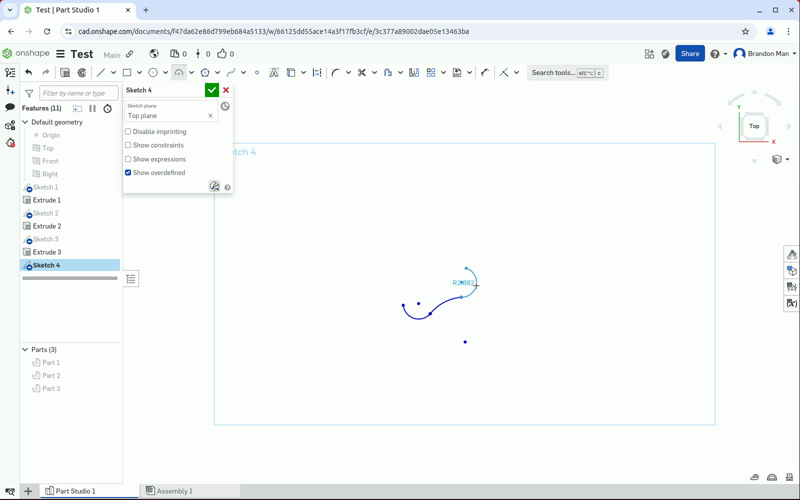
mouse_move(466, 268)
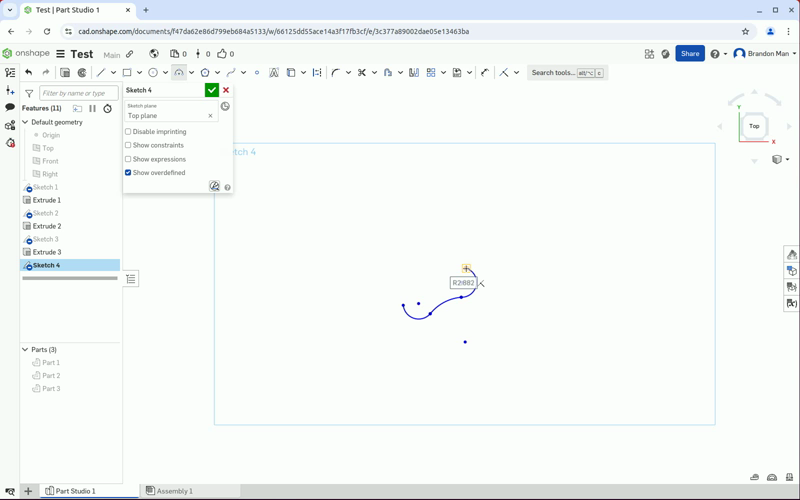
click(466, 268)
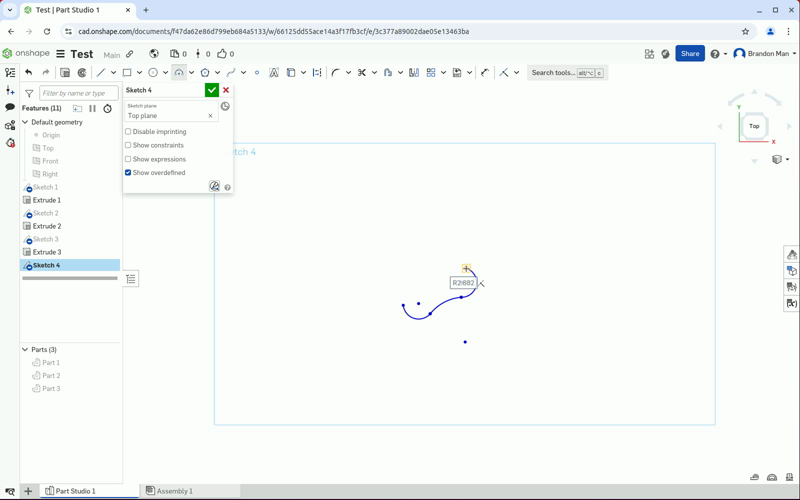
key_down(shift)
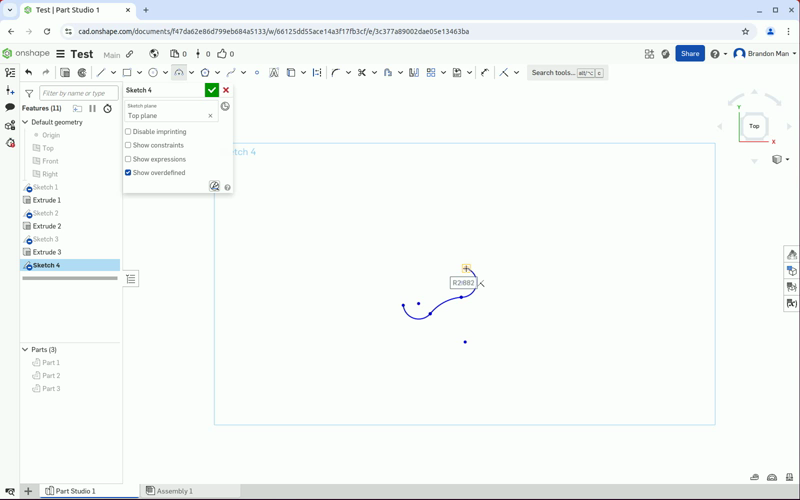
mouse_move(430, 252)
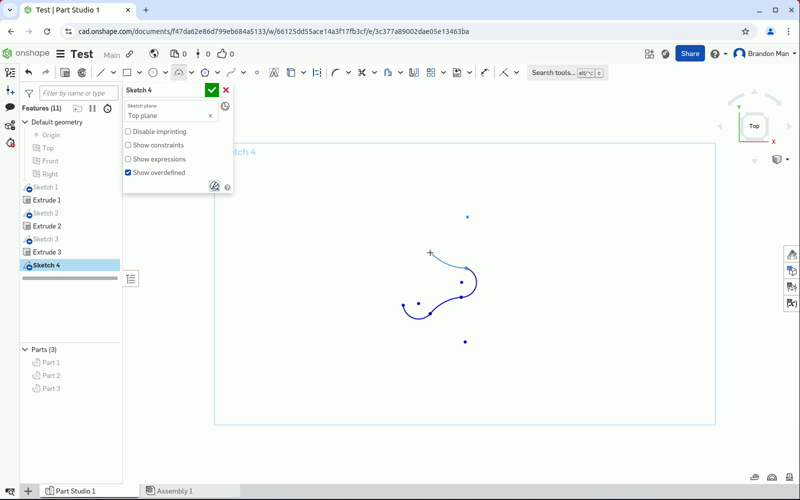
click(430, 252)
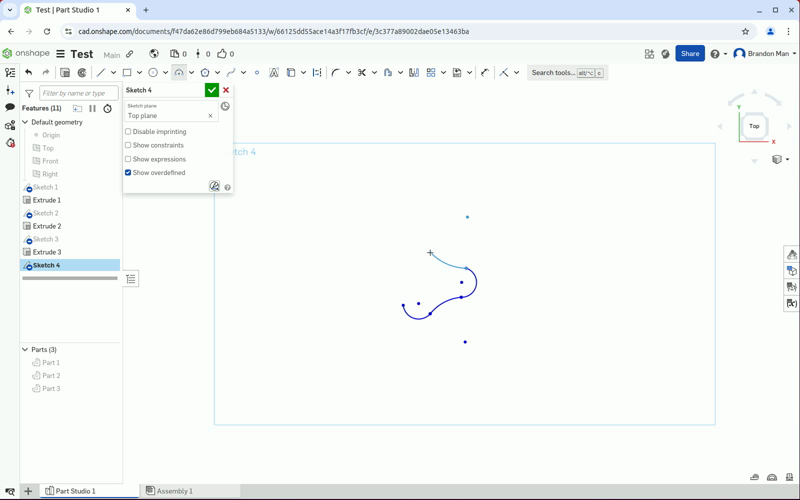
mouse_move(446, 264)
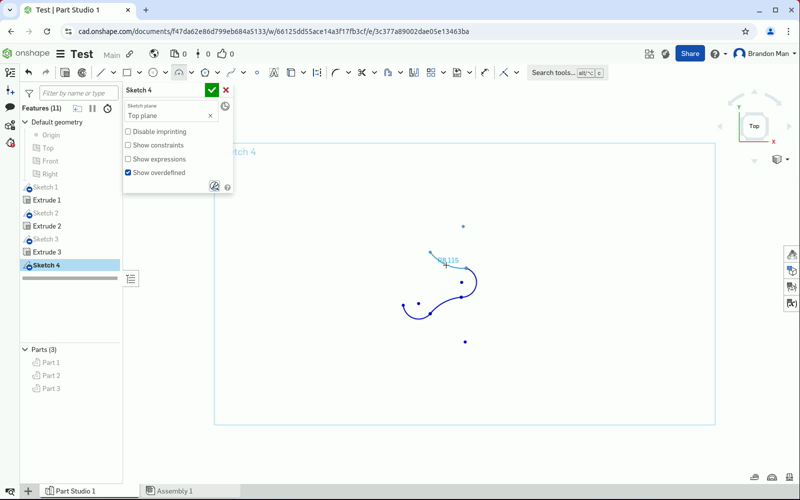
click(446, 264)
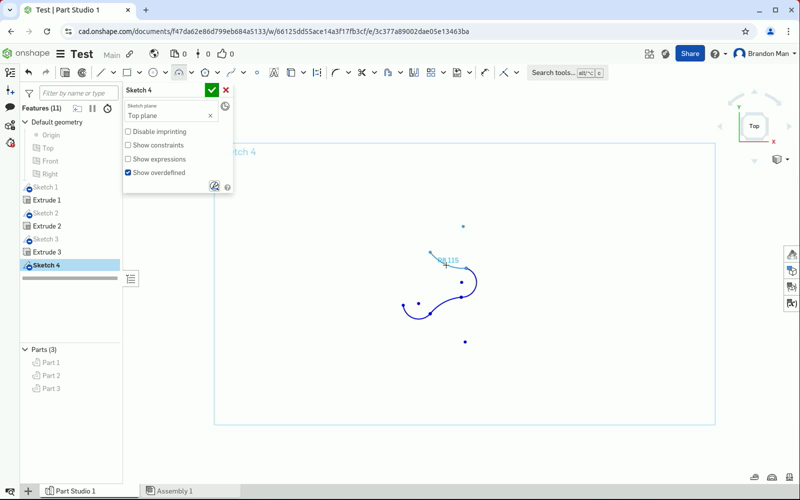
key_up(shift)
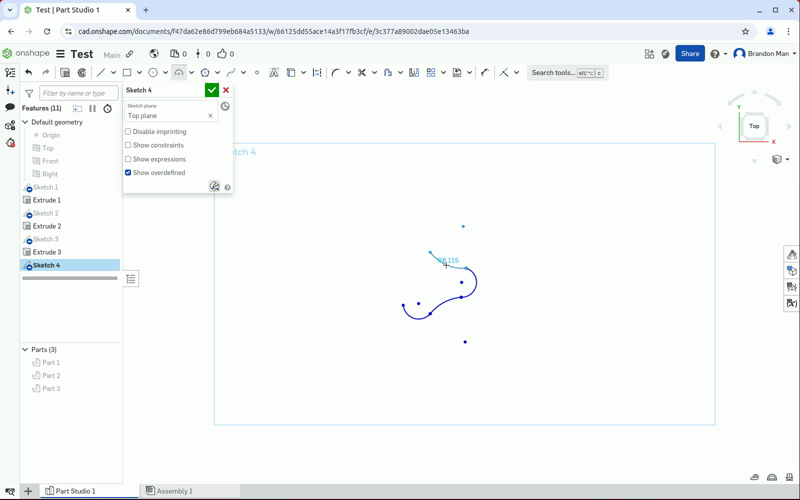
mouse_move(430, 252)
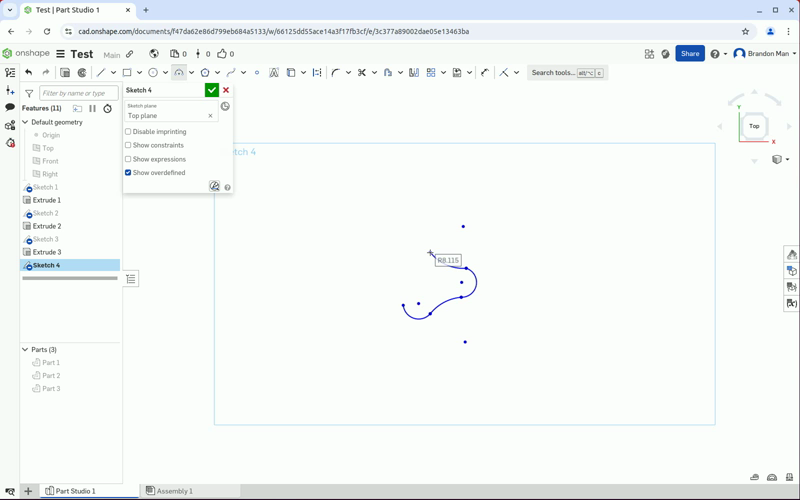
click(430, 252)
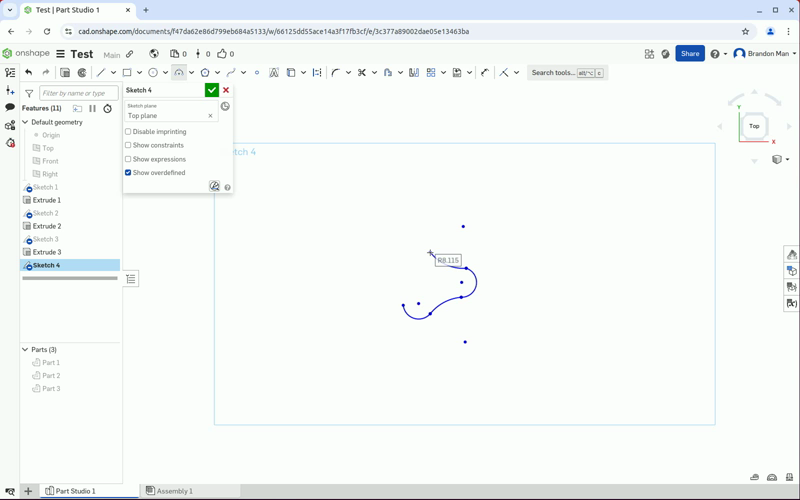
key_down(shift)
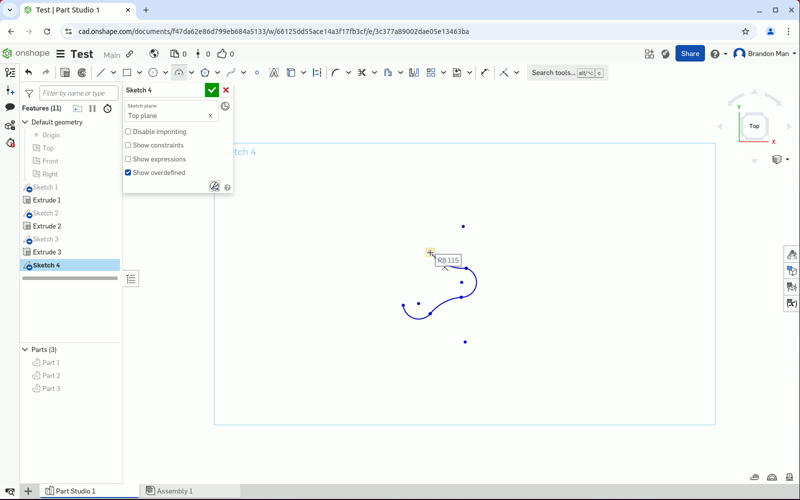
mouse_move(403, 259)
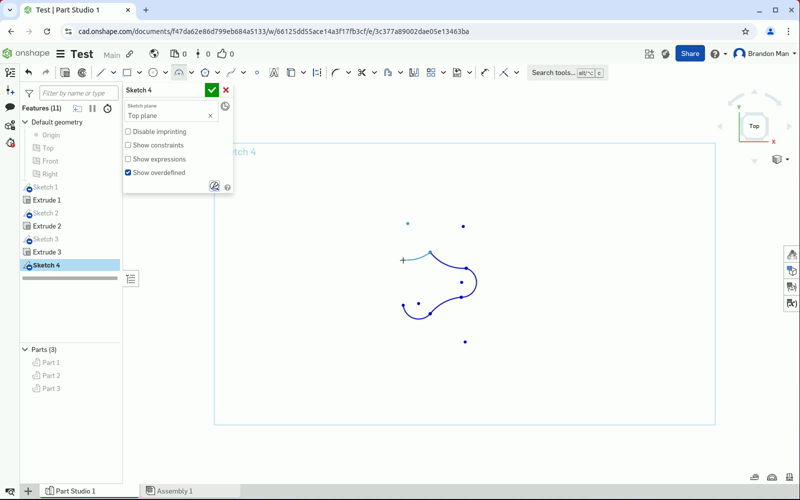
click(403, 259)
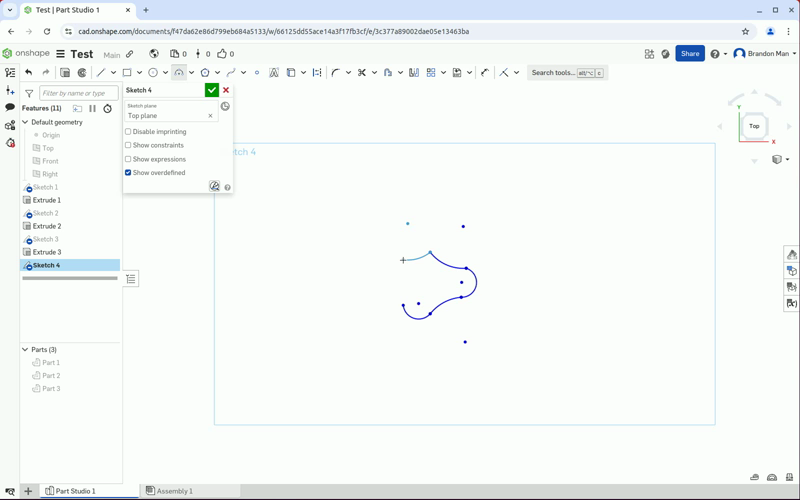
mouse_move(414, 246)
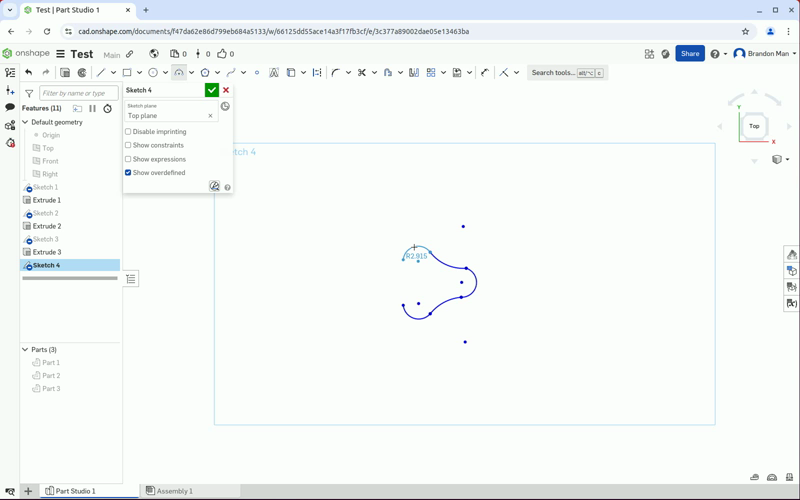
click(414, 246)
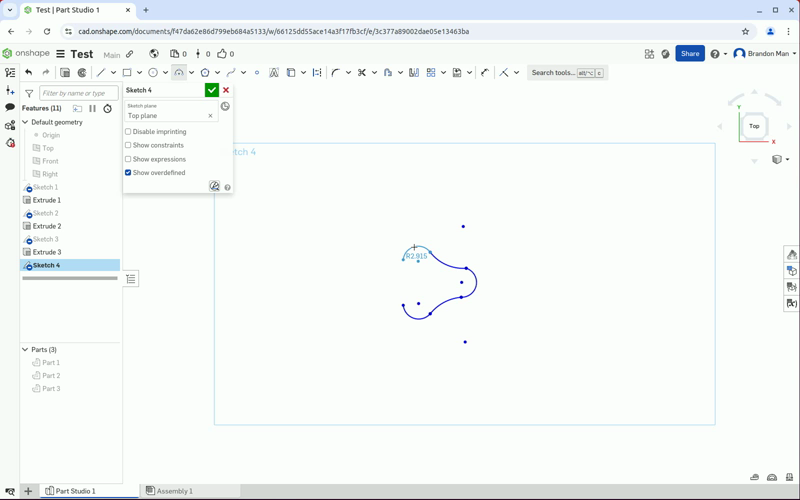
key_up(shift)
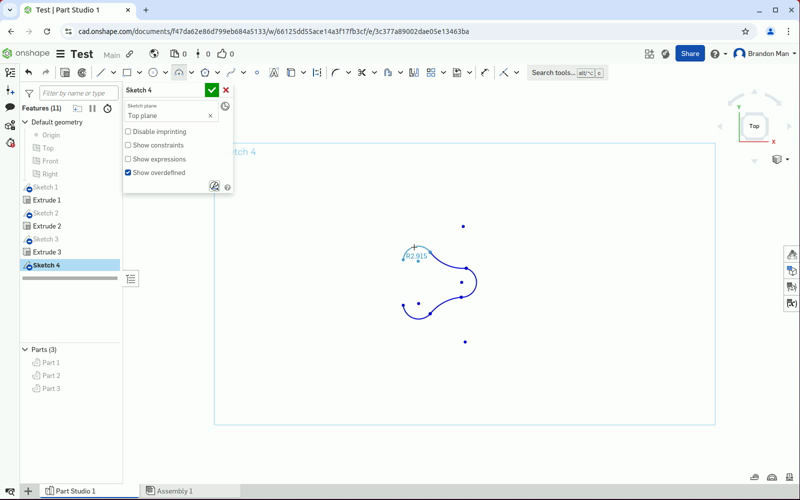
key(esc)
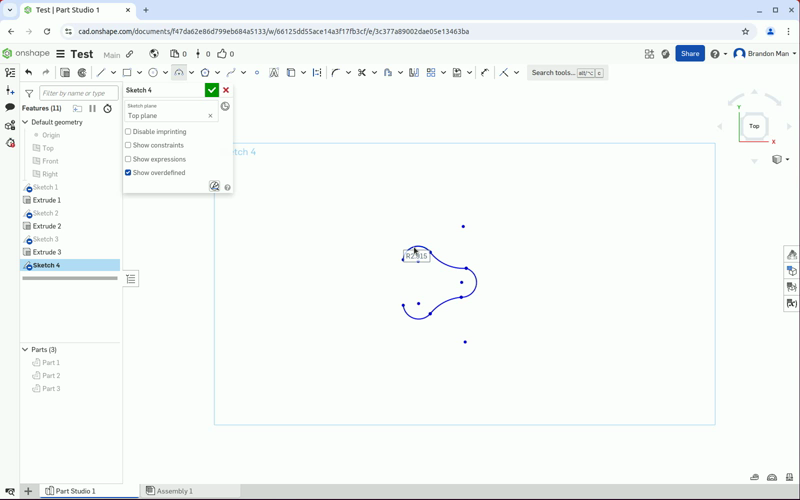
key(l)
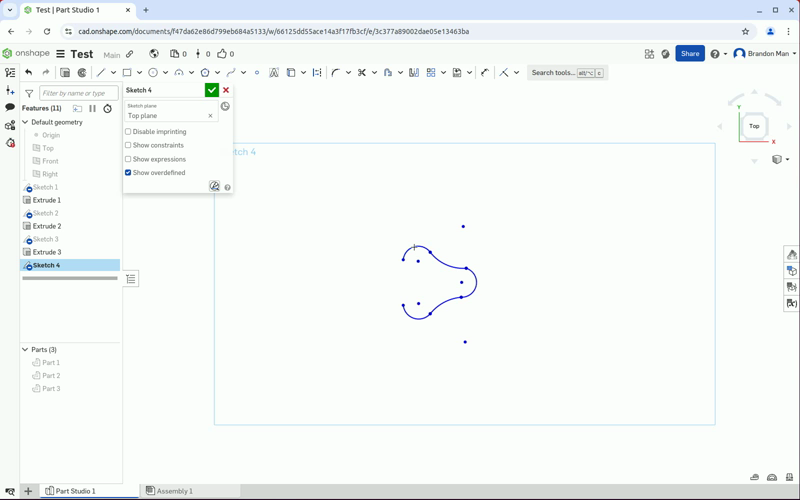
mouse_move(403, 259)
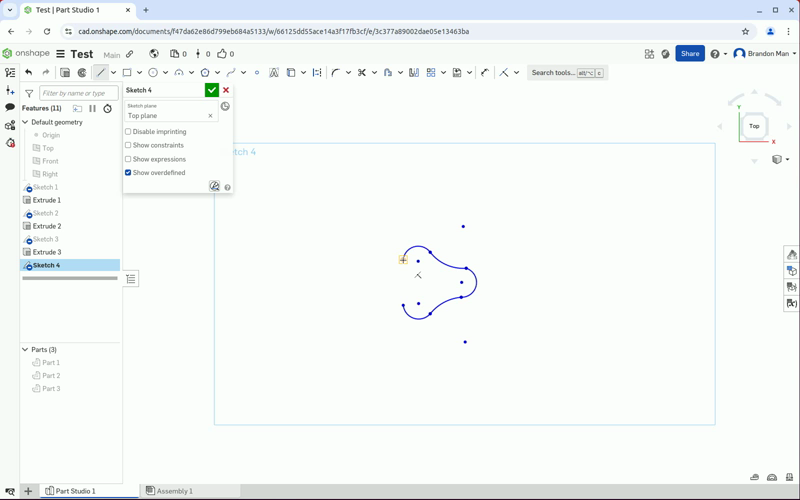
click(403, 259)
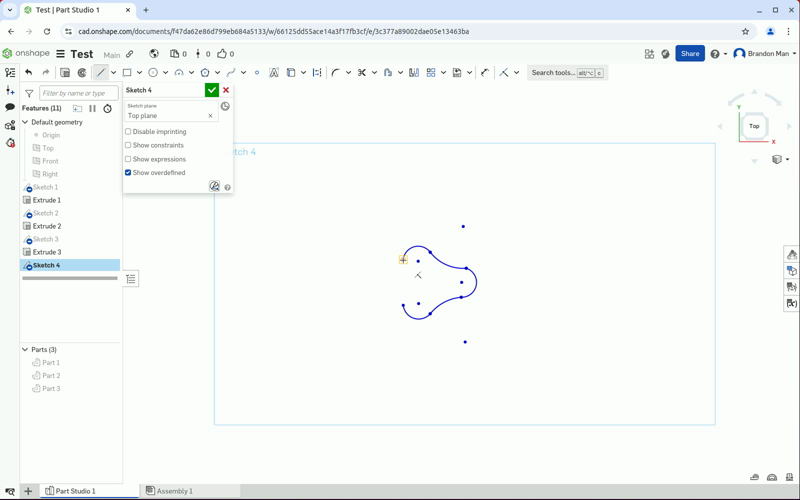
key_down(shift)
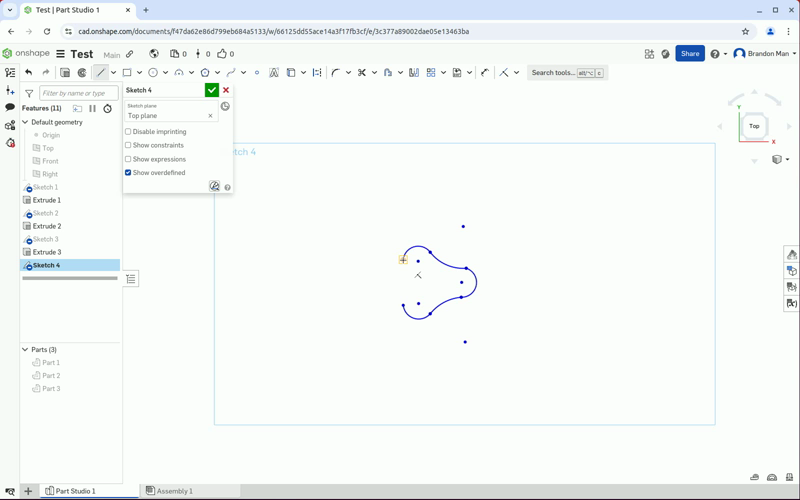
mouse_move(433, 259)
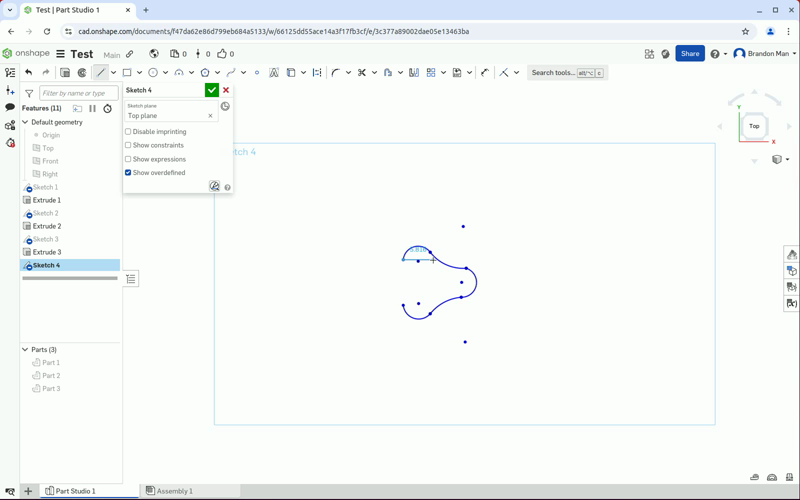
mouse_move(403, 262)
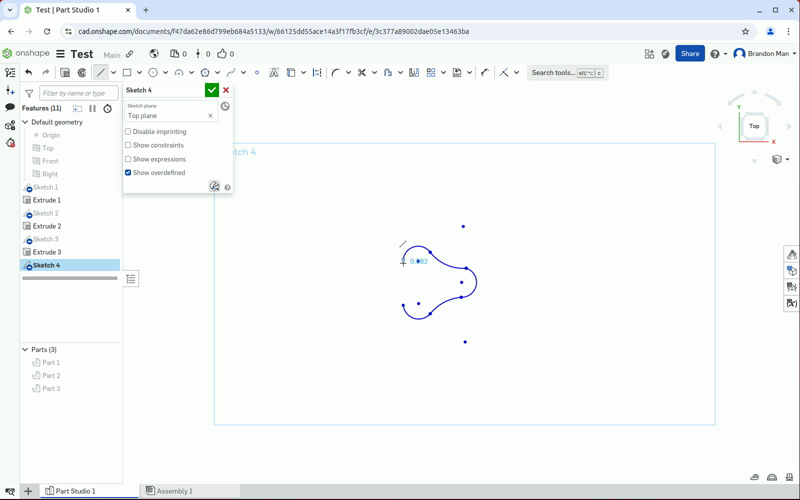
scroll(6)
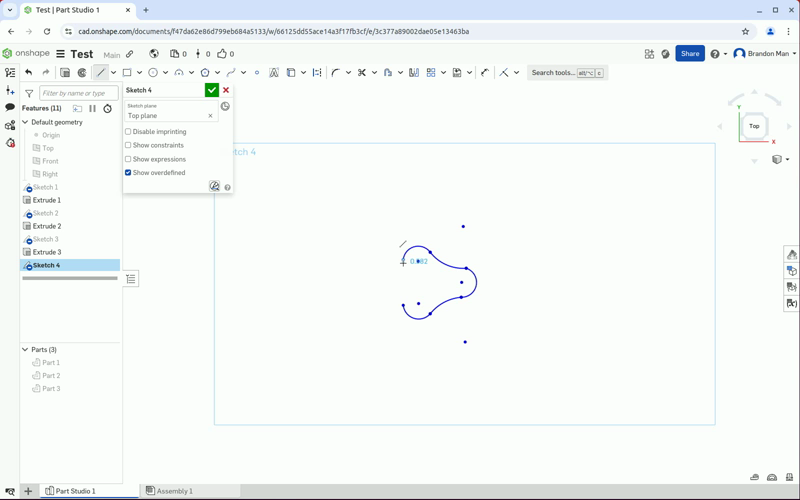
scroll(6)
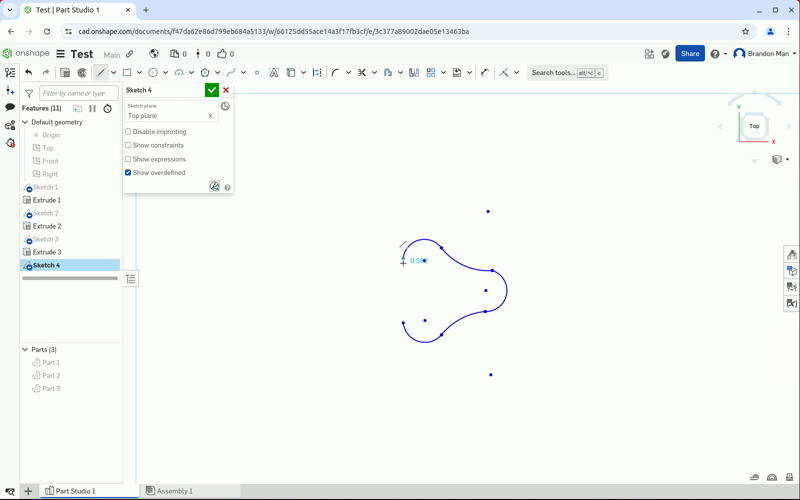
scroll(6)
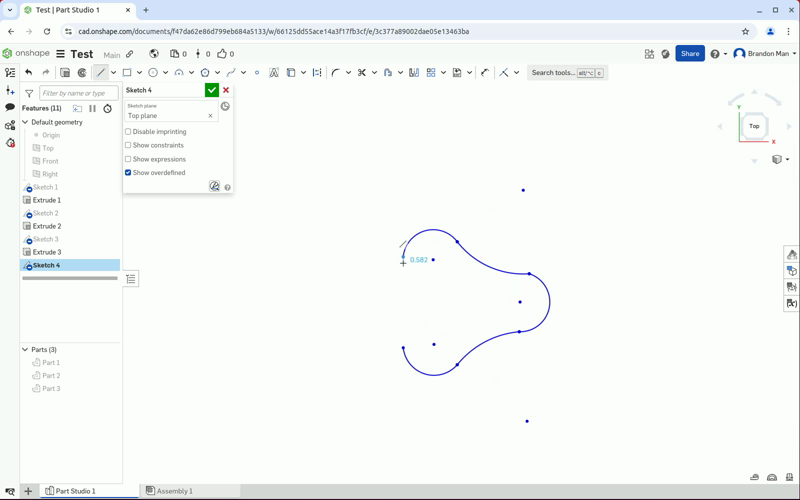
scroll(6)
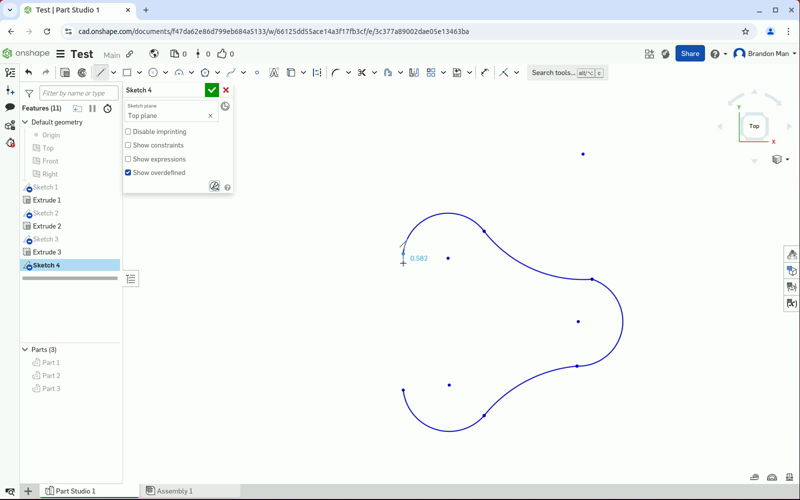
scroll(6)
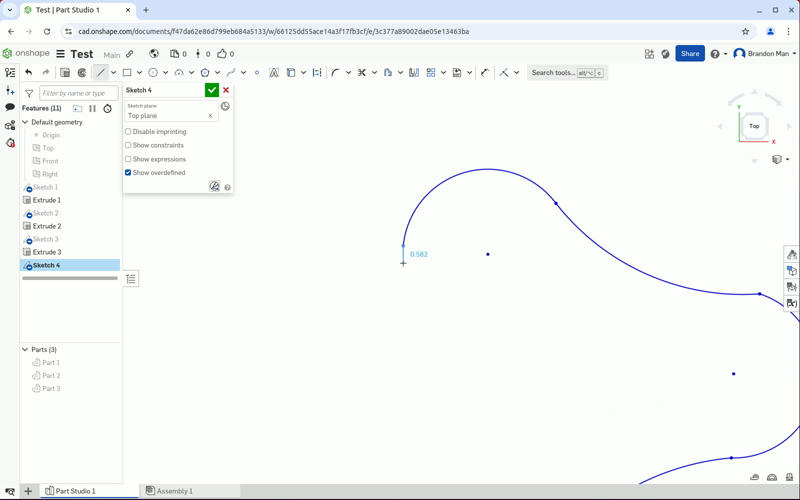
scroll(6)
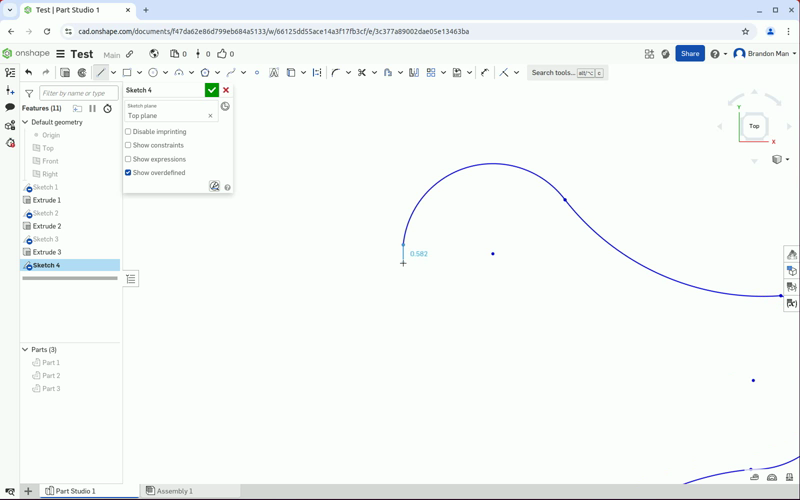
scroll(6)
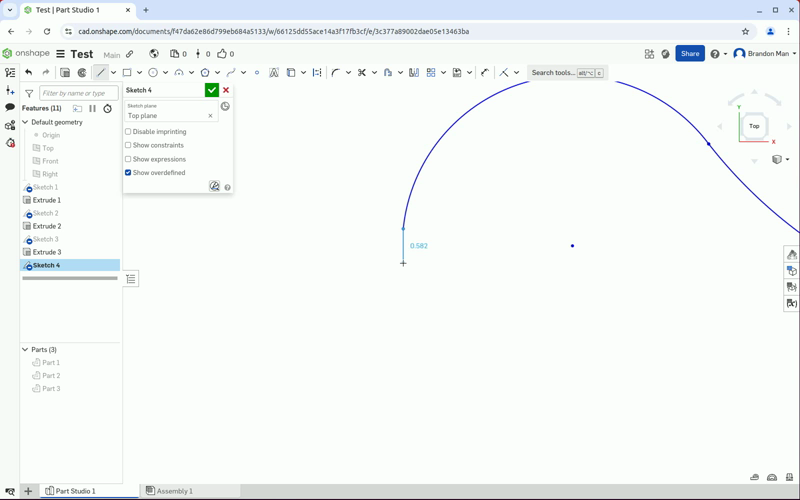
click(403, 262)
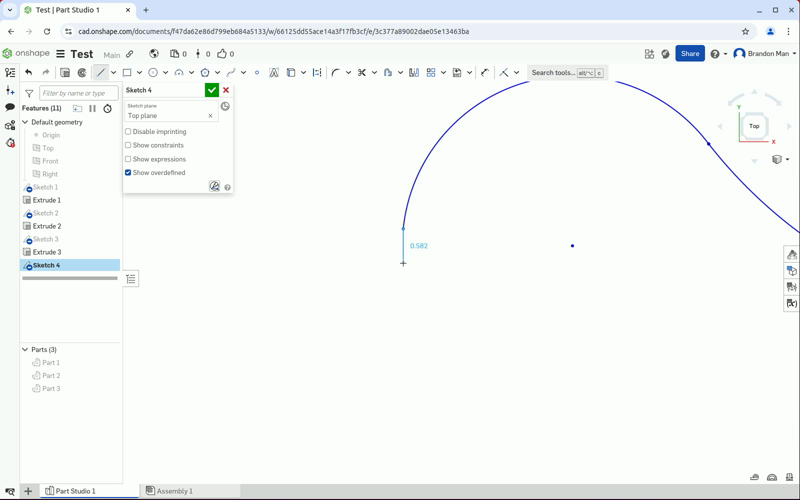
scroll(-6)
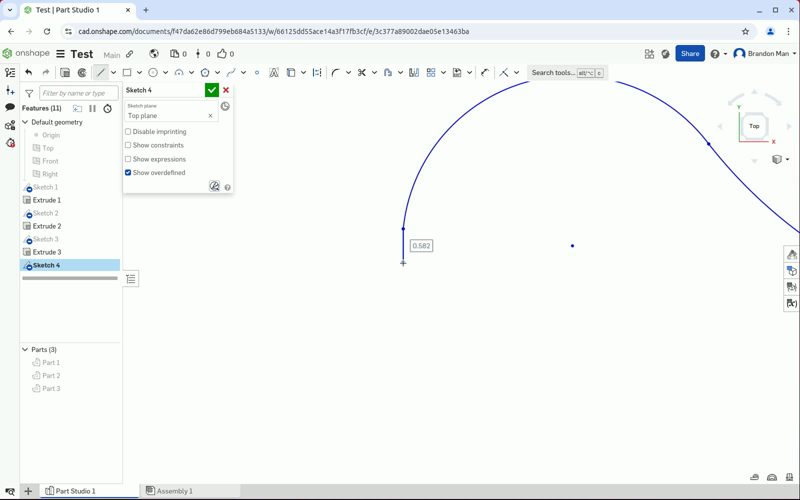
scroll(-6)
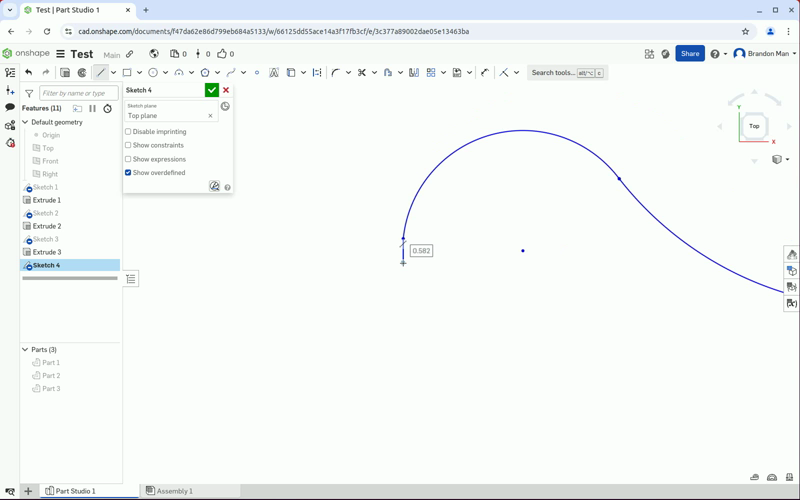
scroll(-6)
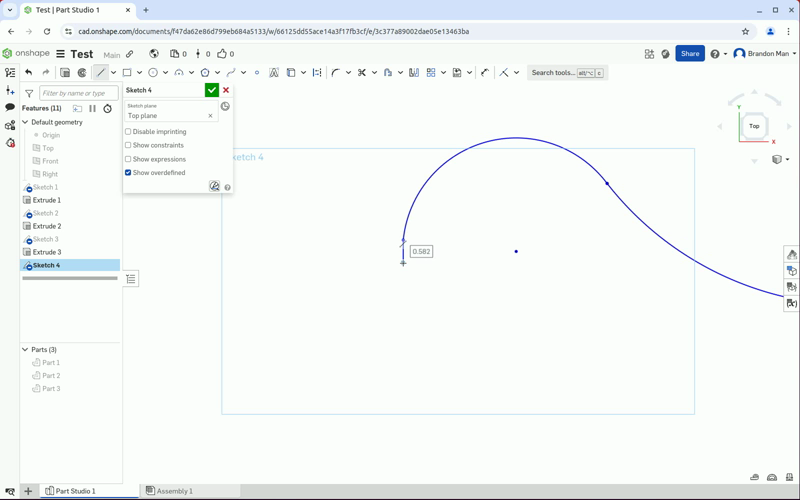
scroll(-6)
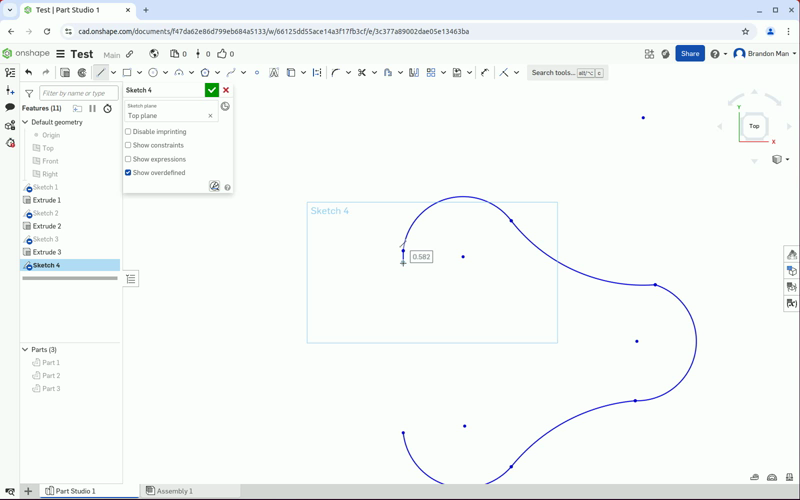
scroll(-6)
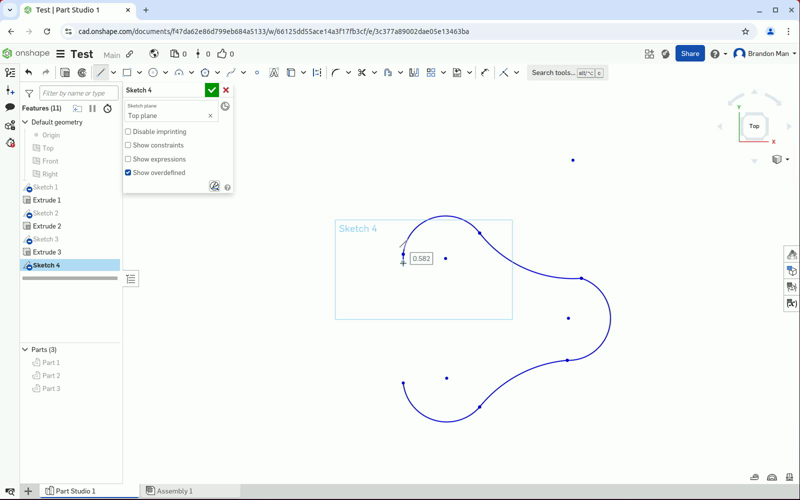
scroll(-6)
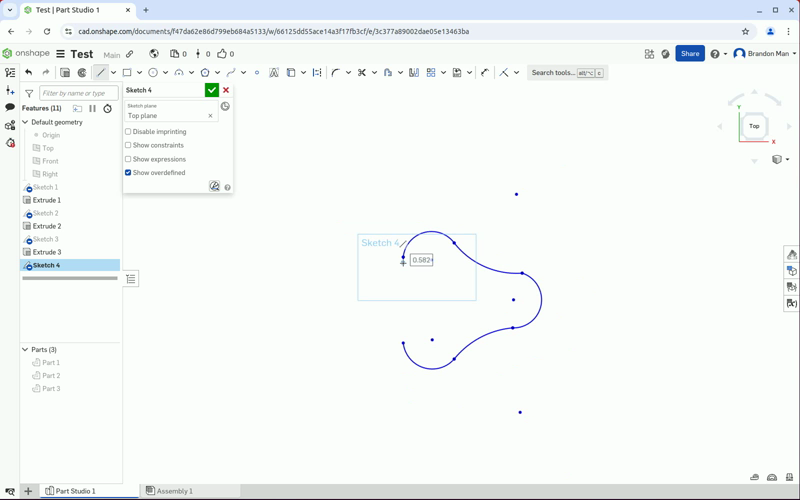
scroll(-6)
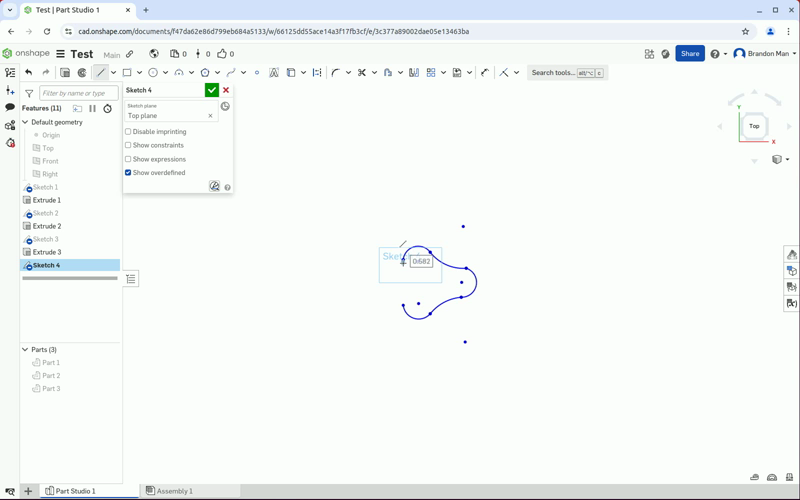
key_up(shift)
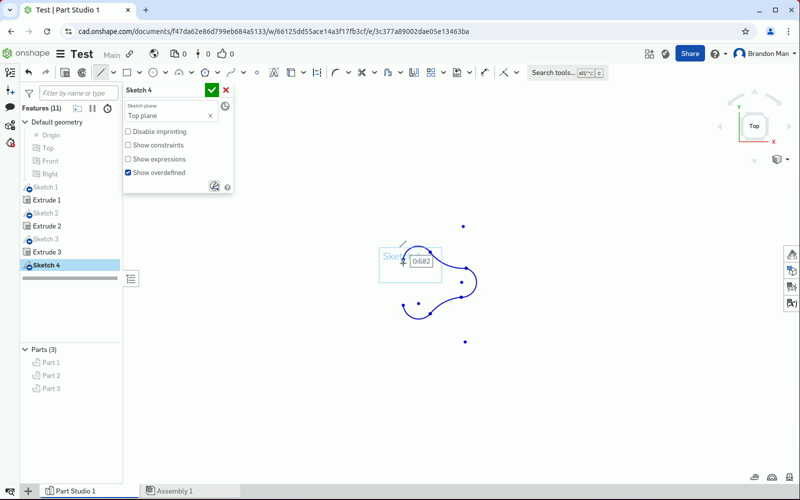
key_down(shift)
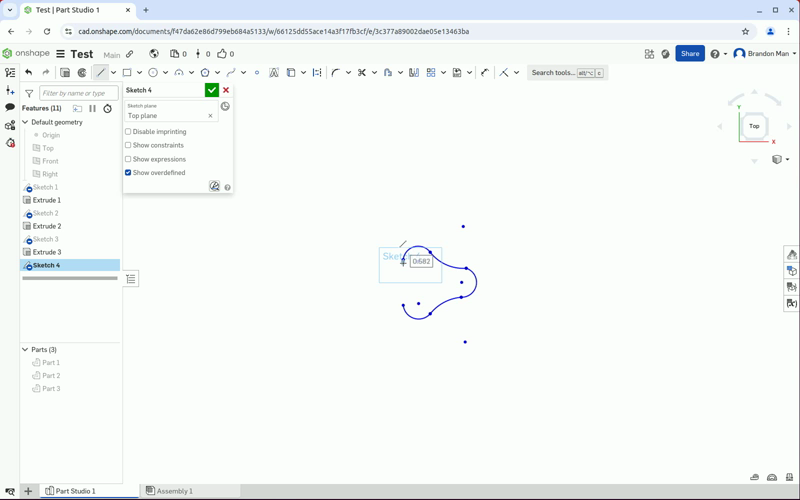
mouse_move(433, 262)
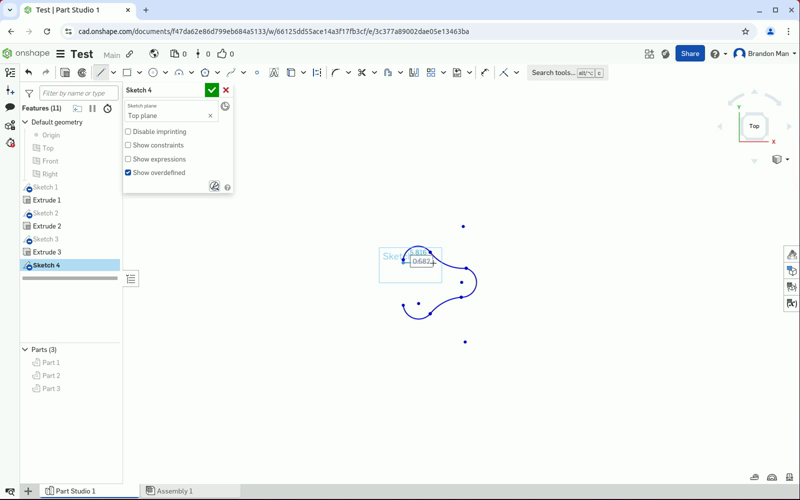
mouse_move(403, 302)
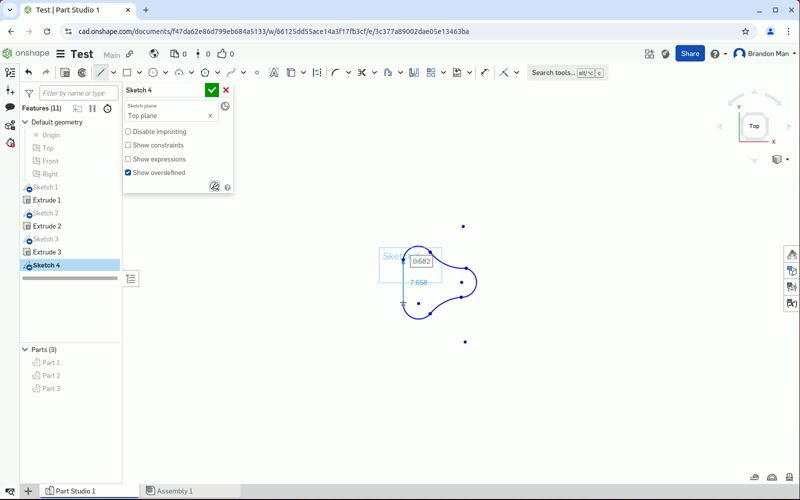
scroll(6)
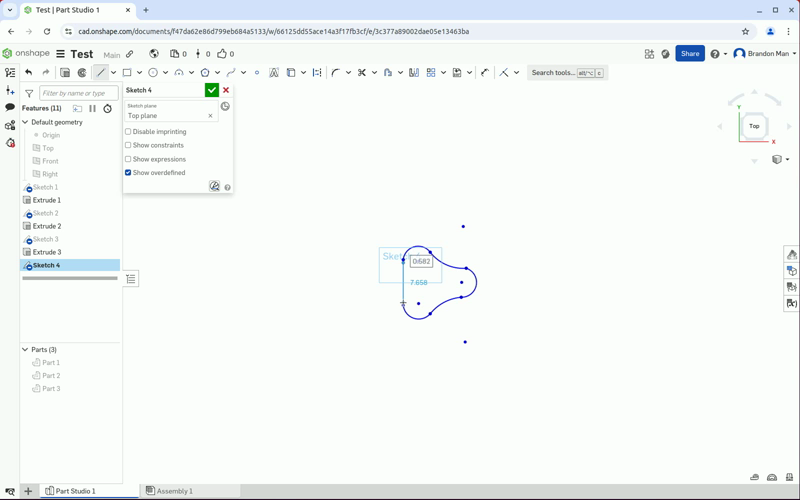
scroll(6)
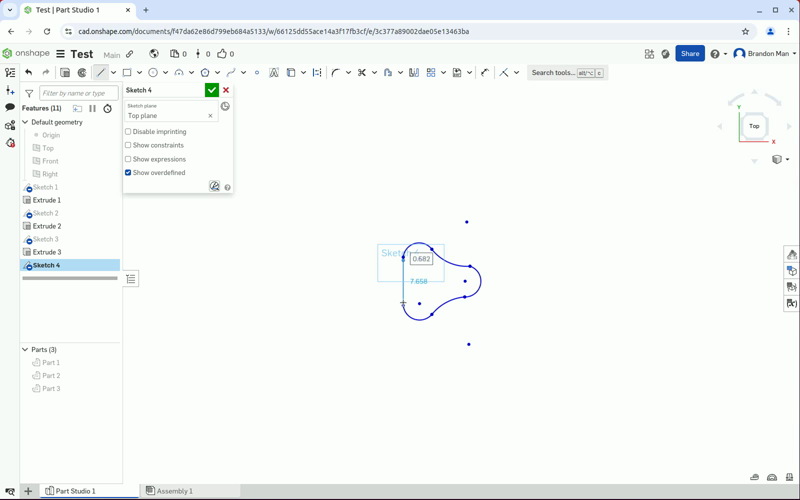
scroll(6)
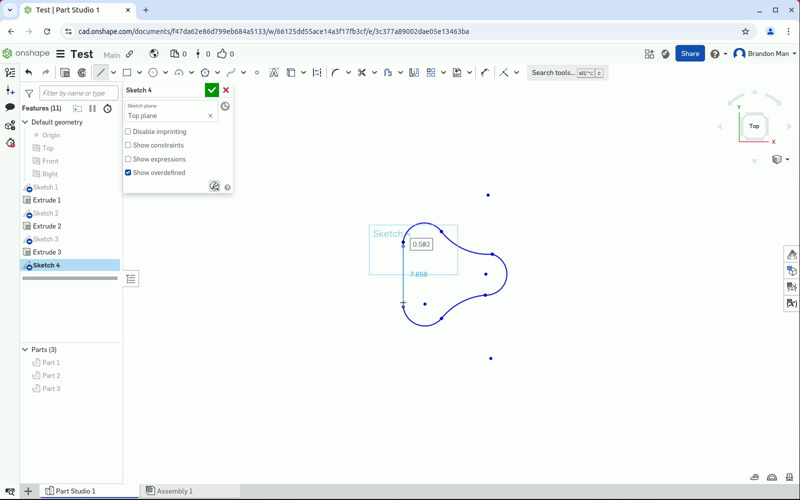
scroll(6)
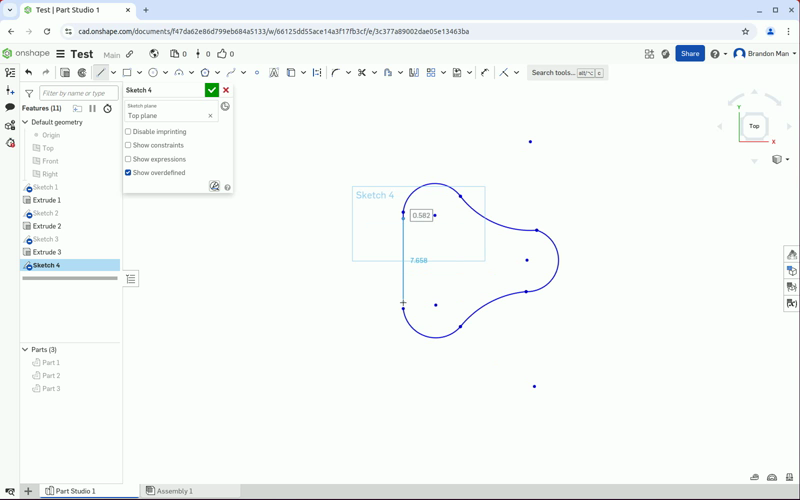
scroll(6)
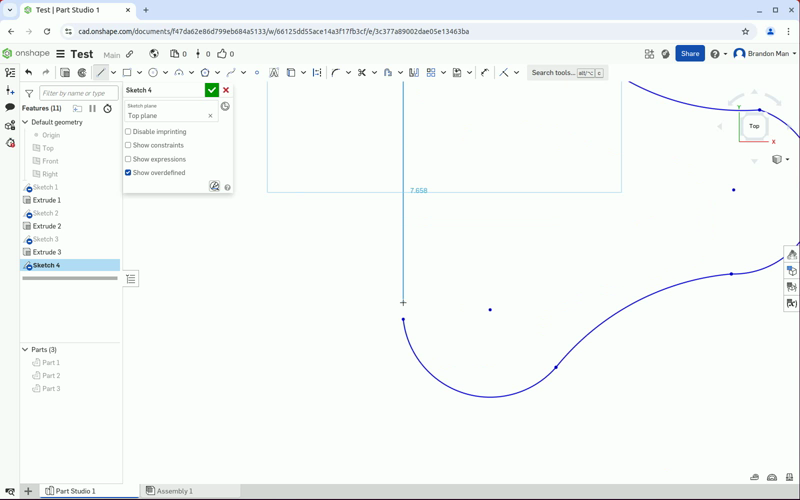
scroll(6)
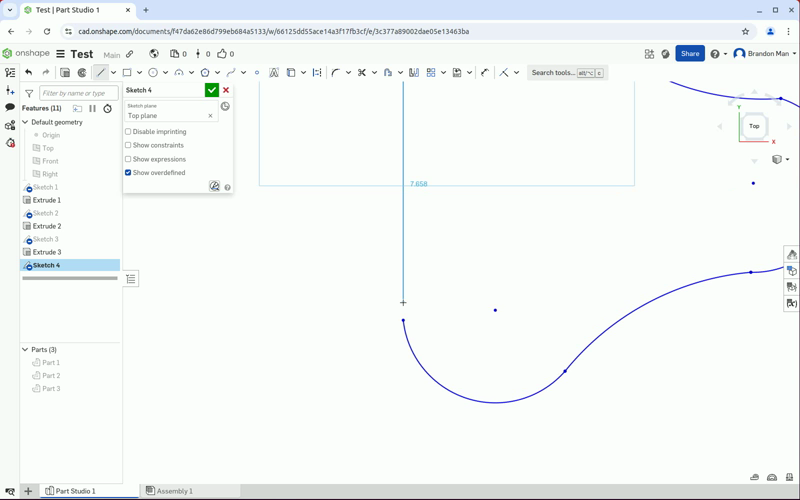
scroll(6)
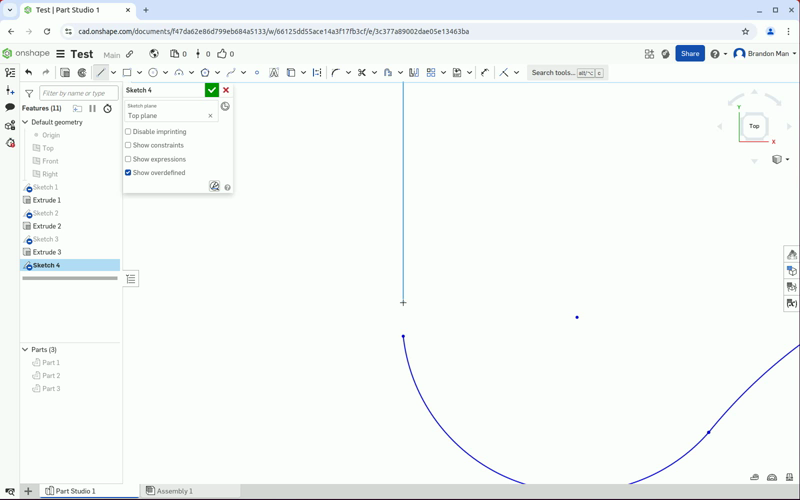
click(403, 302)
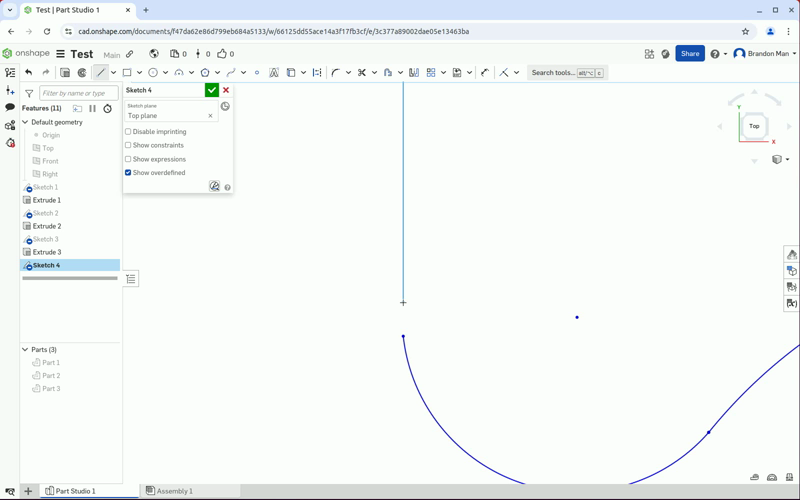
scroll(-6)
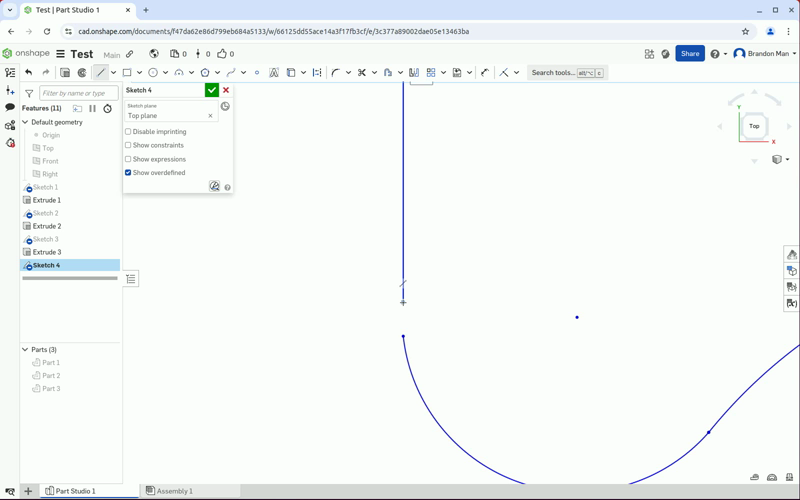
scroll(-6)
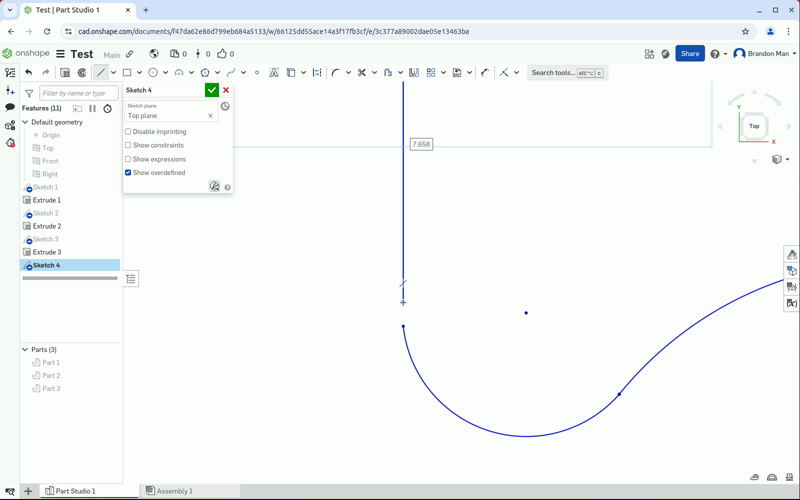
scroll(-6)
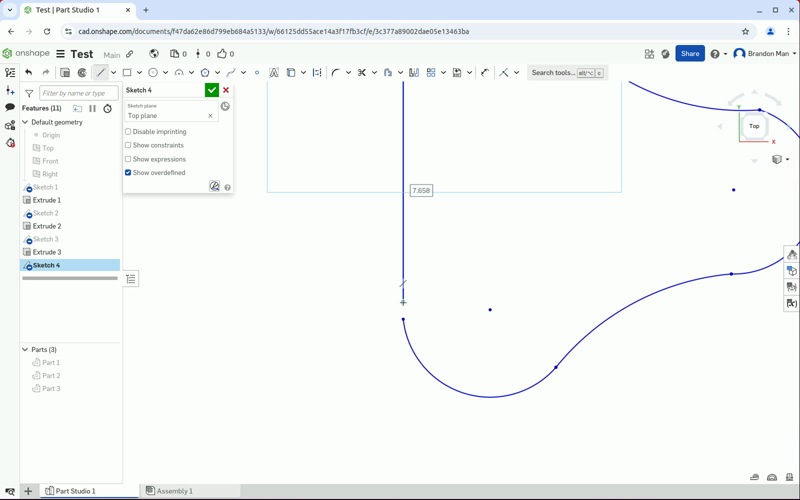
scroll(-6)
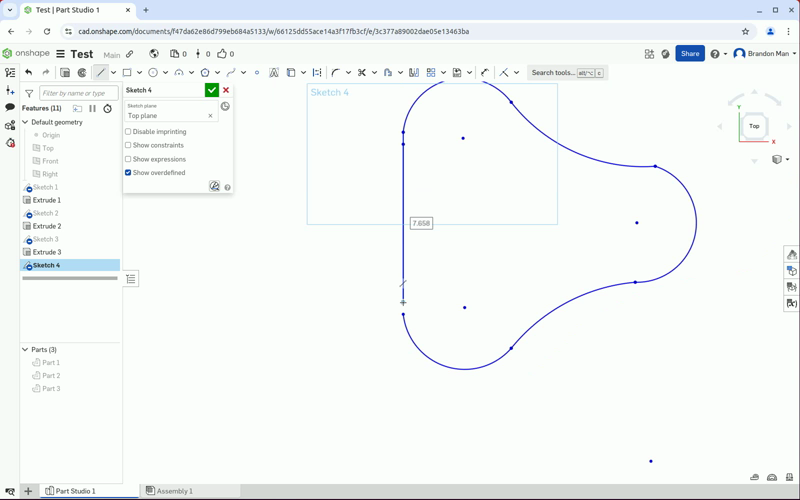
scroll(-6)
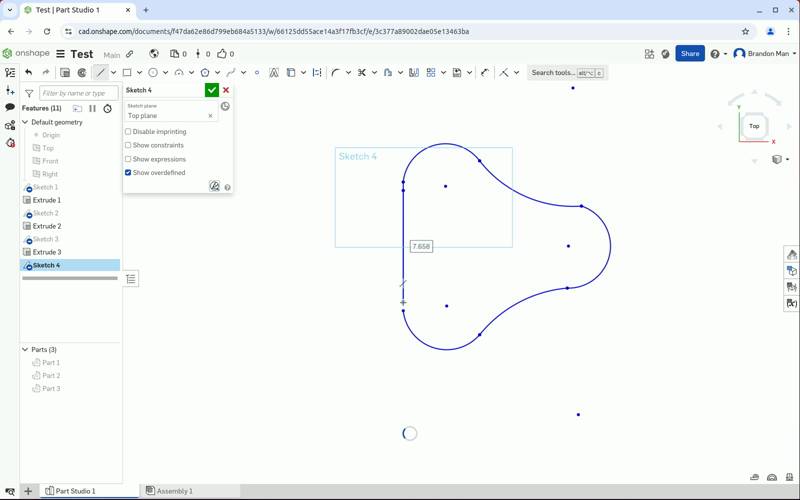
scroll(-6)
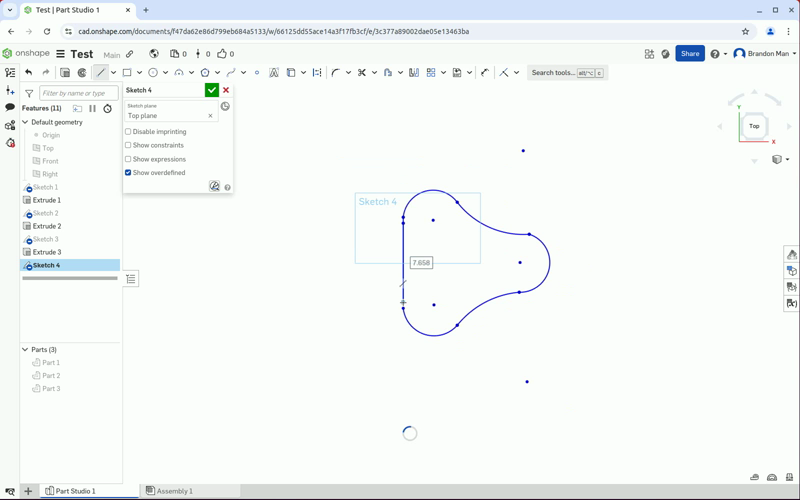
scroll(-6)
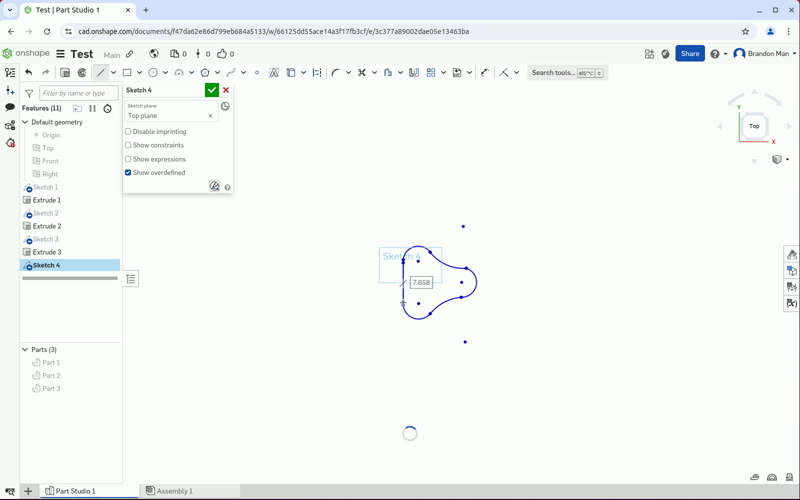
key_up(shift)
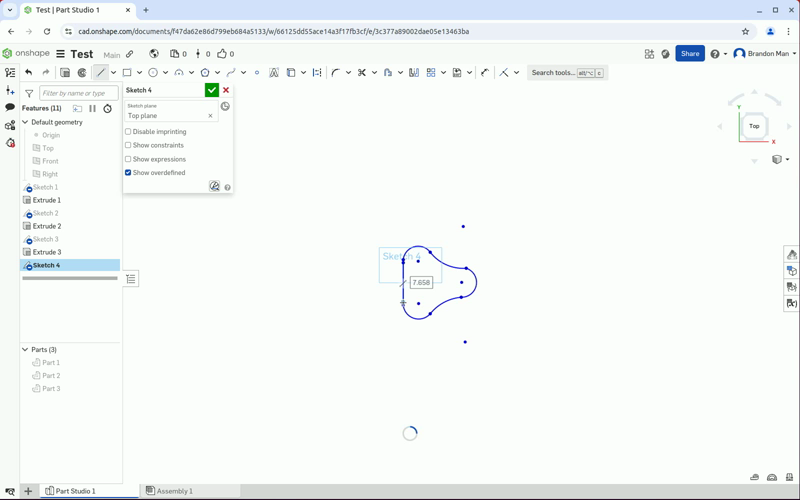
mouse_move(433, 302)
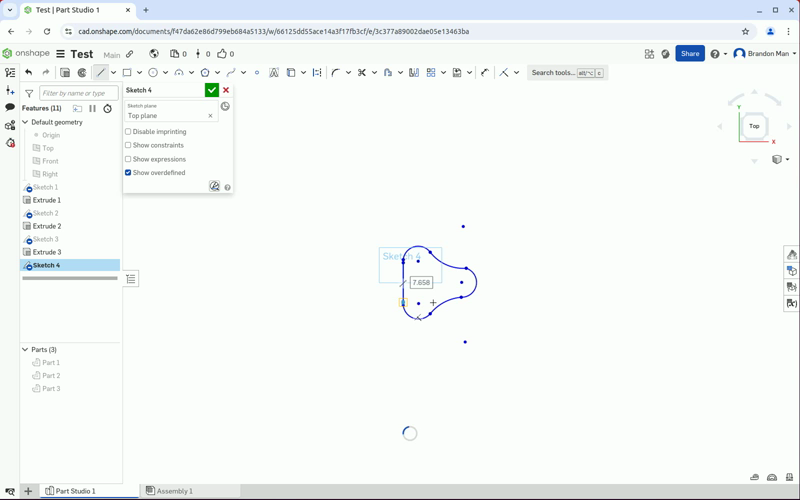
key_down(shift)
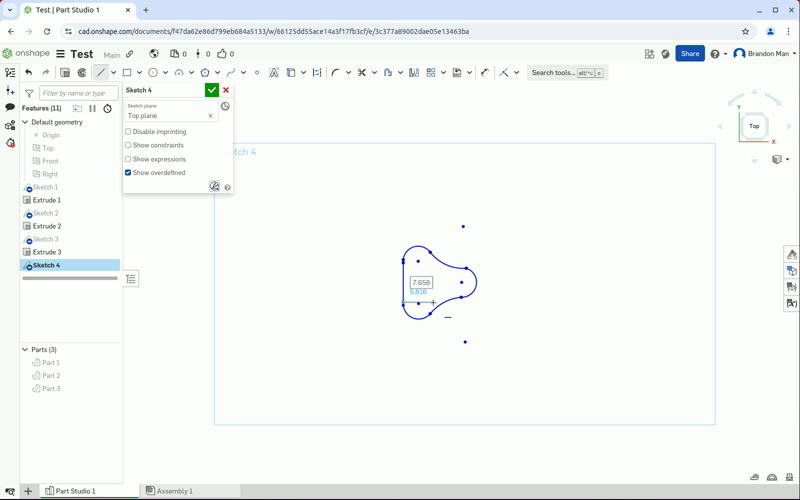
mouse_move(403, 305)
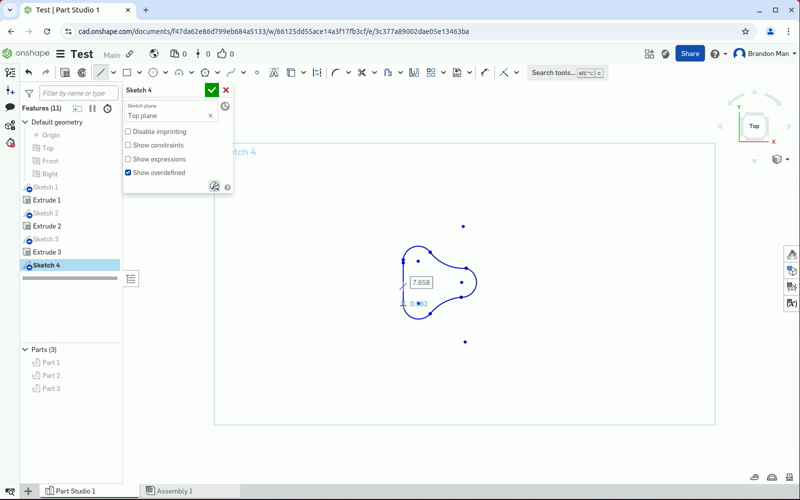
scroll(6)
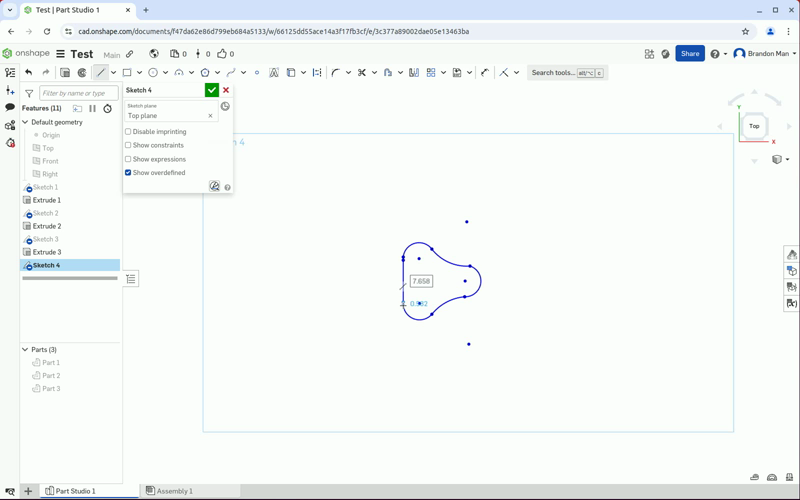
scroll(6)
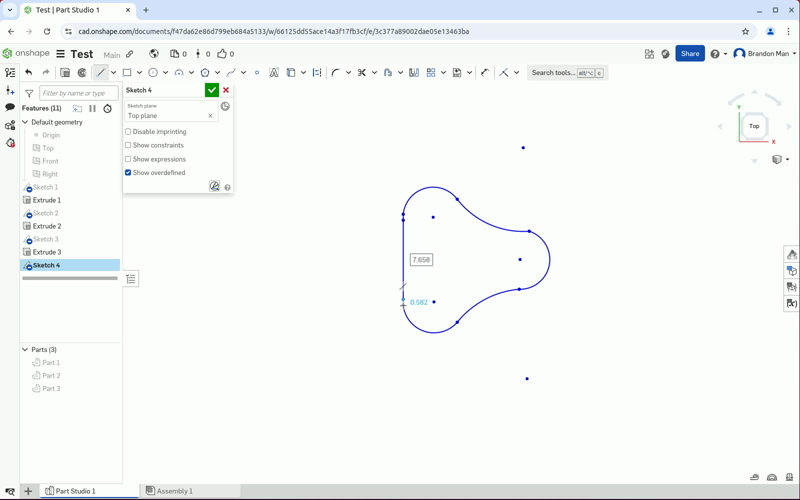
scroll(6)
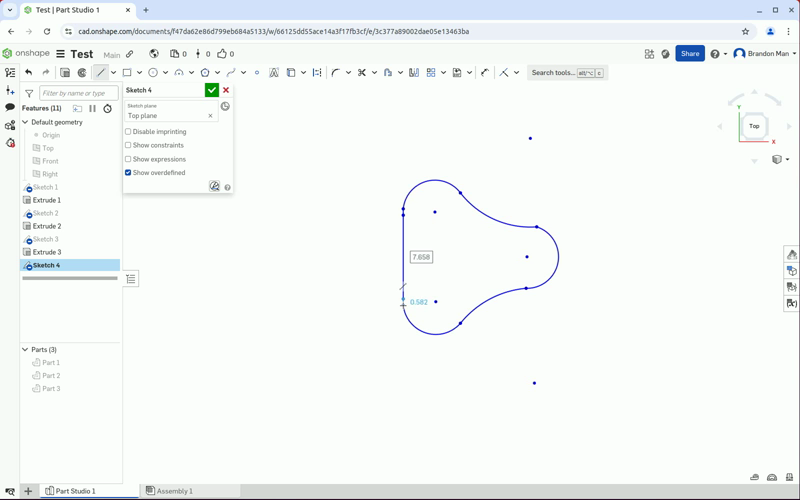
scroll(6)
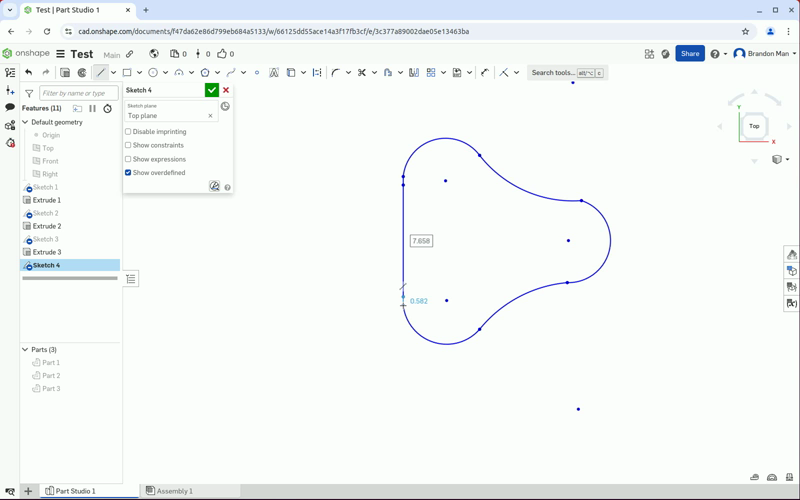
scroll(6)
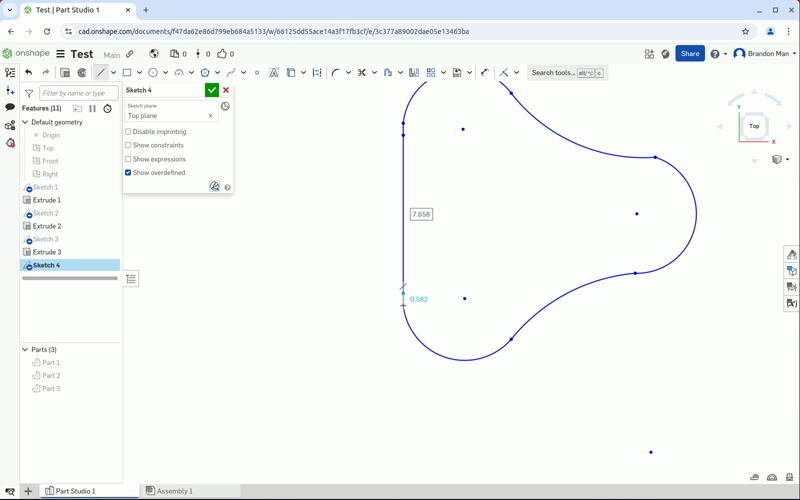
scroll(6)
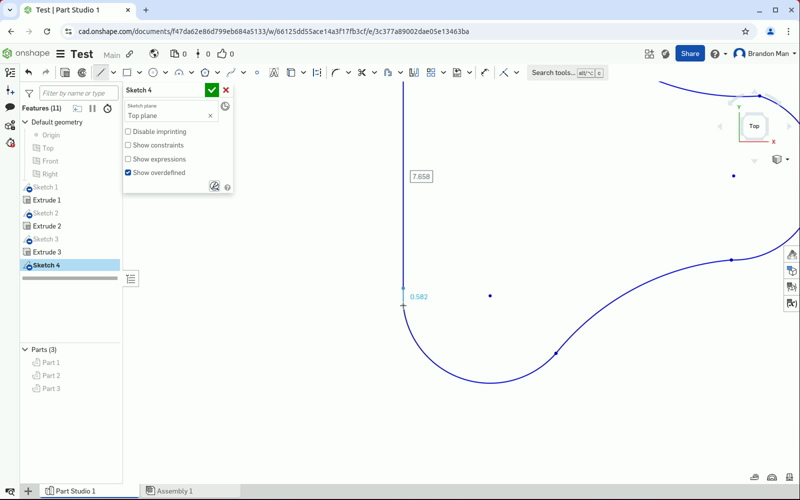
scroll(6)
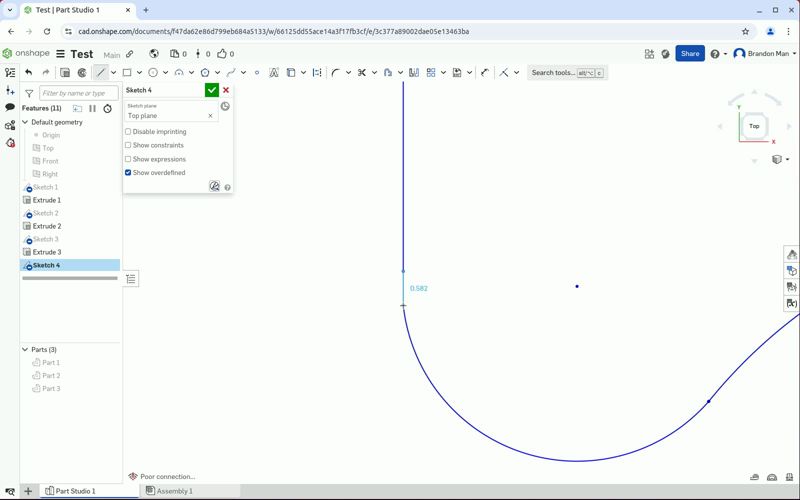
key_up(shift)
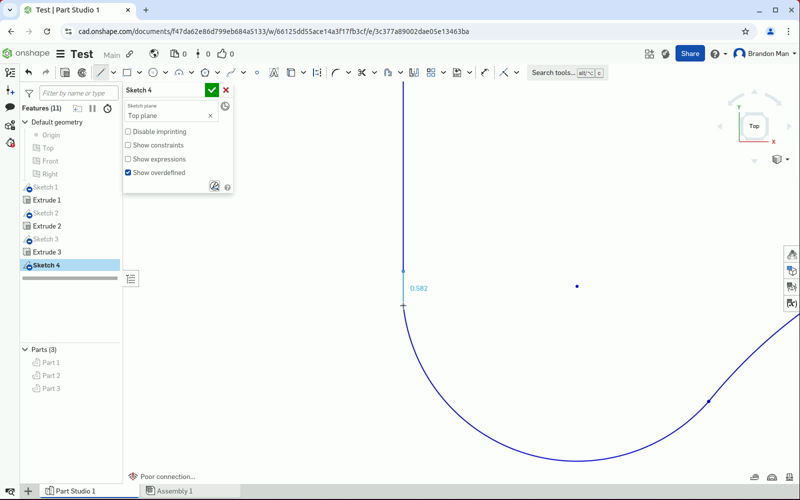
click(403, 305)
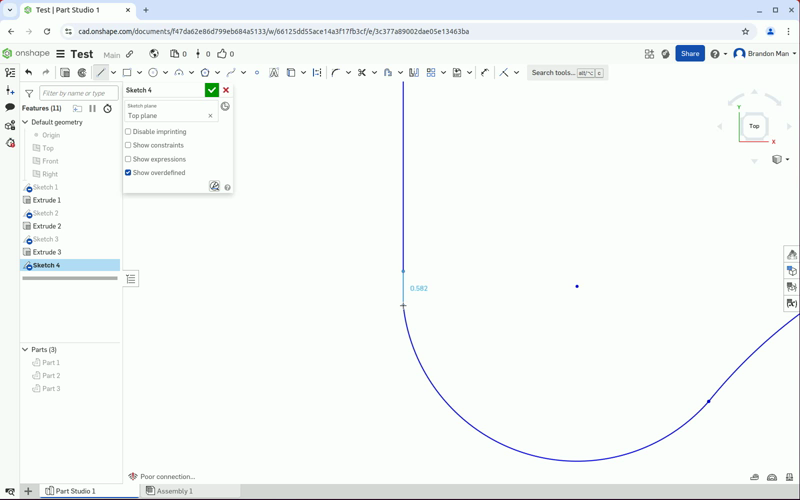
scroll(-6)
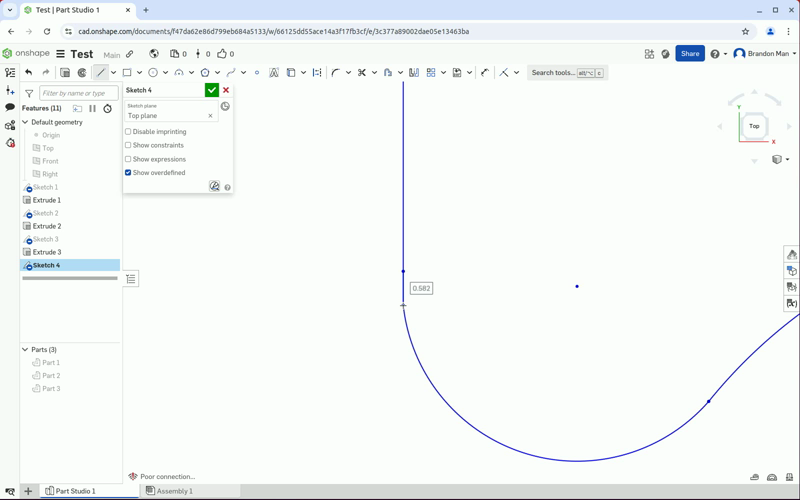
scroll(-6)
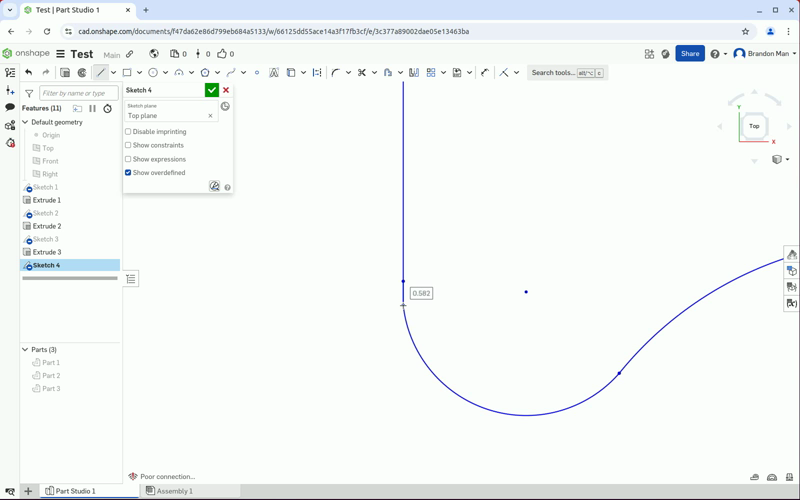
scroll(-6)
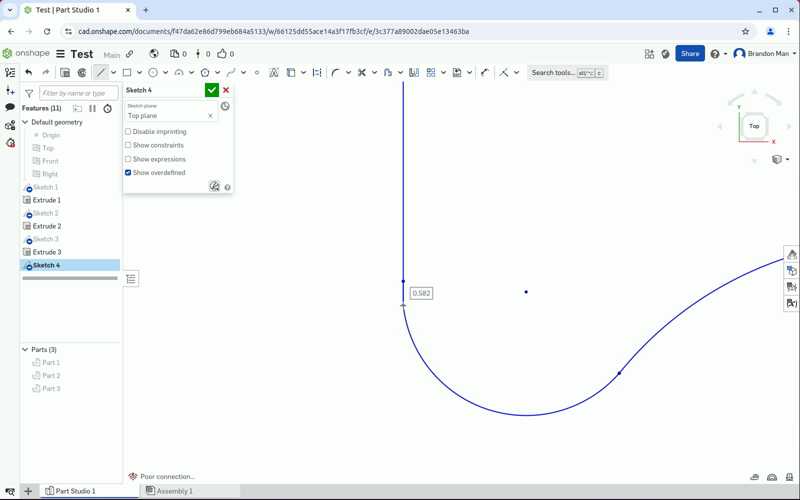
scroll(-6)
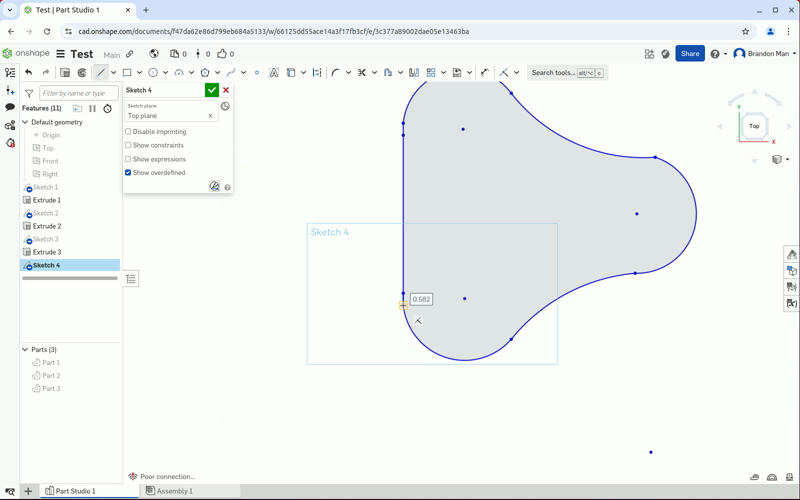
scroll(-6)
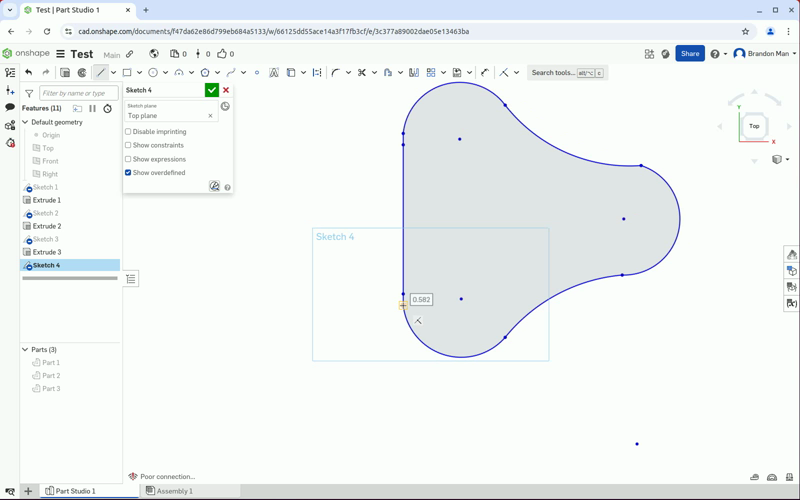
scroll(-6)
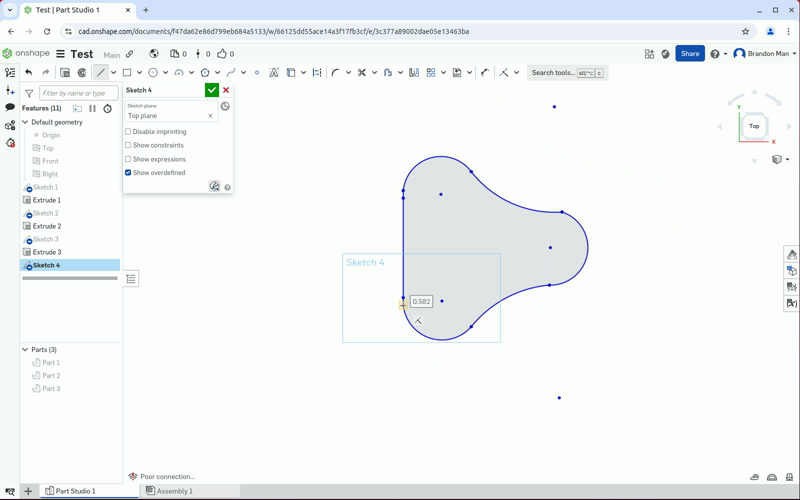
scroll(-6)
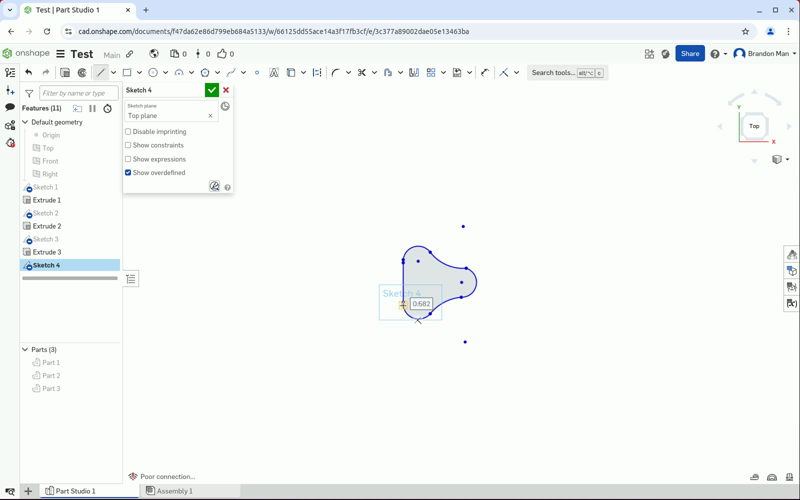
key(esc)
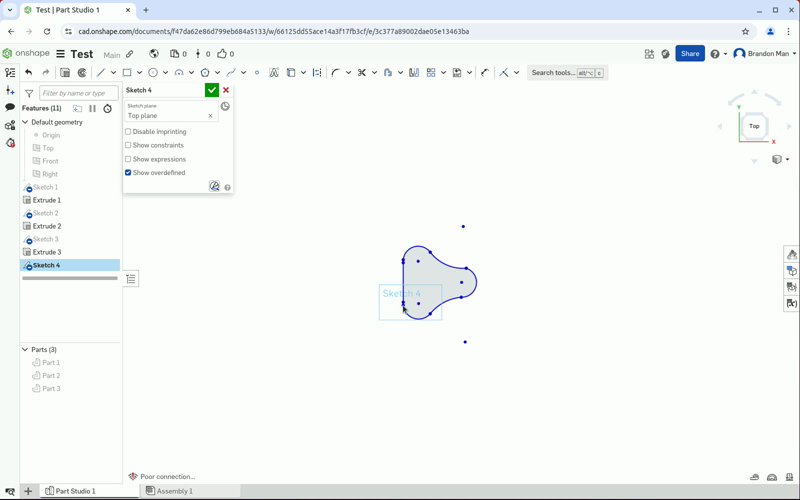
key(c)
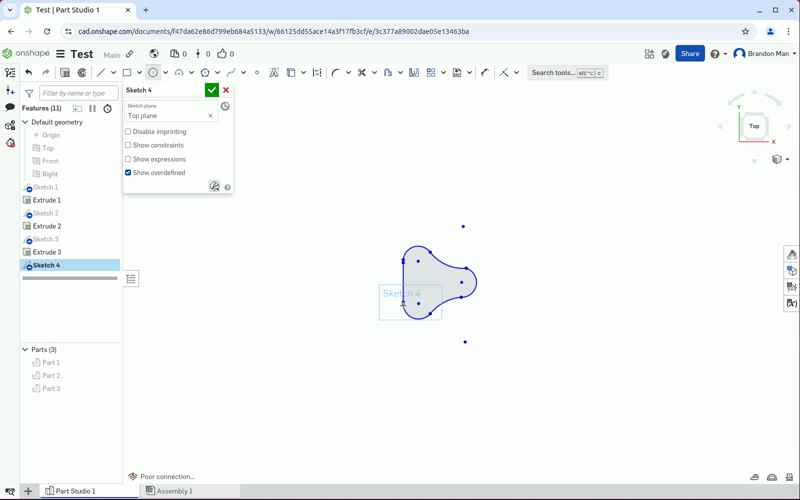
key_down(shift)
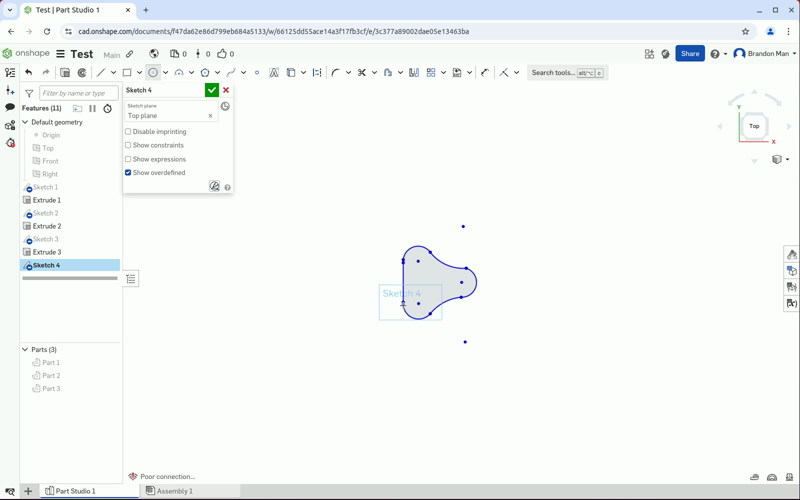
mouse_move(418, 303)
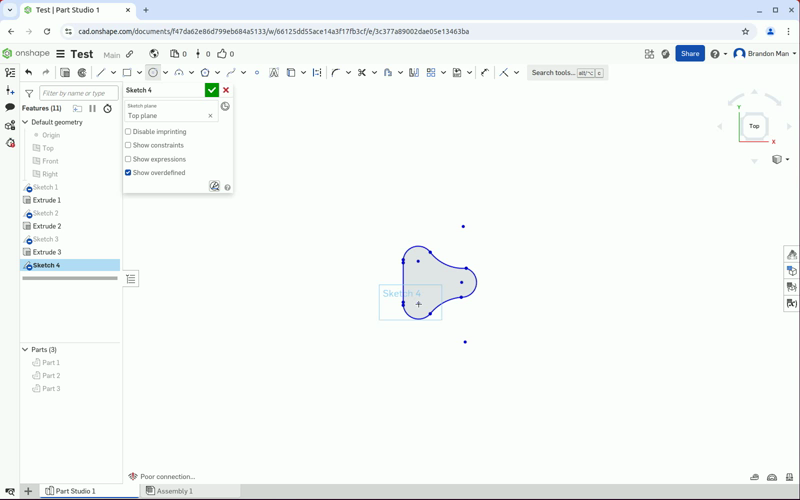
click(418, 303)
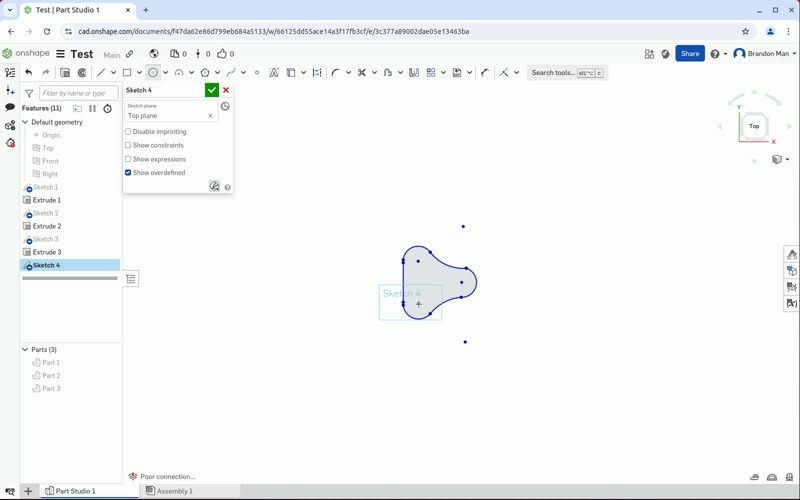
key_up(shift)
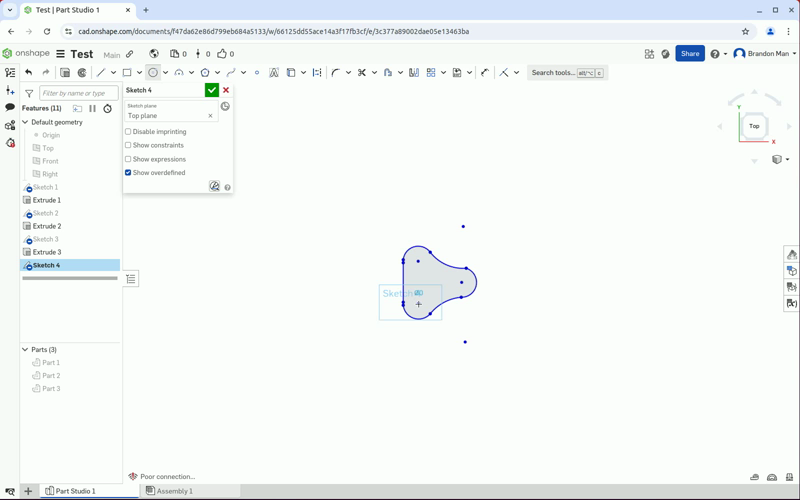
mouse_move(424, 303)
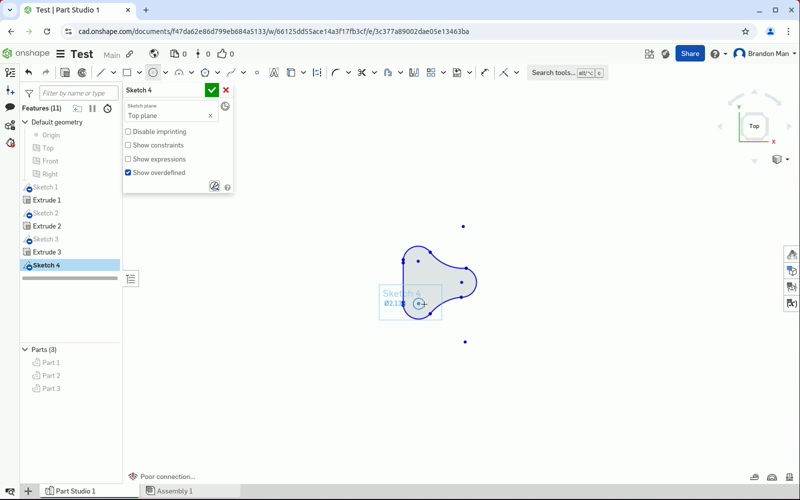
click(424, 303)
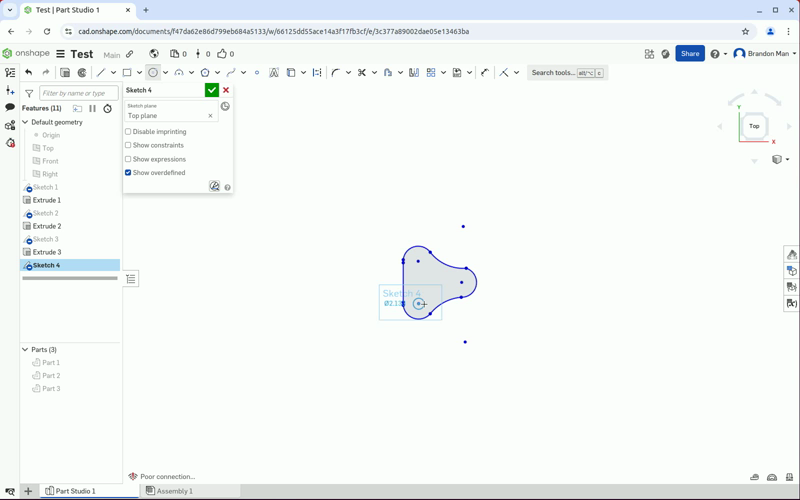
key(esc)
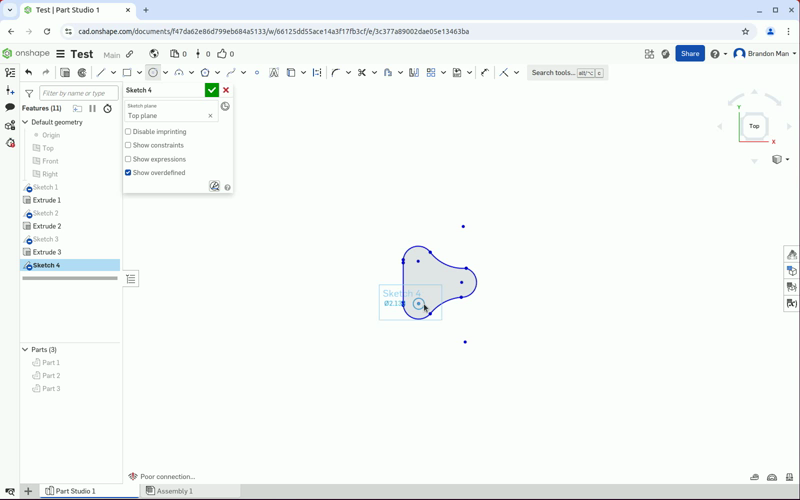
key(c)
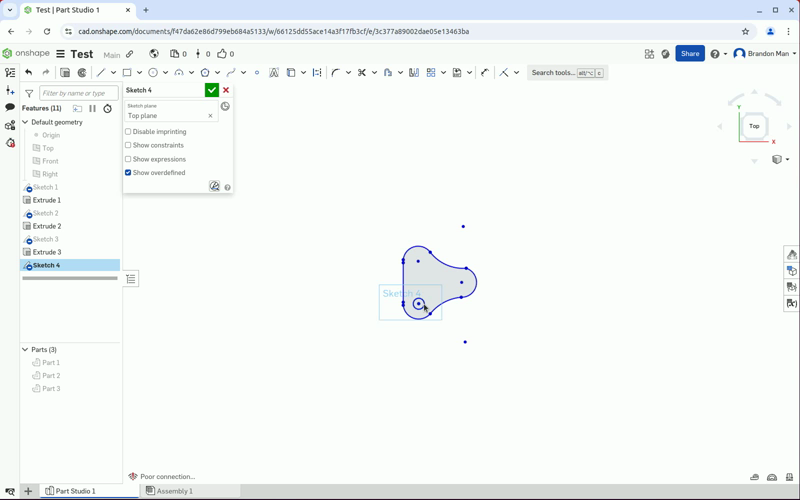
key_down(shift)
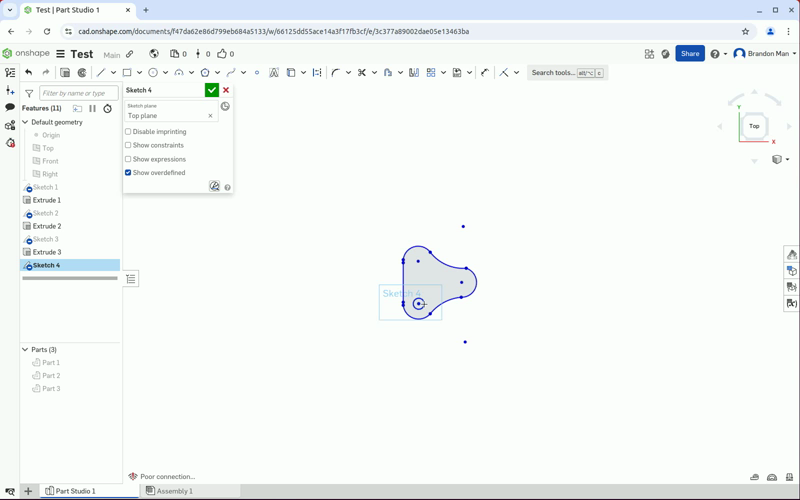
mouse_move(418, 261)
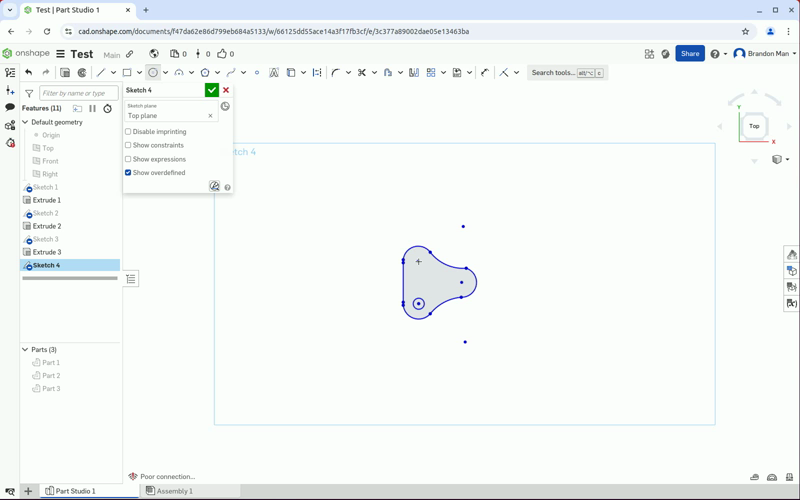
scroll(6)
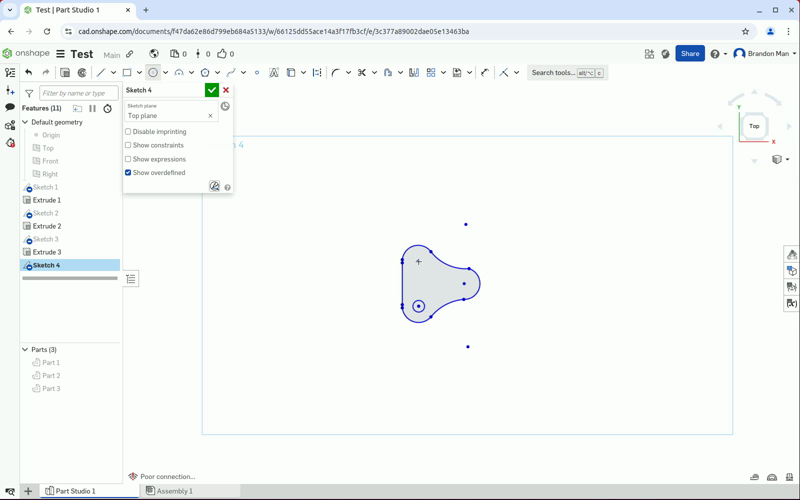
scroll(6)
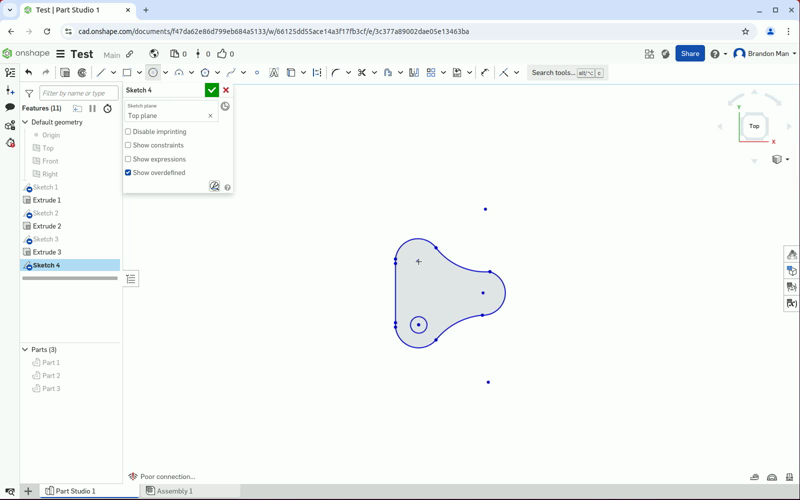
scroll(6)
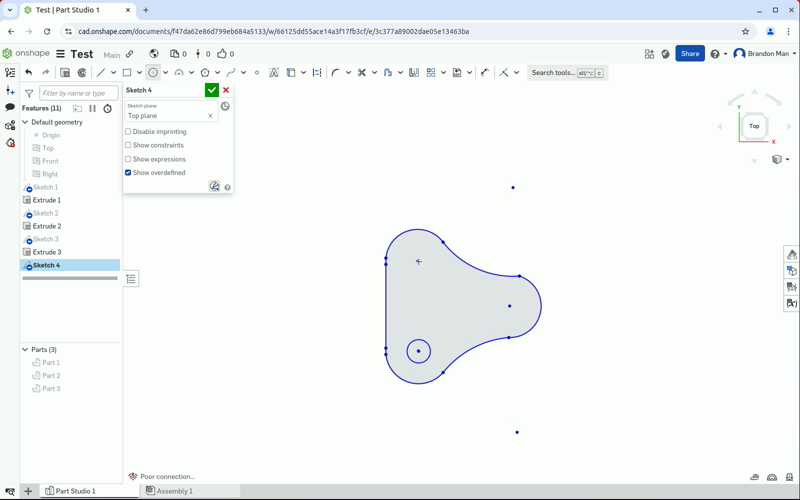
scroll(6)
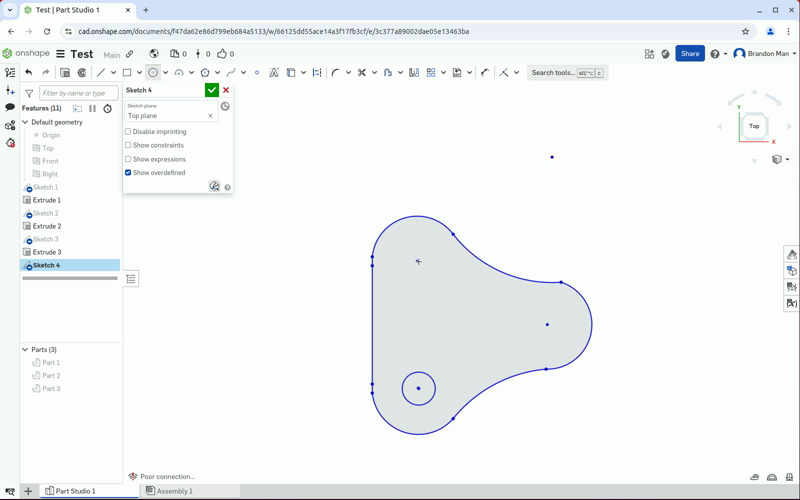
scroll(6)
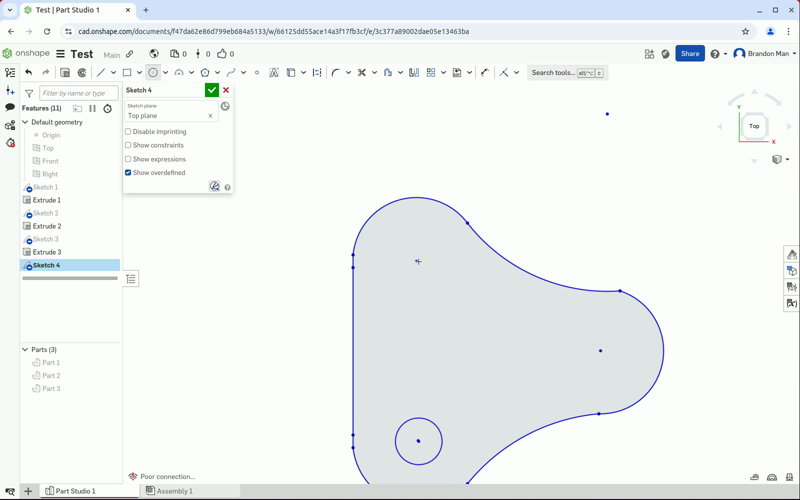
scroll(6)
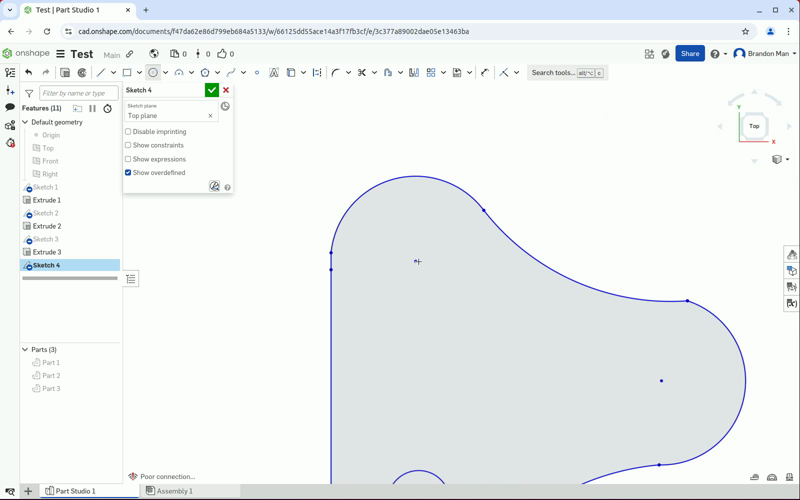
scroll(6)
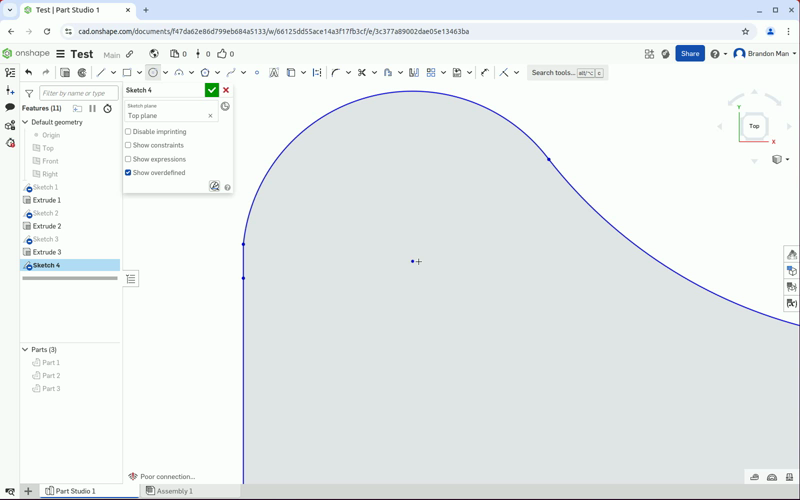
click(418, 261)
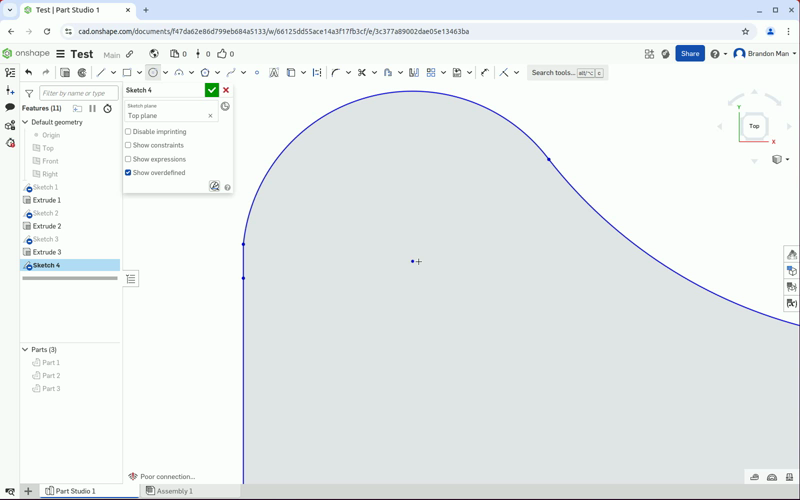
scroll(-6)
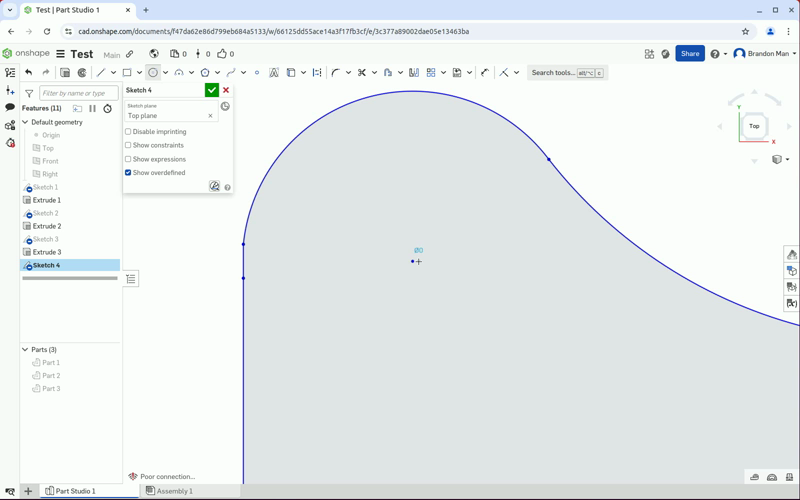
scroll(-6)
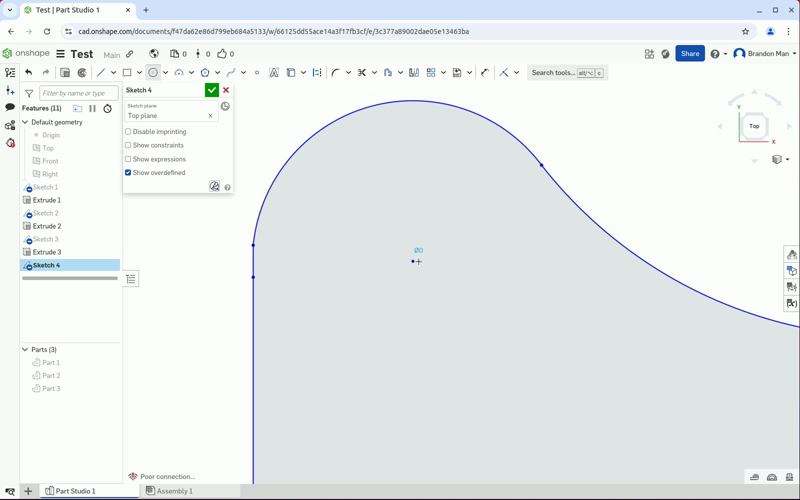
scroll(-6)
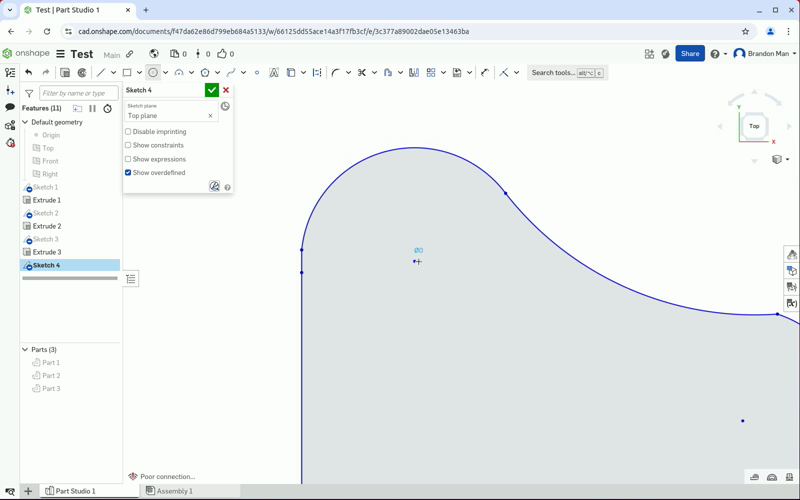
scroll(-6)
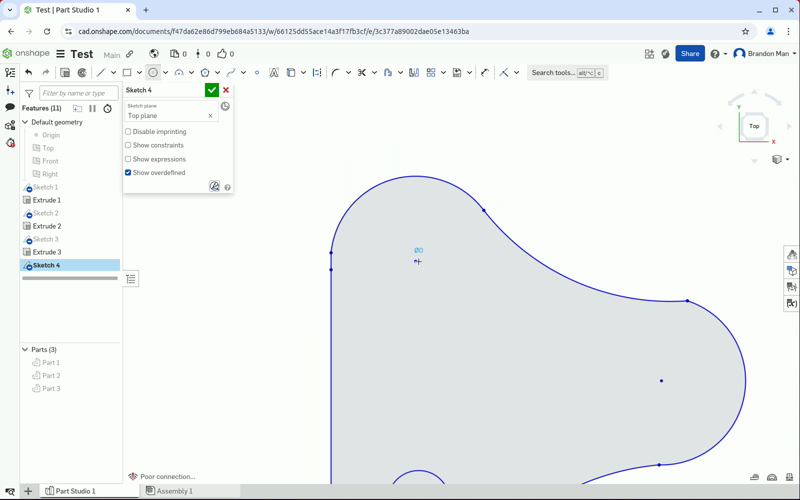
scroll(-6)
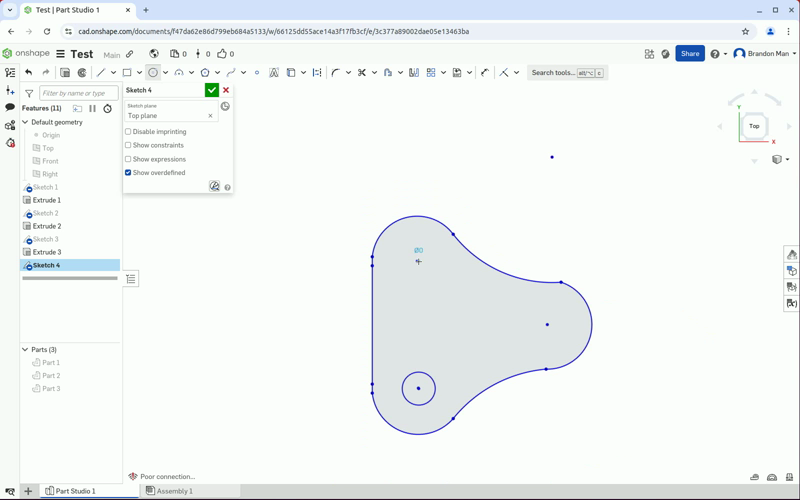
scroll(-6)
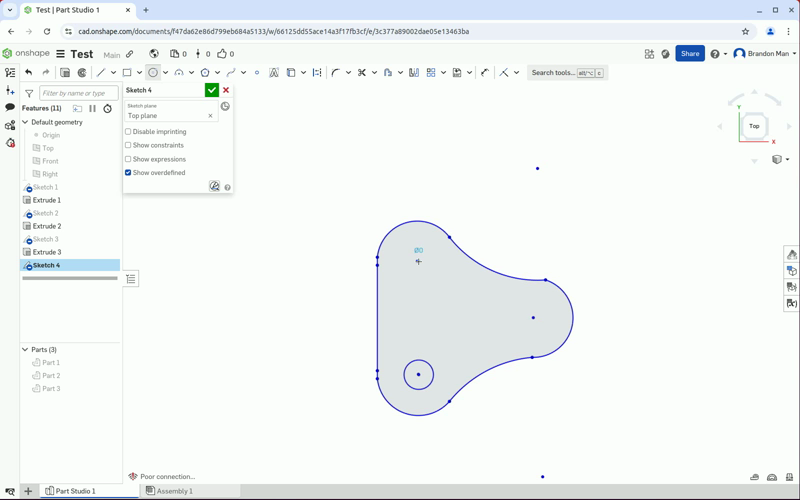
scroll(-6)
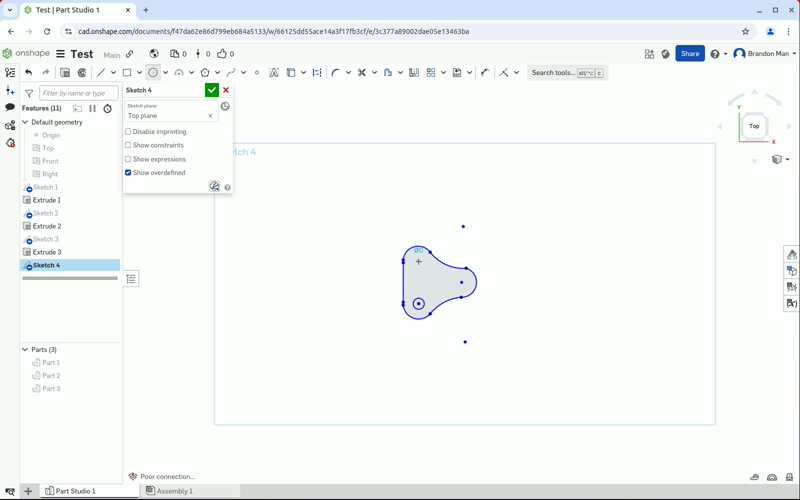
key_up(shift)
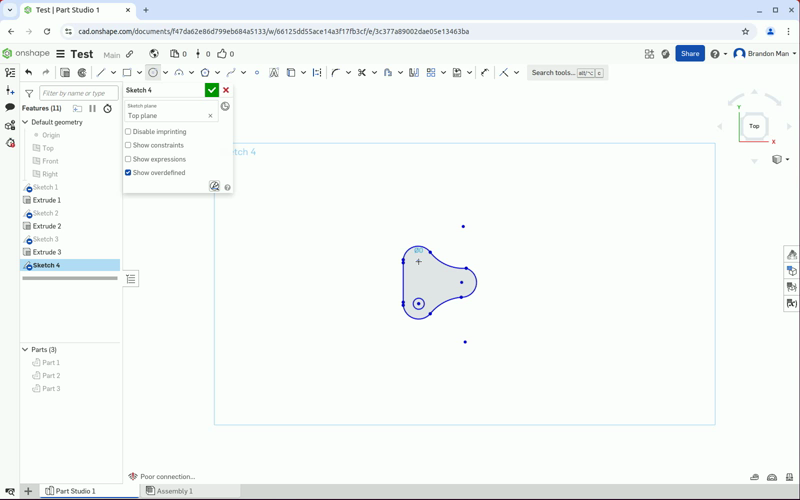
mouse_move(424, 261)
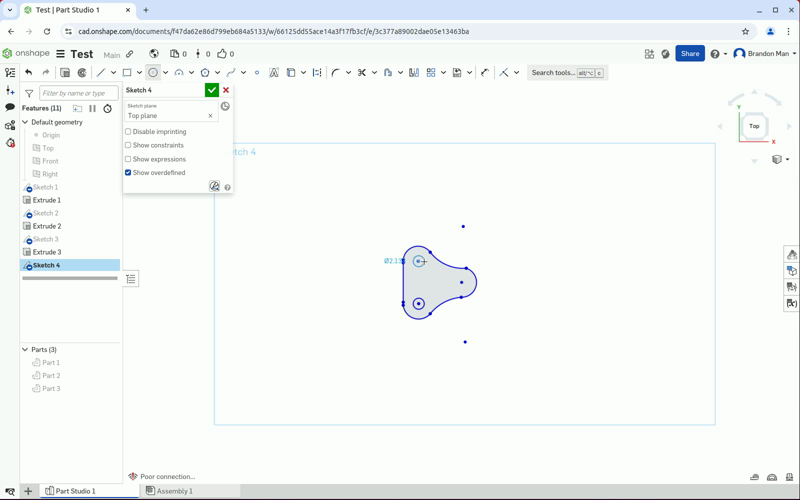
click(424, 261)
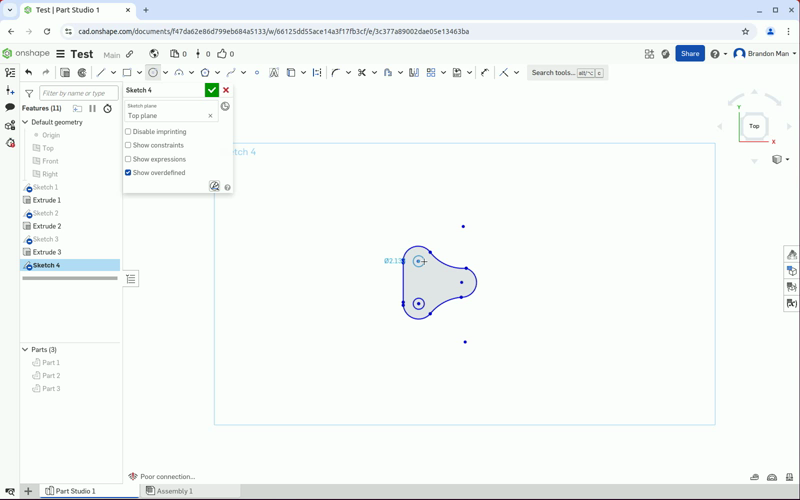
key(esc)
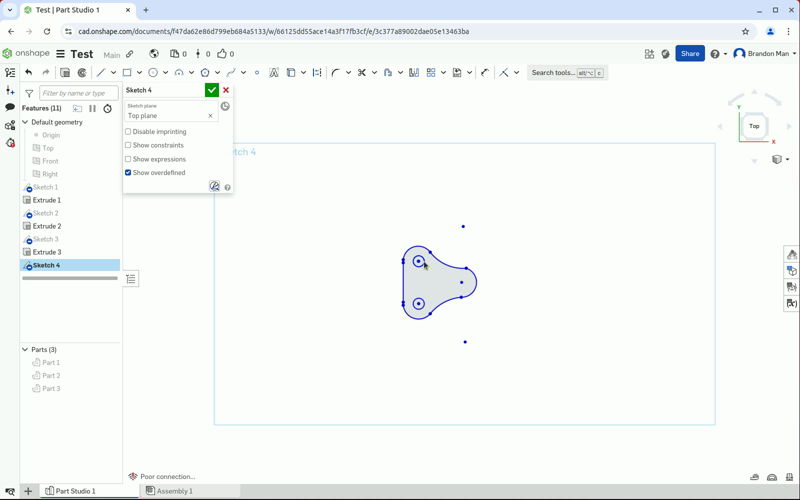
key(c)
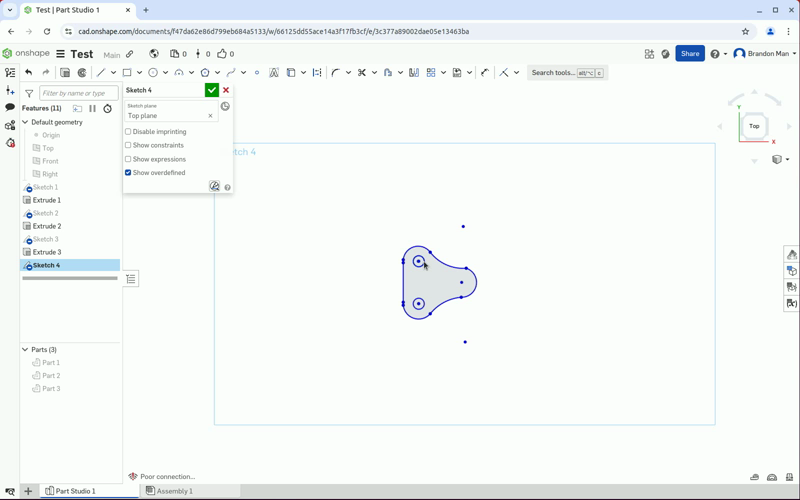
key_down(shift)
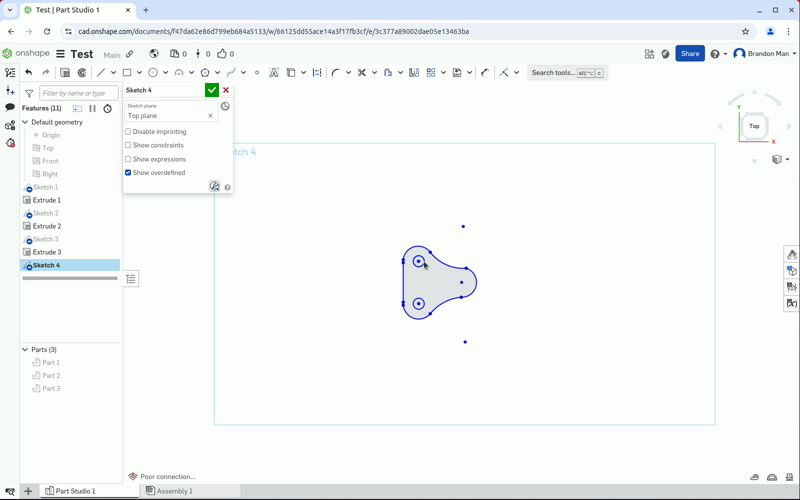
mouse_move(461, 282)
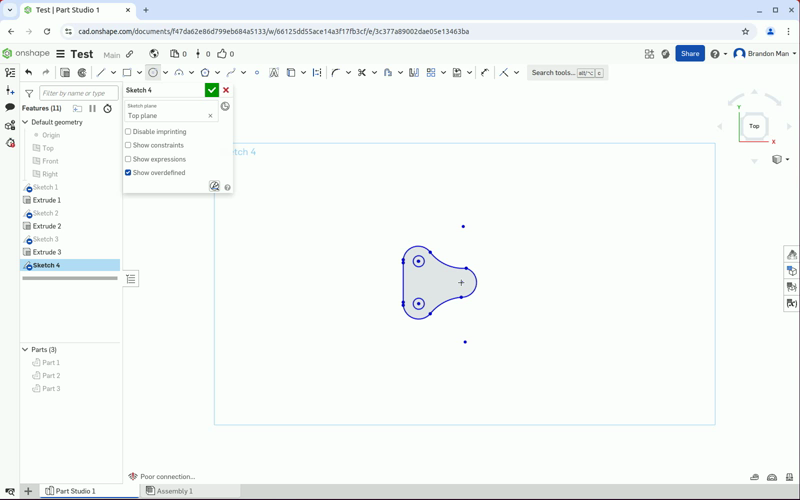
click(461, 282)
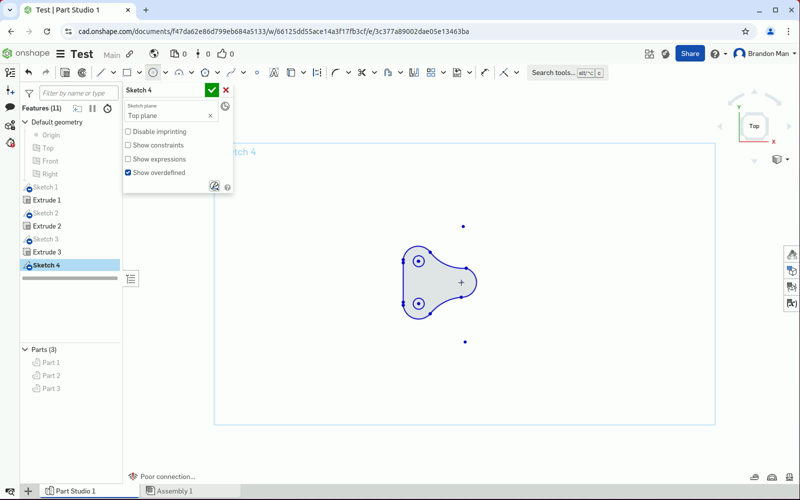
key_up(shift)
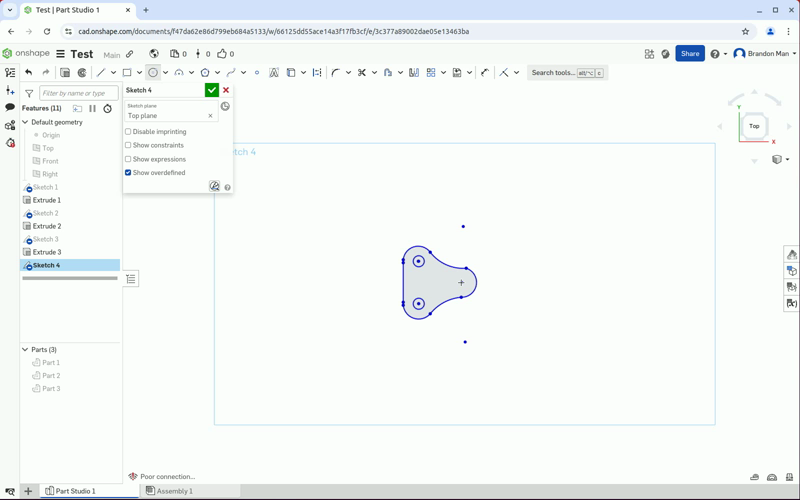
mouse_move(466, 282)
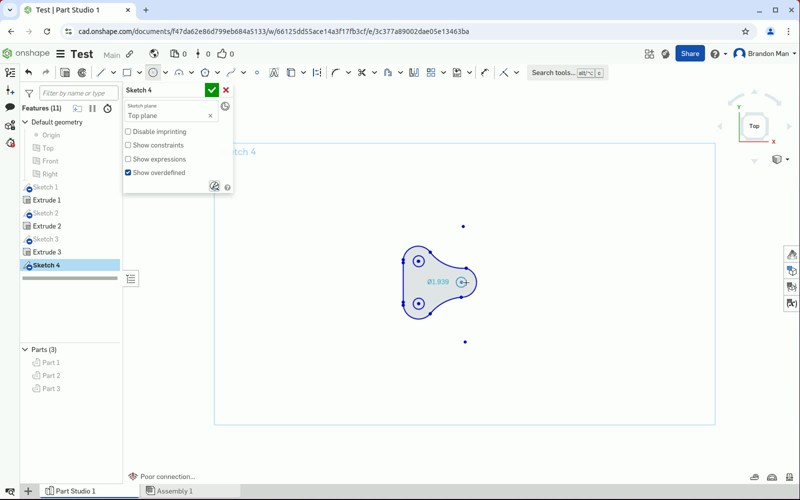
click(466, 282)
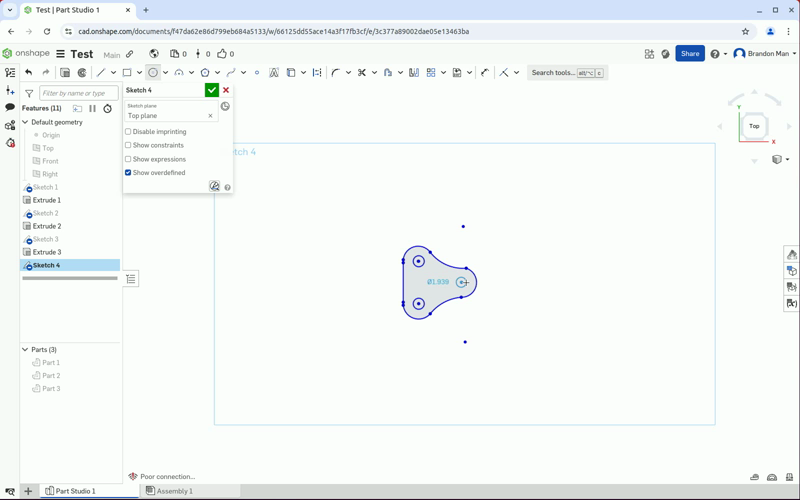
key(esc)
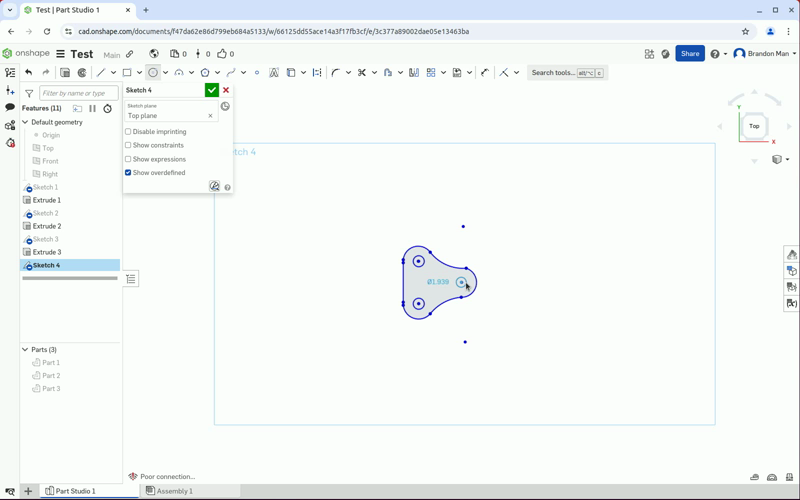
mouse_move(436, 270)
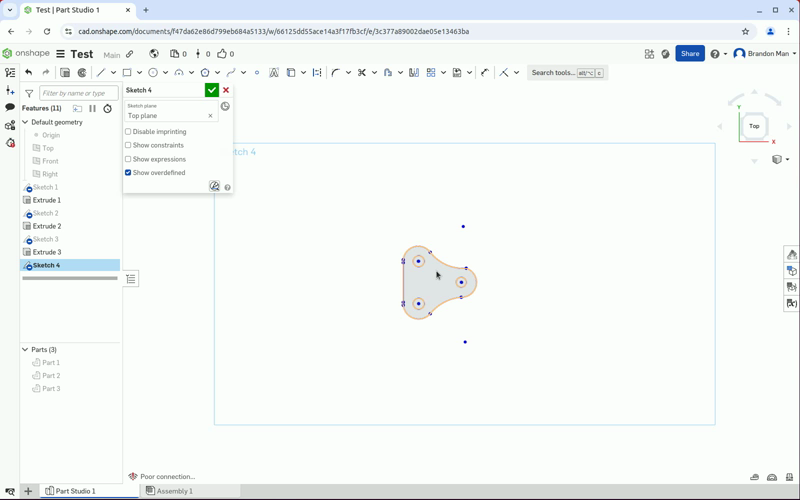
click(436, 270)
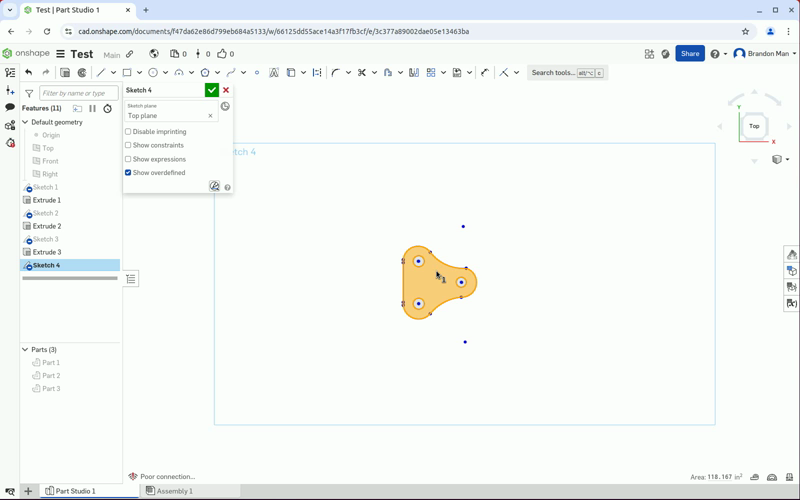
mouse_move(73, 352)
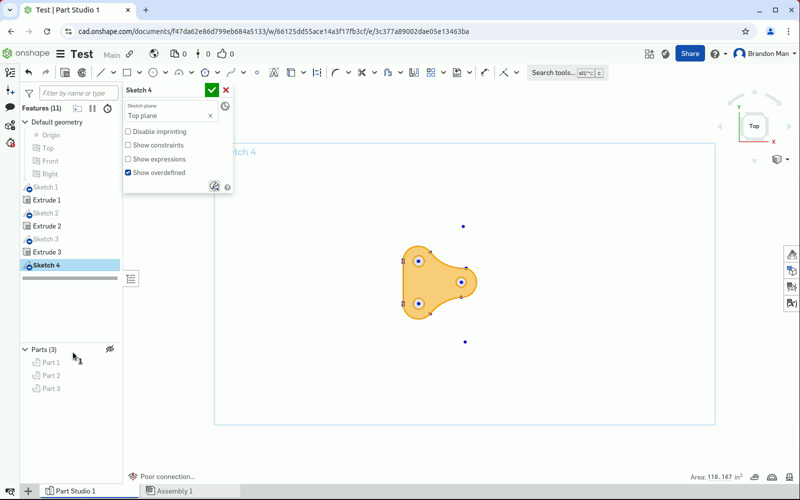
key(shift+y)
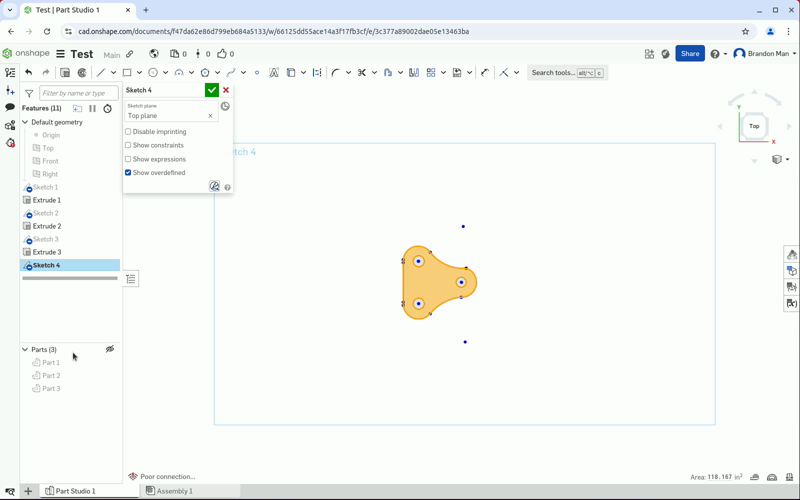
key(shift+e)
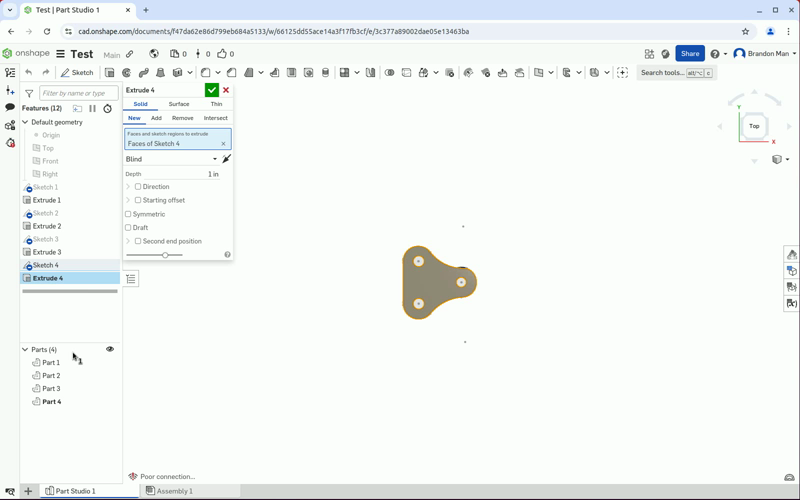
mouse_move(143, 106)
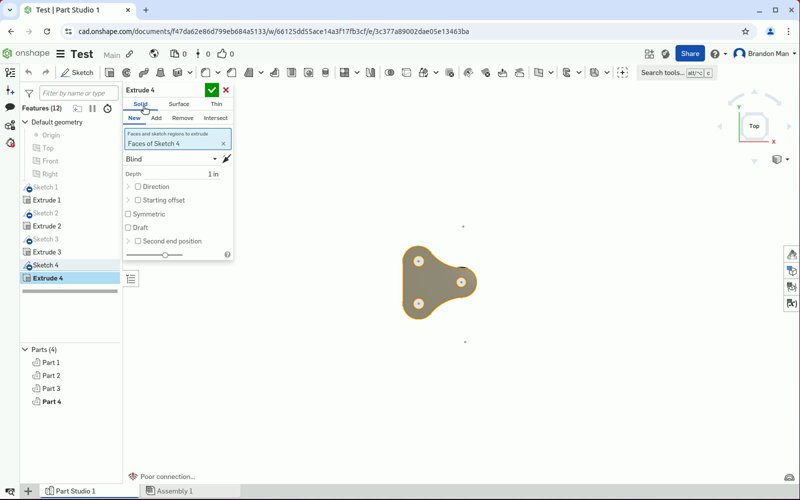
click(143, 106)
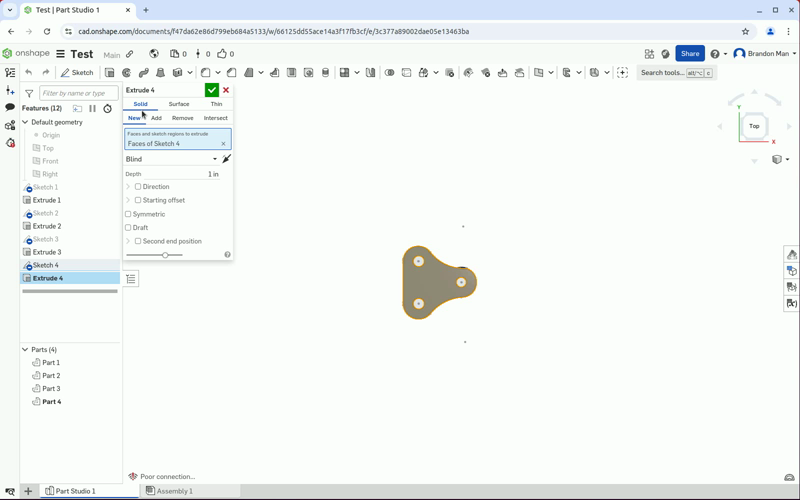
mouse_move(137, 120)
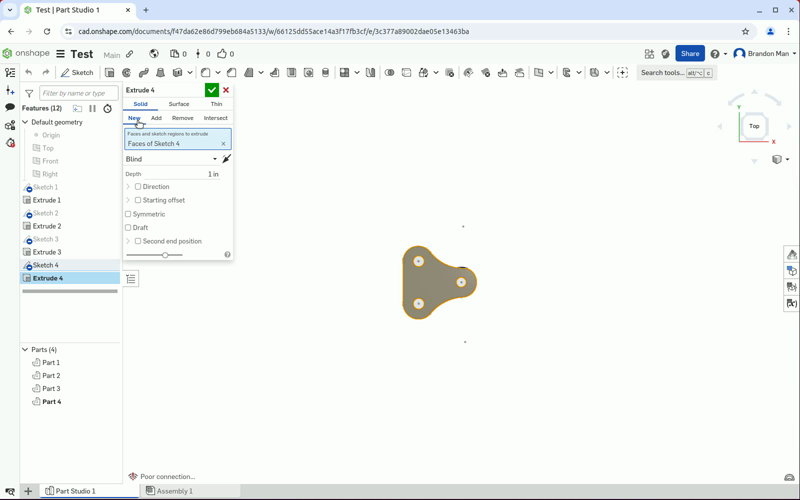
click(137, 120)
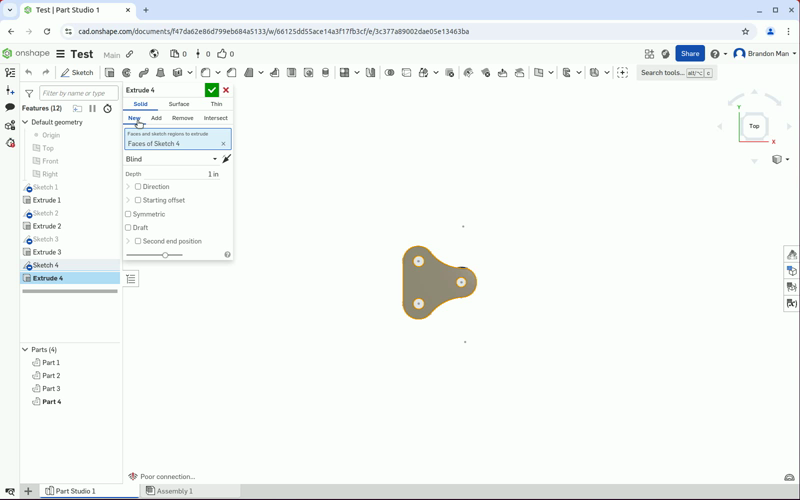
key(tab, 4)
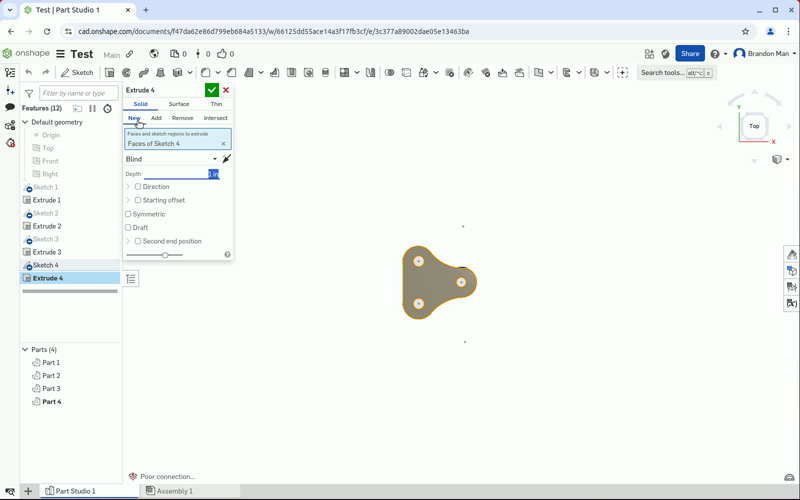
text(1.685)
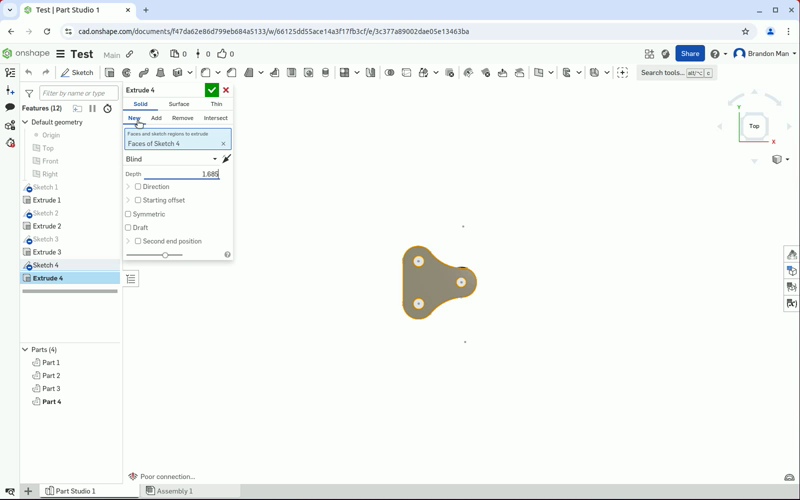
key(enter)
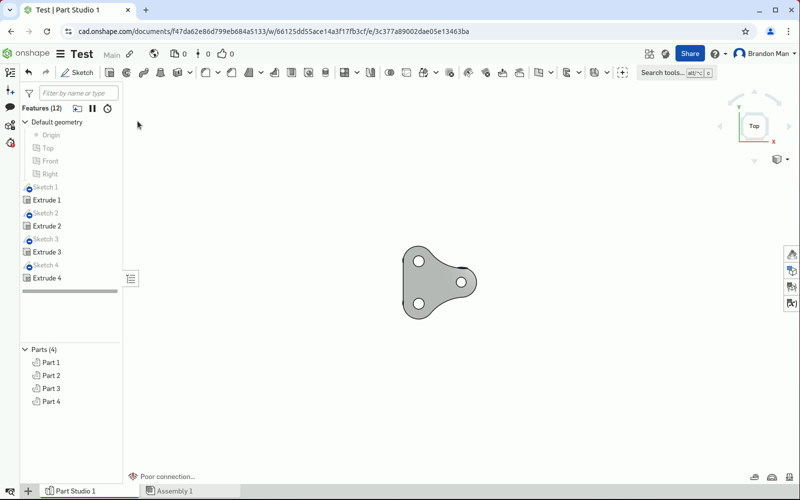
key(shift+h)
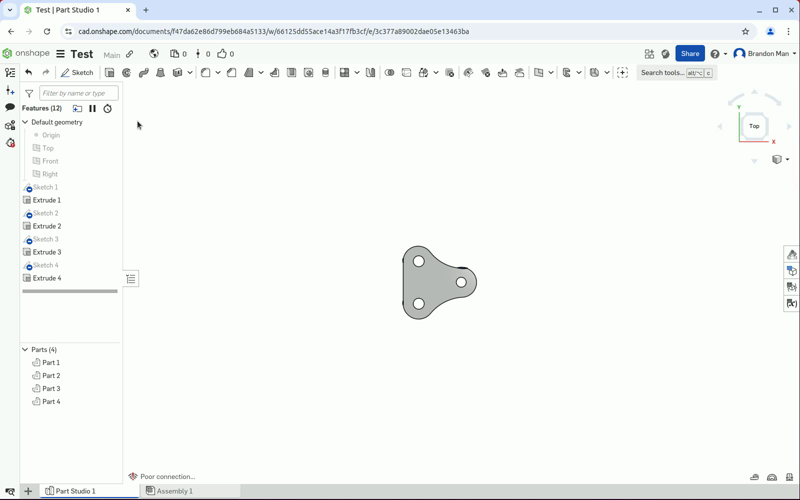
key(shift+h)
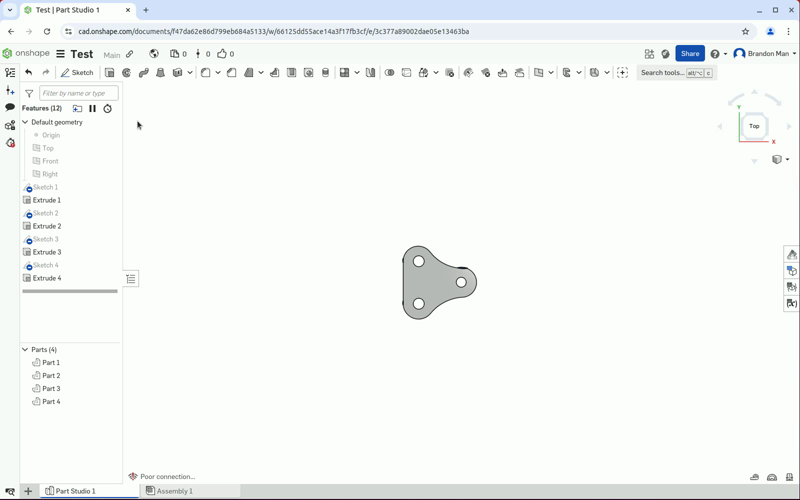
mouse_move(73, 189)
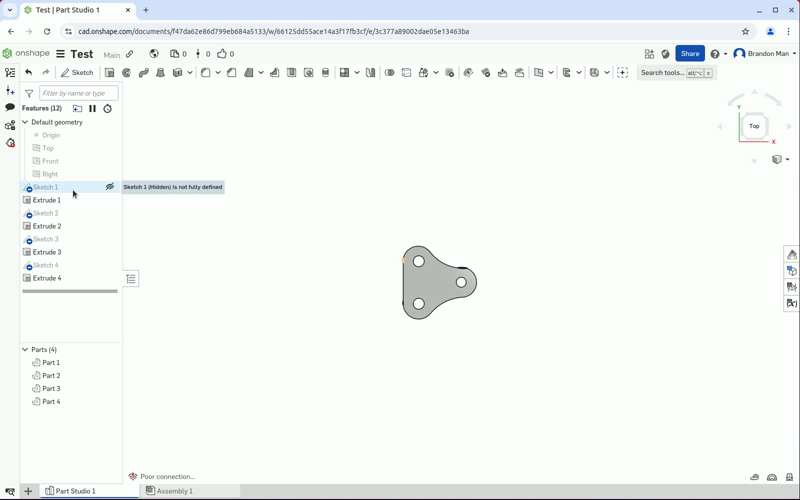
click(73, 189)
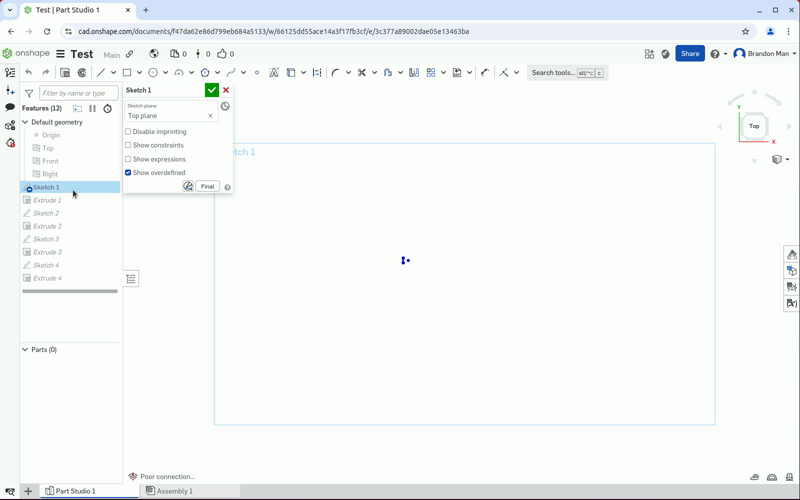
mouse_move(229, 92)
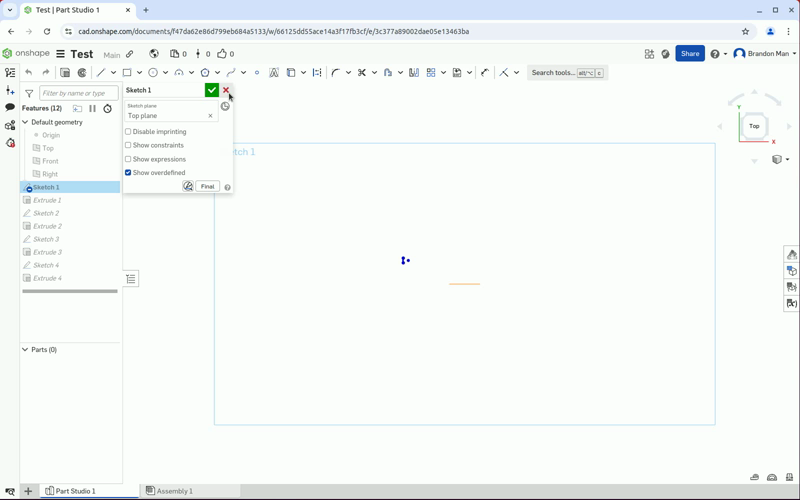
click(229, 92)
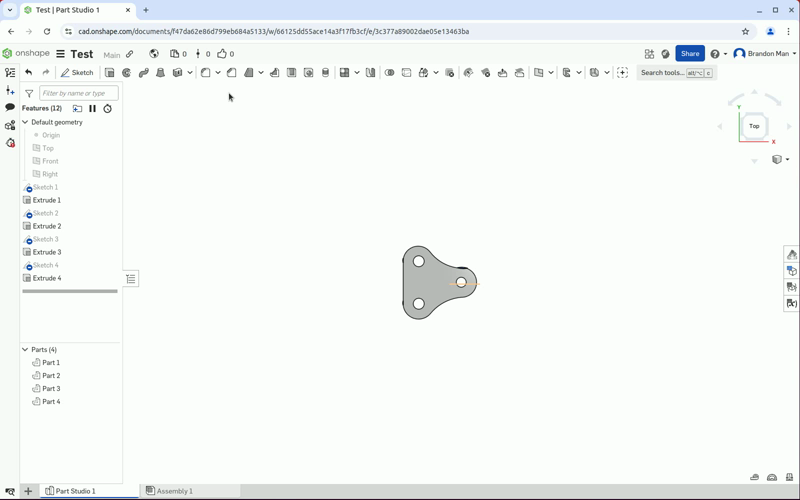
mouse_move(73, 352)
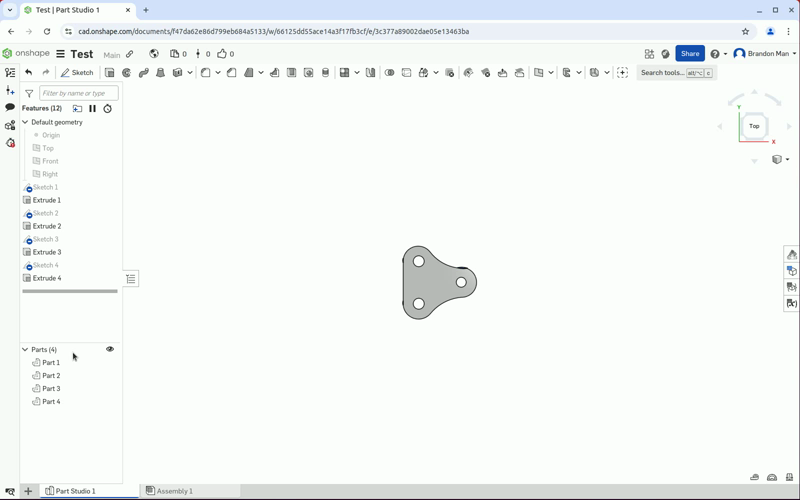
key(y)
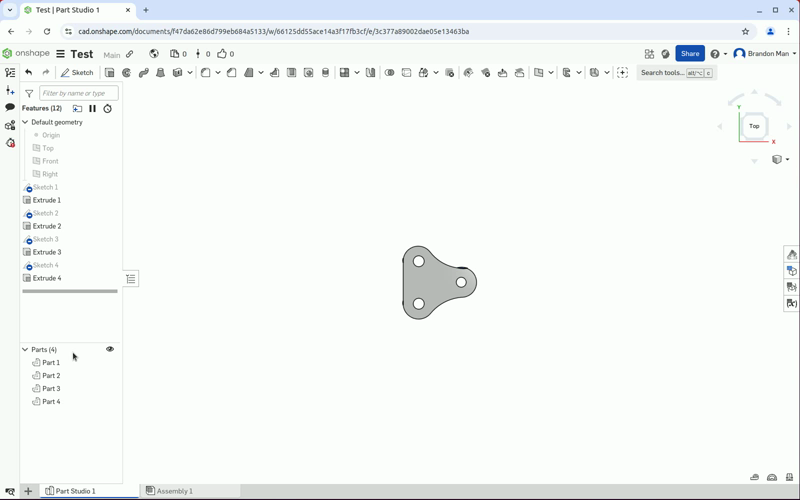
key(shift+p)
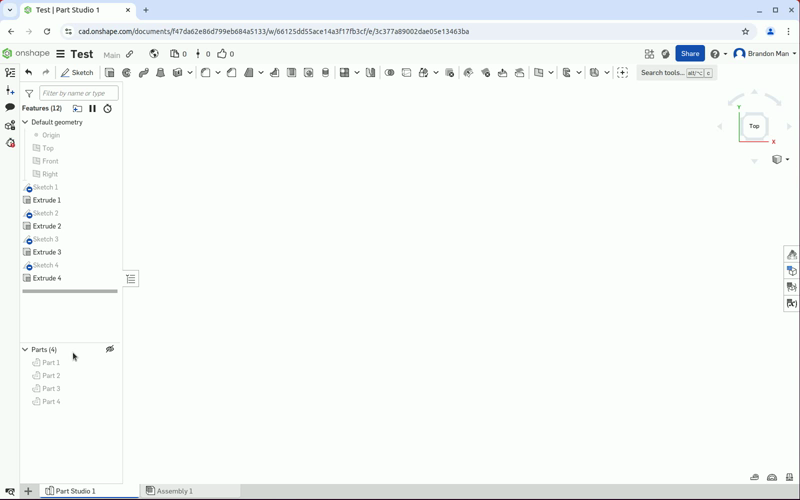
key(space)
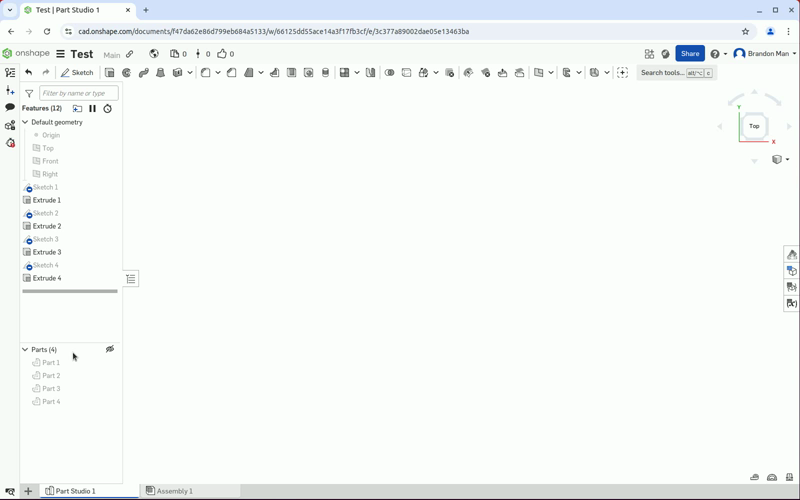
key_down(shift)
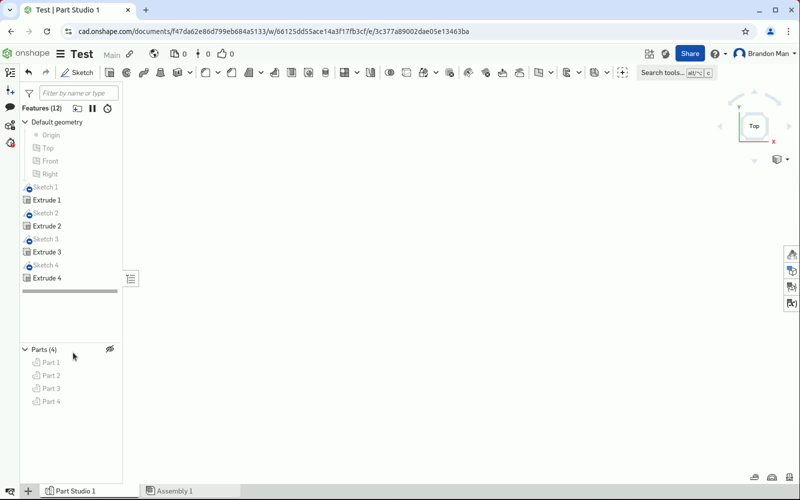
key(up)
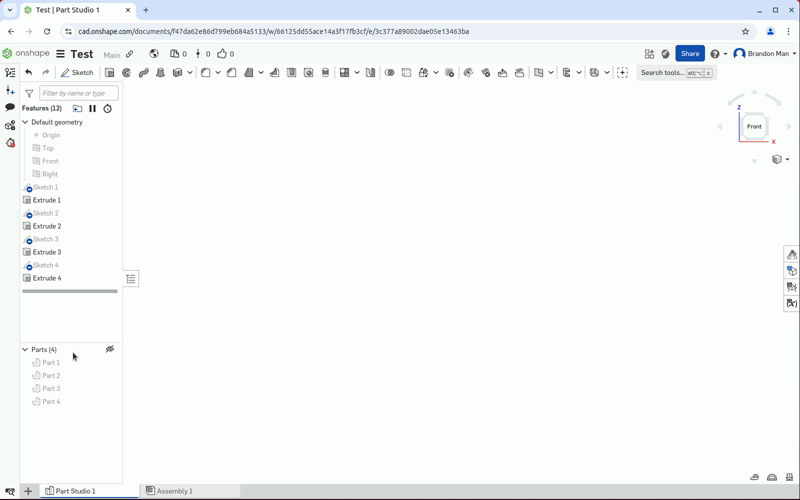
key_up(shift)
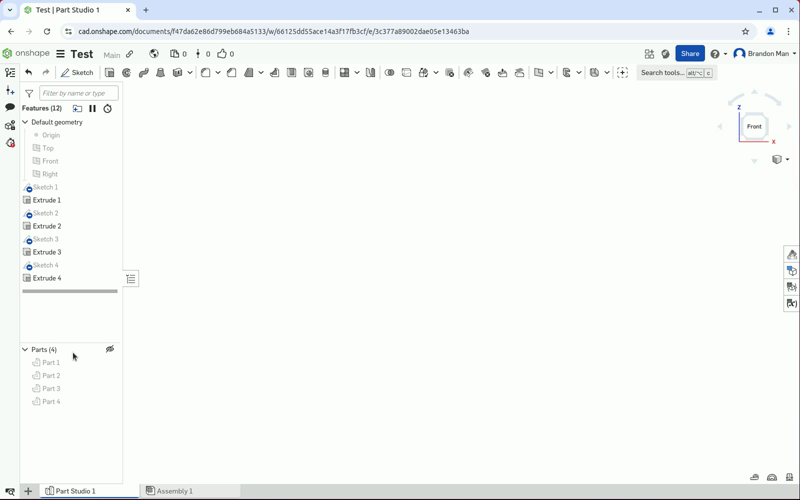
mouse_move(73, 352)
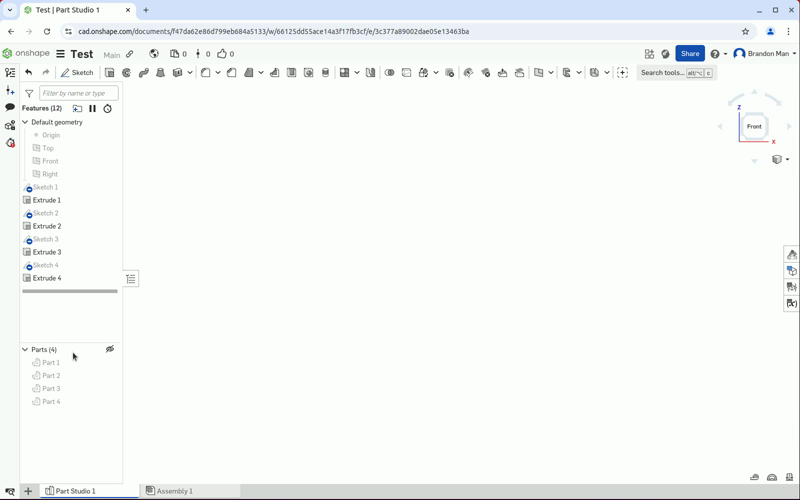
key(shift+y)
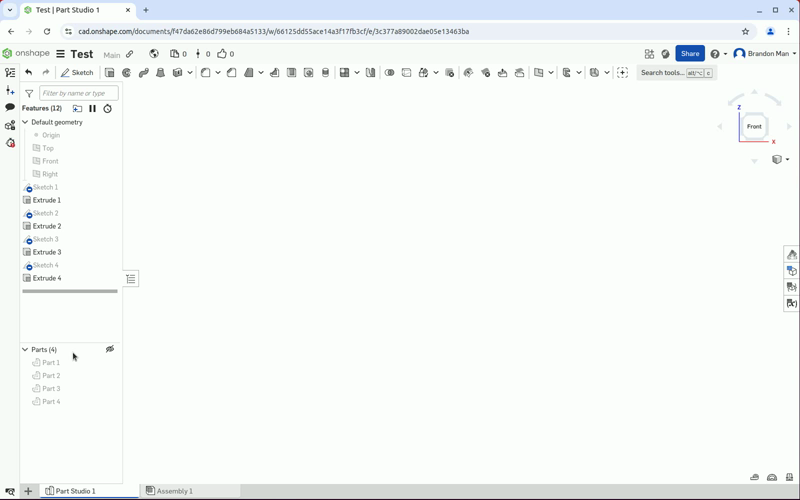
key(shift+s)
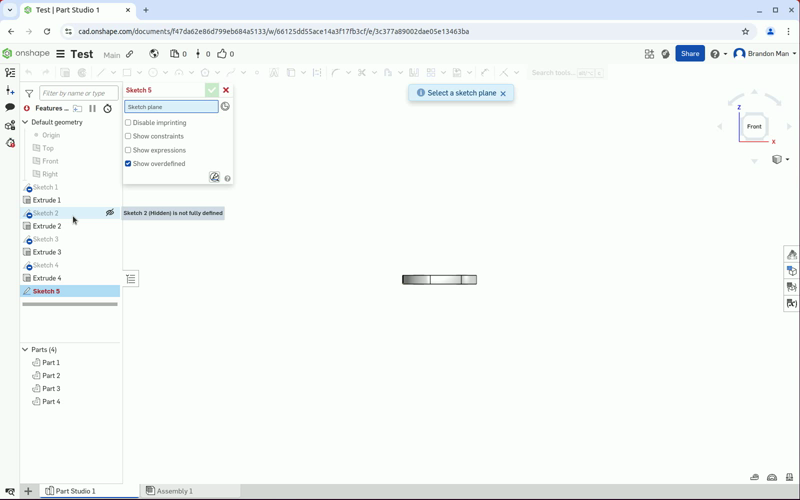
scroll(3)
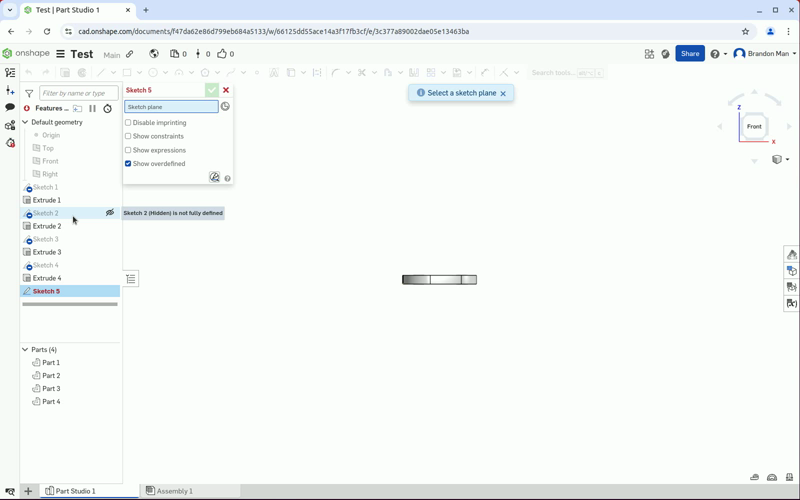
mouse_move(73, 163)
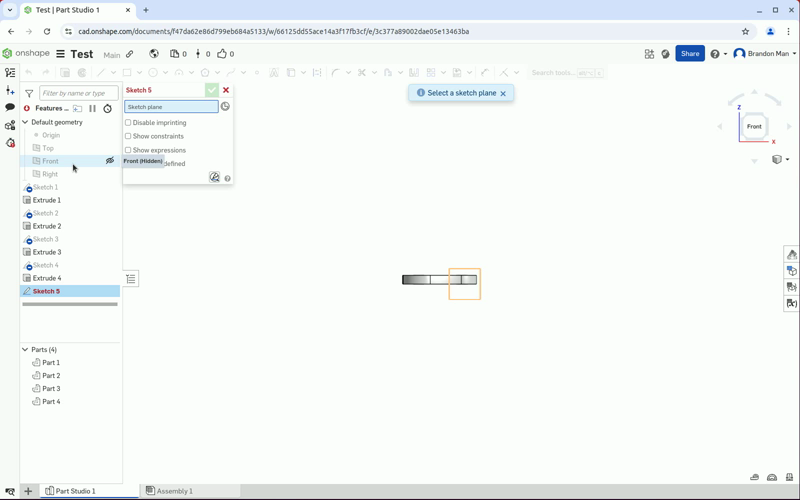
click(73, 163)
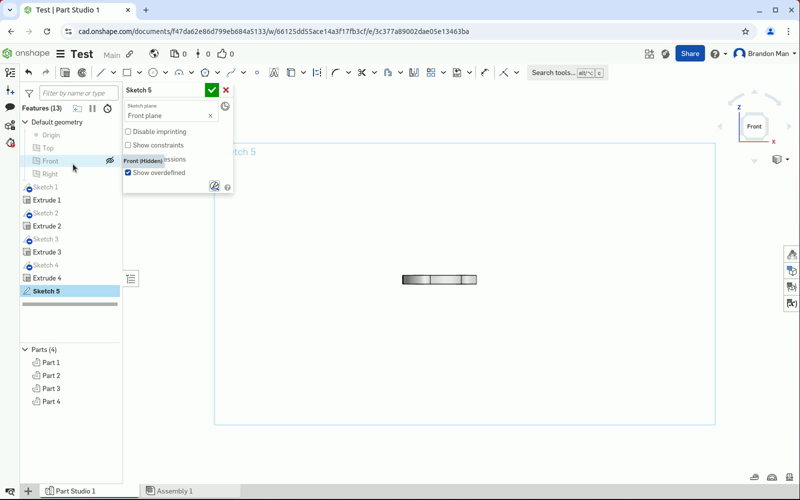
mouse_move(73, 352)
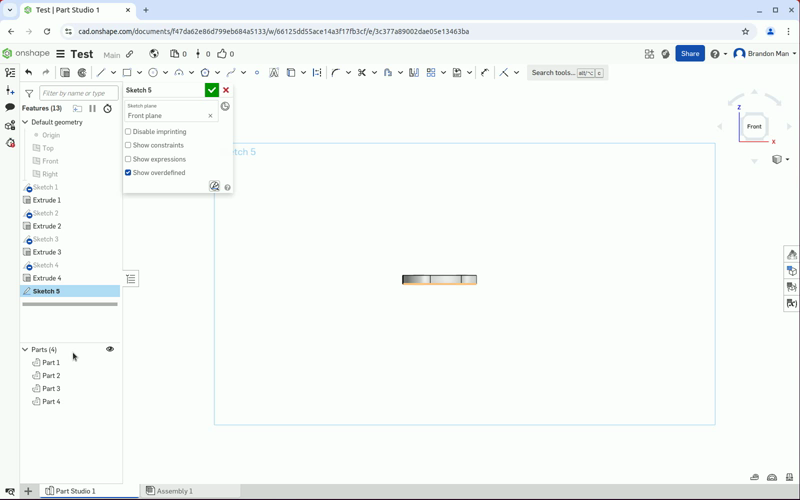
key(y)
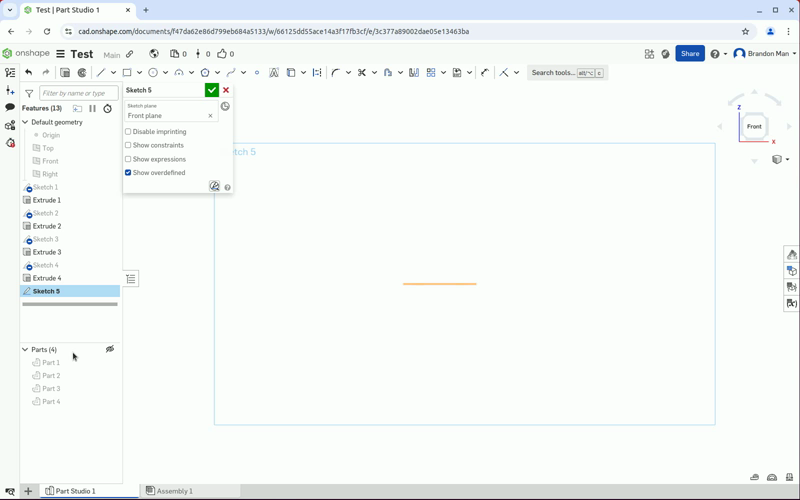
key(l)
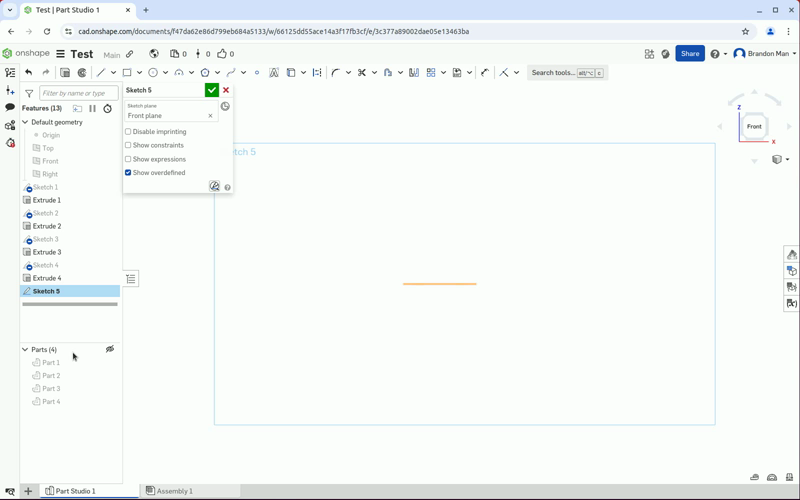
key_down(shift)
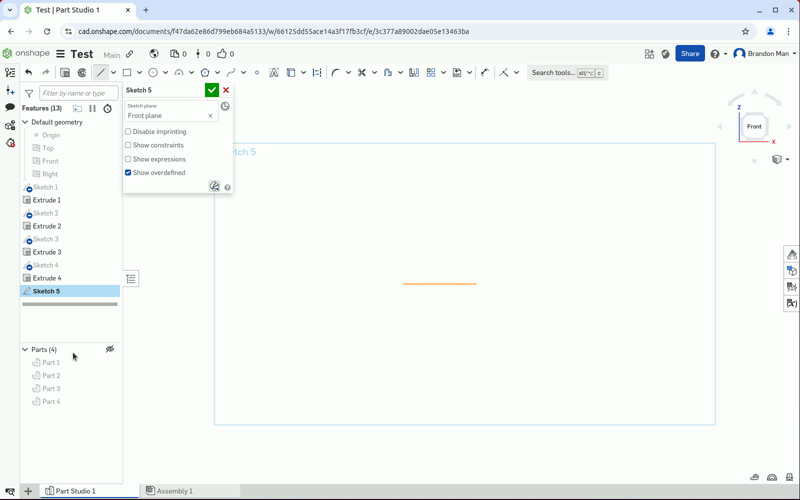
mouse_move(366, 282)
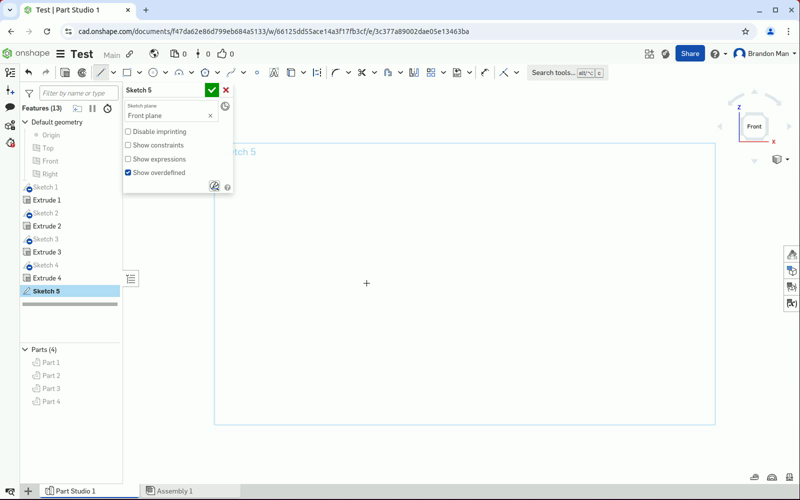
click(366, 282)
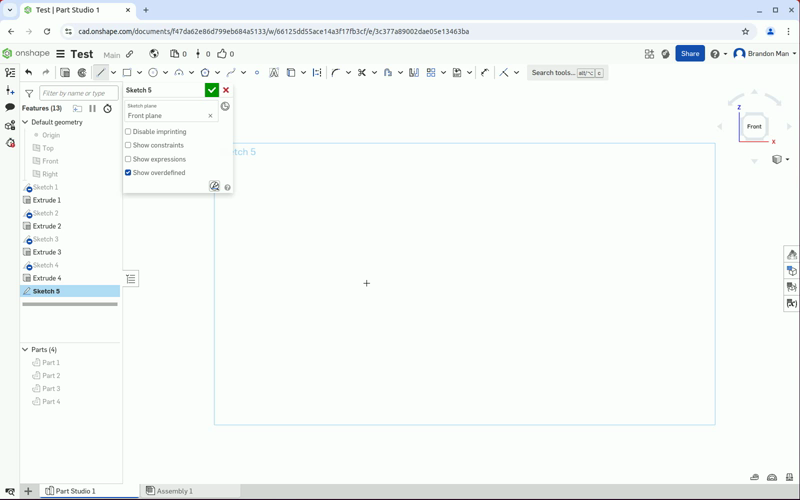
key_up(shift)
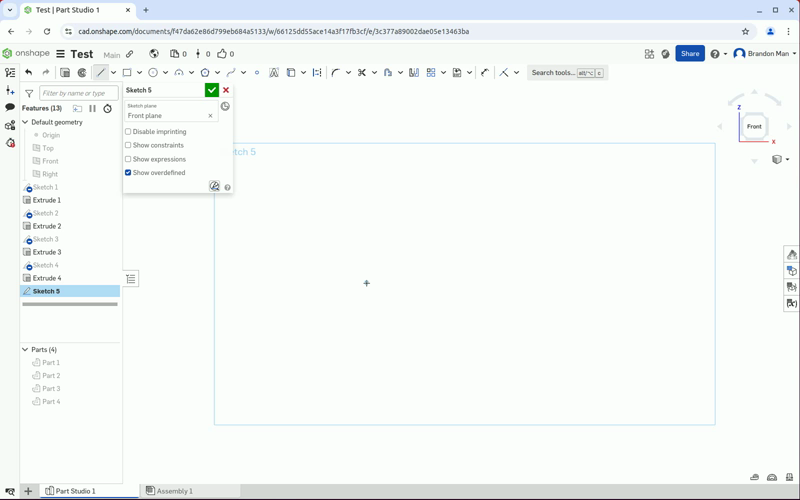
key_down(shift)
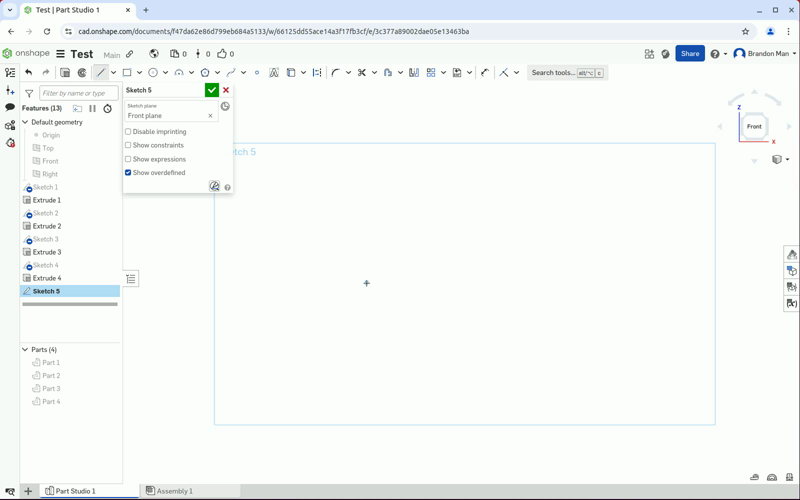
mouse_move(396, 282)
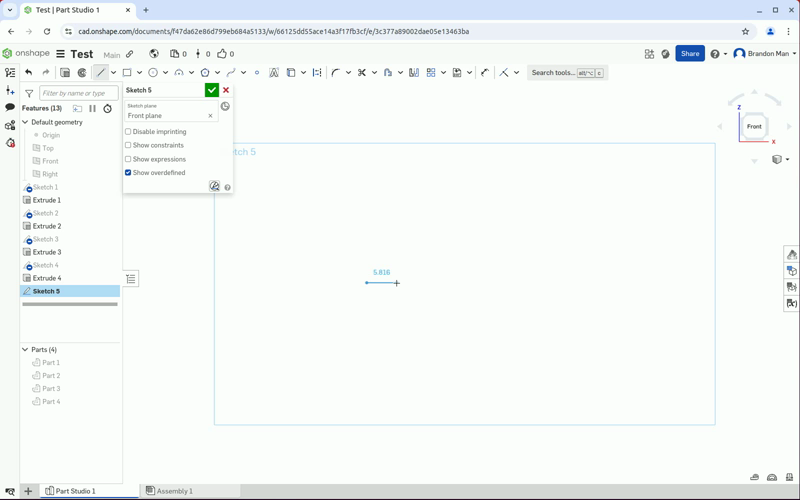
mouse_move(421, 282)
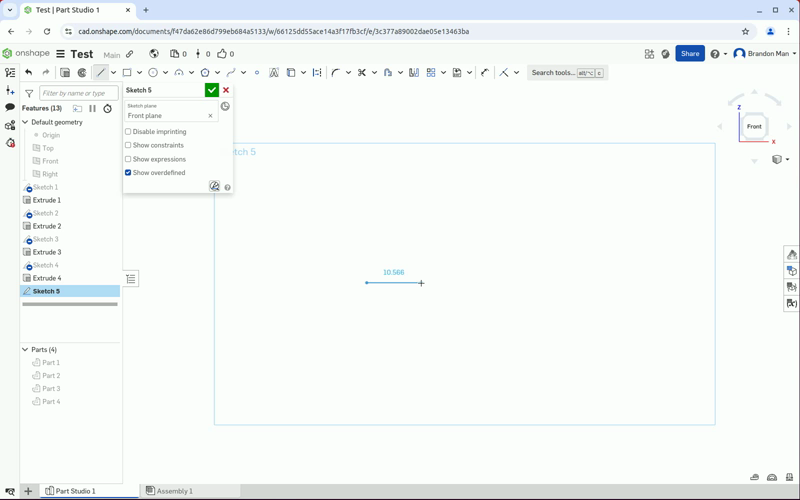
click(421, 282)
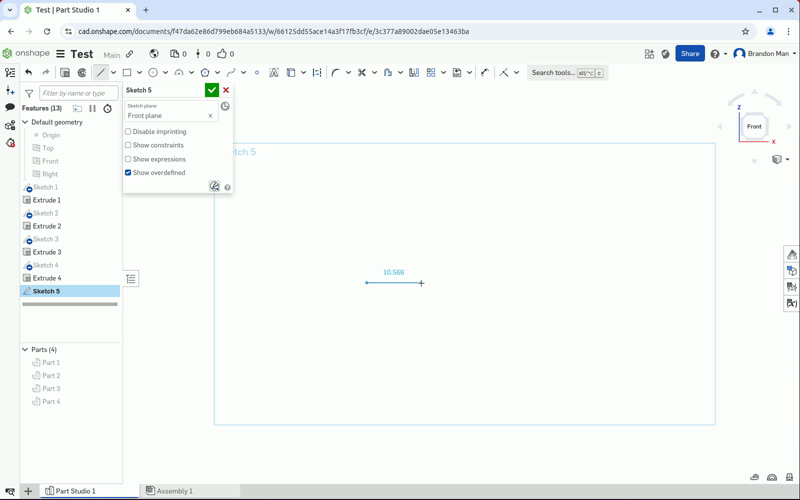
key_up(shift)
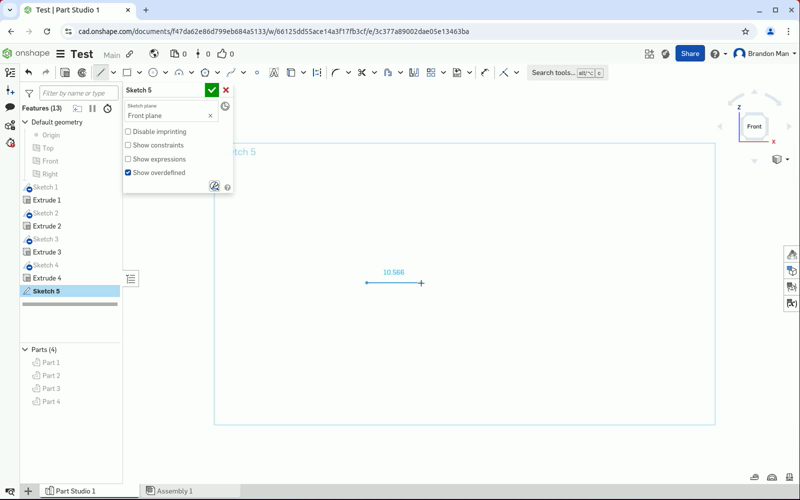
key_down(shift)
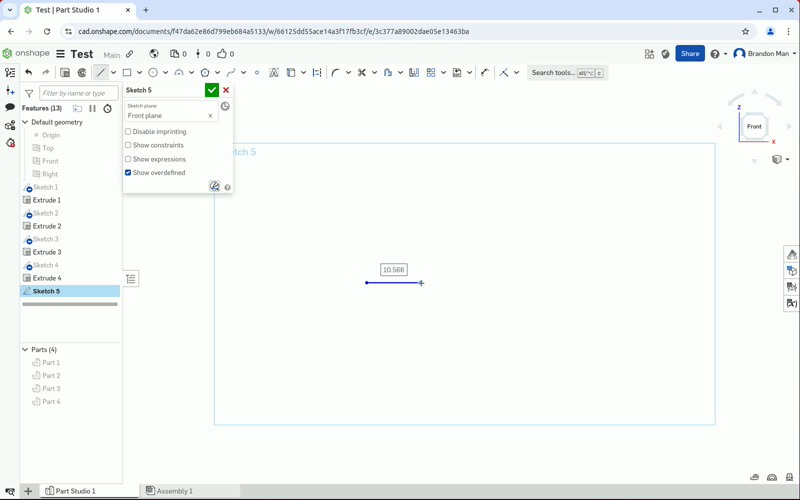
mouse_move(451, 282)
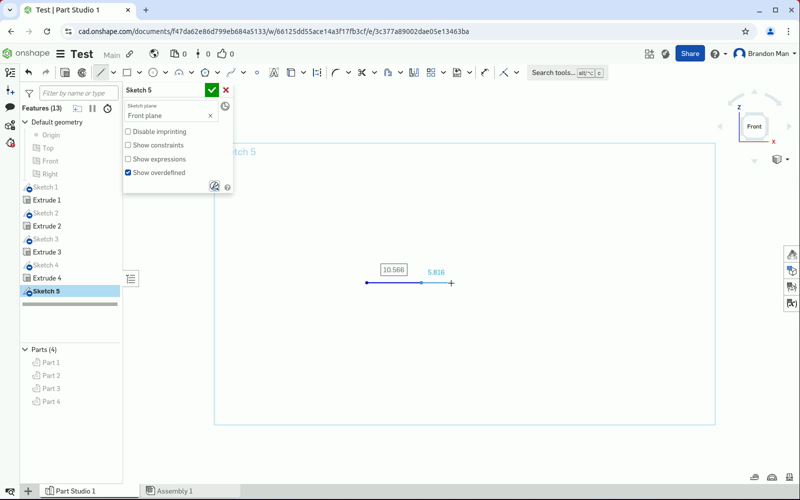
mouse_move(453, 282)
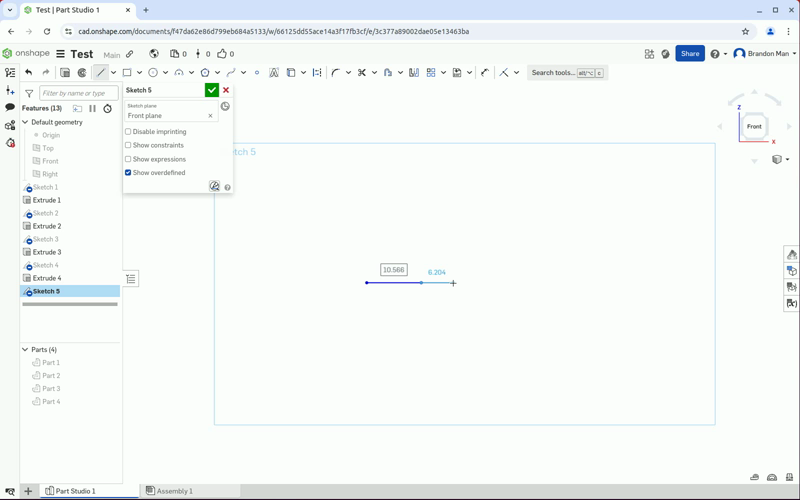
click(453, 282)
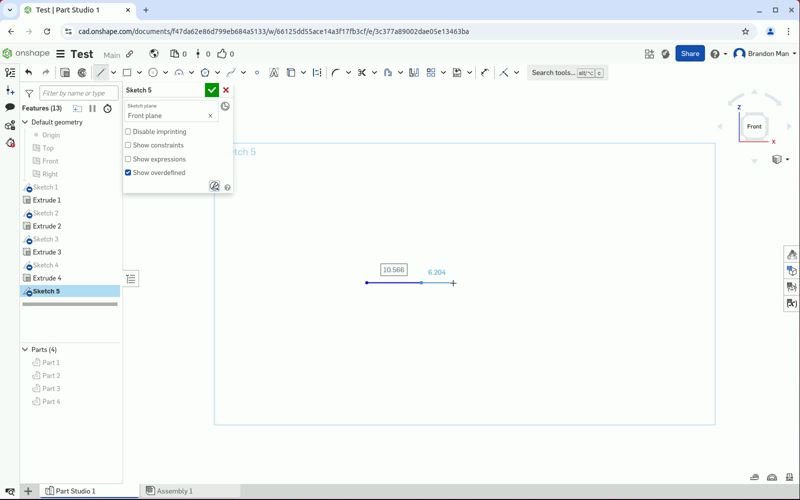
key_up(shift)
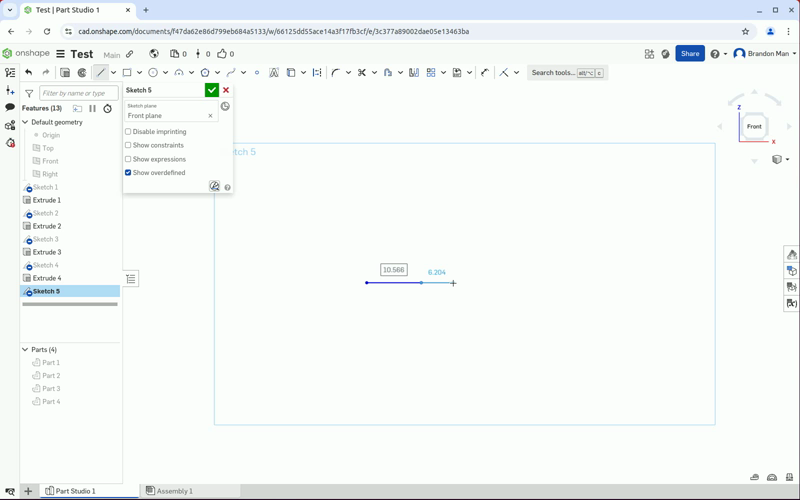
key_down(shift)
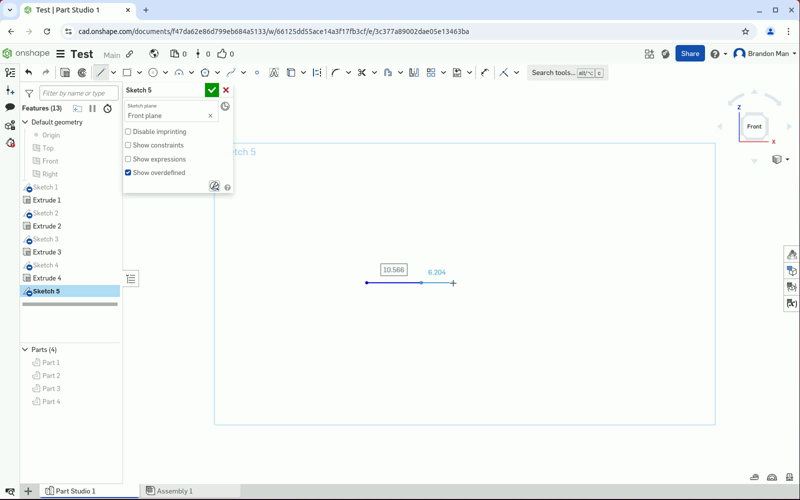
mouse_move(483, 282)
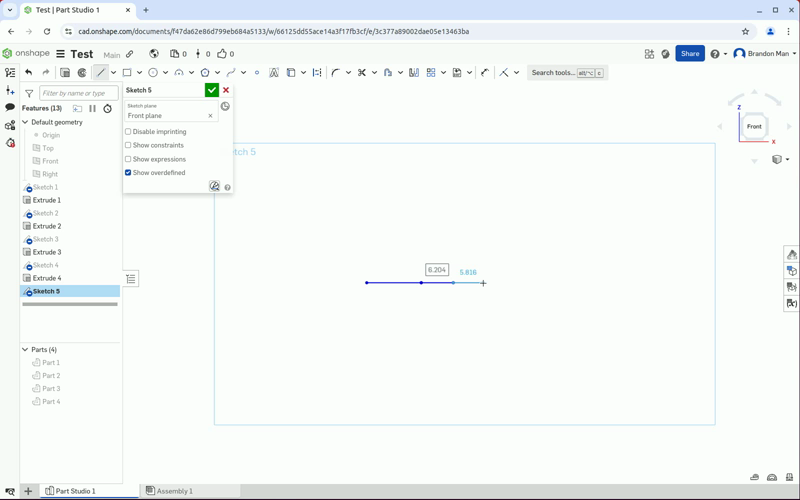
mouse_move(447, 274)
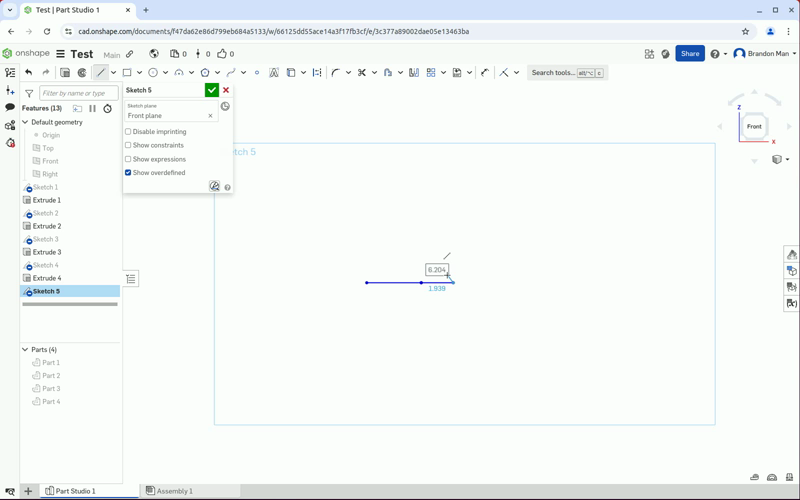
click(447, 274)
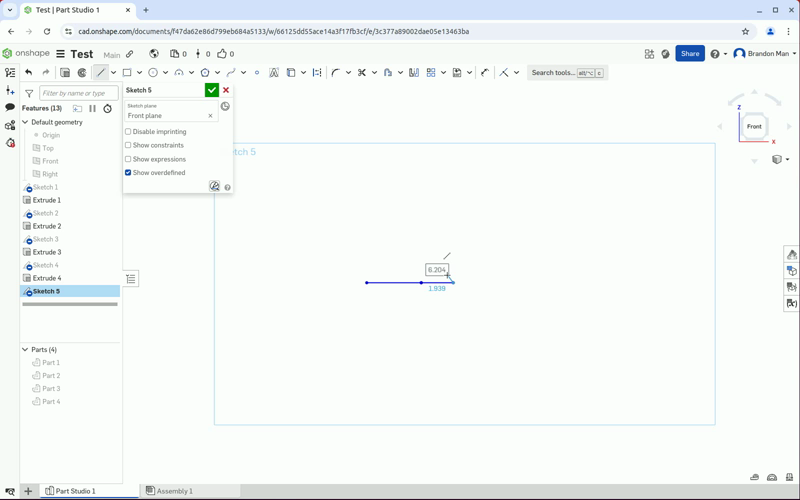
key_up(shift)
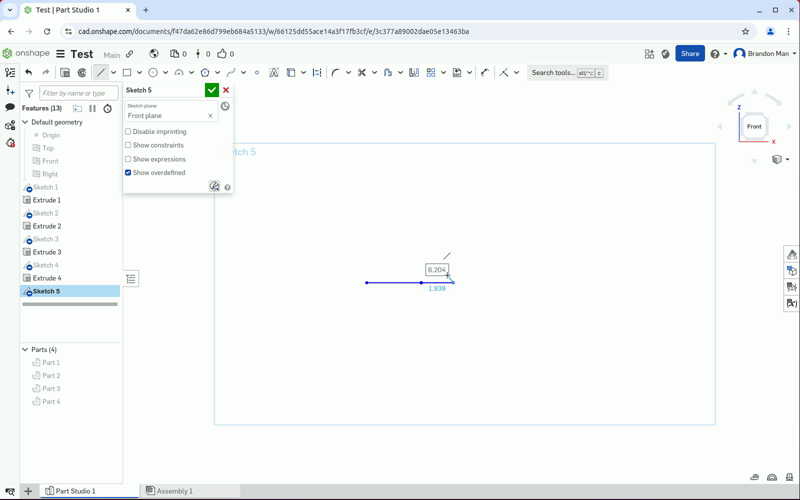
key(esc)
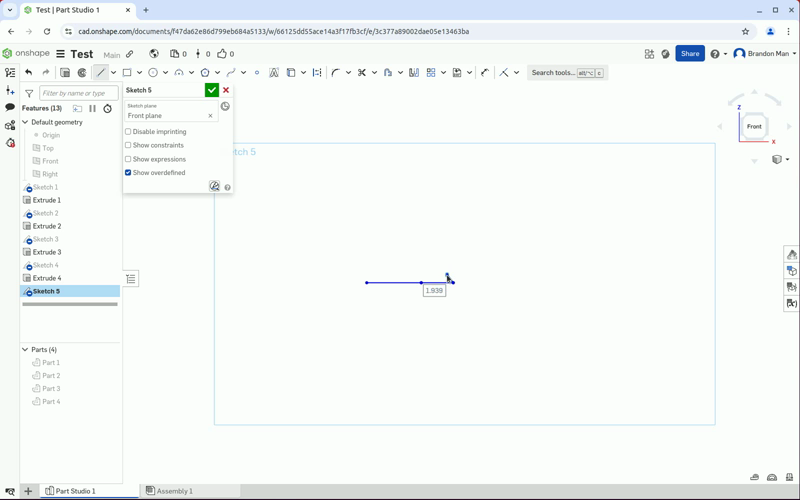
key(a)
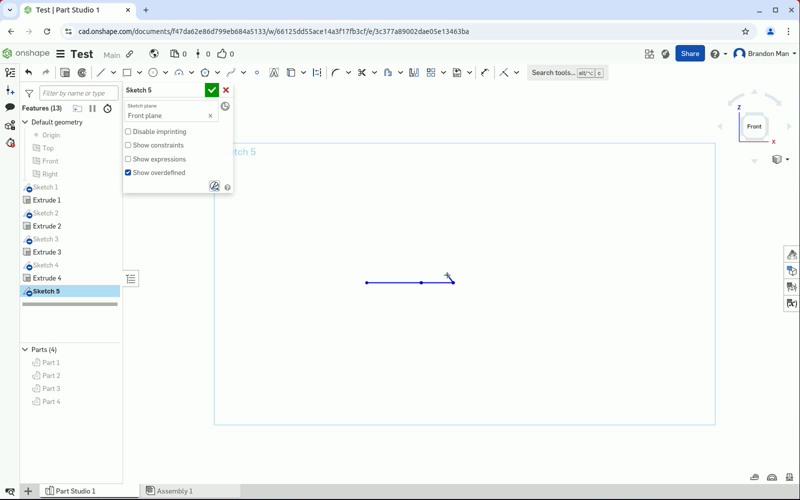
mouse_move(447, 274)
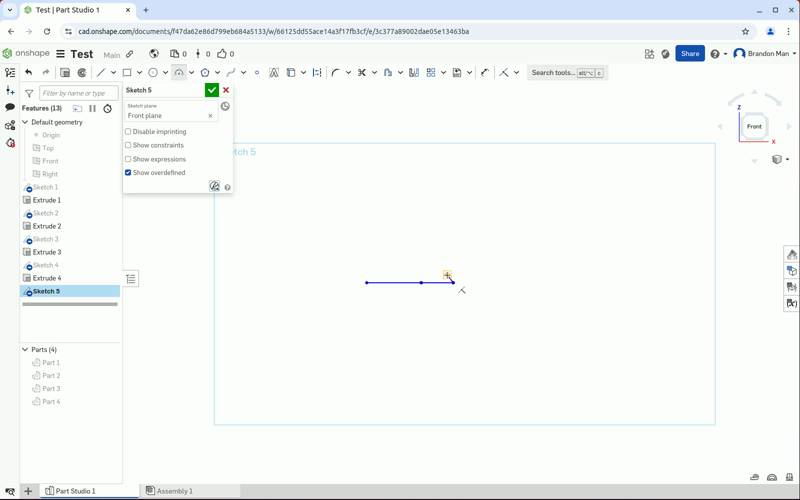
click(447, 274)
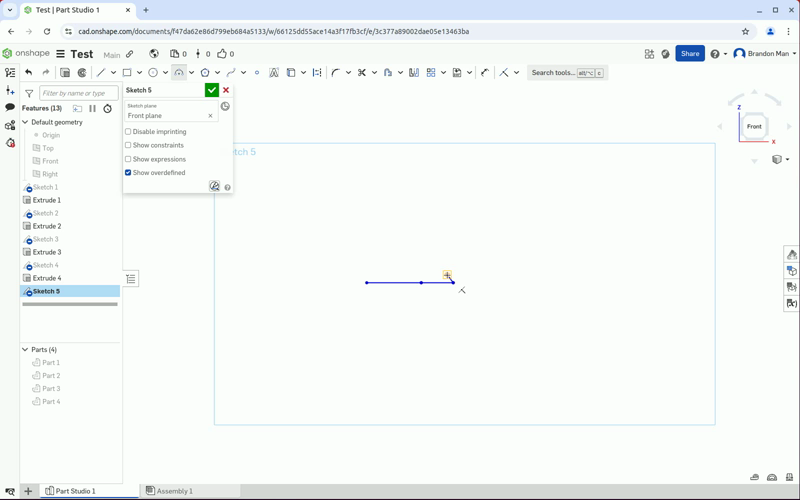
key_down(shift)
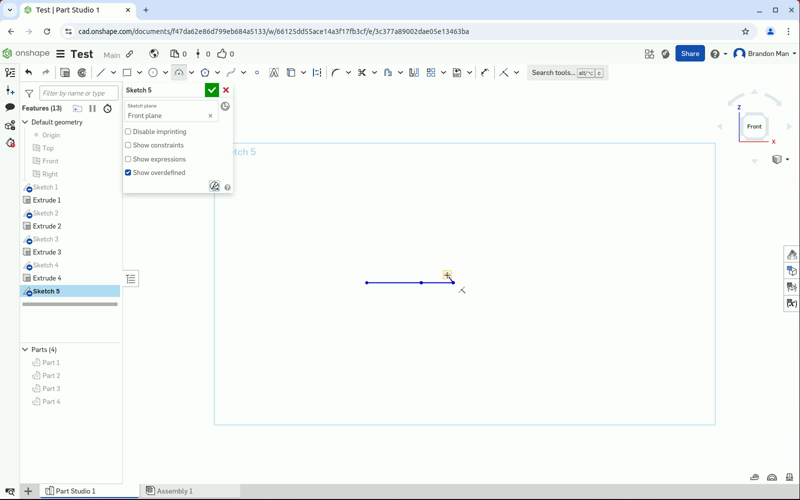
mouse_move(378, 249)
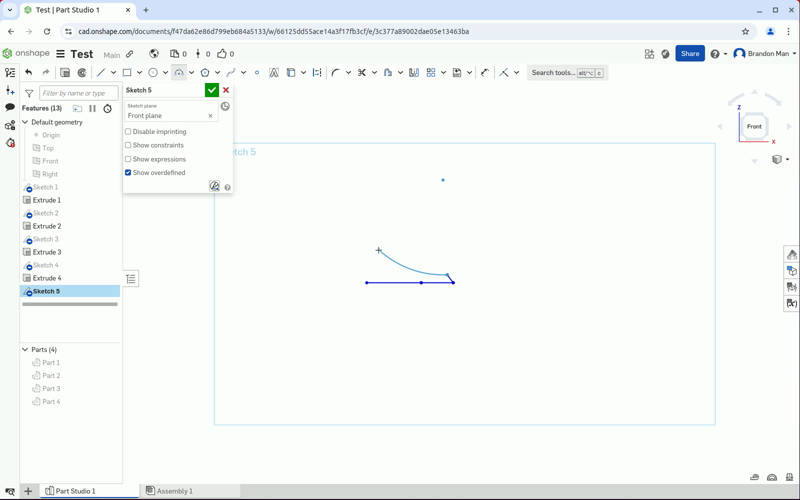
click(378, 249)
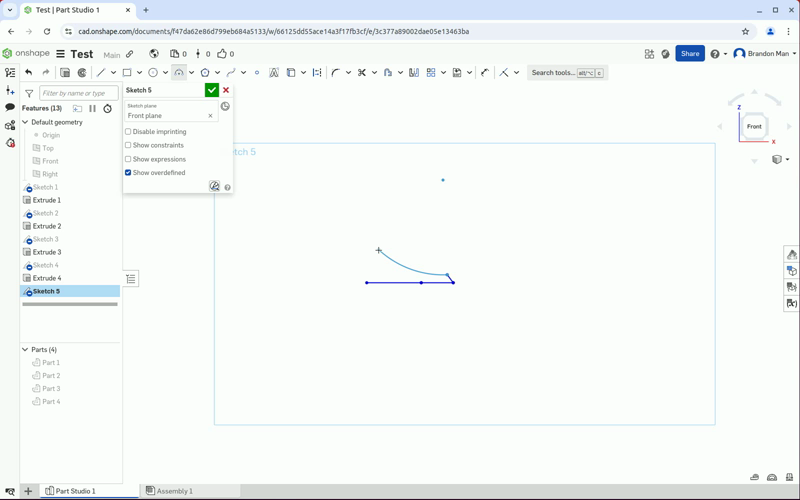
mouse_move(410, 268)
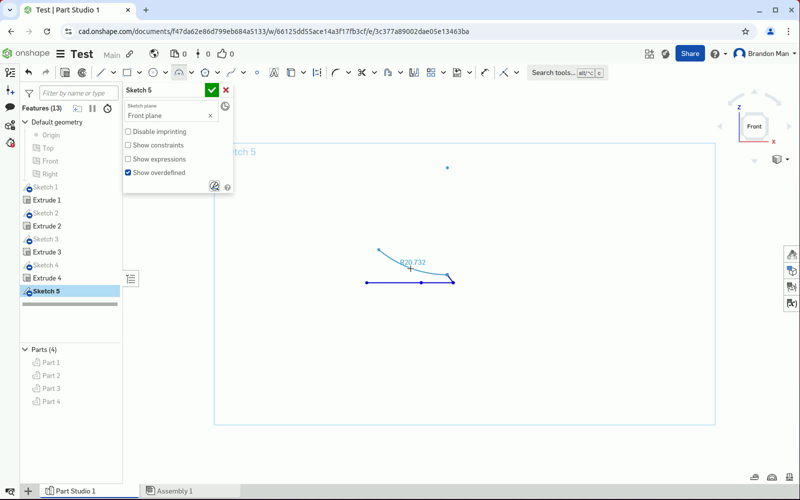
click(410, 268)
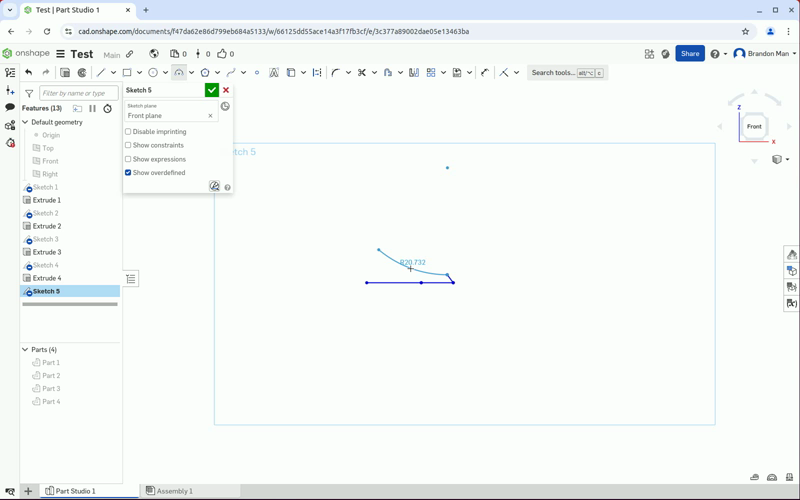
key_up(shift)
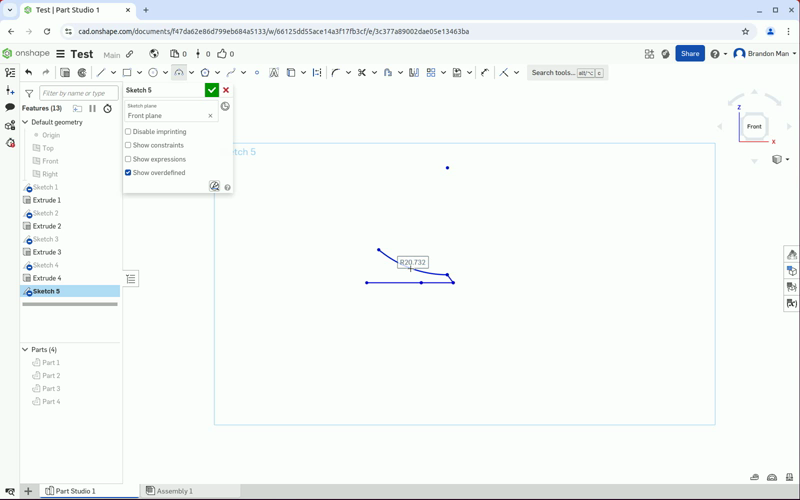
mouse_move(378, 249)
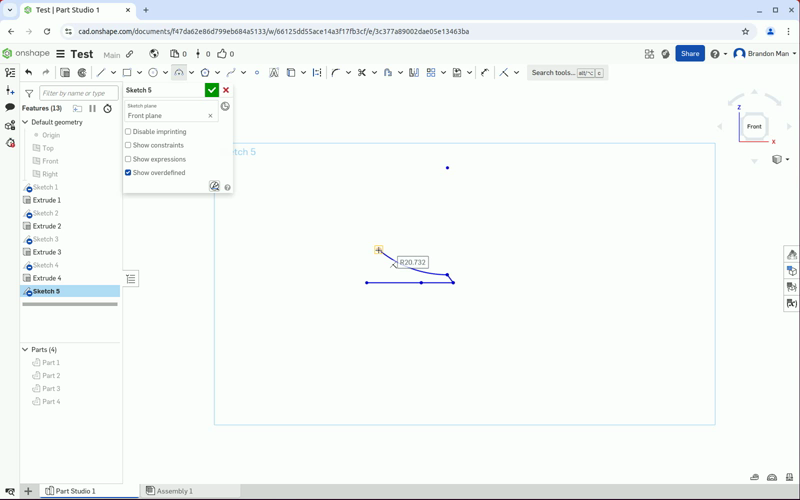
click(378, 249)
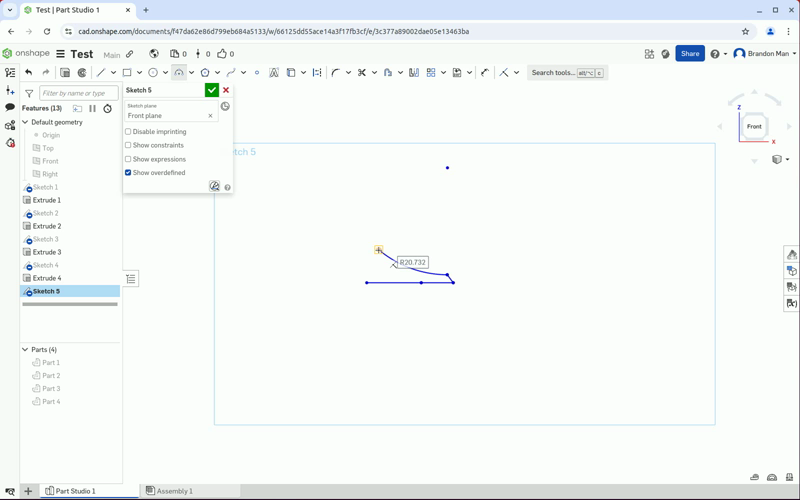
mouse_move(366, 282)
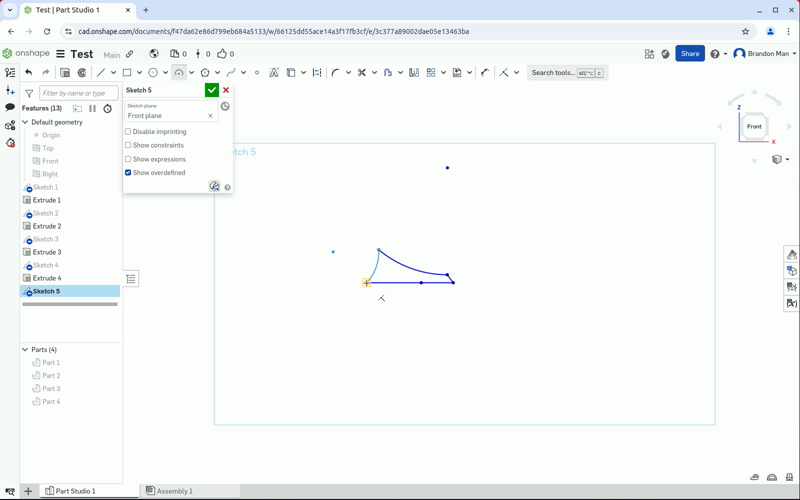
click(366, 282)
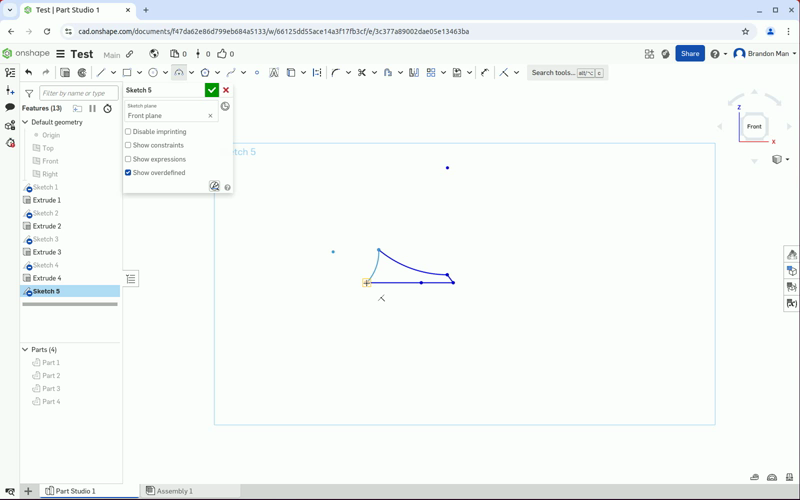
key_down(shift)
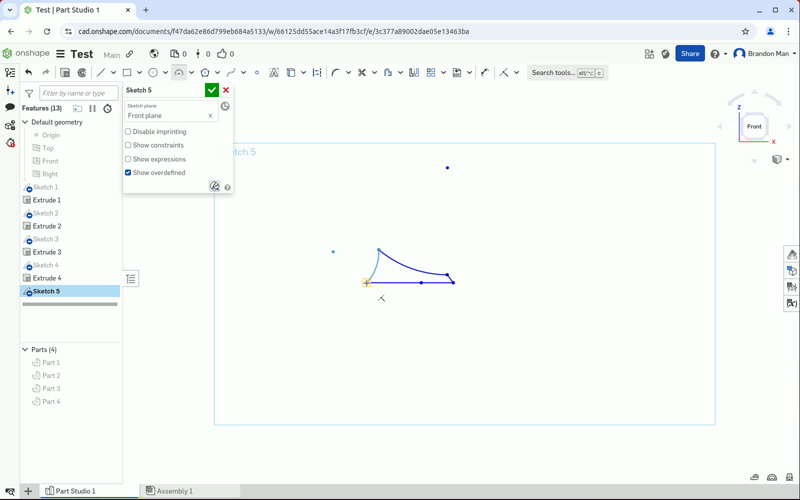
mouse_move(349, 258)
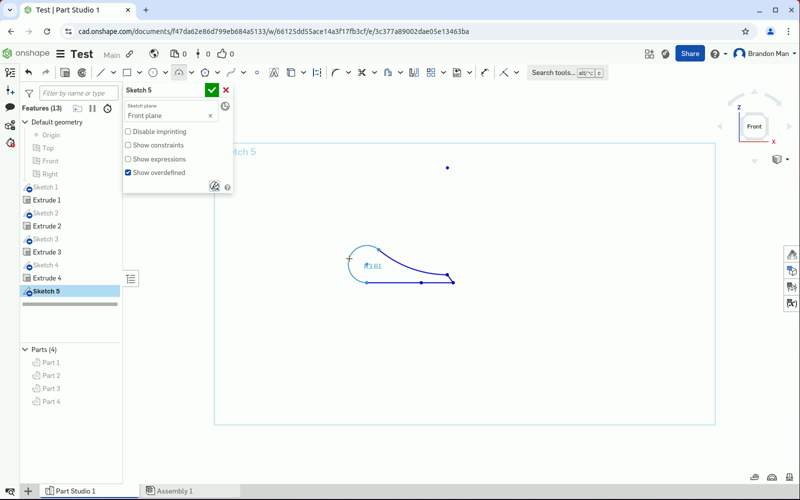
click(349, 258)
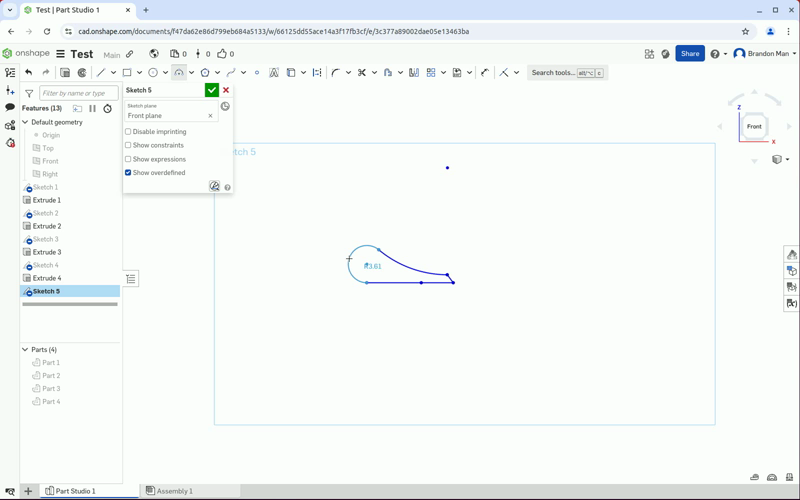
key_up(shift)
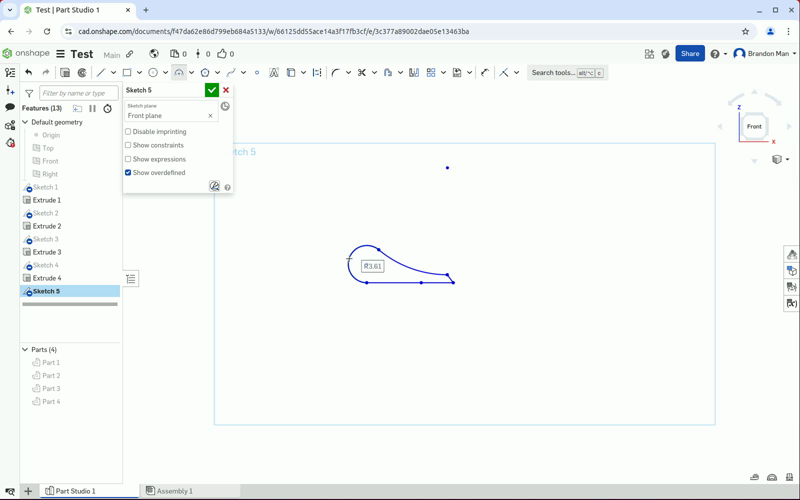
key(esc)
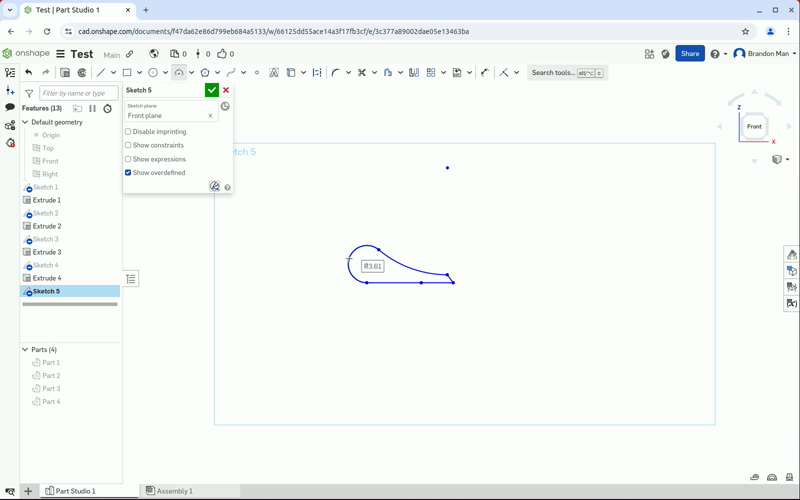
key(c)
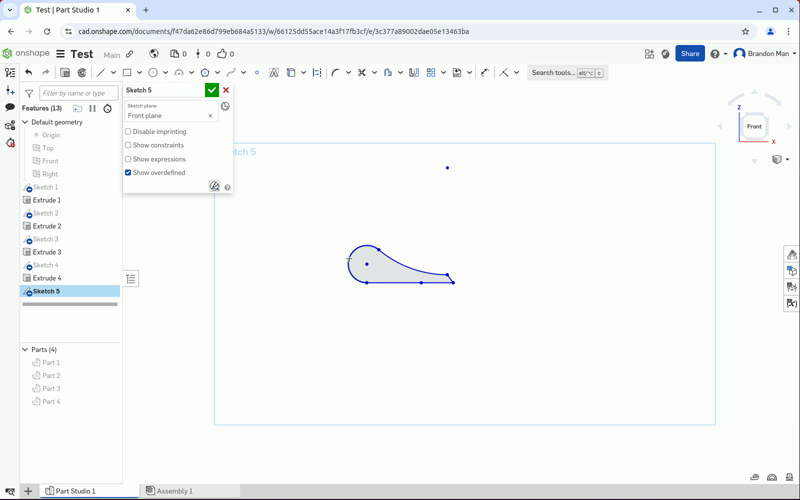
key_down(shift)
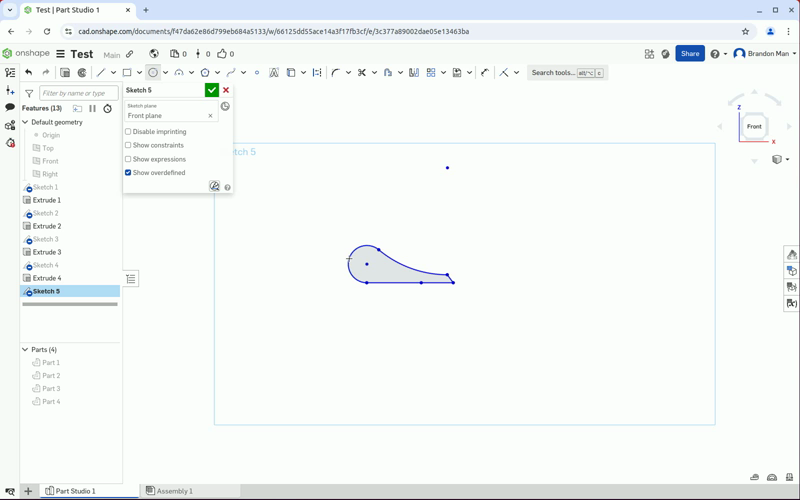
mouse_move(366, 264)
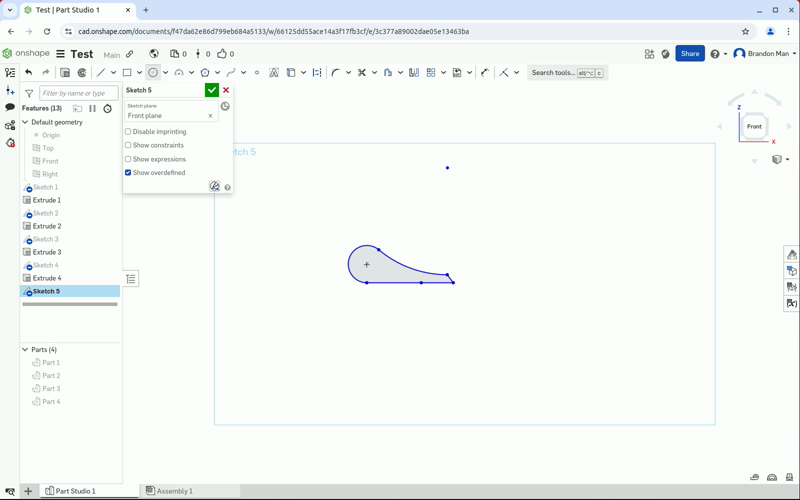
click(366, 264)
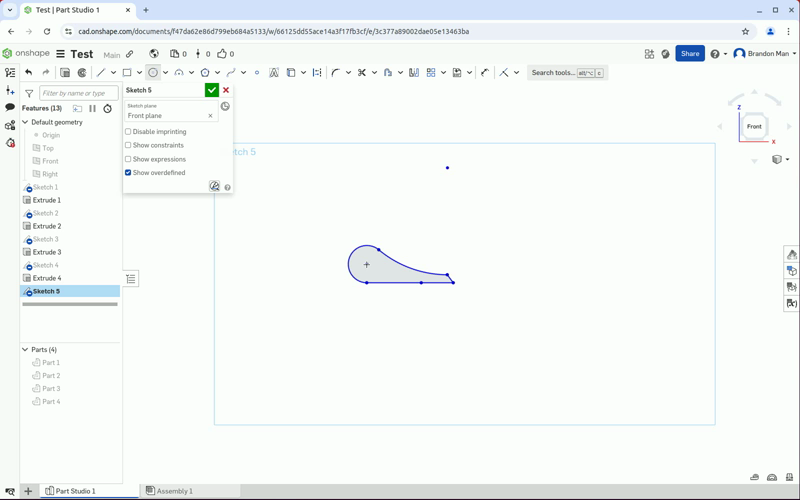
key_up(shift)
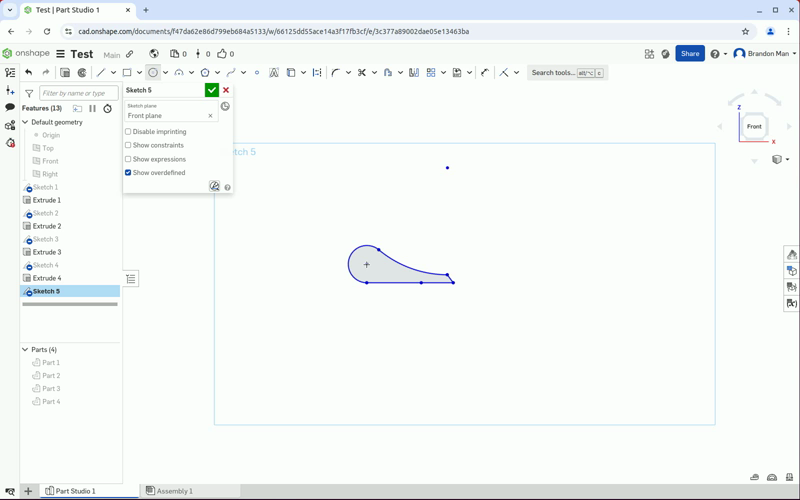
mouse_move(374, 264)
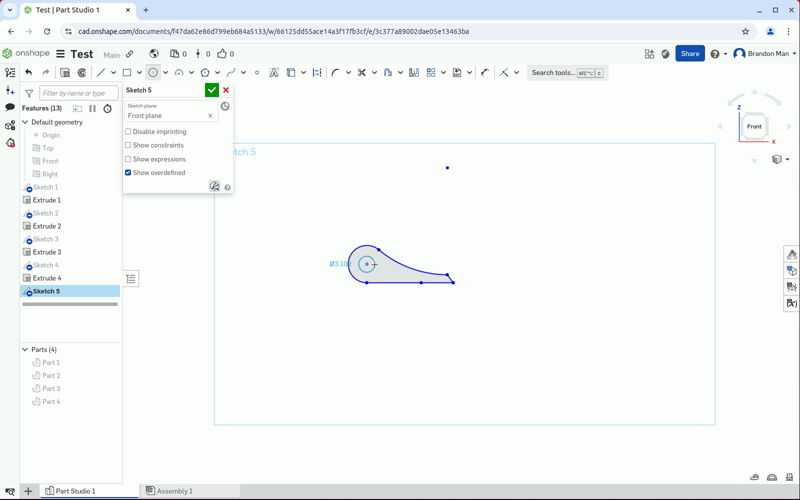
click(374, 264)
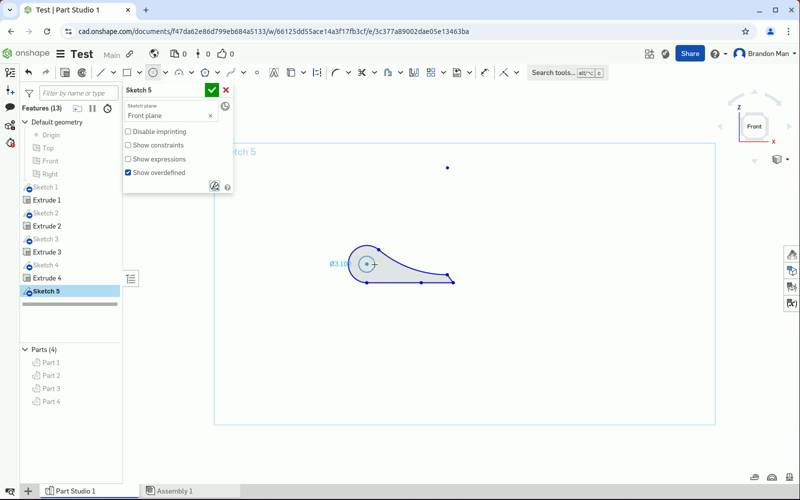
key(esc)
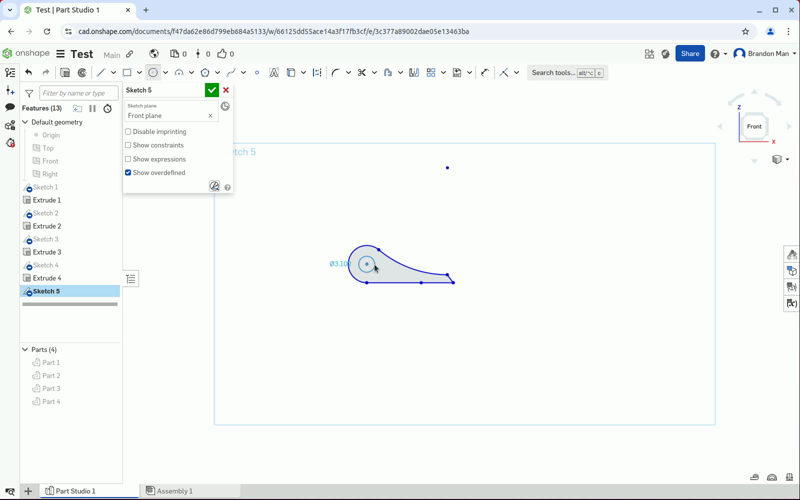
mouse_move(379, 270)
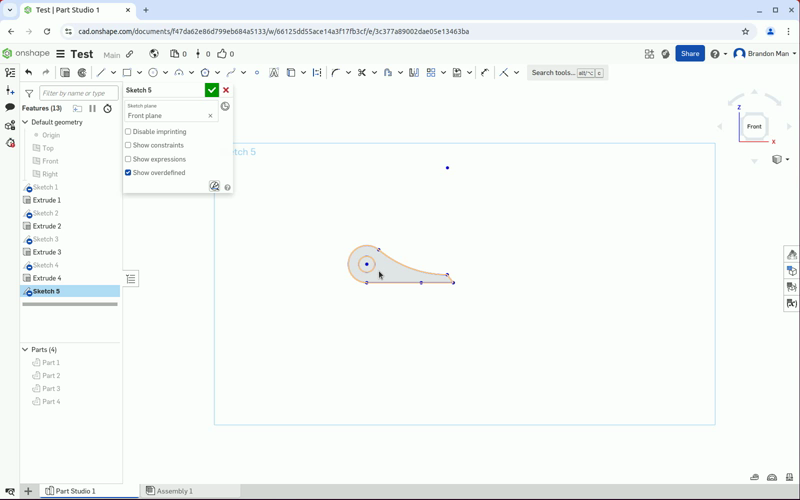
click(379, 270)
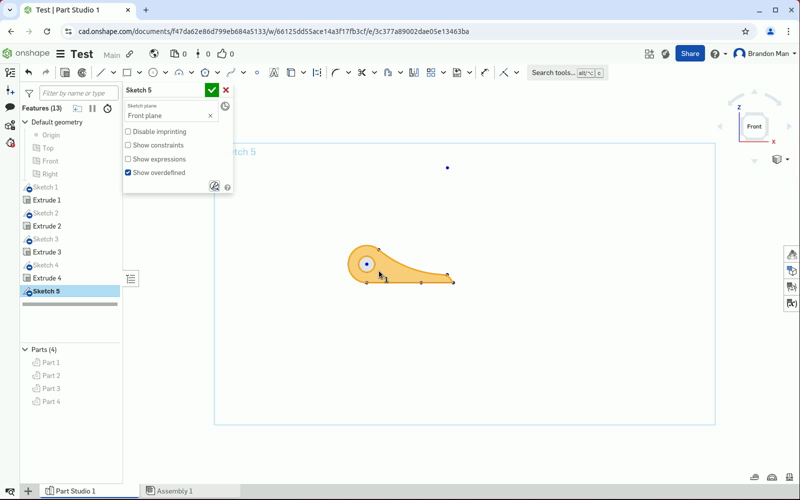
mouse_move(73, 352)
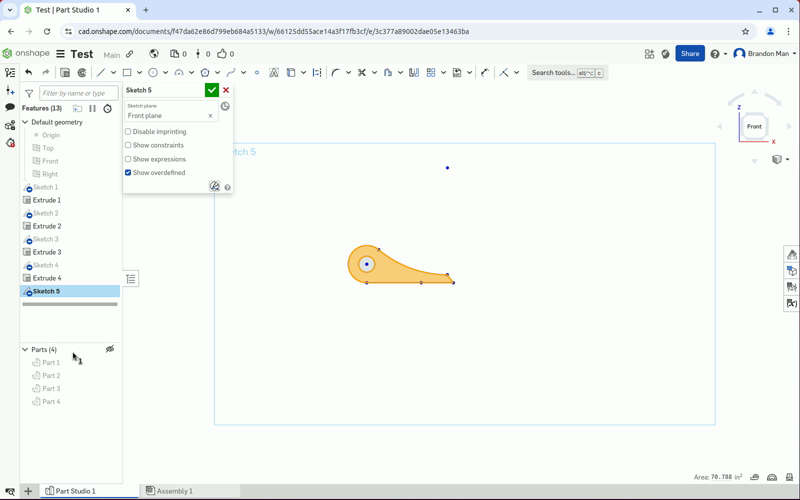
key(shift+y)
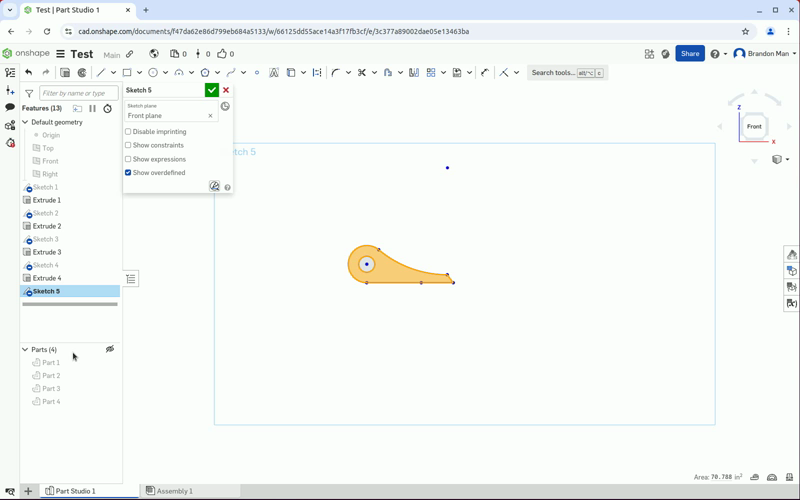
key(shift+e)
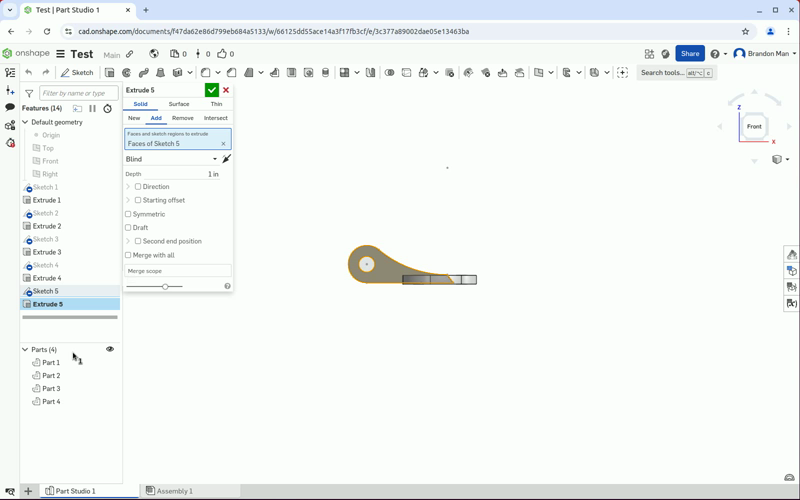
mouse_move(143, 106)
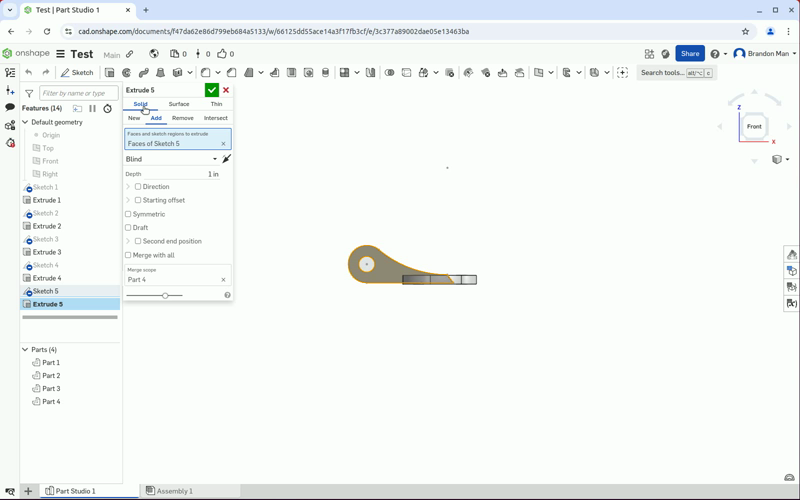
click(143, 106)
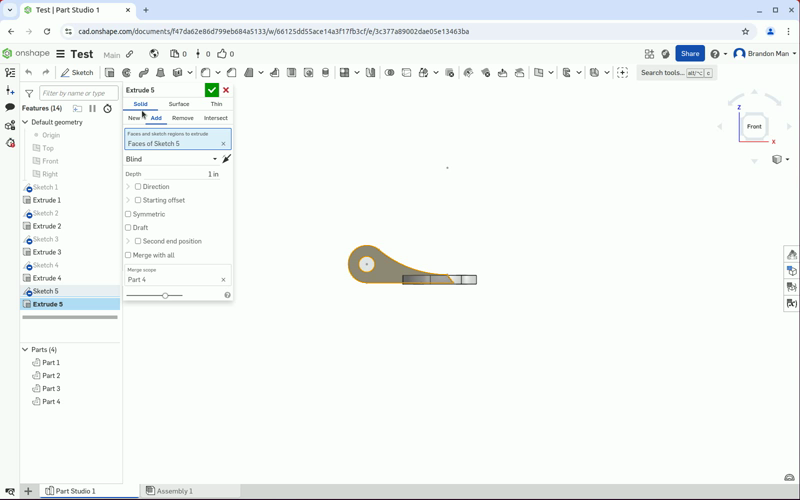
mouse_move(137, 120)
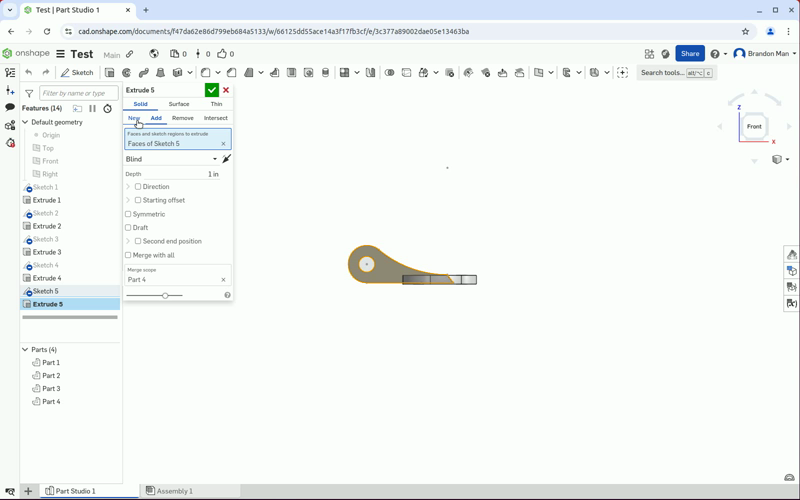
click(137, 120)
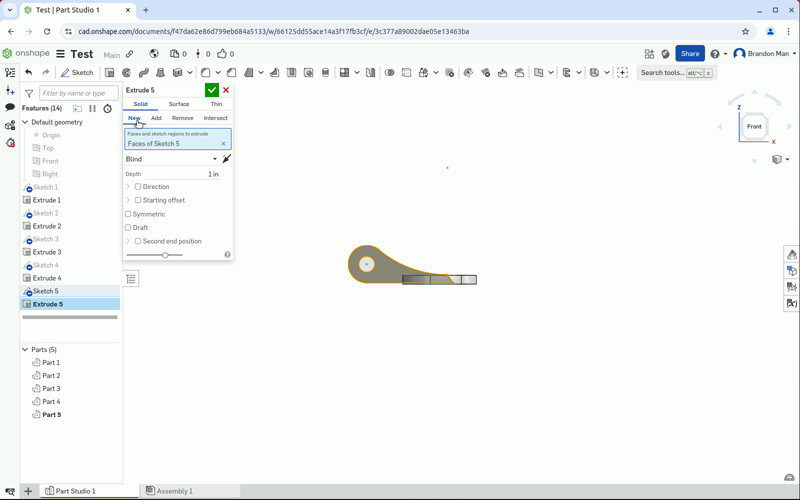
key(tab, 4)
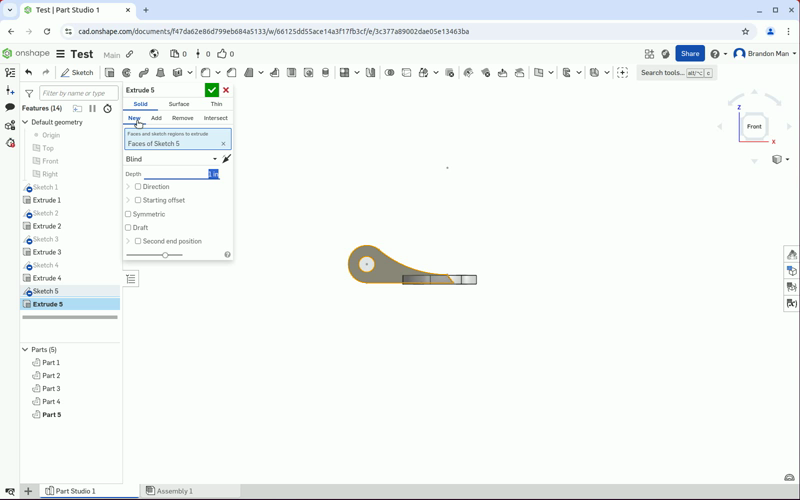
text(0.963)
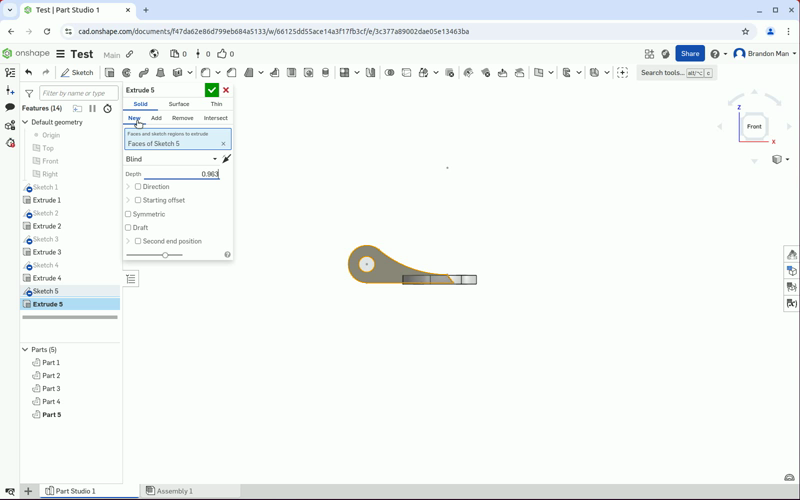
key(tab, 3)
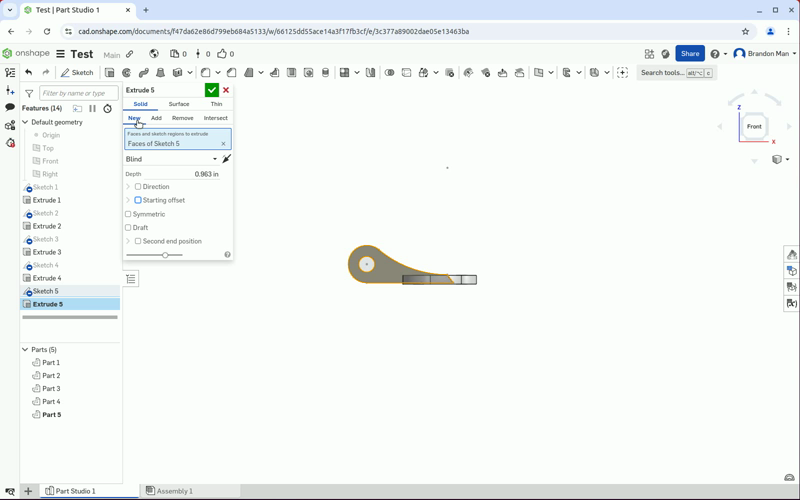
key(tab, 2)
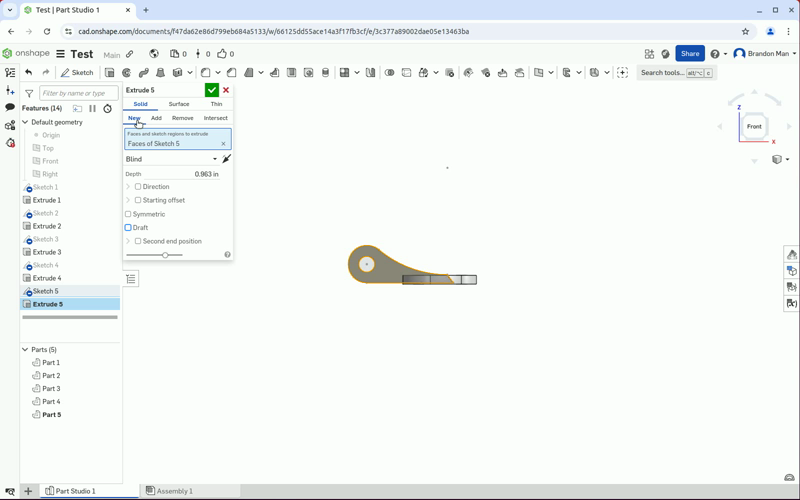
key(space)
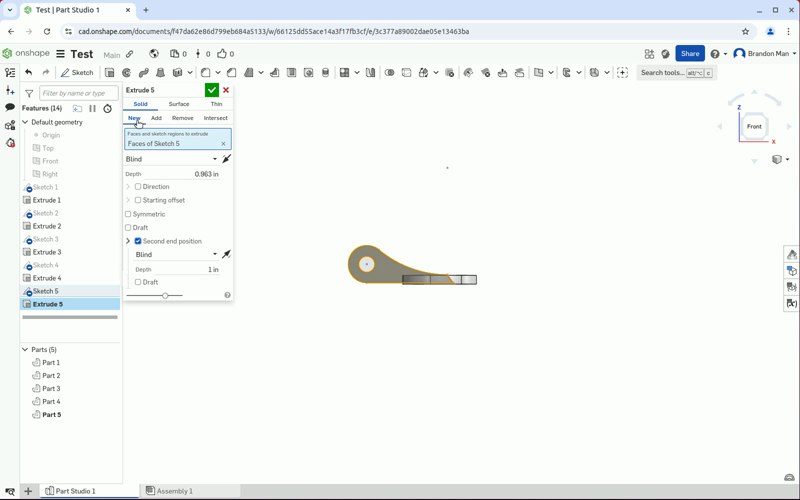
key(tab, 3)
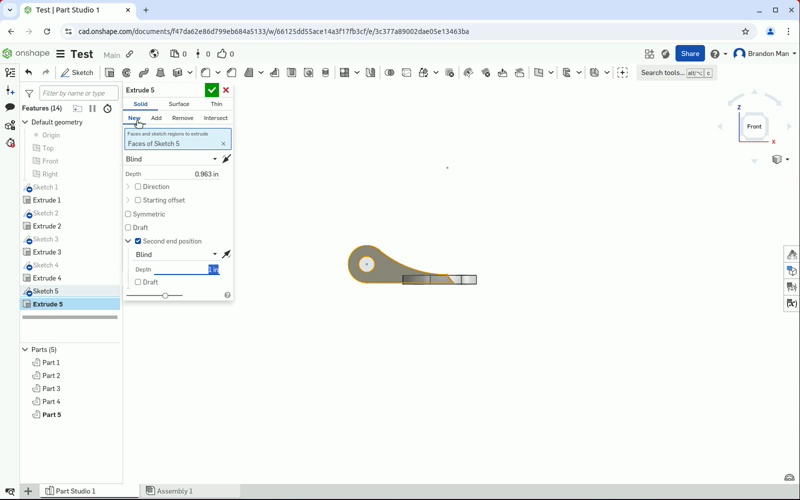
text(0.963)
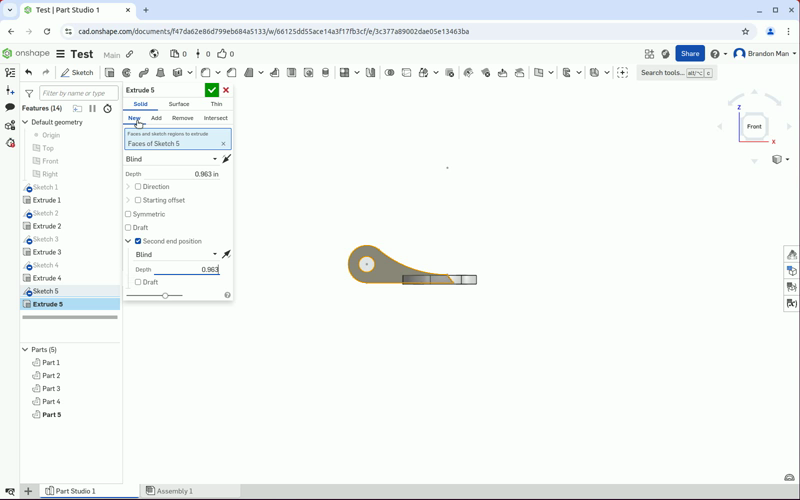
key(enter)
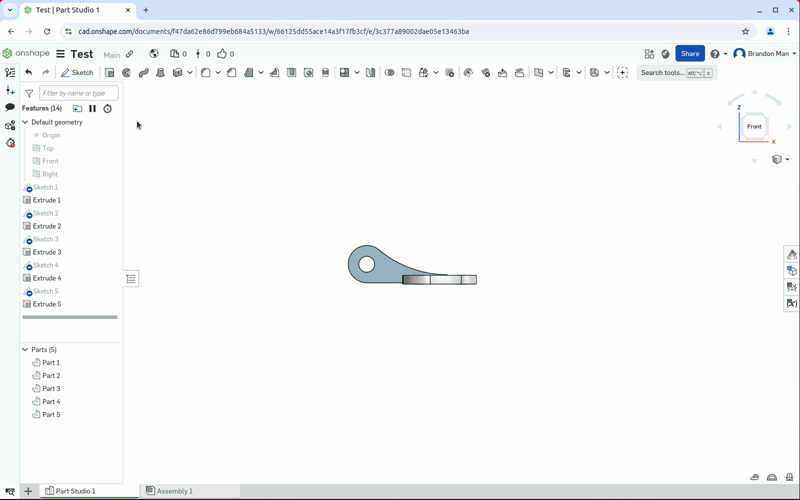
key(shift+h)
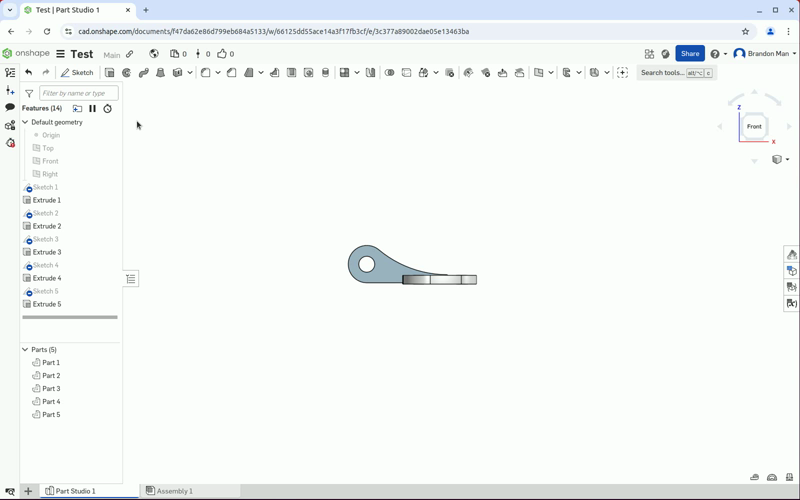
key(shift+h)
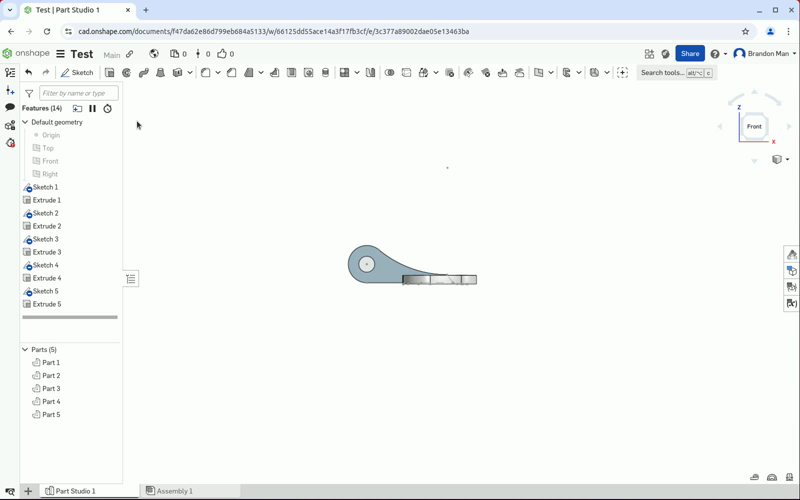
key(shift+7)
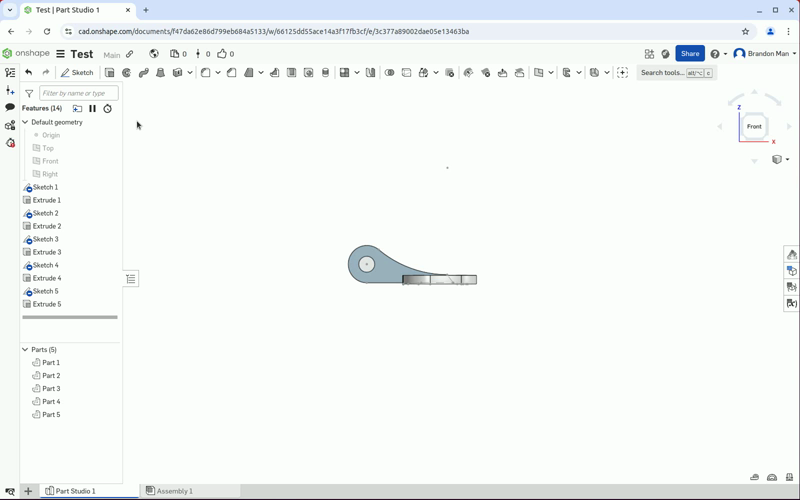
key(left, 2)
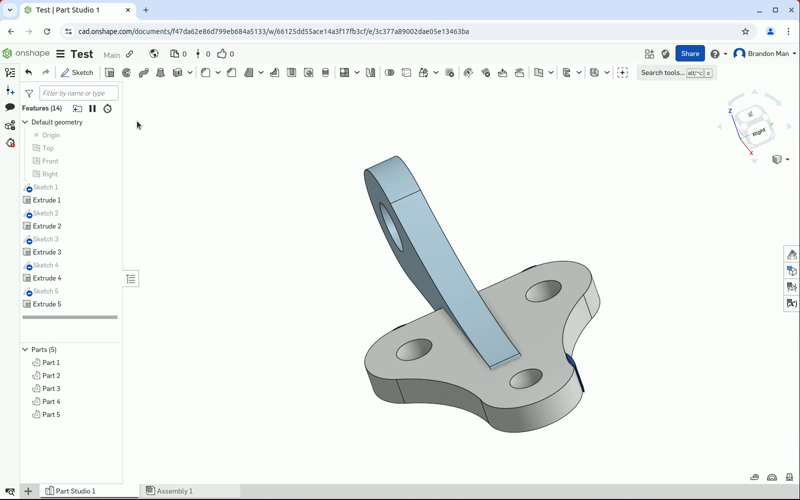
key(down, 2)
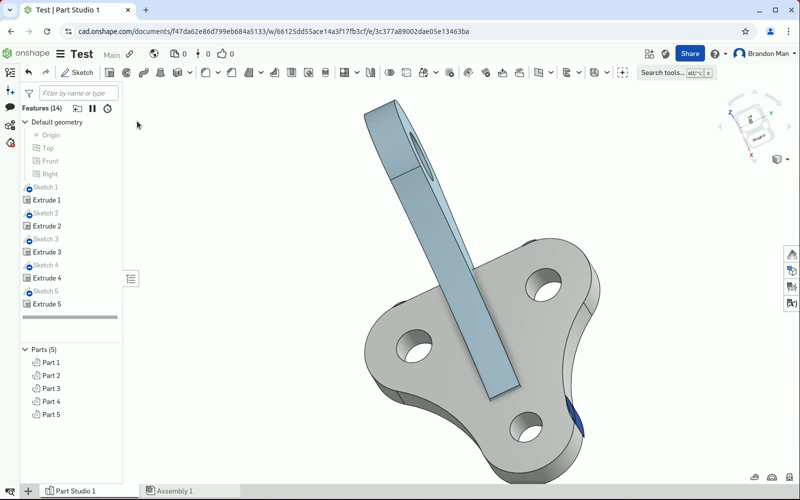
key(up, 2)
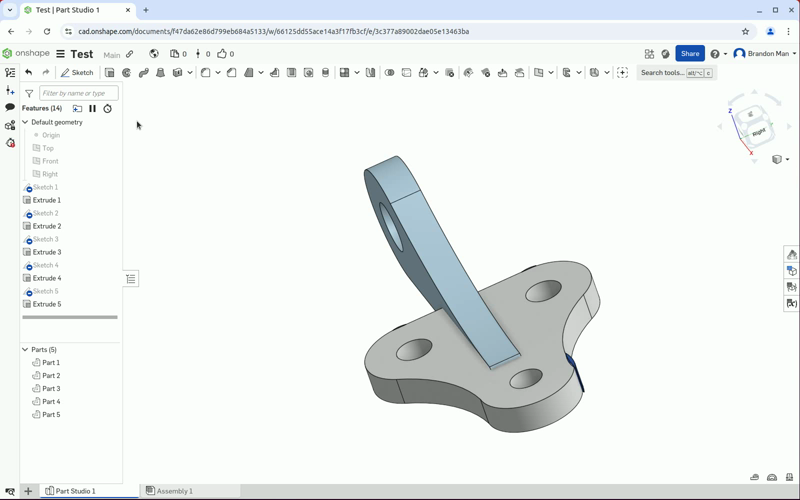
key(right, 2)
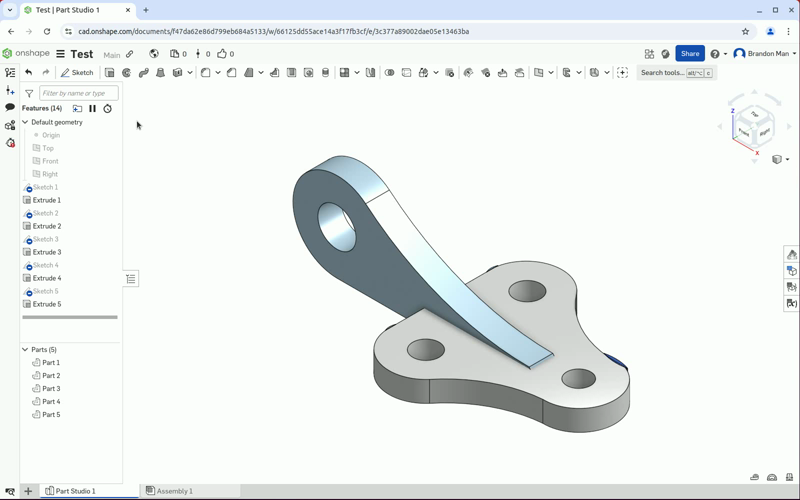
mouse_move(73, 189)
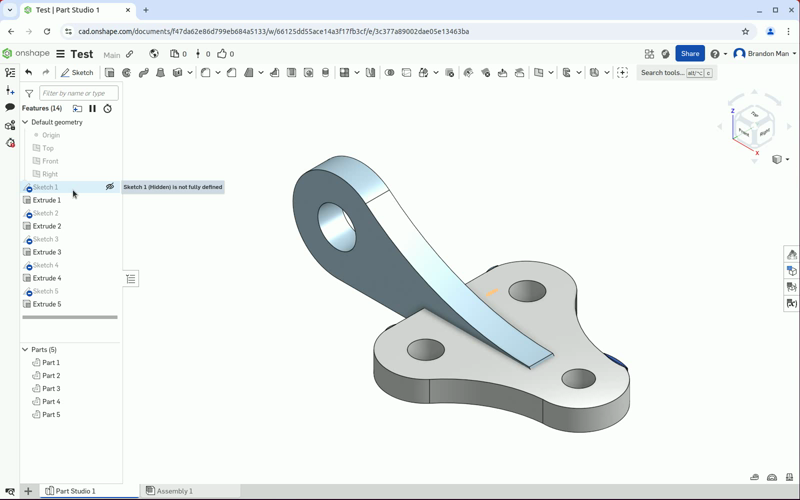
click(73, 189)